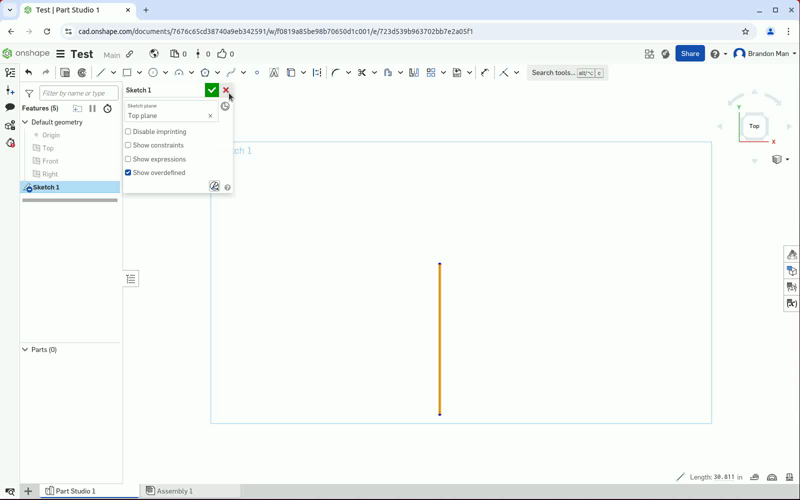
key(shift+h)
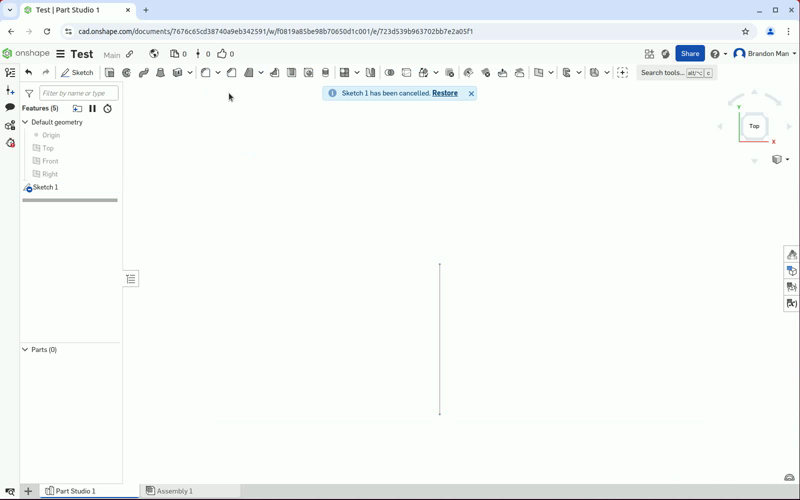
key(shift+s)
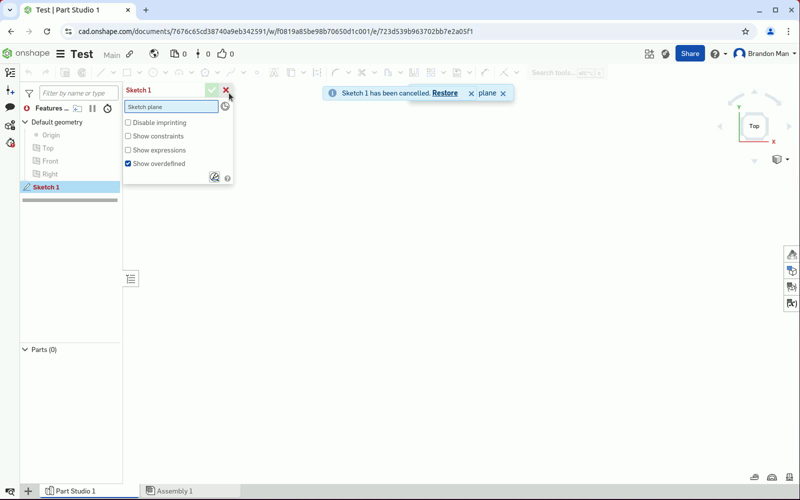
mouse_move(73, 150)
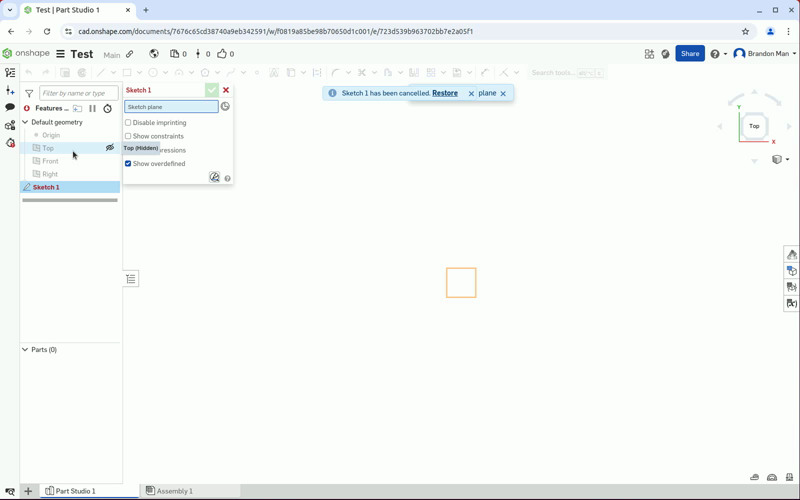
click(73, 150)
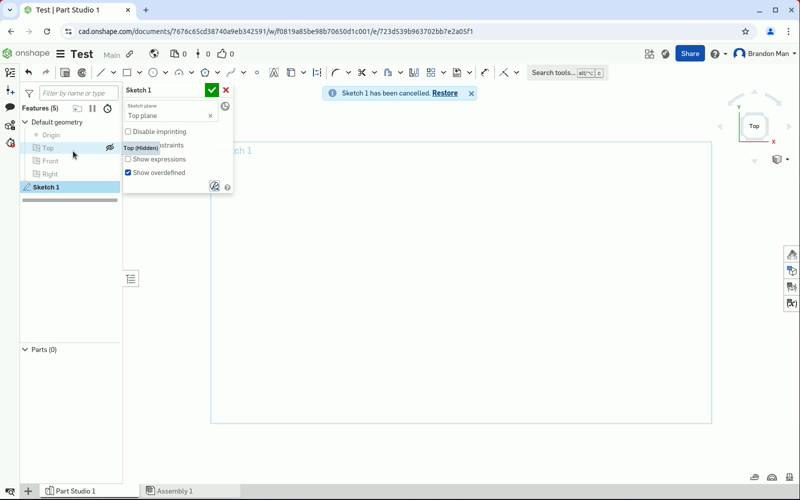
mouse_move(73, 352)
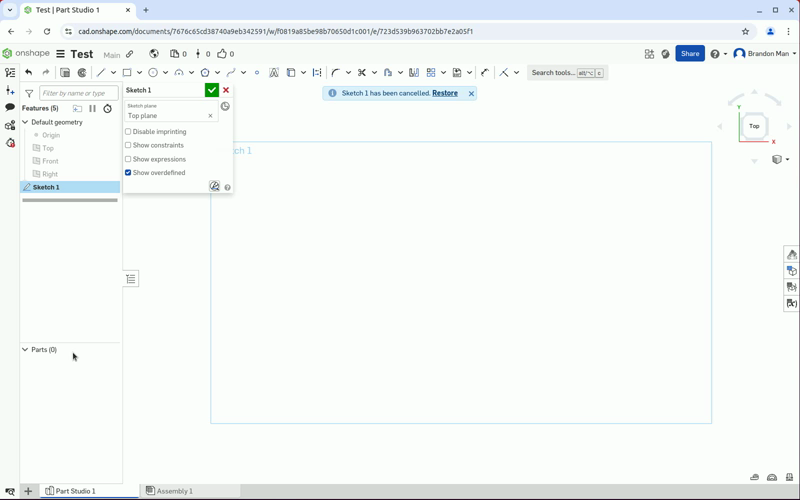
key(y)
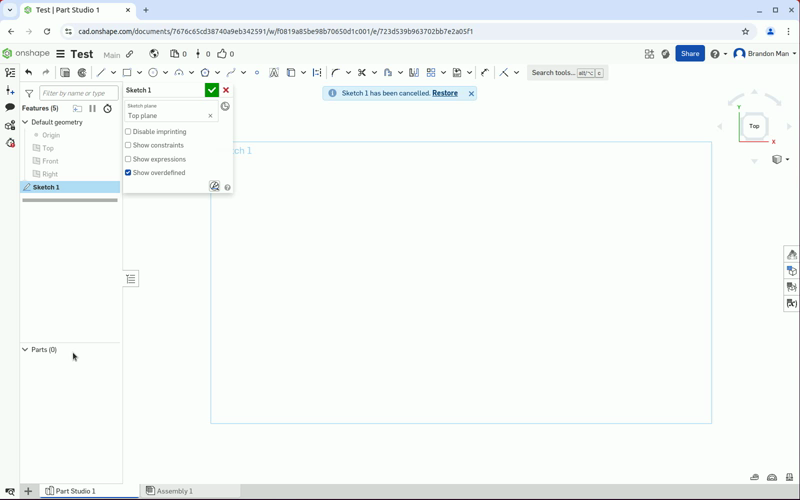
key(c)
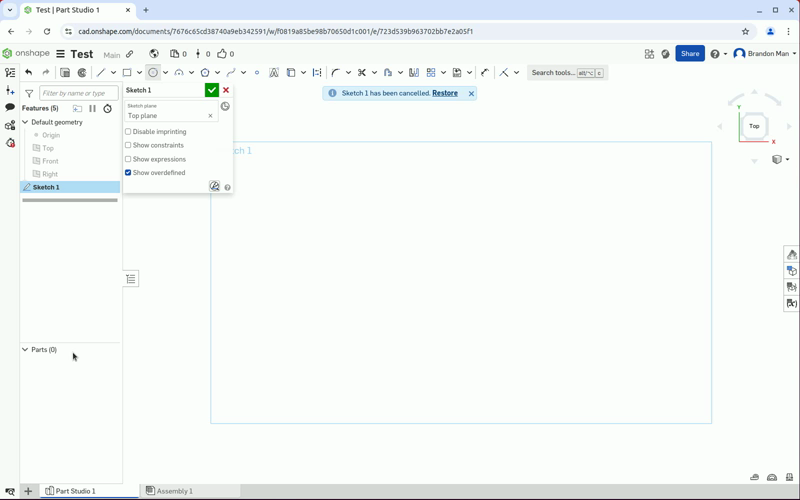
key_down(shift)
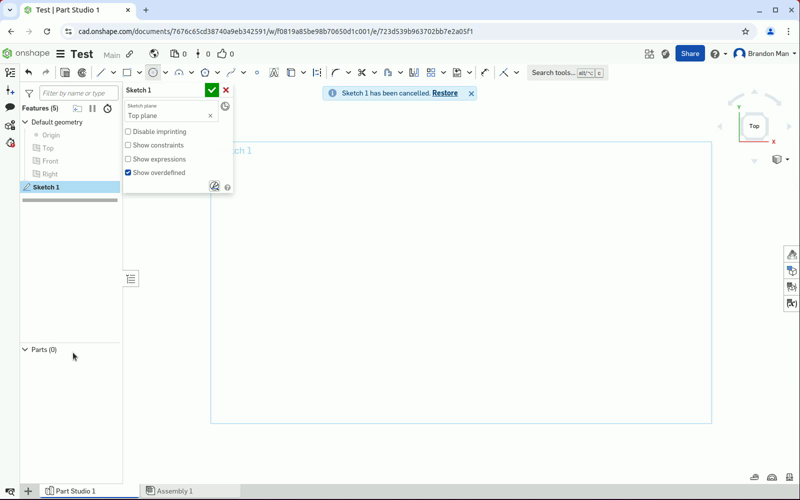
mouse_move(461, 282)
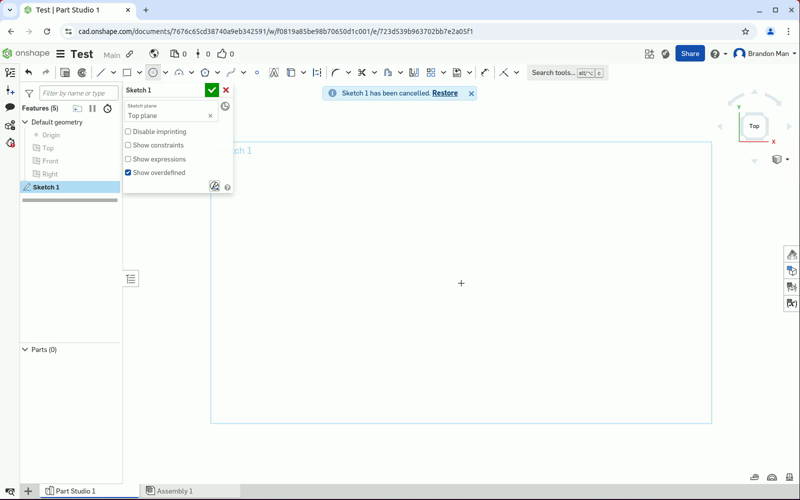
click(461, 282)
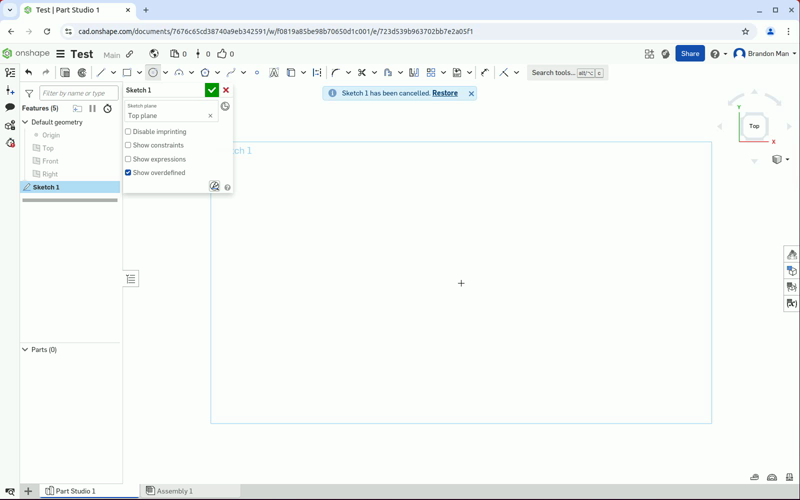
key_up(shift)
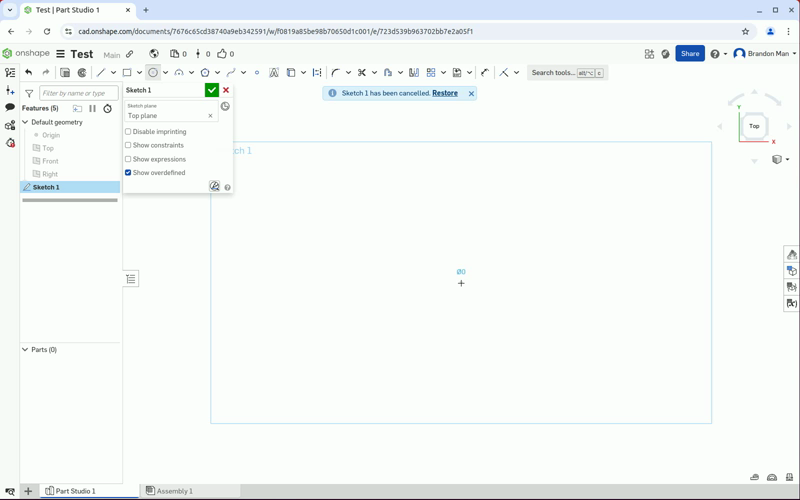
mouse_move(574, 282)
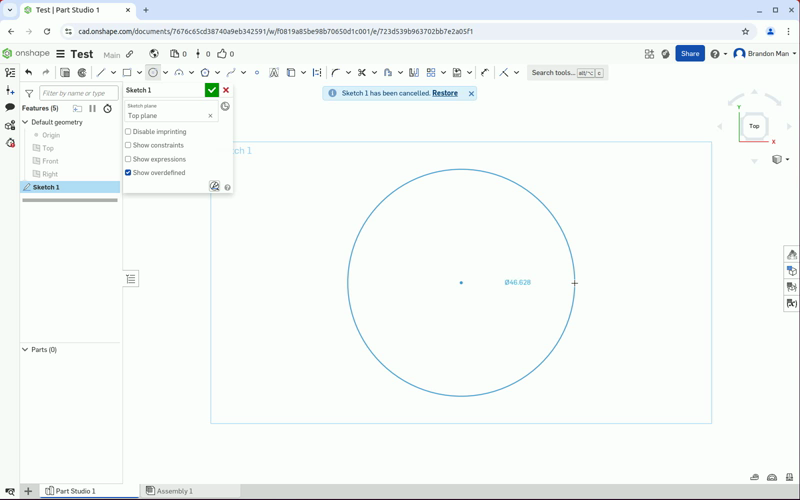
click(574, 282)
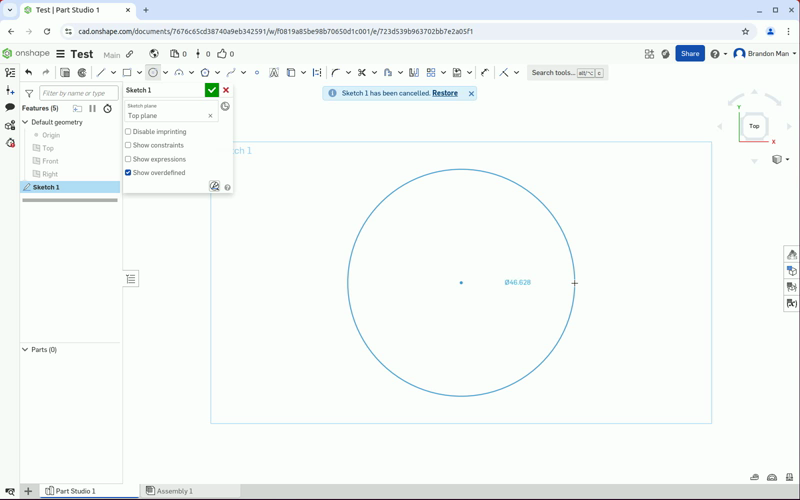
key(esc)
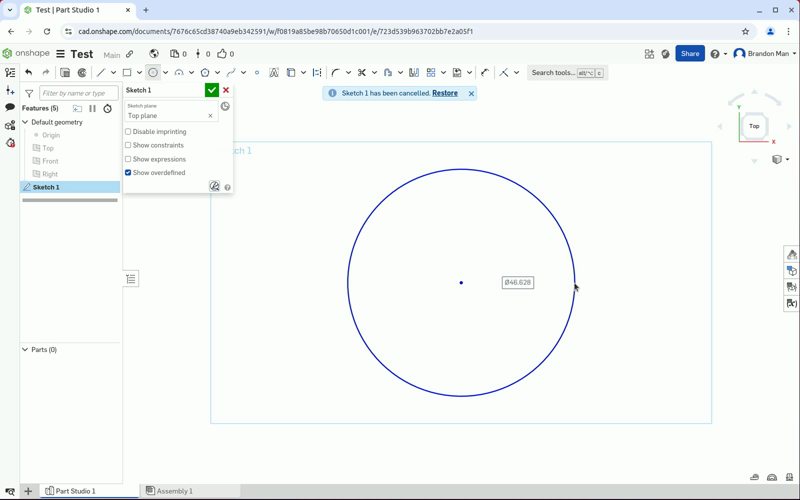
key(a)
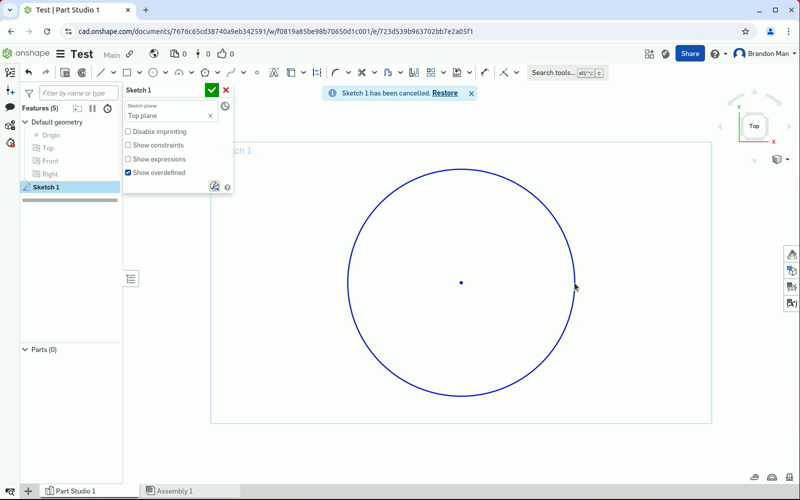
key_down(shift)
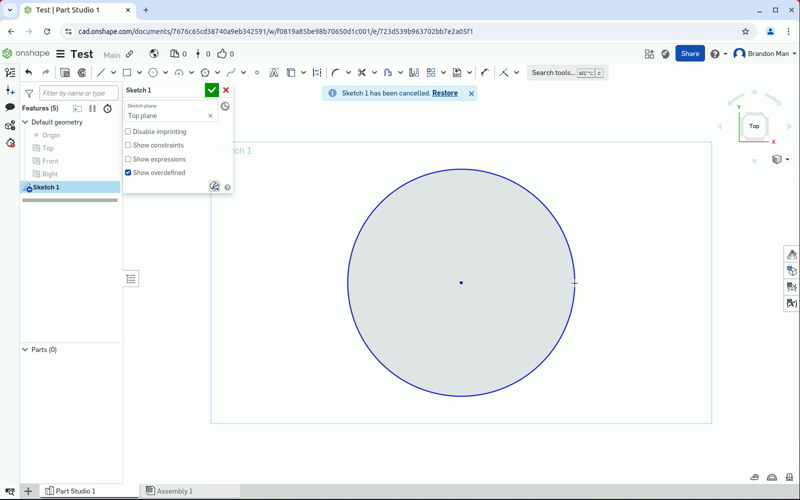
mouse_move(402, 320)
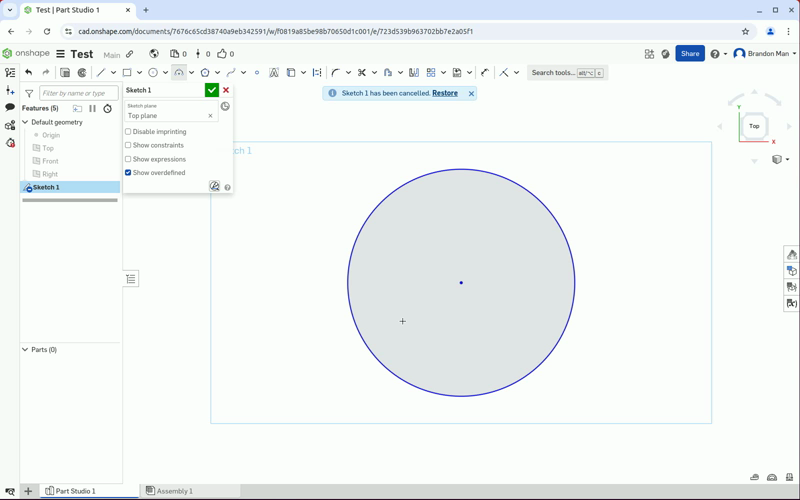
click(402, 320)
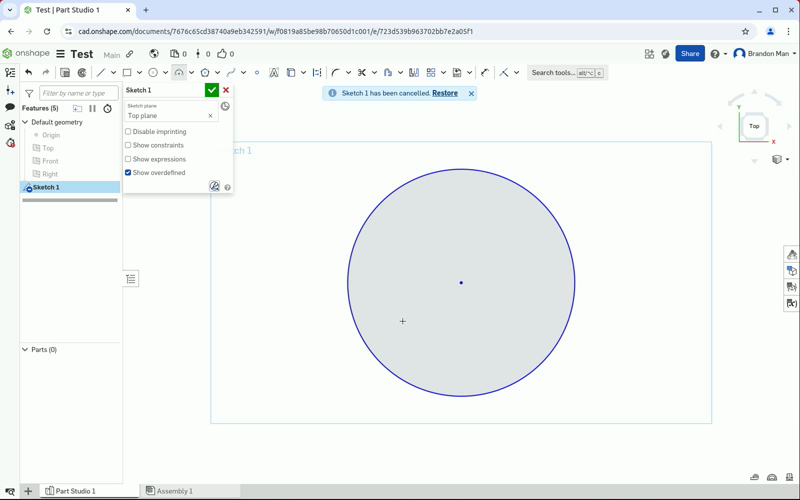
key_up(shift)
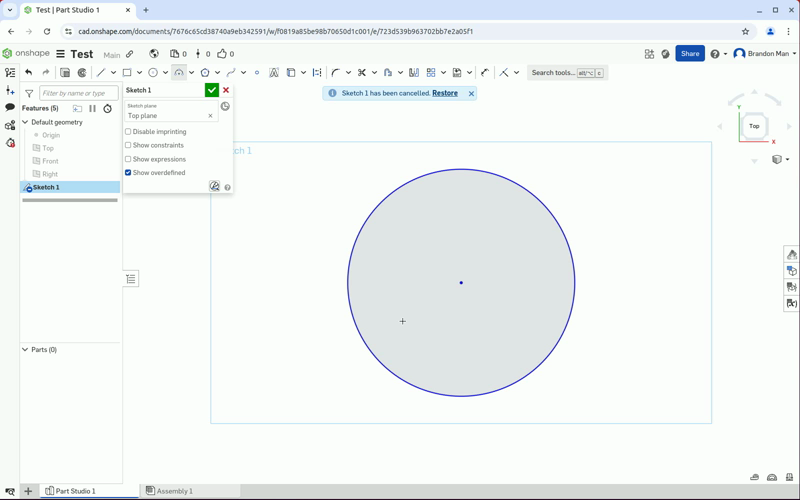
key_down(shift)
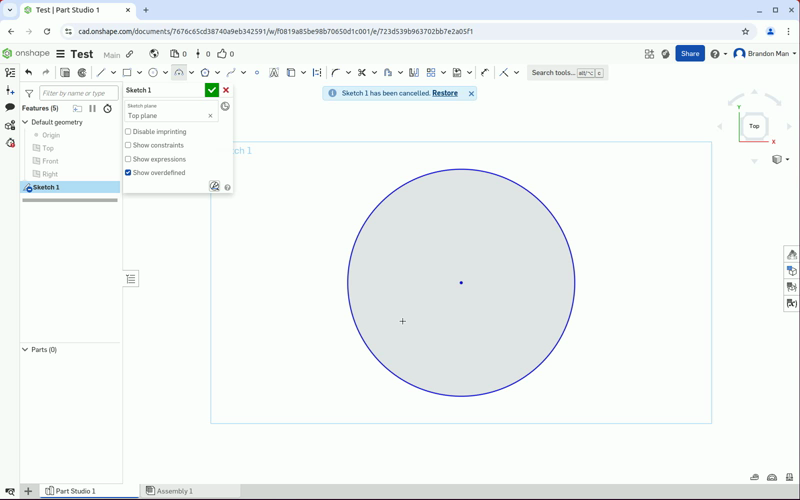
mouse_move(461, 372)
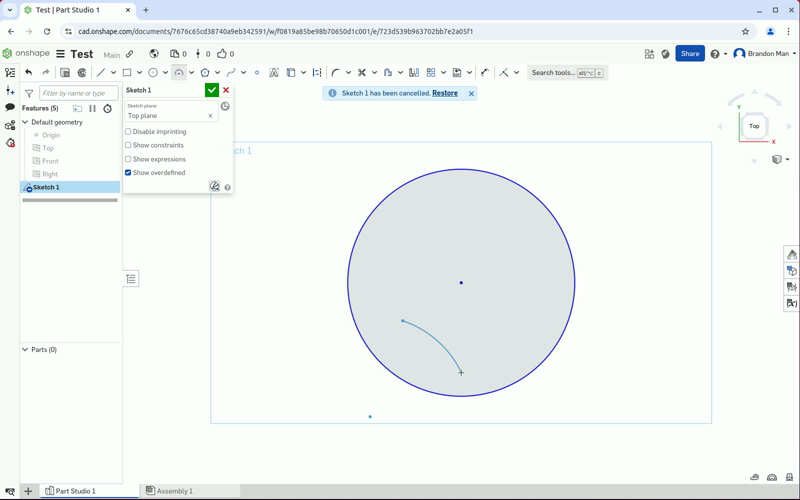
click(461, 372)
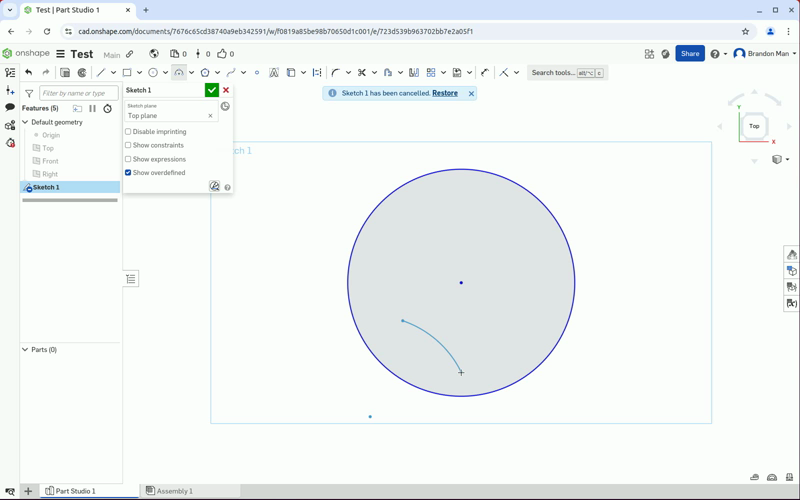
mouse_move(424, 355)
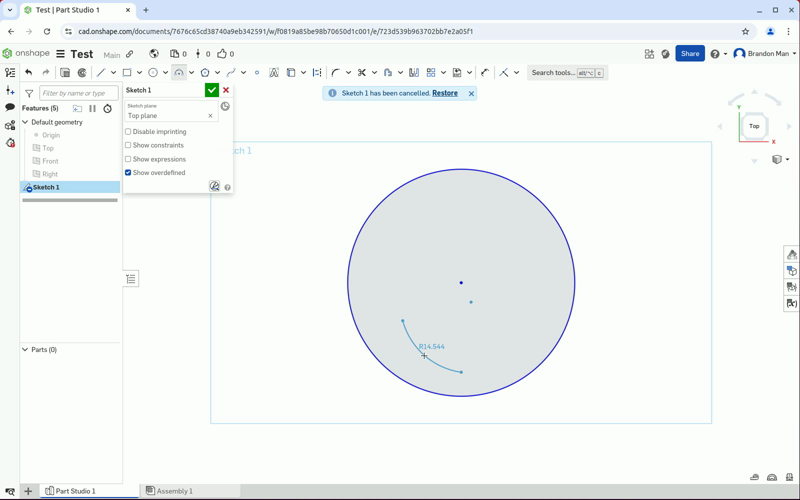
click(424, 355)
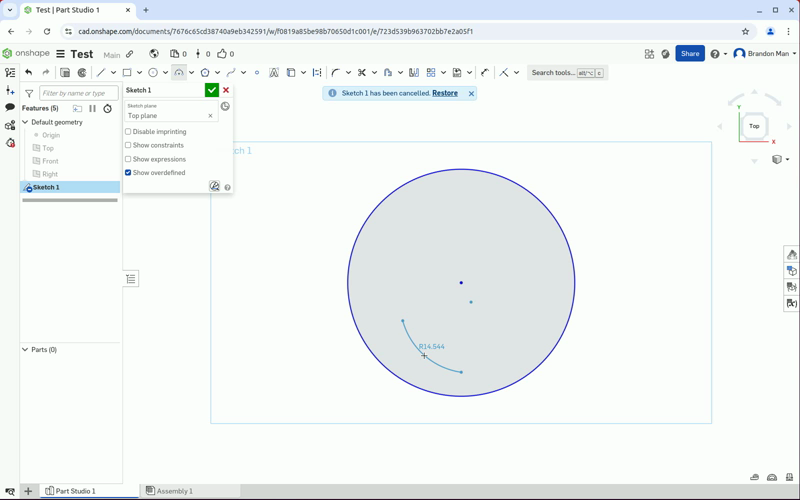
key_up(shift)
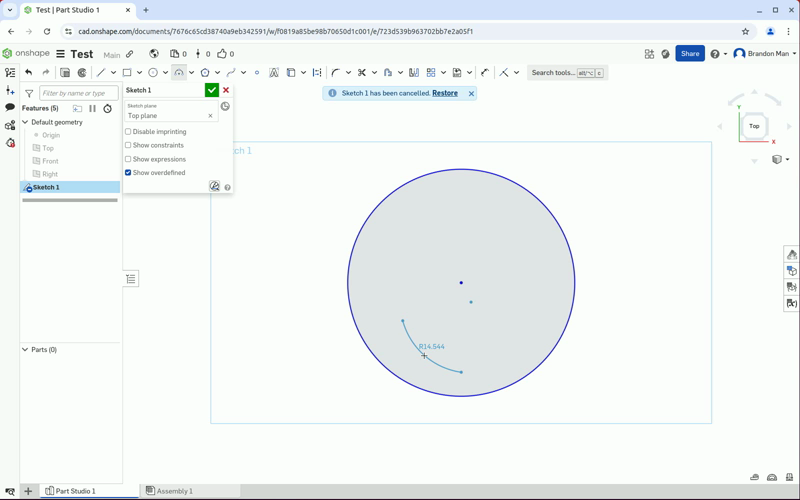
mouse_move(461, 372)
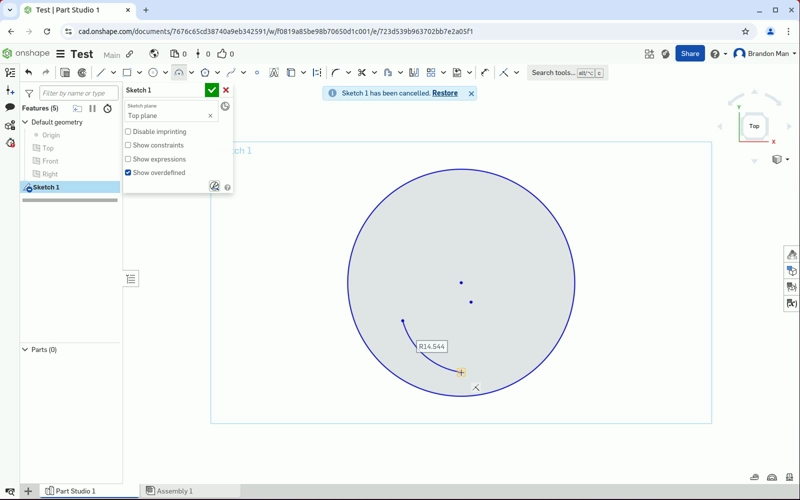
click(461, 372)
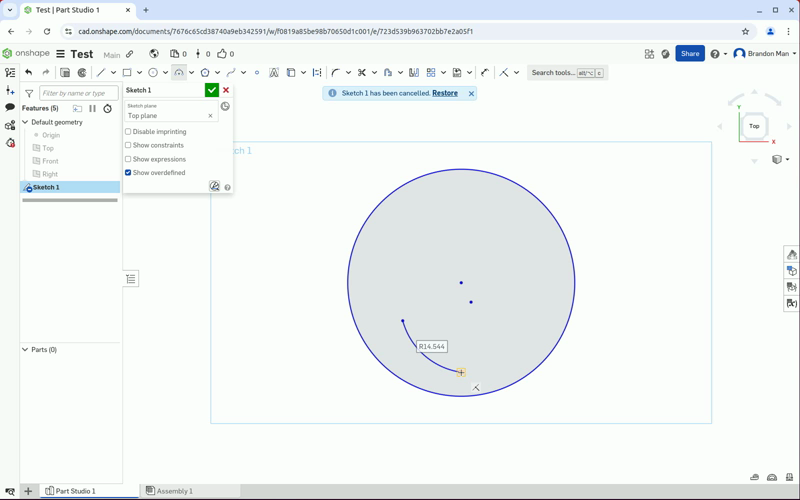
key_down(shift)
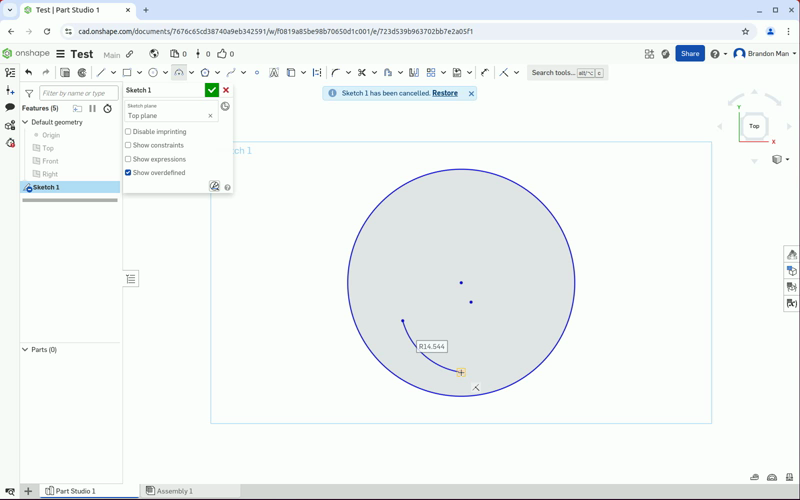
mouse_move(517, 320)
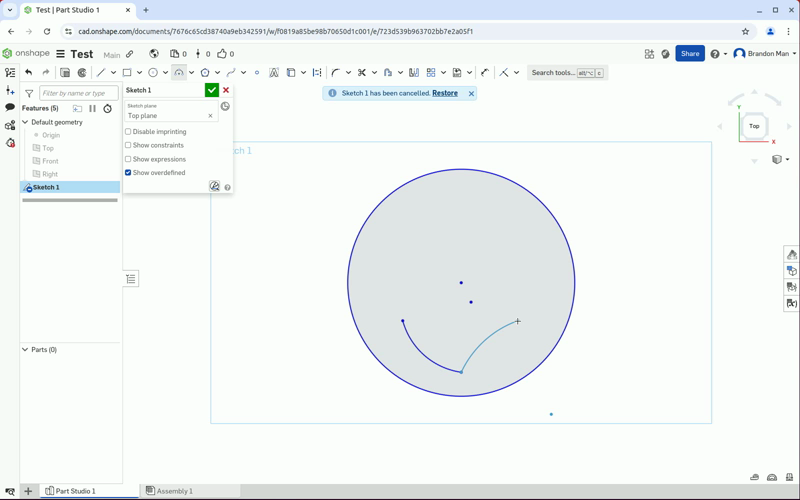
click(517, 320)
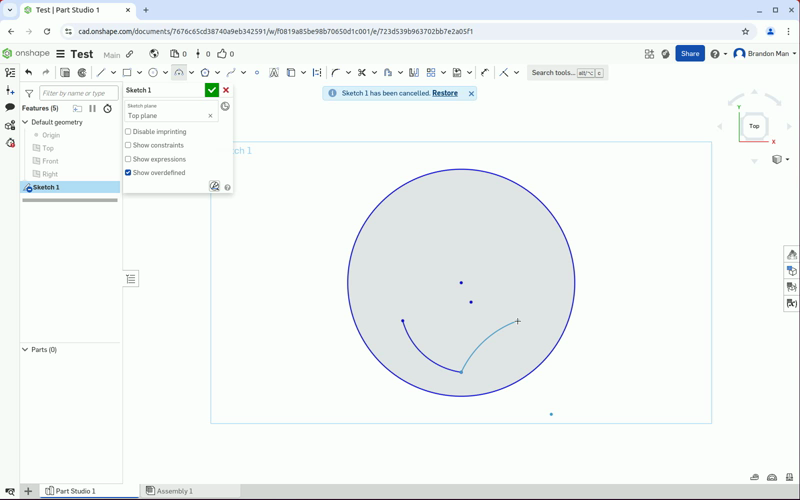
mouse_move(497, 354)
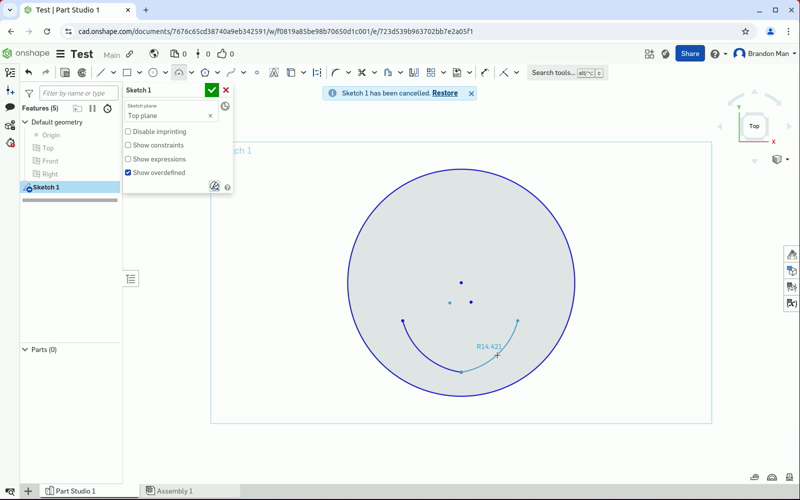
click(497, 354)
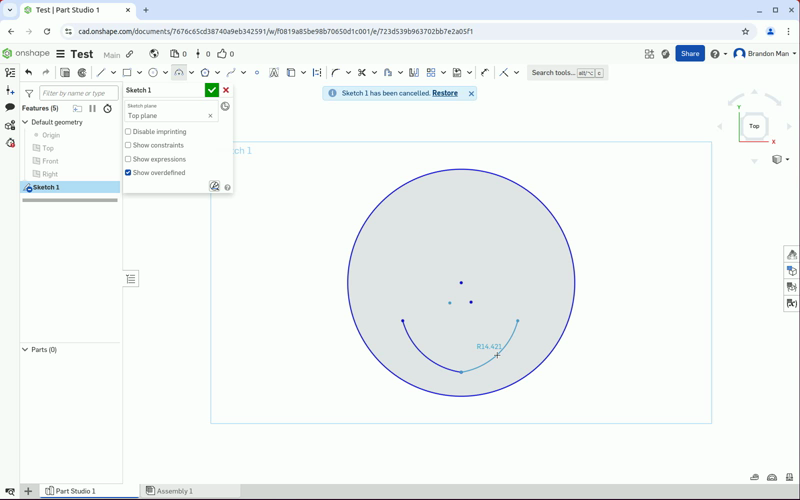
key_up(shift)
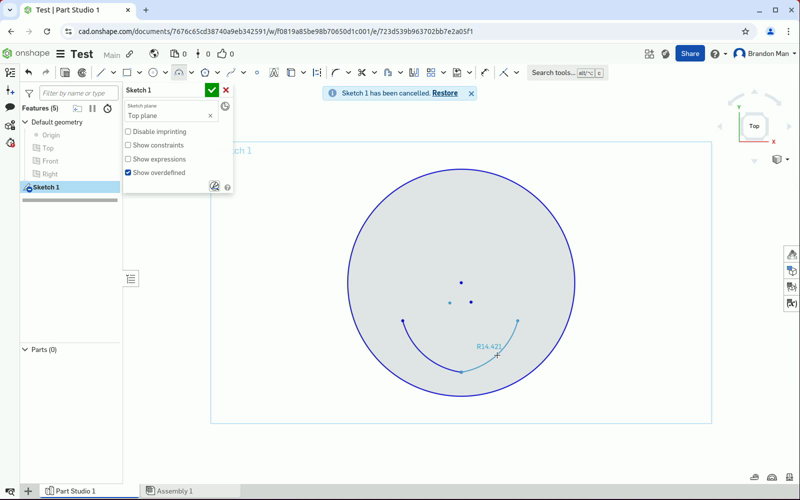
key(esc)
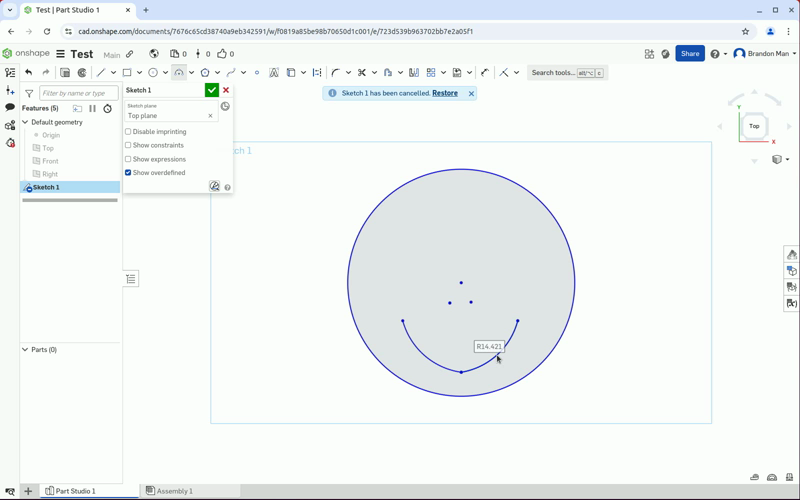
key(l)
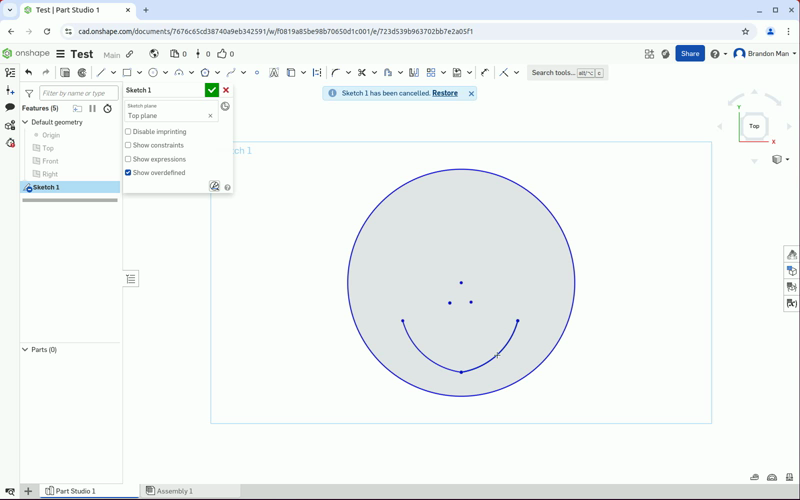
mouse_move(517, 320)
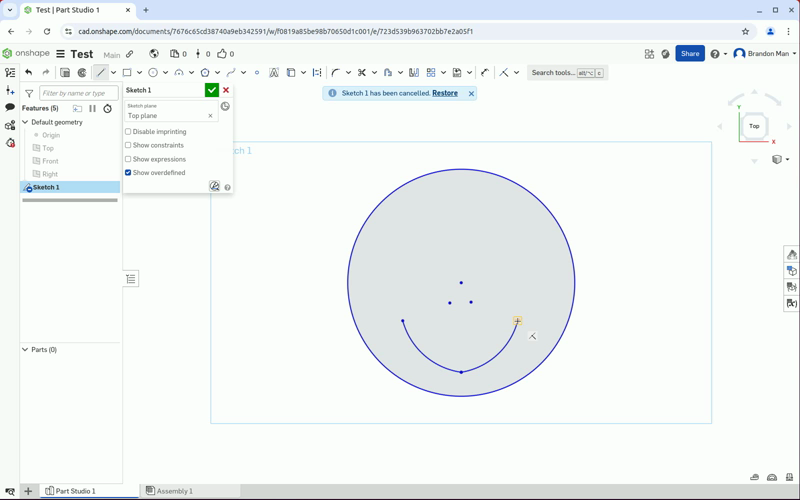
click(517, 320)
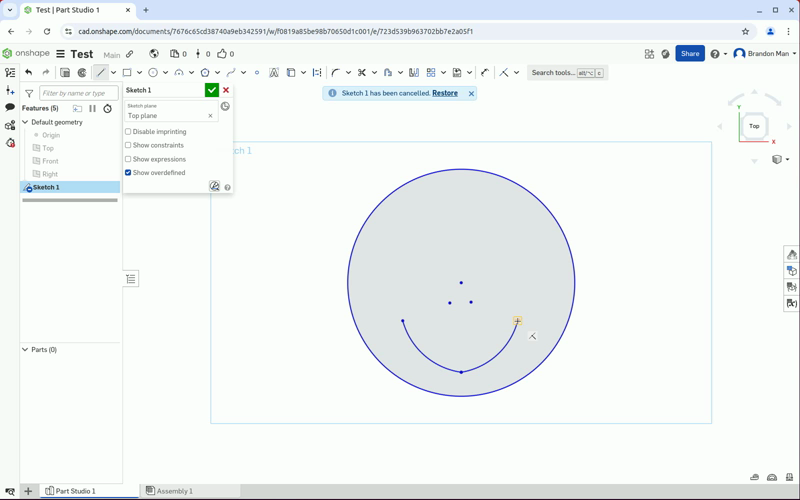
key_down(shift)
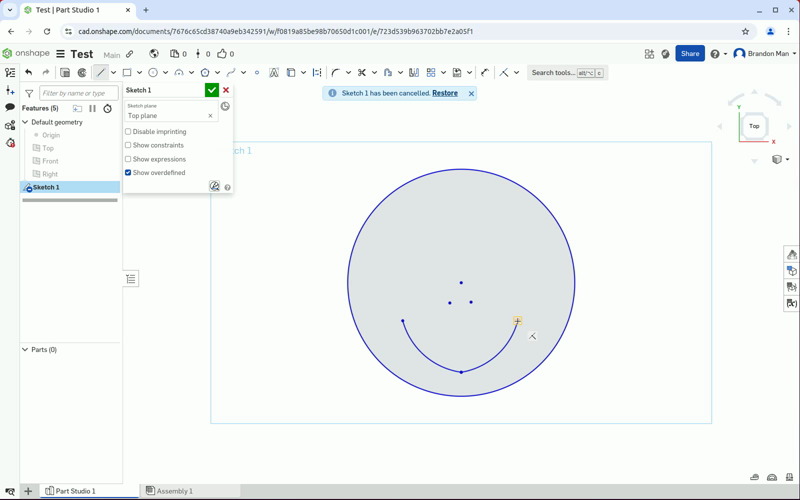
mouse_move(517, 216)
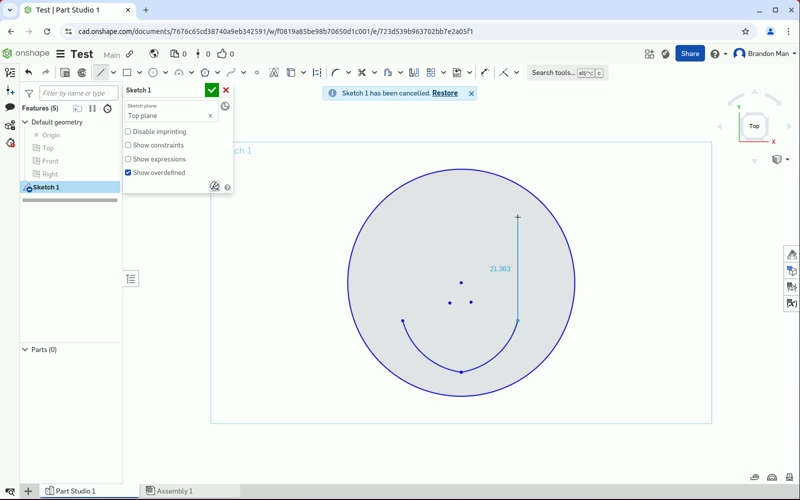
click(517, 216)
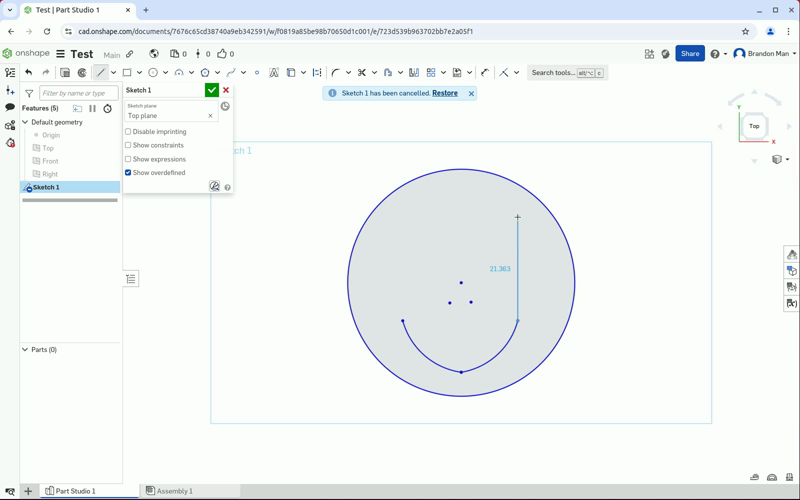
key_up(shift)
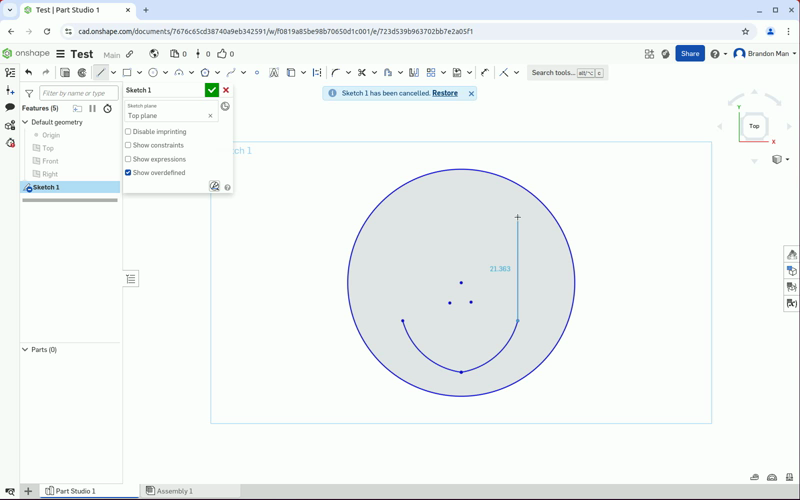
key_down(shift)
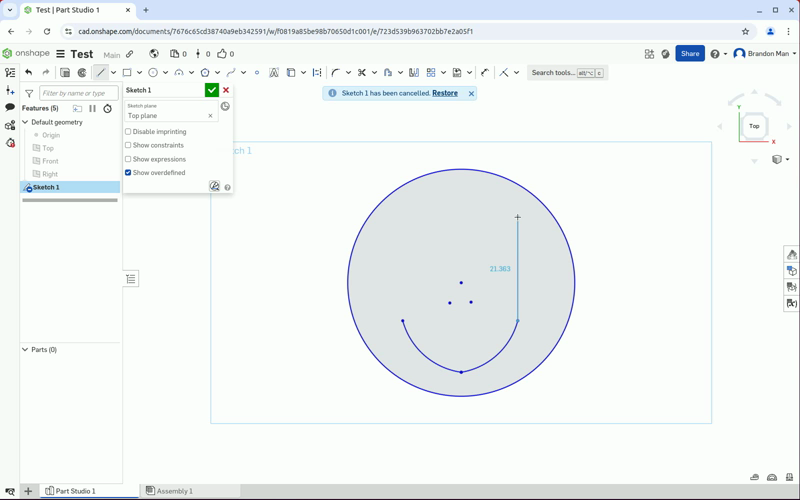
mouse_move(547, 216)
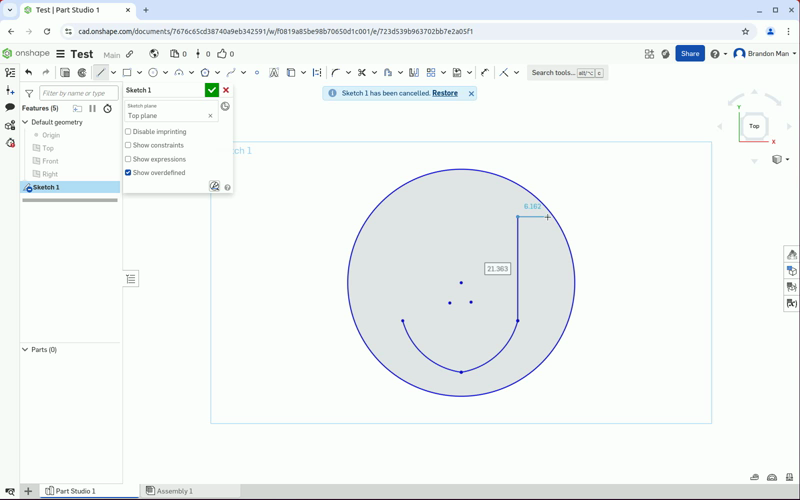
mouse_move(461, 205)
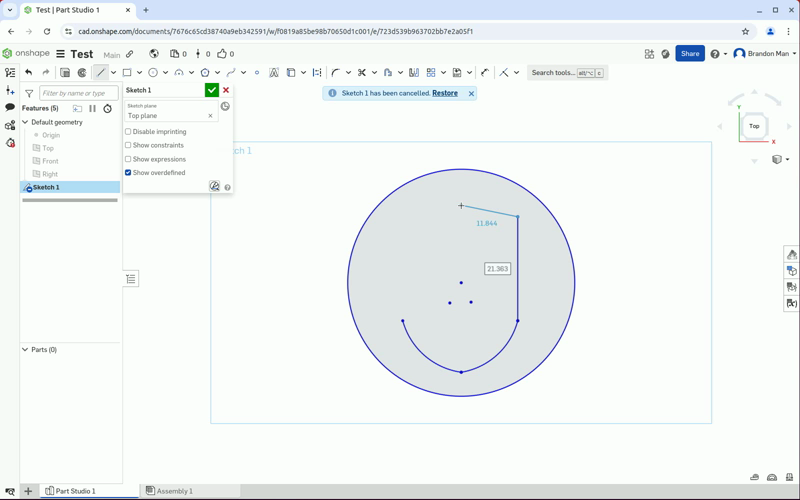
click(461, 205)
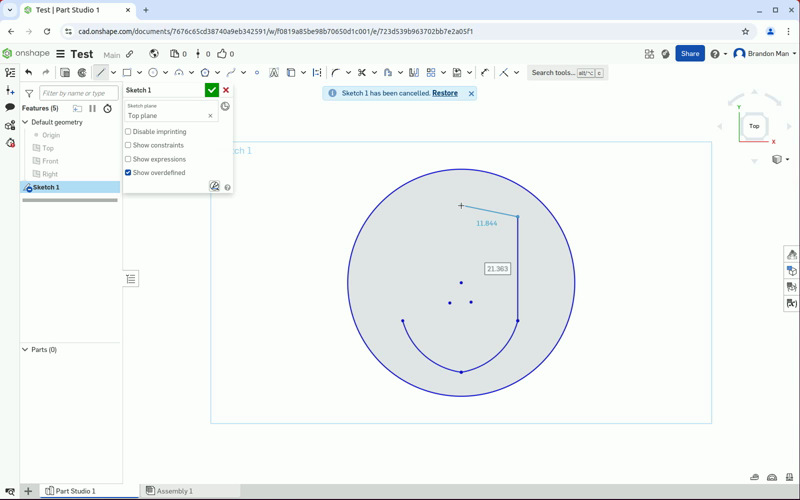
key_up(shift)
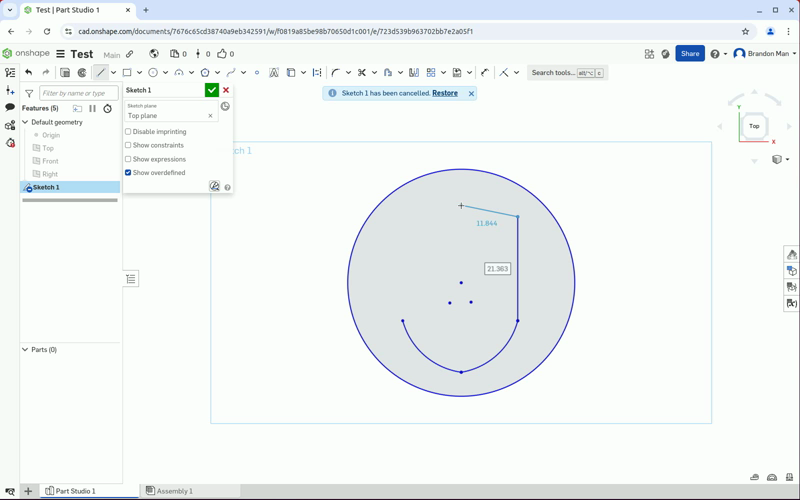
key_down(shift)
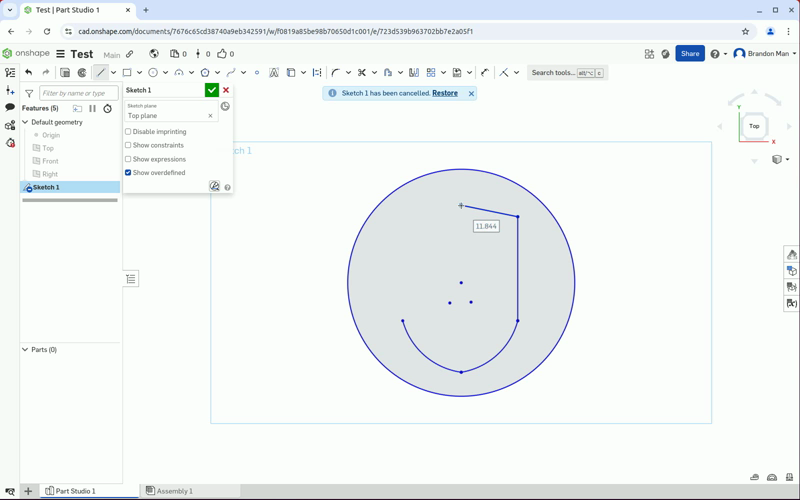
mouse_move(491, 205)
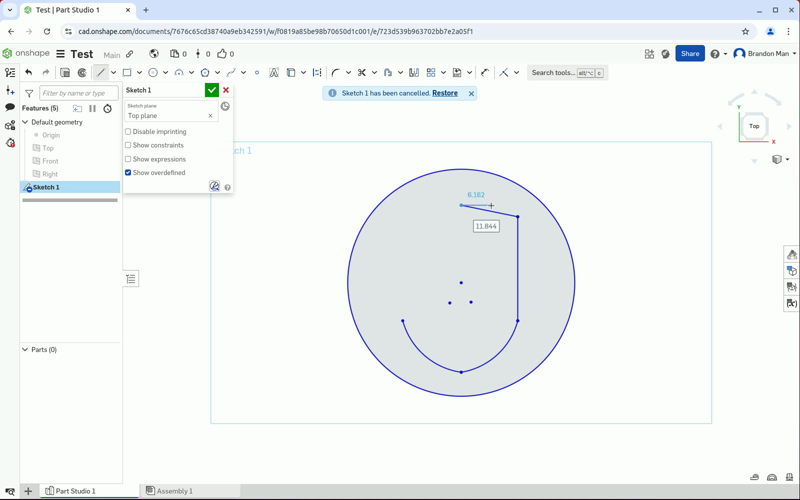
mouse_move(402, 216)
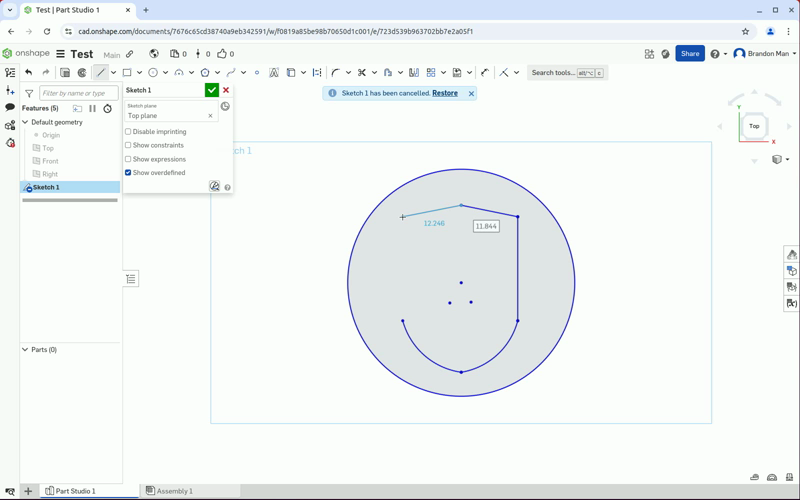
click(402, 216)
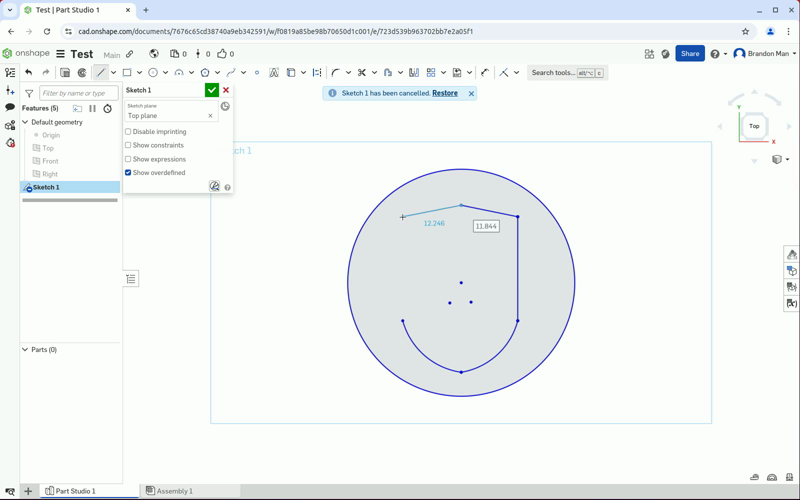
key_up(shift)
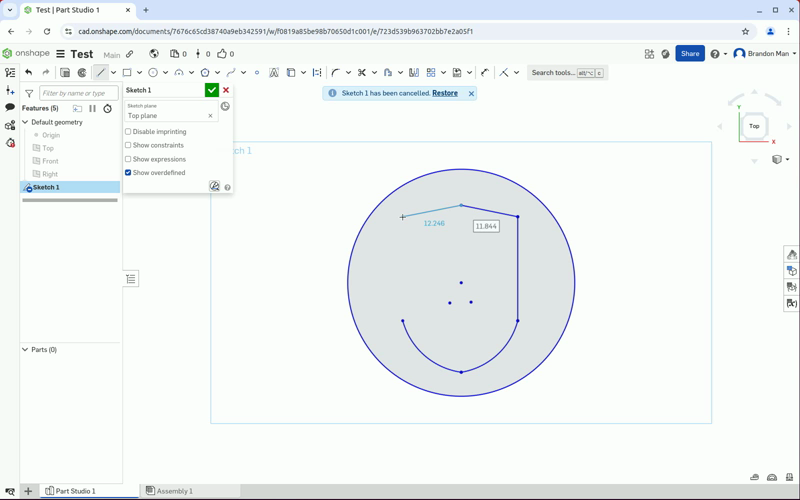
key_down(shift)
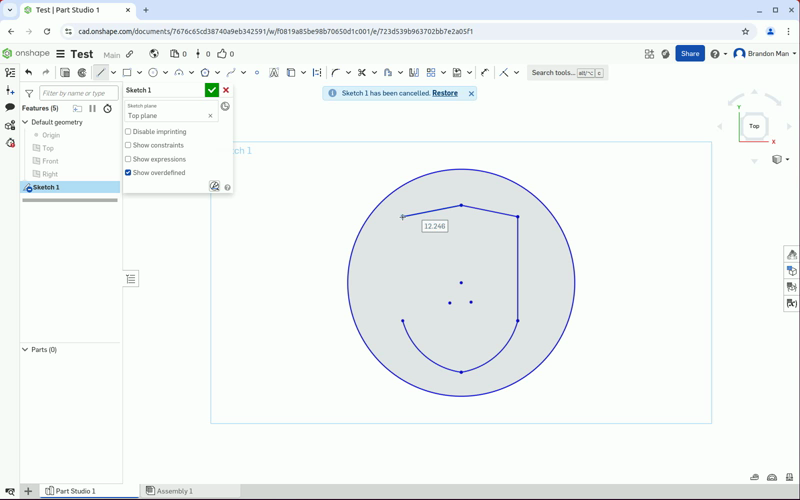
mouse_move(402, 320)
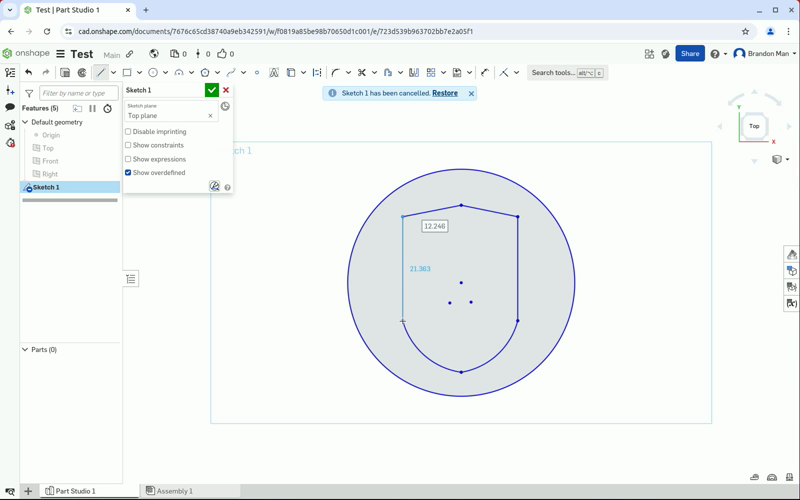
key_up(shift)
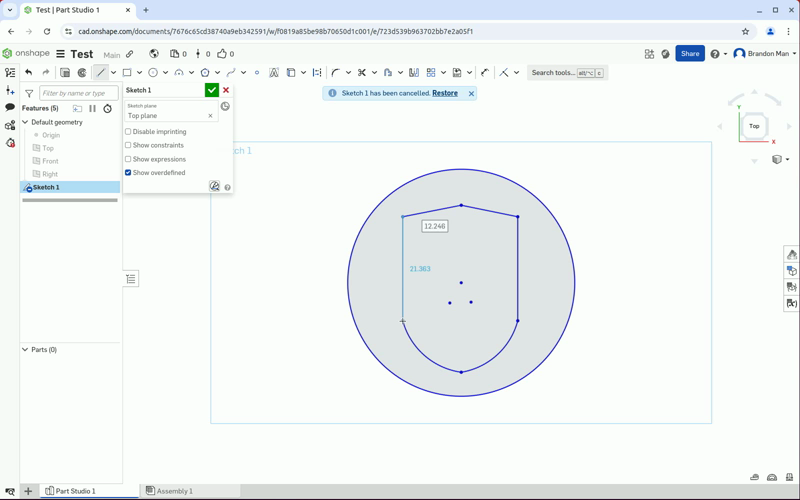
click(402, 320)
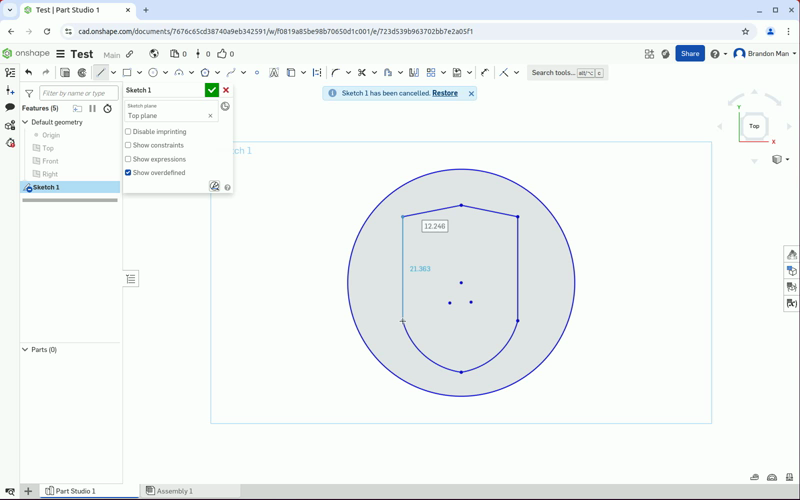
key(esc)
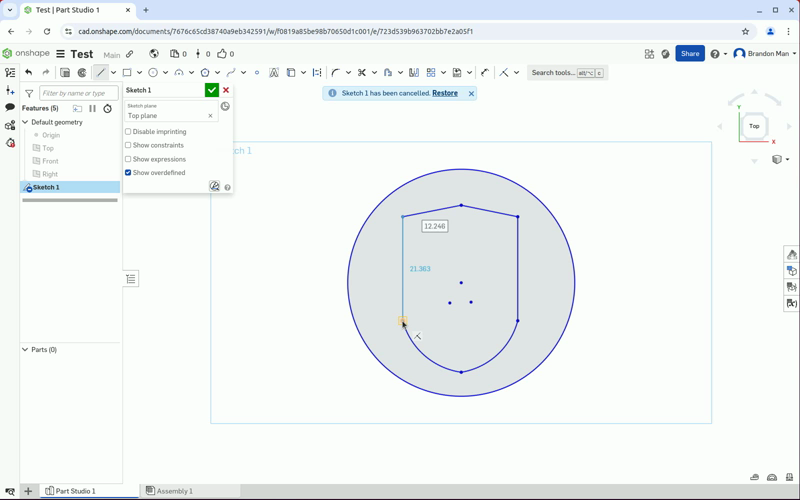
mouse_move(385, 248)
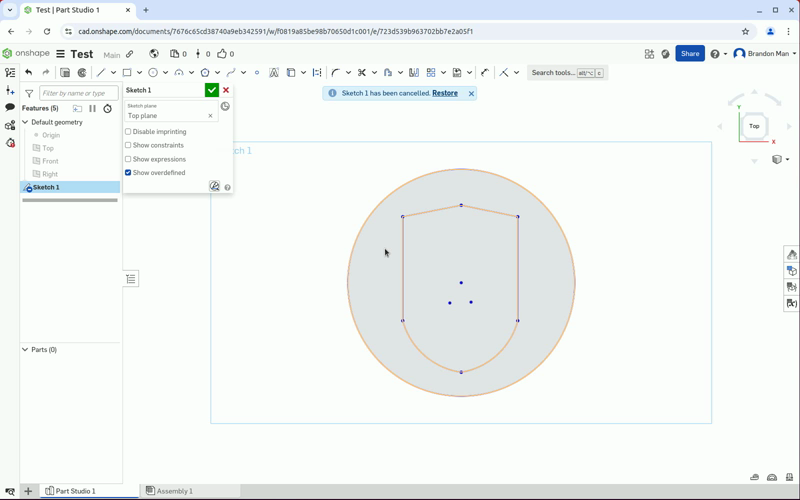
click(385, 248)
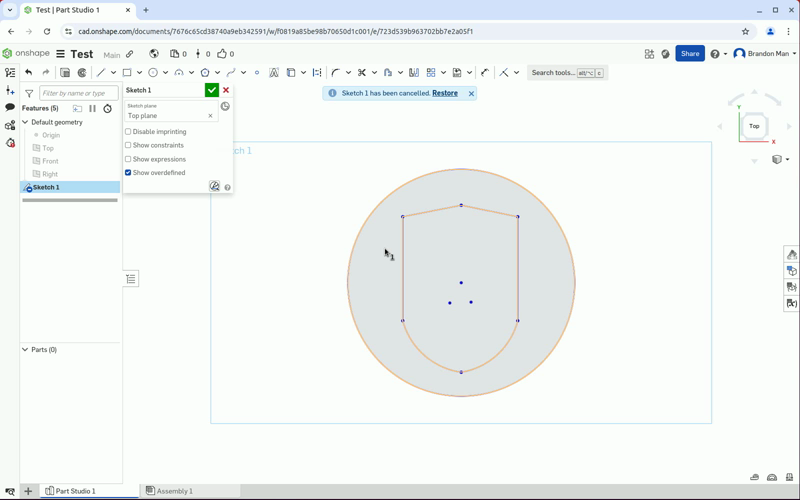
mouse_move(73, 352)
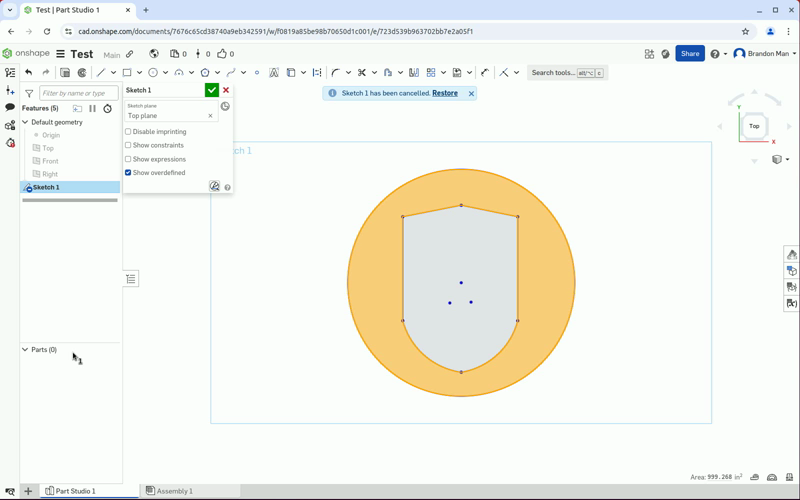
key(shift+y)
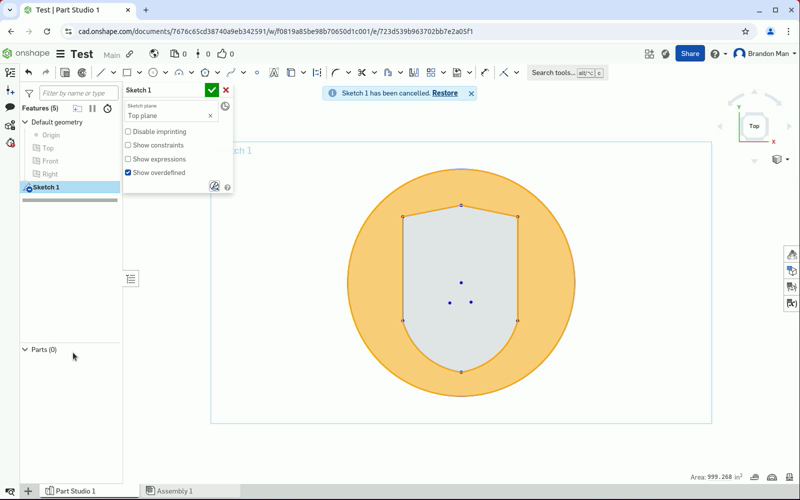
key(shift+e)
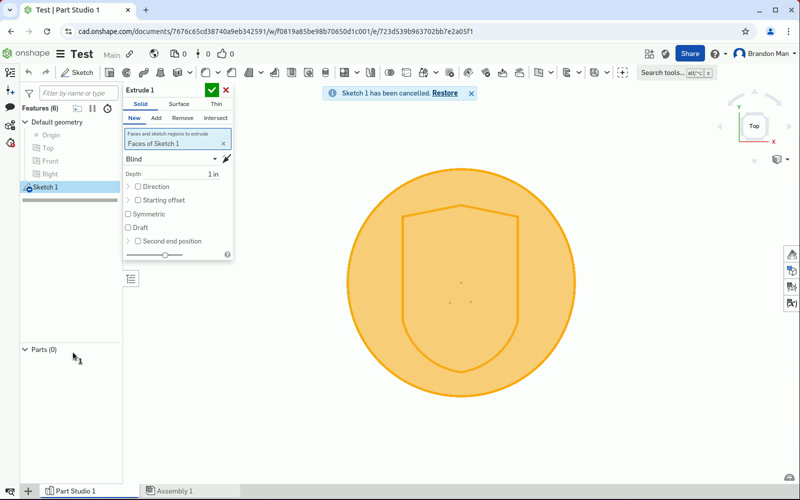
mouse_move(143, 106)
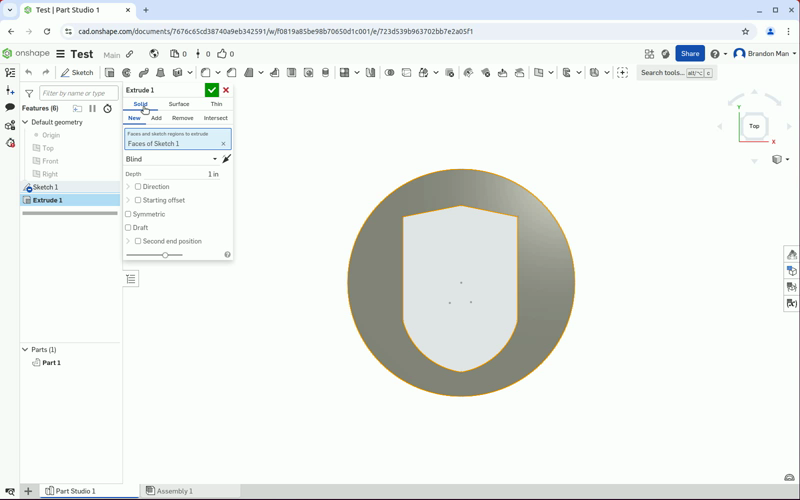
click(143, 106)
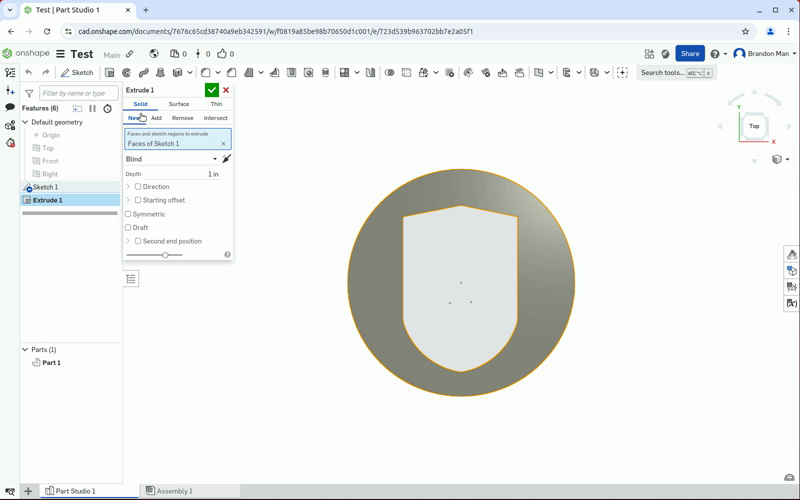
mouse_move(137, 120)
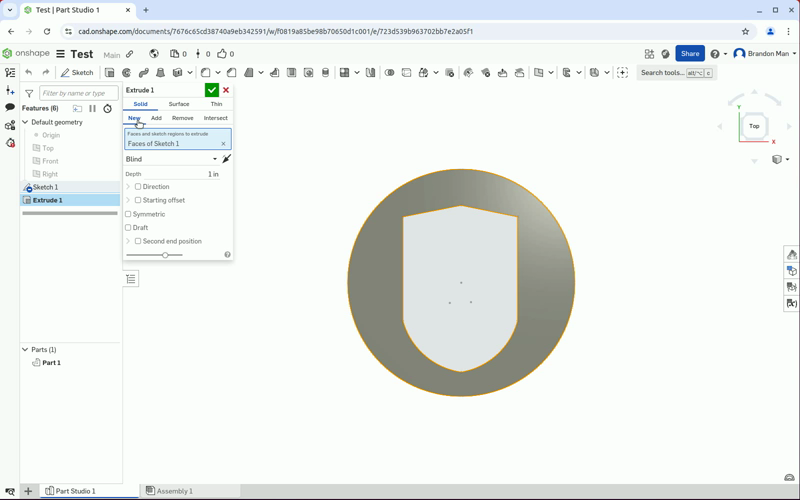
click(137, 120)
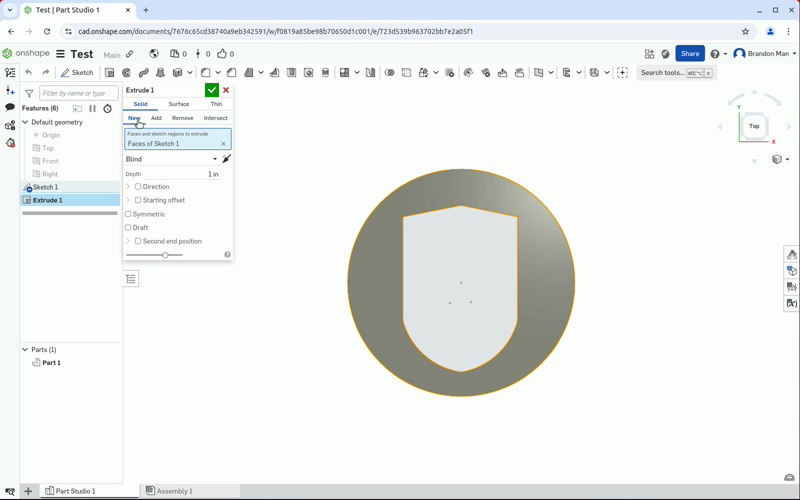
key(tab, 4)
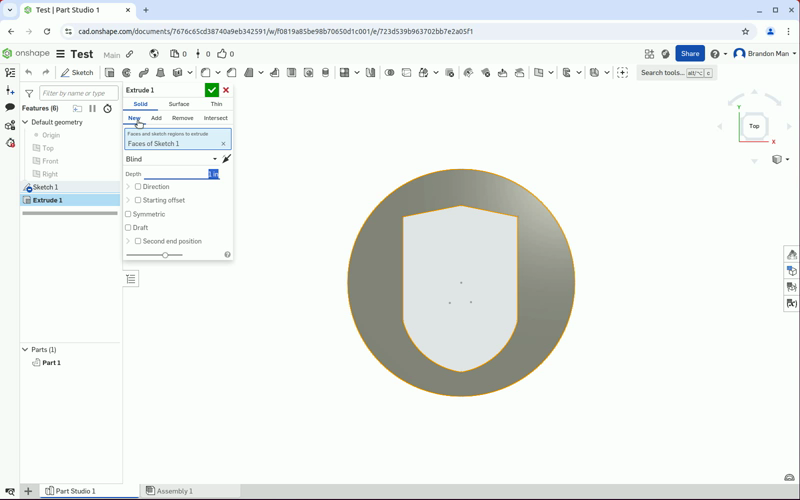
text(7.703)
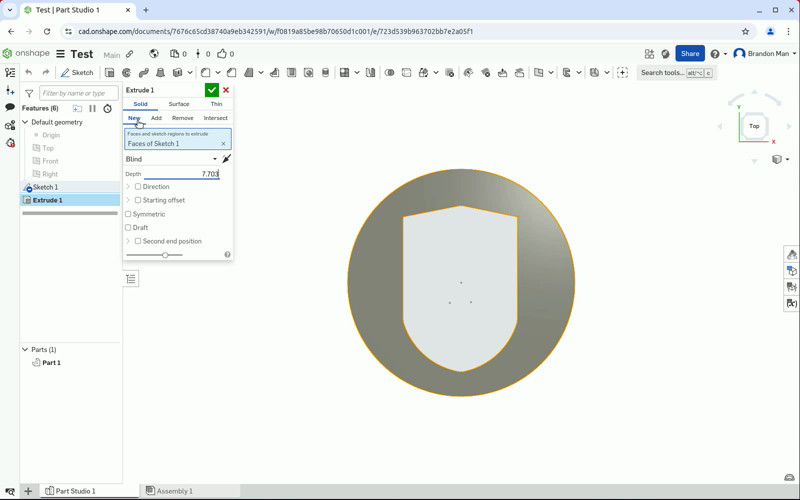
key(enter)
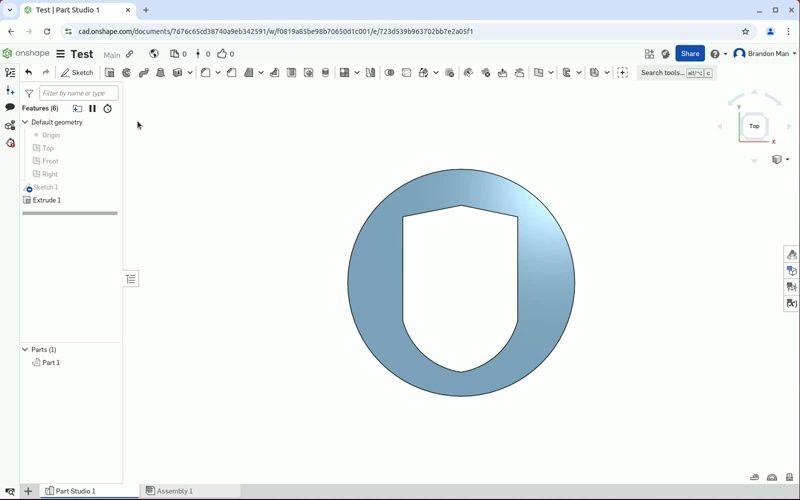
key(shift+h)
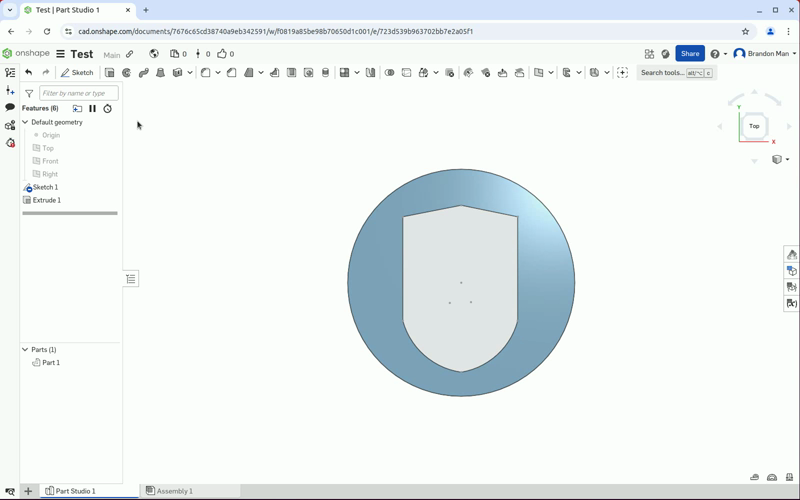
key(shift+h)
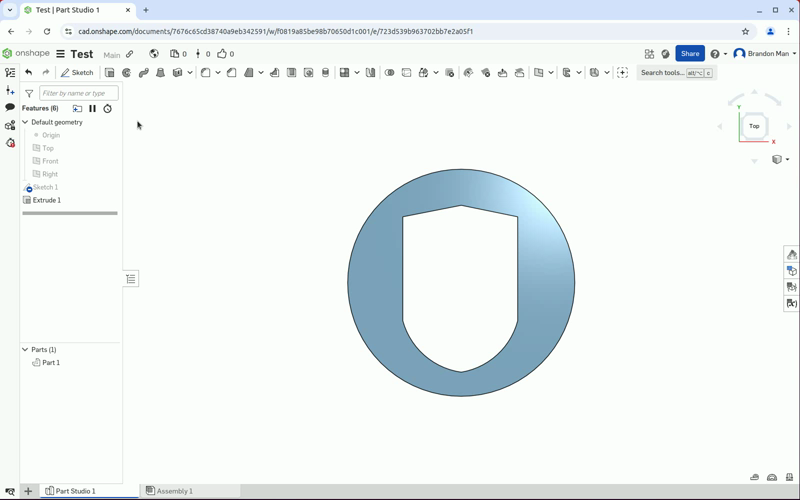
mouse_move(73, 189)
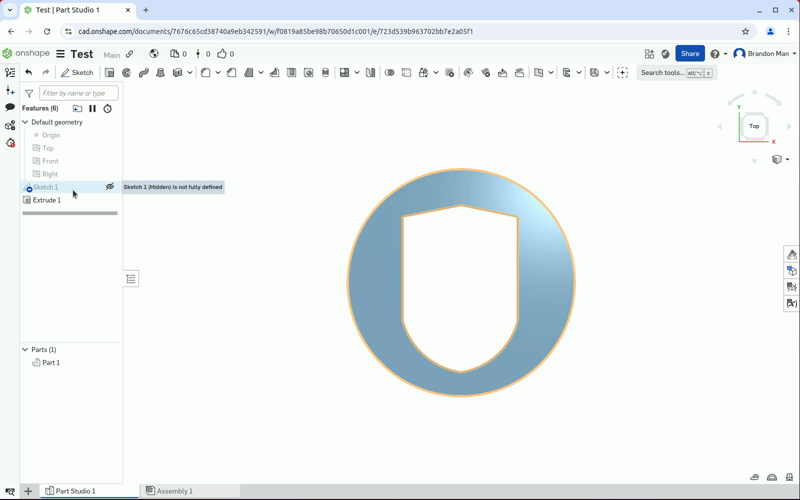
click(73, 189)
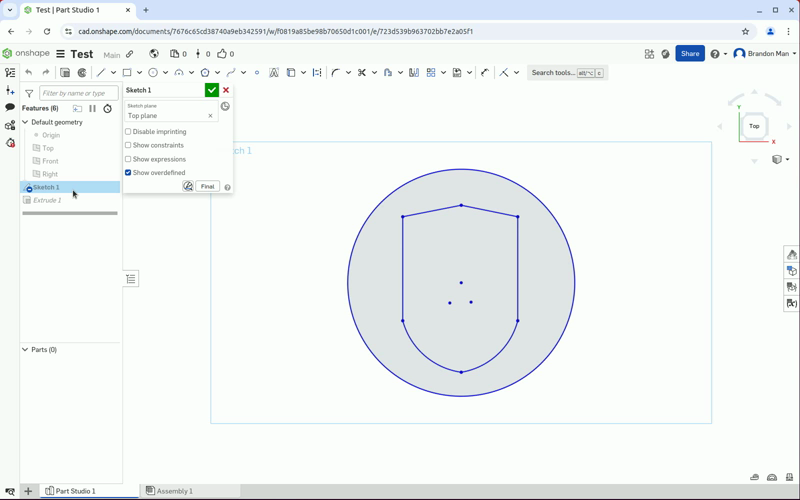
mouse_move(229, 92)
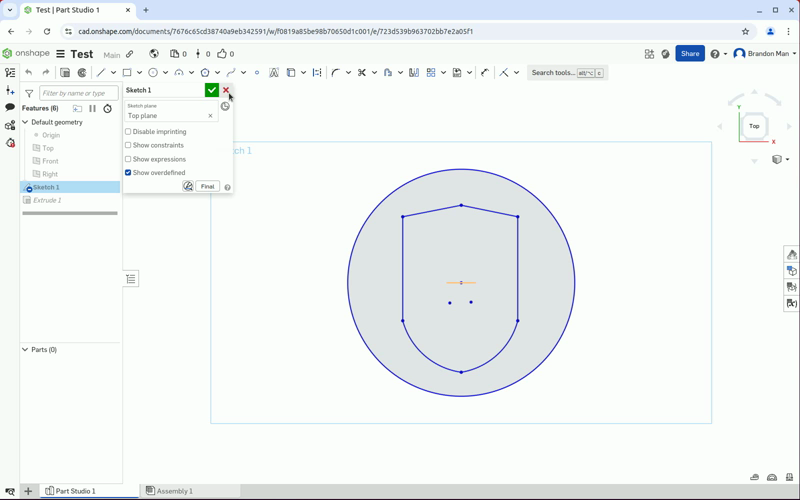
click(229, 92)
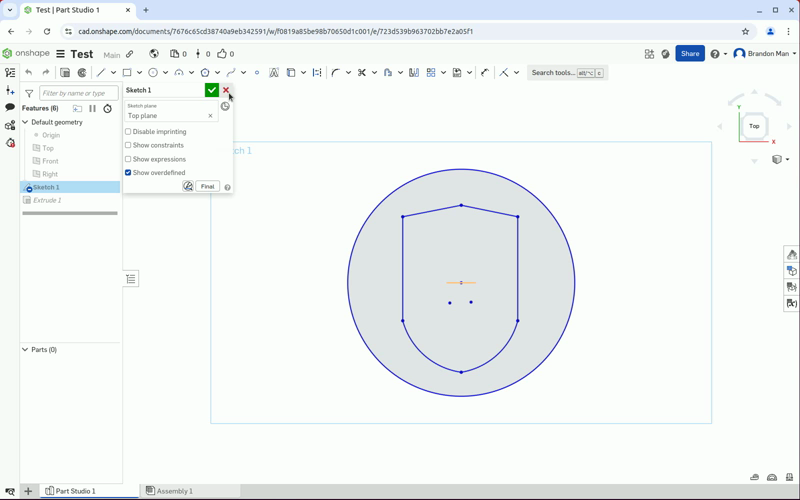
key(shift+s)
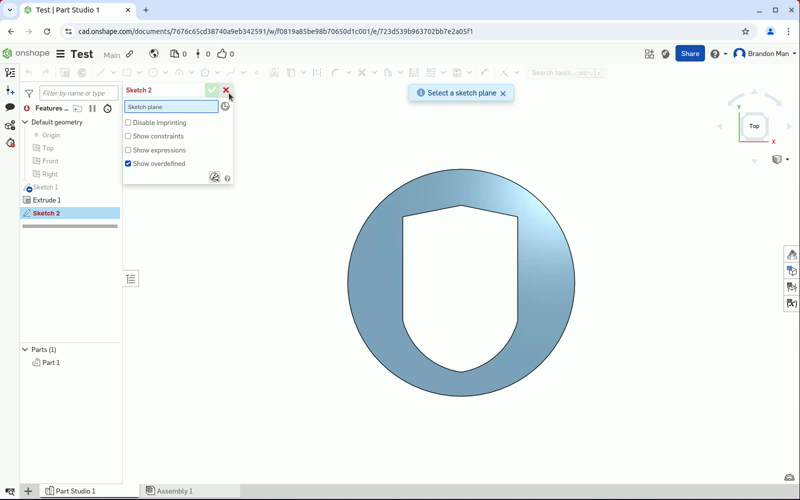
mouse_move(73, 150)
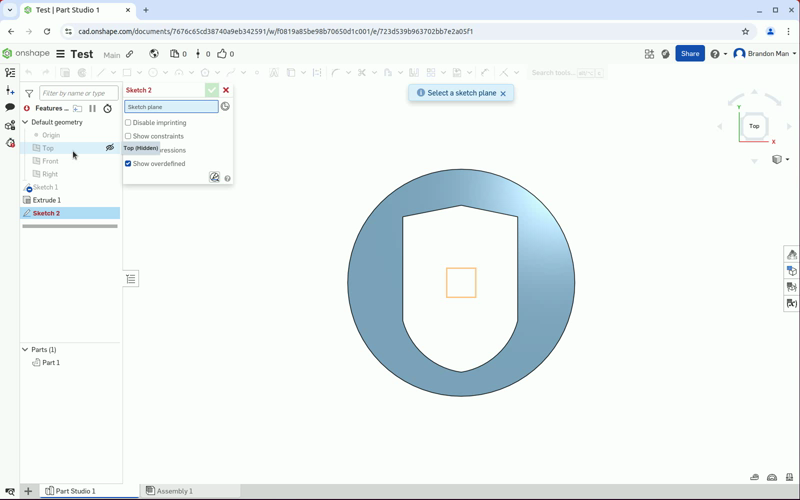
click(73, 150)
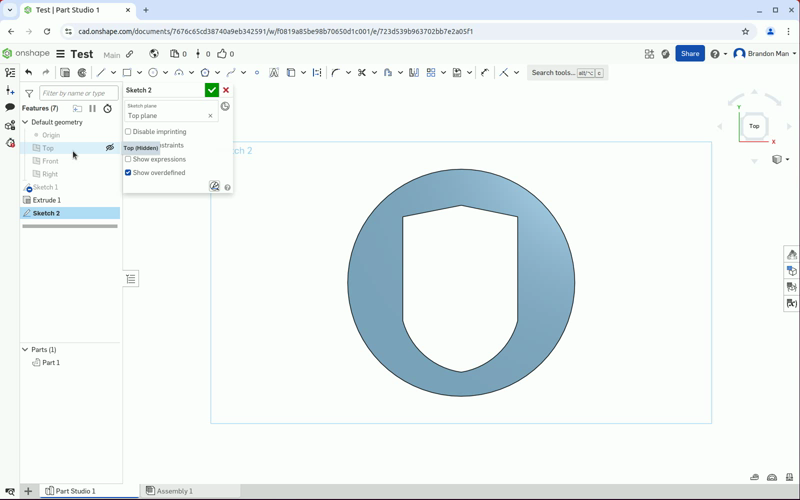
mouse_move(73, 352)
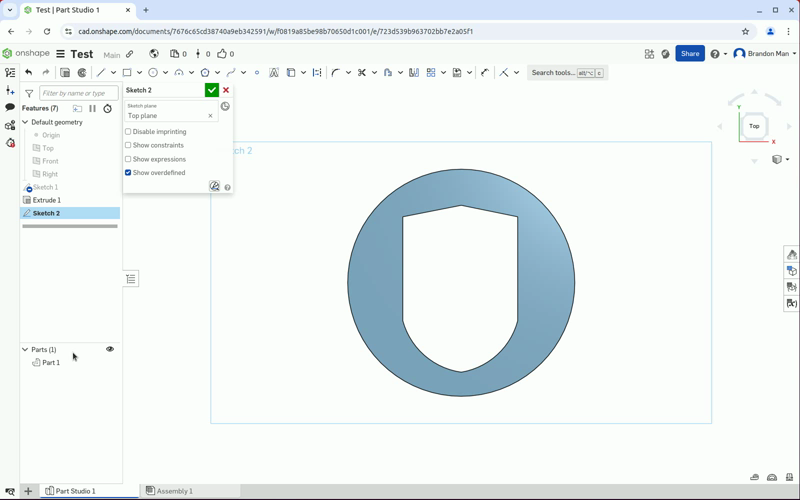
key(y)
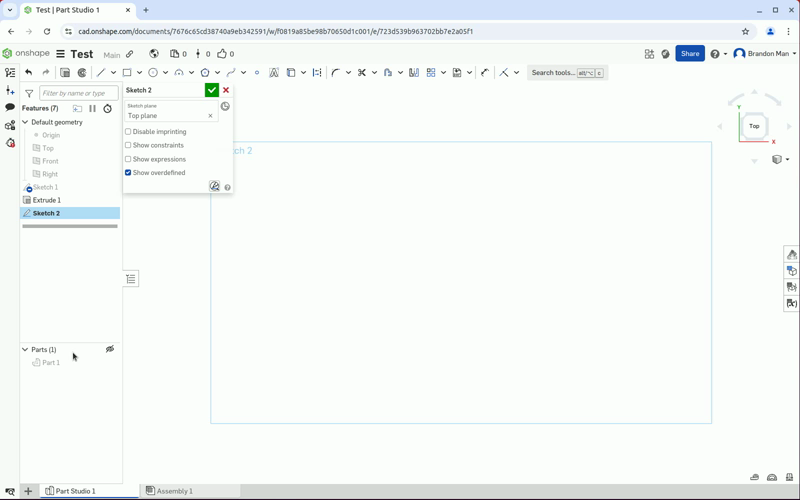
key(a)
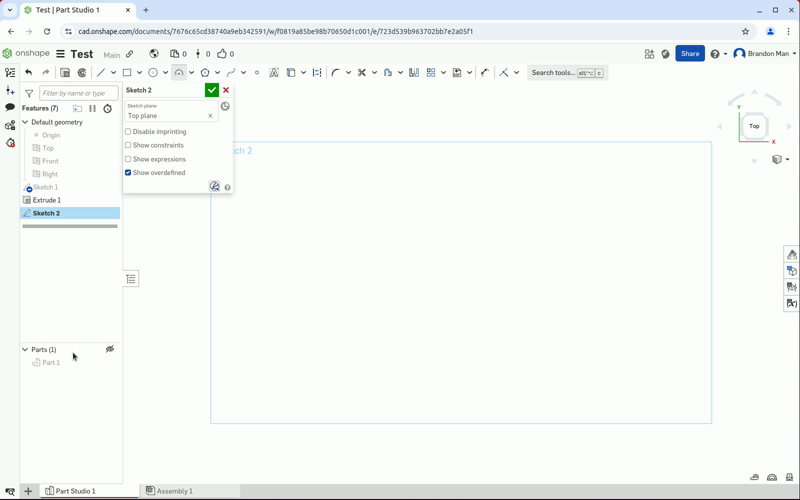
key_down(shift)
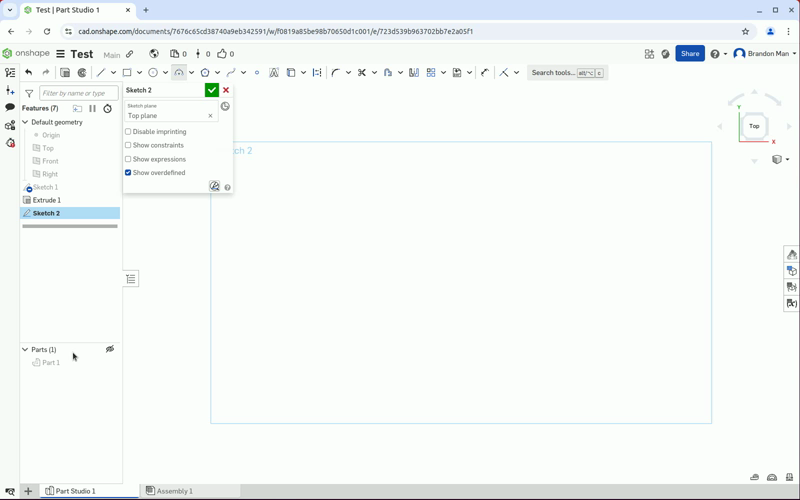
mouse_move(401, 320)
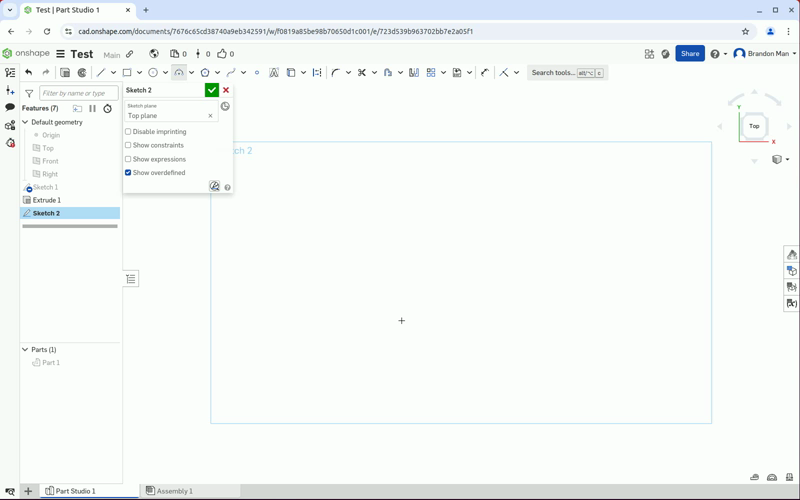
click(401, 320)
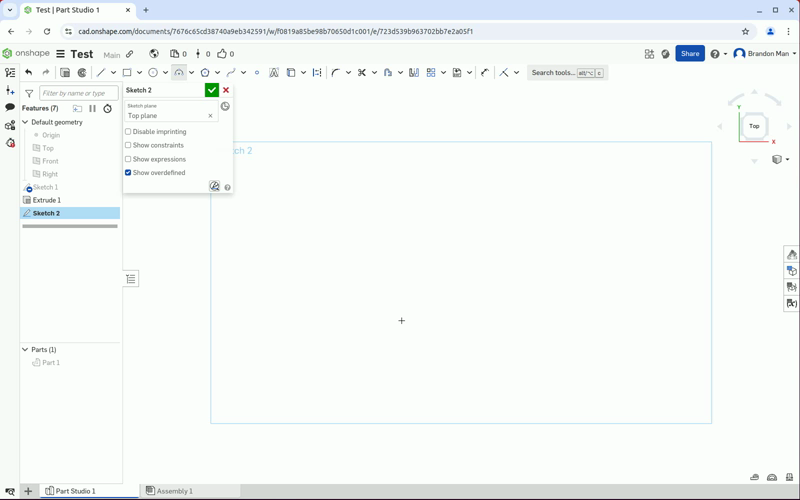
key_up(shift)
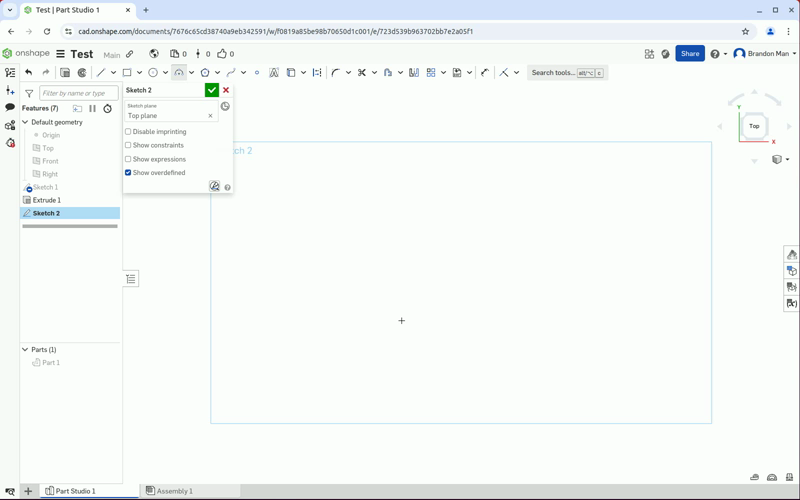
key_down(shift)
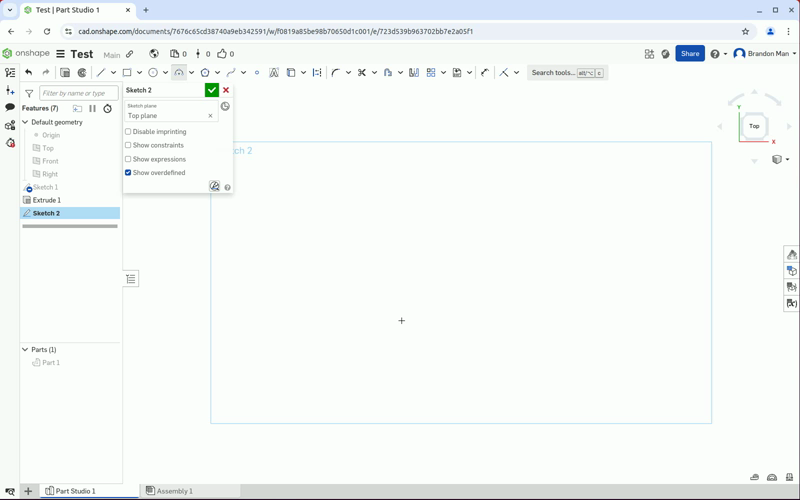
mouse_move(461, 372)
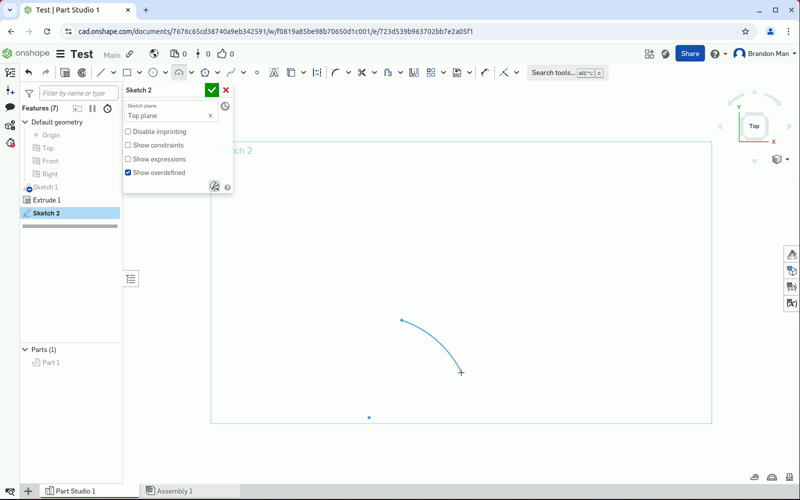
click(461, 372)
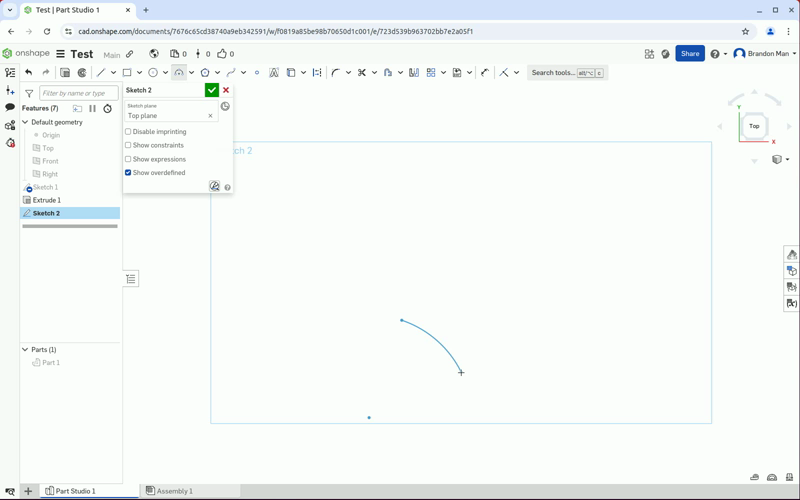
mouse_move(424, 355)
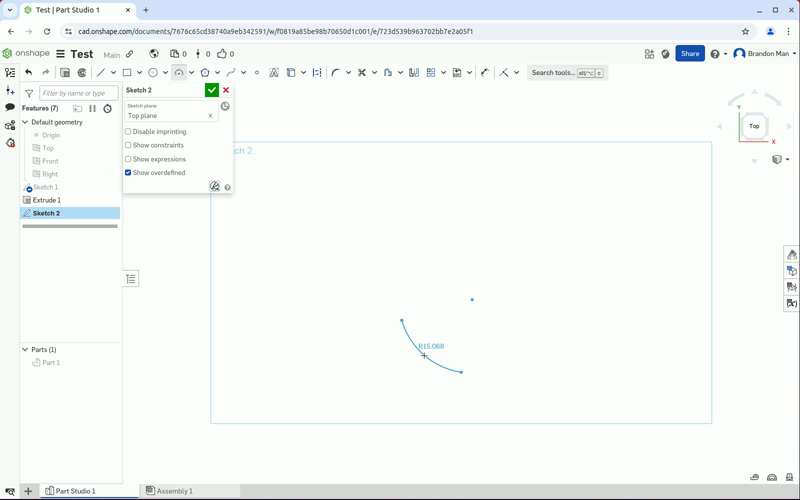
click(424, 355)
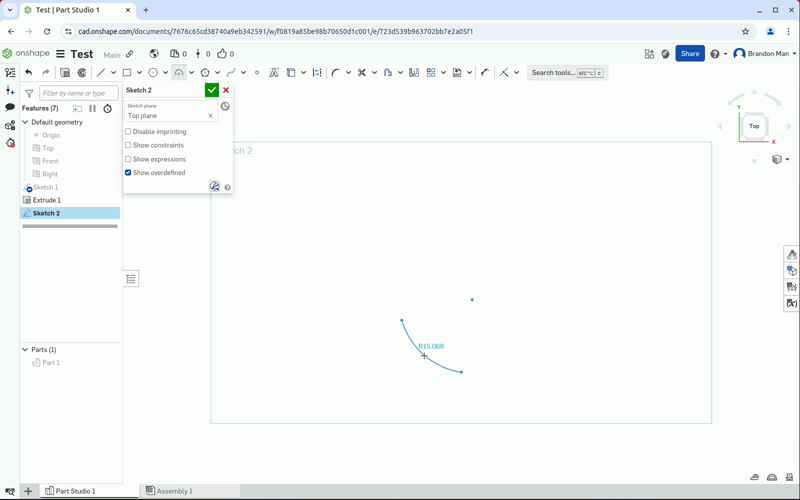
key_up(shift)
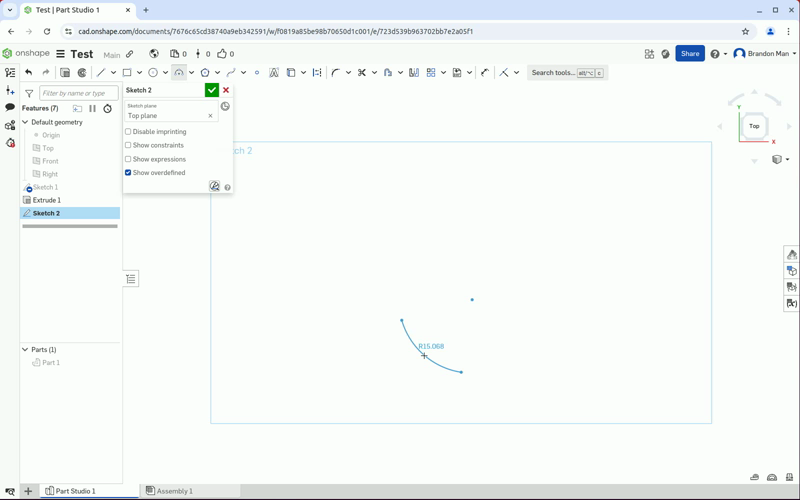
mouse_move(461, 372)
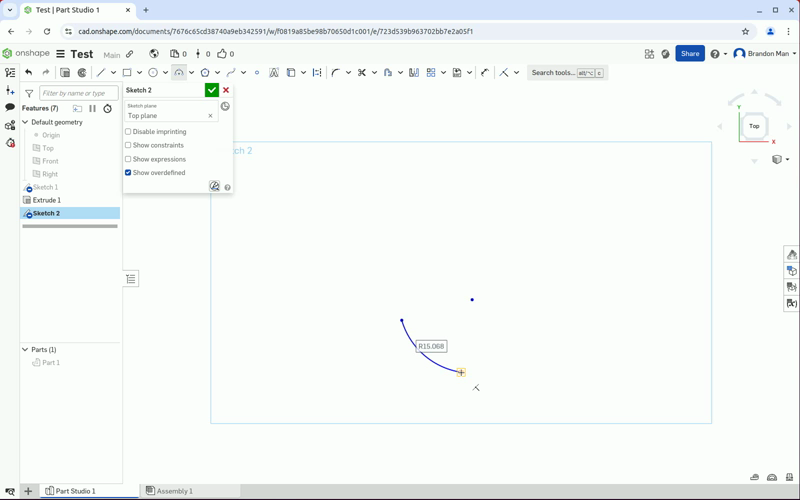
click(461, 372)
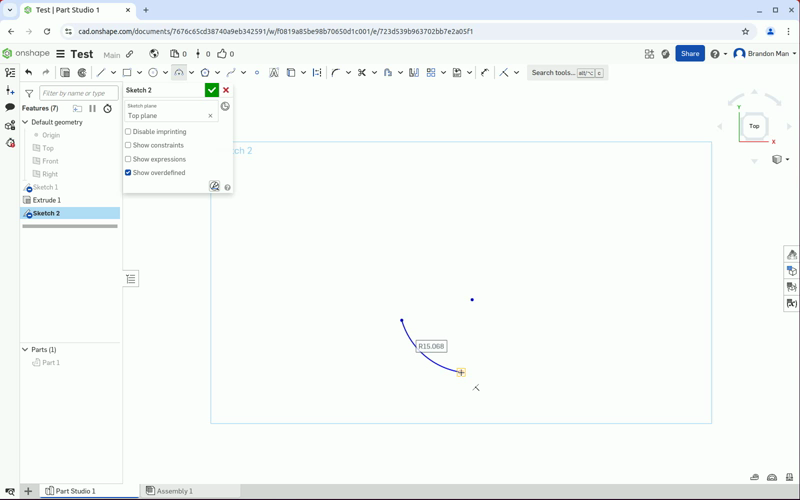
key_down(shift)
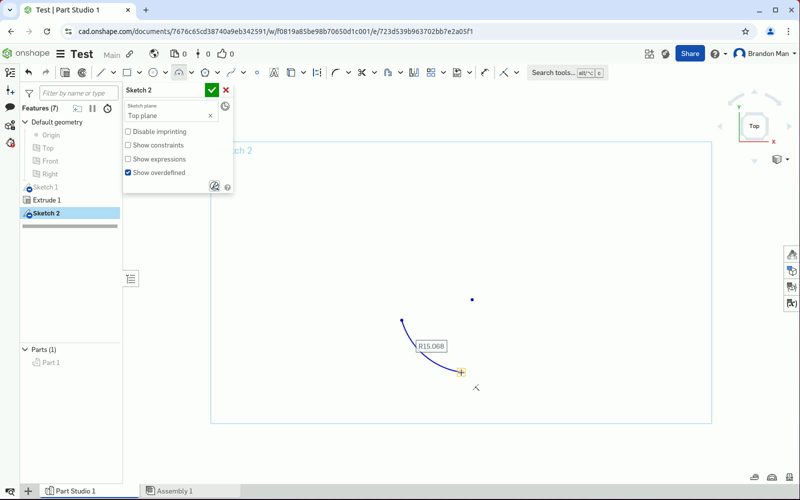
mouse_move(519, 320)
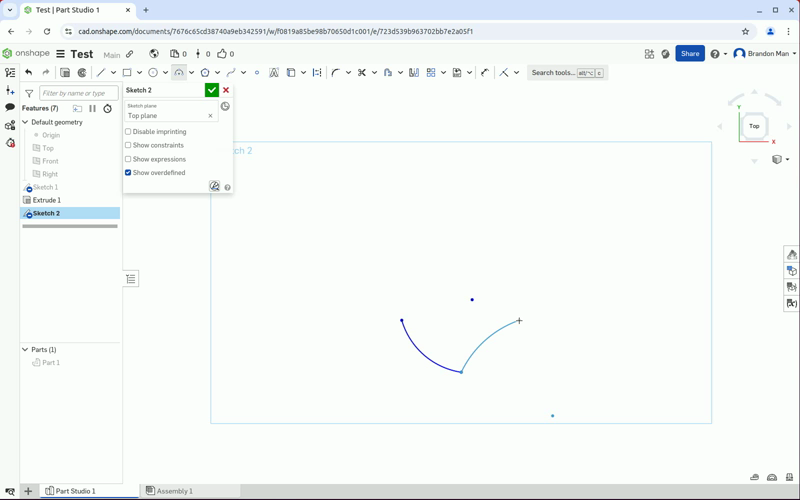
click(519, 320)
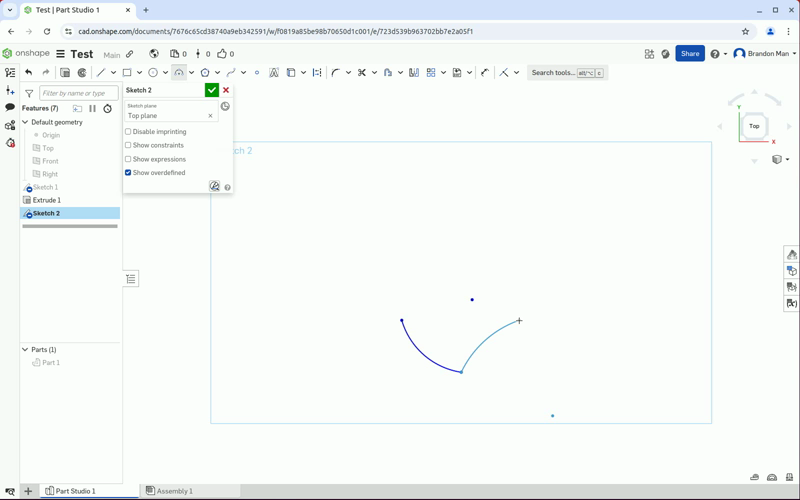
mouse_move(498, 354)
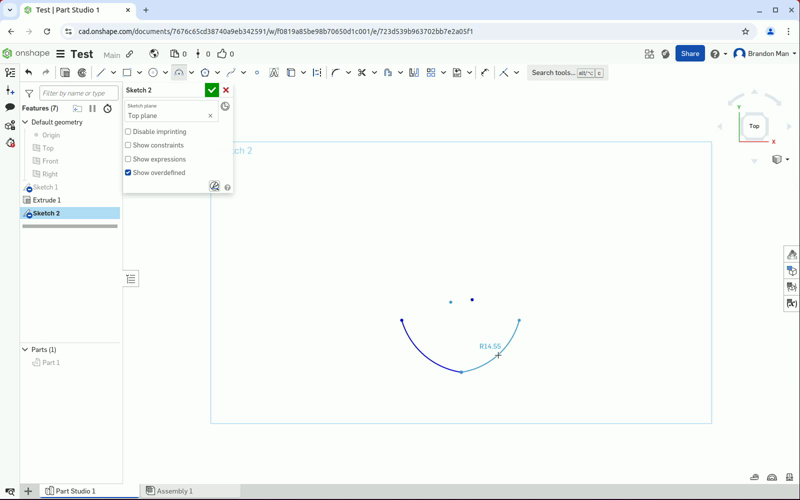
click(498, 354)
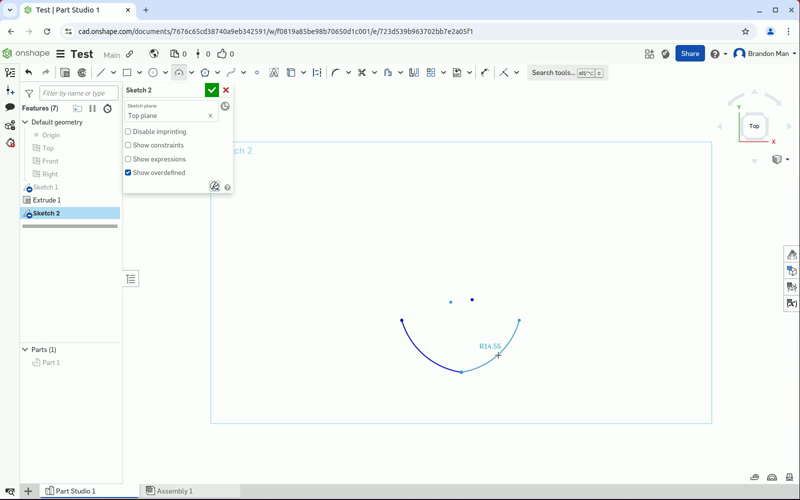
key_up(shift)
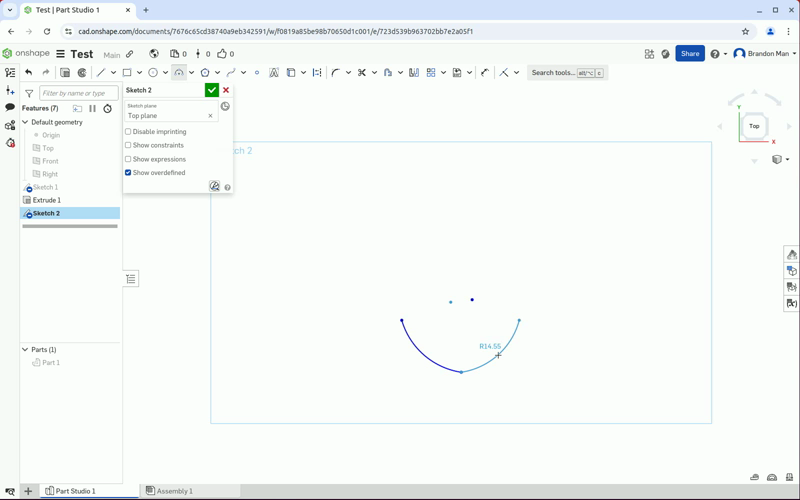
key(esc)
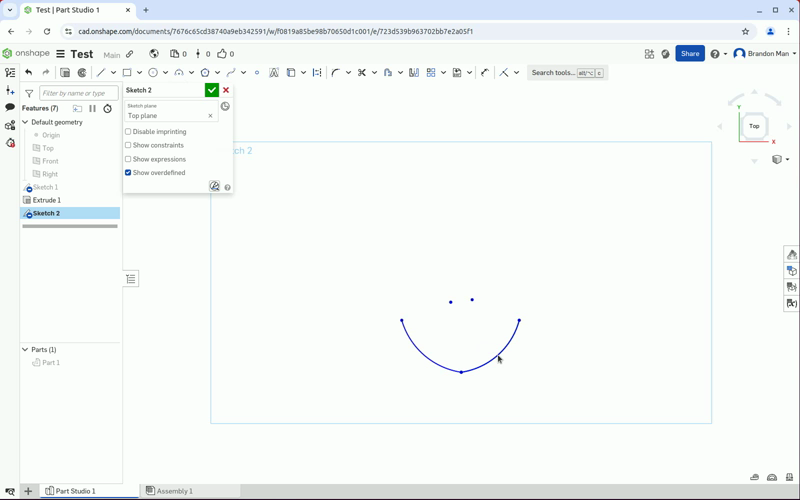
key(l)
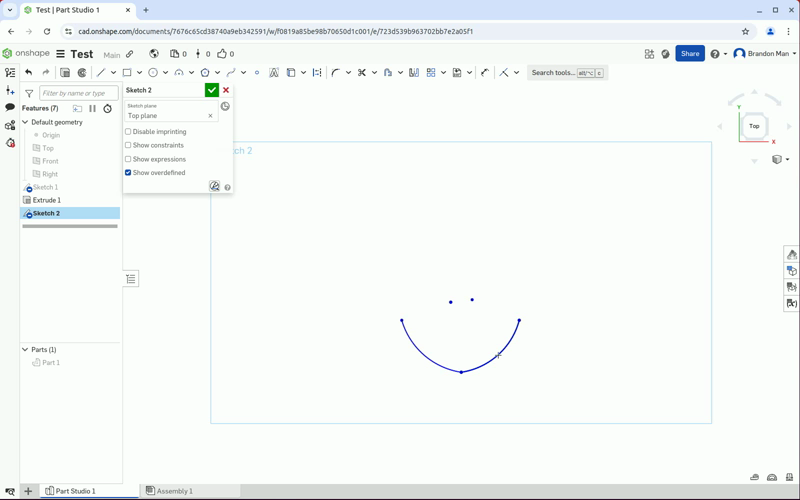
mouse_move(519, 320)
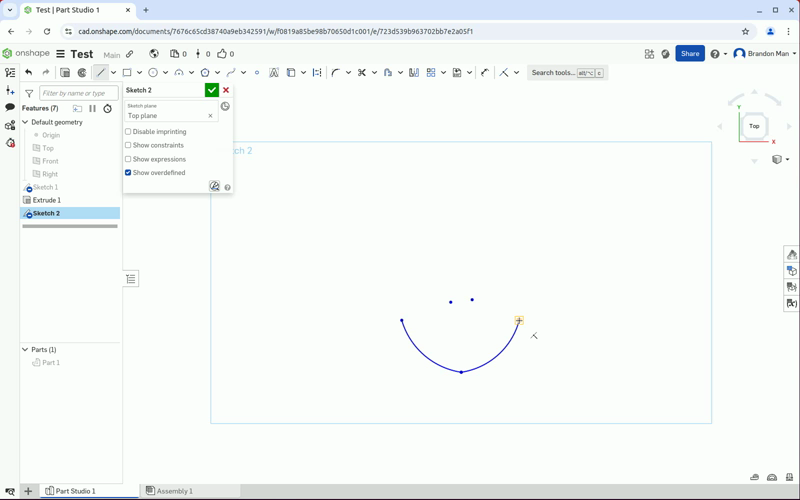
click(519, 320)
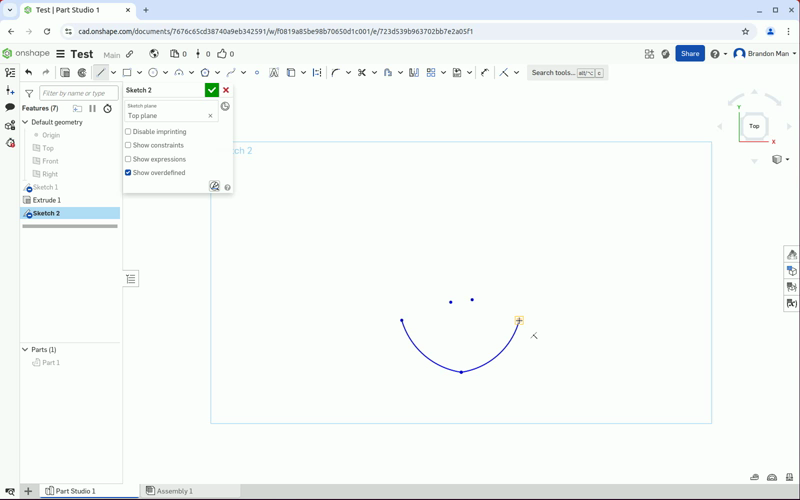
key_down(shift)
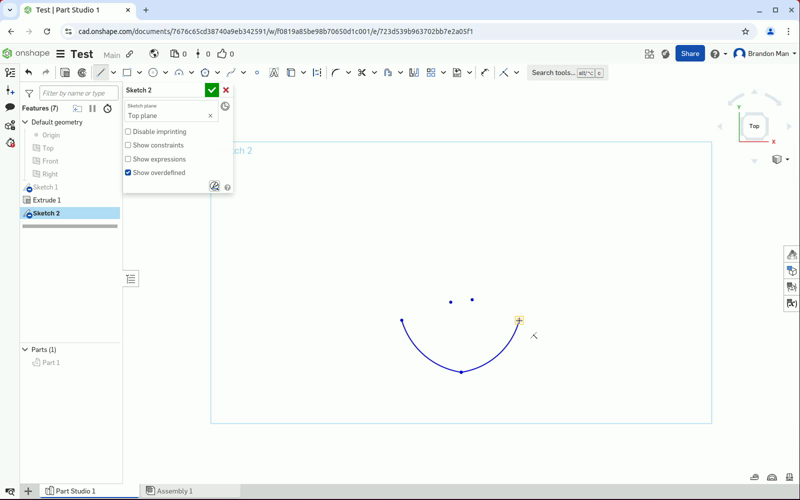
mouse_move(519, 215)
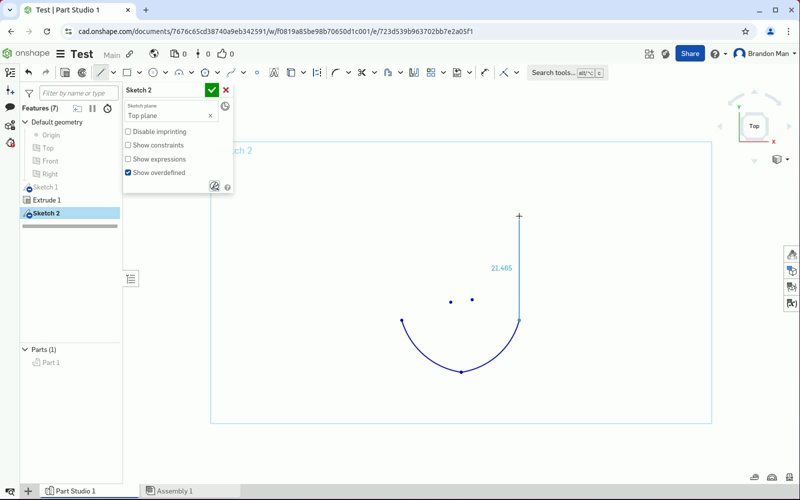
click(519, 215)
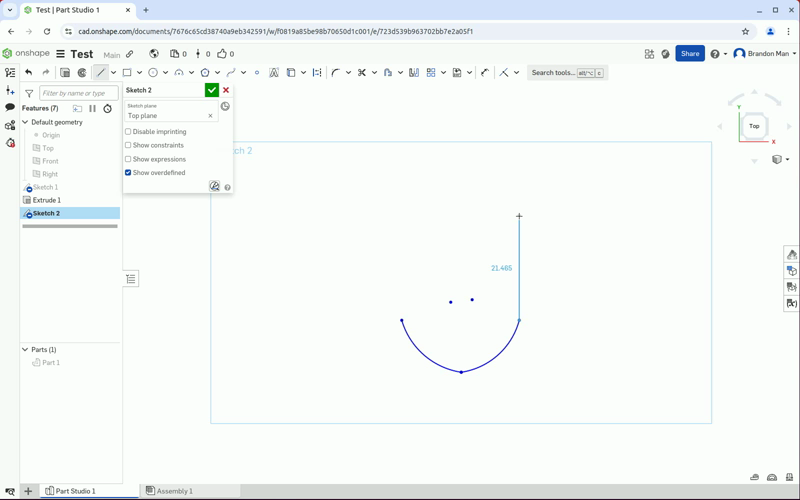
key_up(shift)
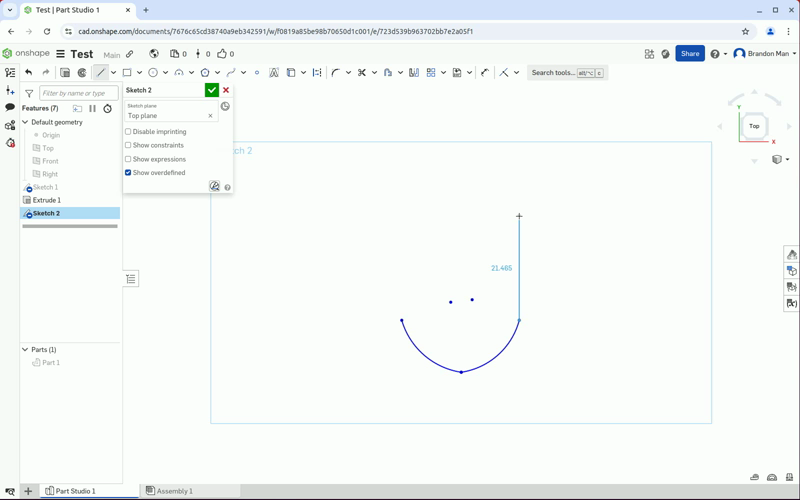
key_down(shift)
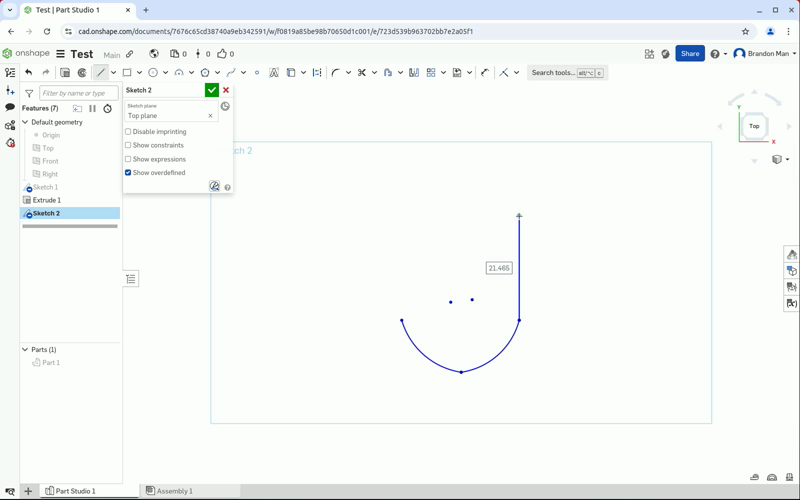
mouse_move(549, 215)
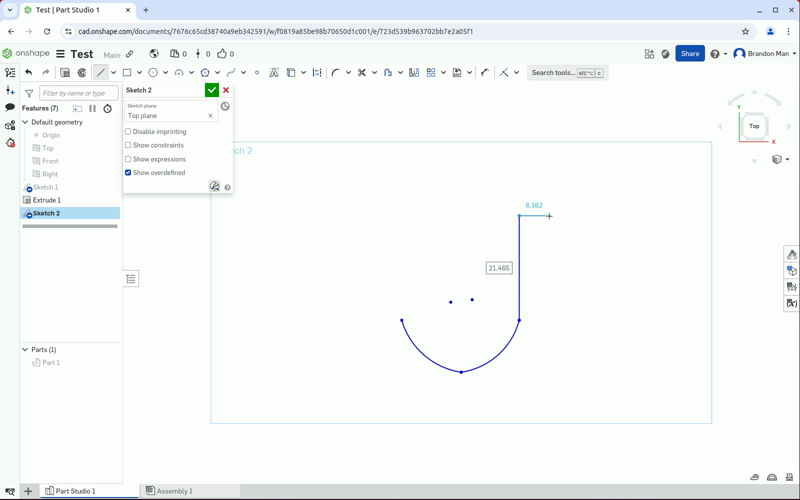
mouse_move(461, 205)
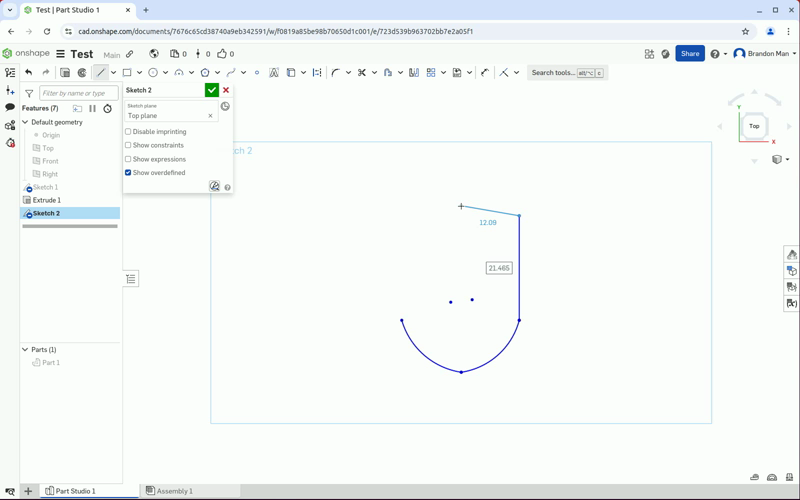
click(461, 205)
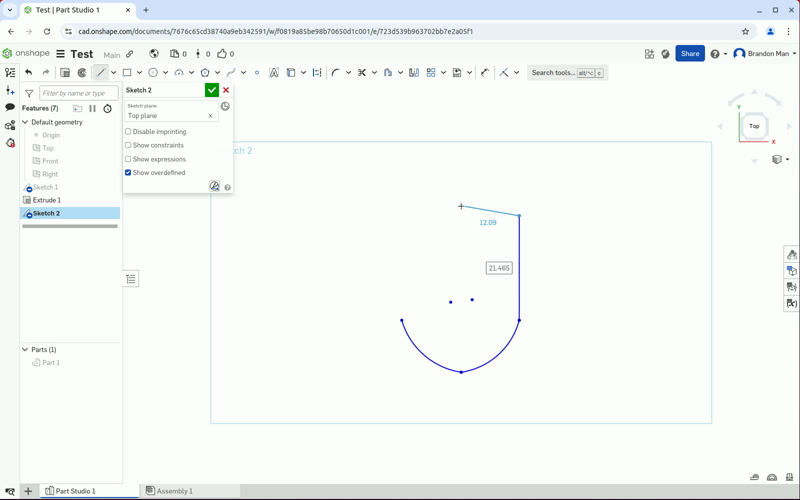
key_up(shift)
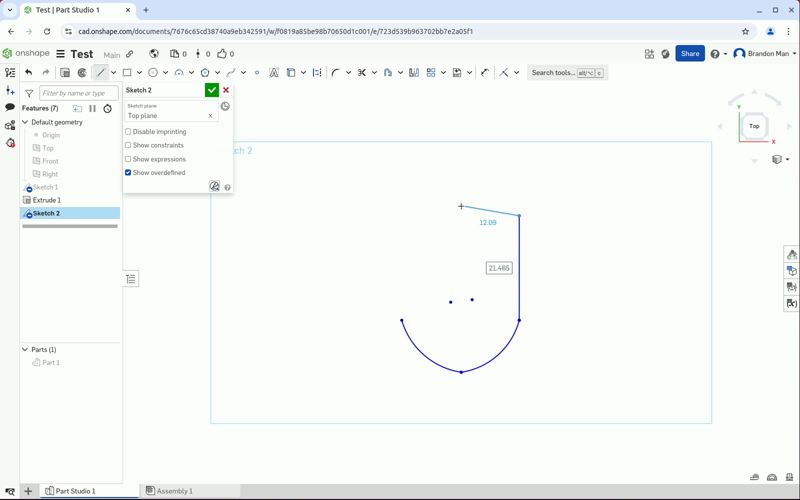
key_down(shift)
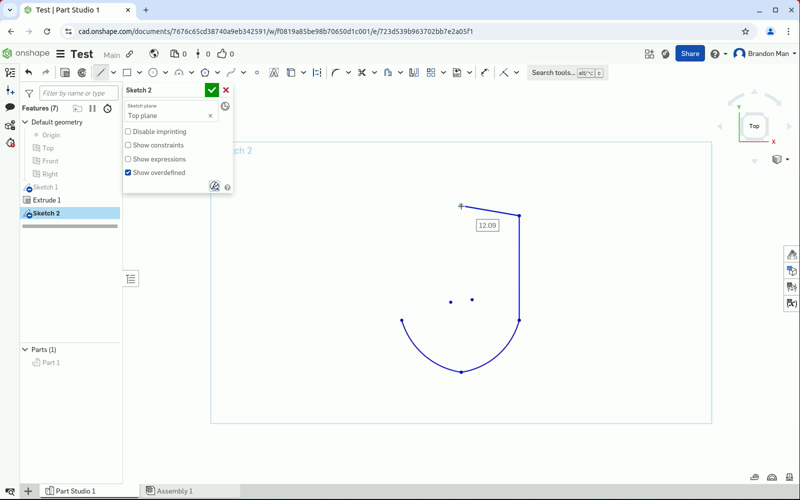
mouse_move(401, 215)
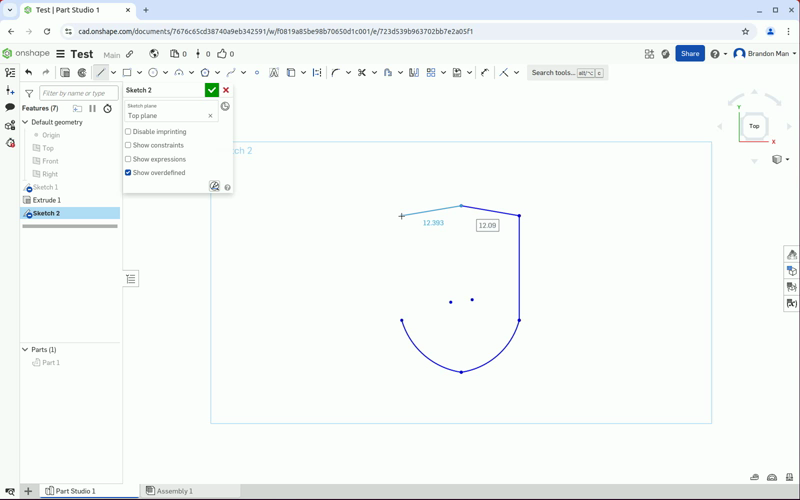
click(401, 215)
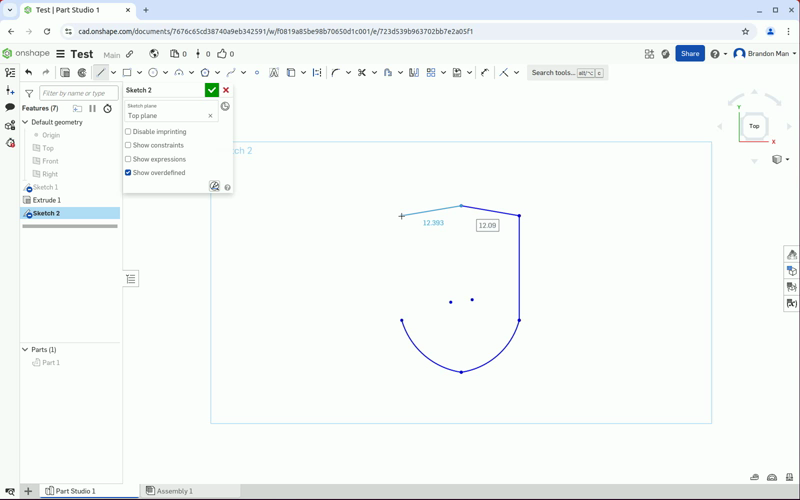
key_up(shift)
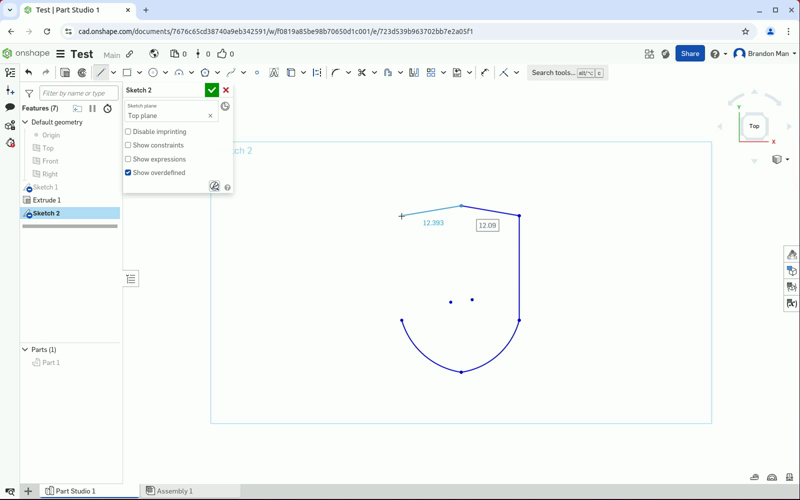
key_down(shift)
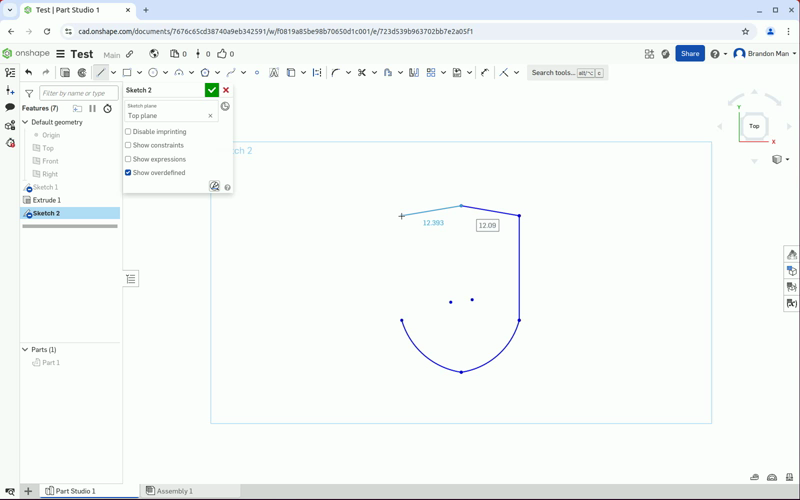
mouse_move(401, 320)
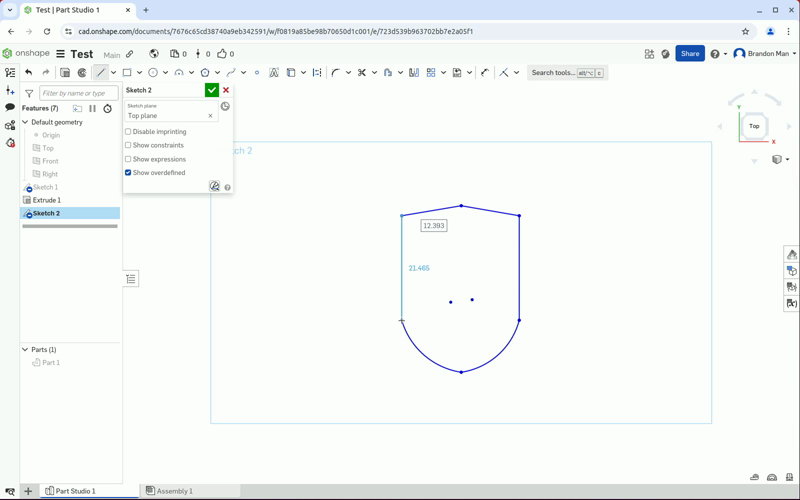
key_up(shift)
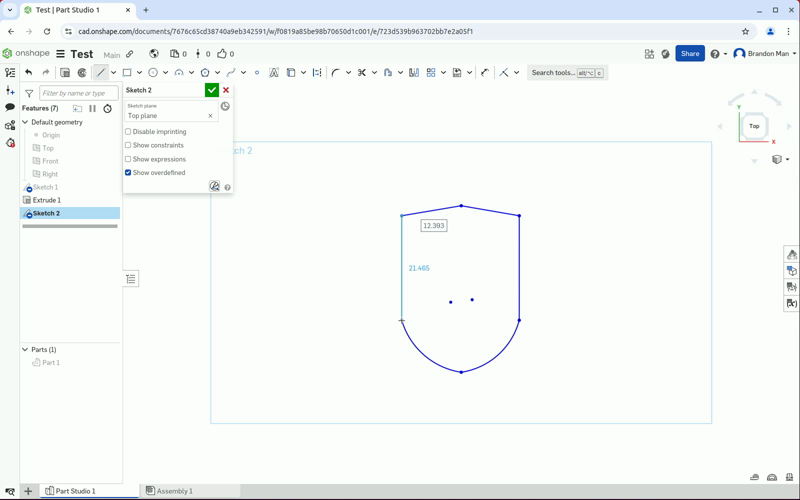
click(401, 320)
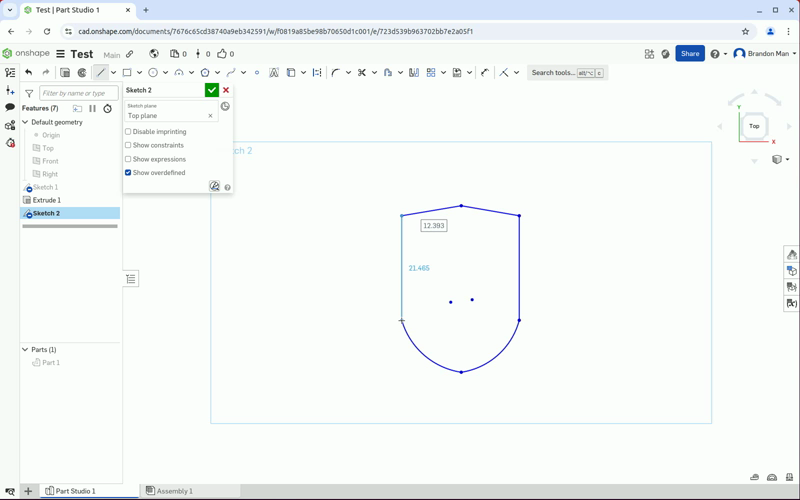
key(esc)
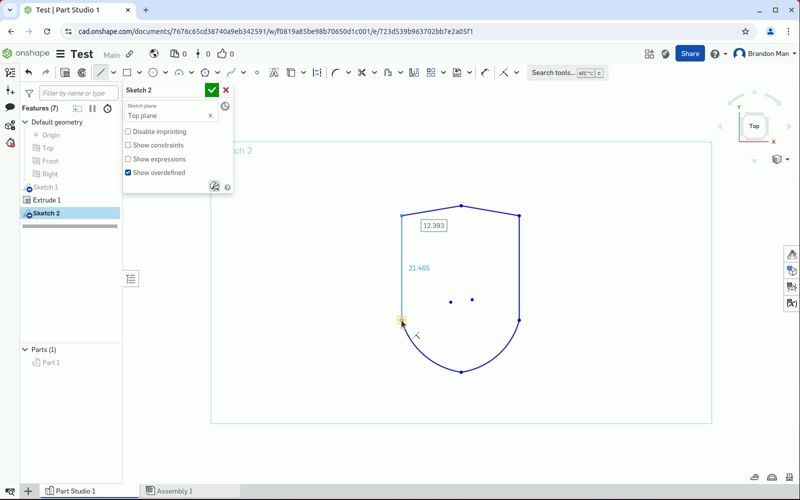
key(l)
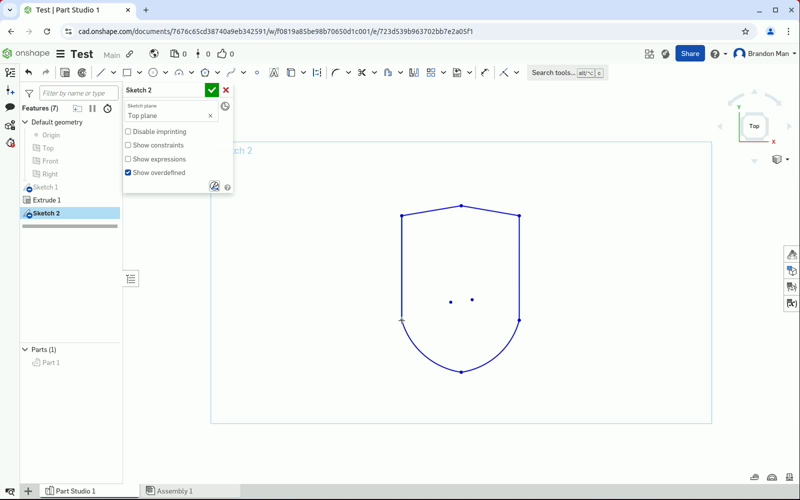
key_down(shift)
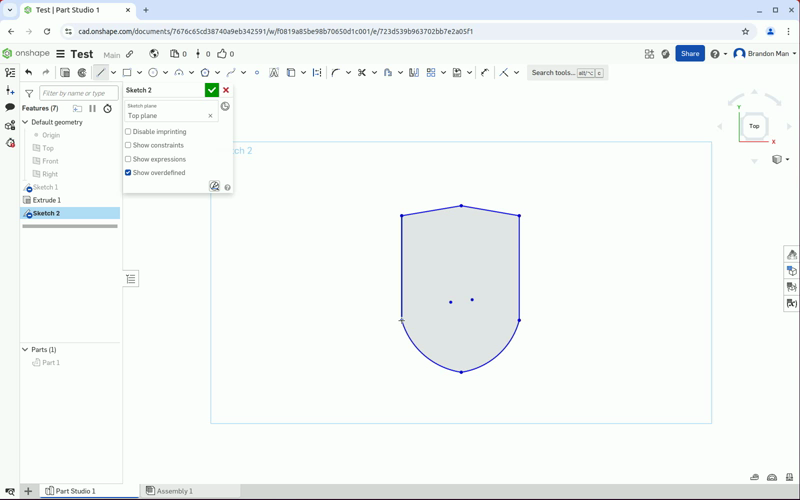
mouse_move(426, 335)
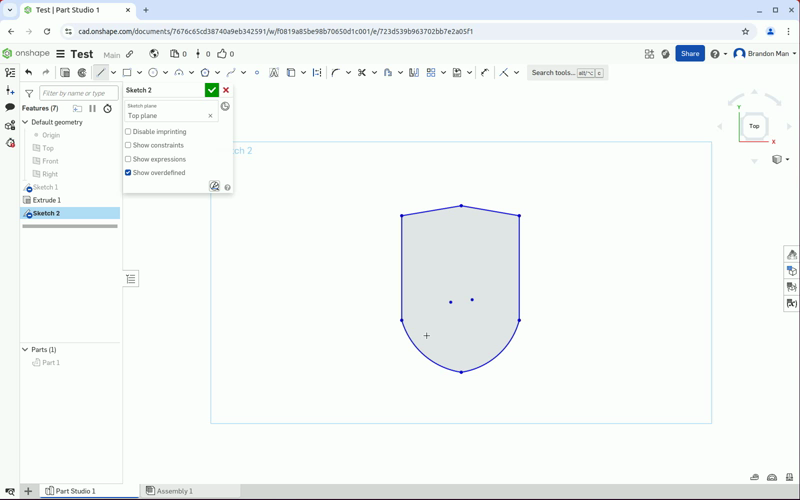
click(426, 335)
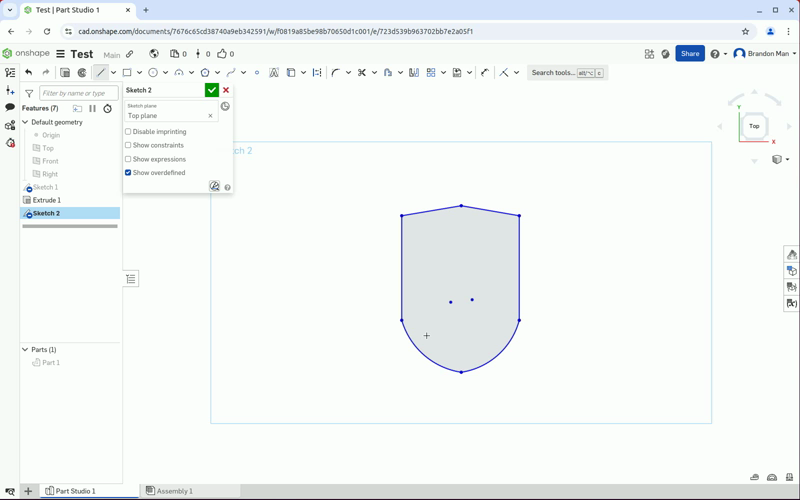
key_up(shift)
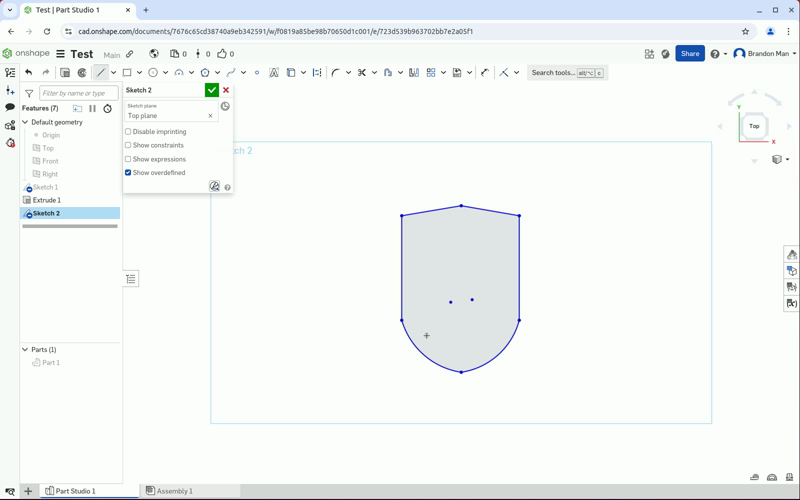
key_down(shift)
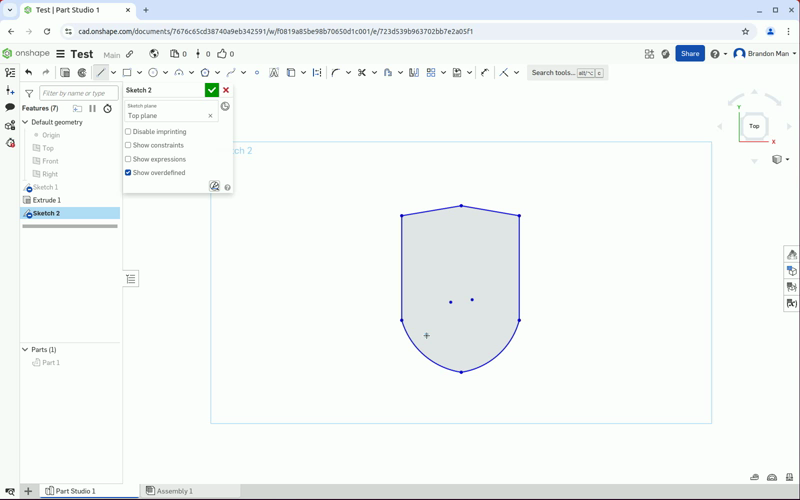
mouse_move(456, 335)
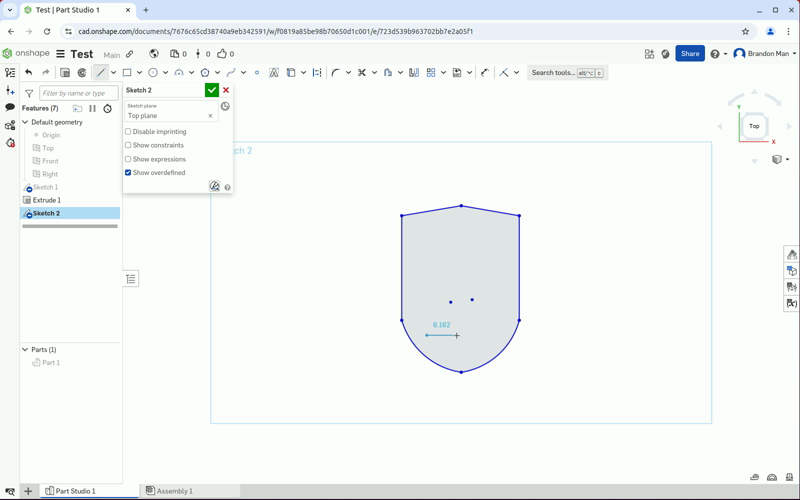
mouse_move(461, 335)
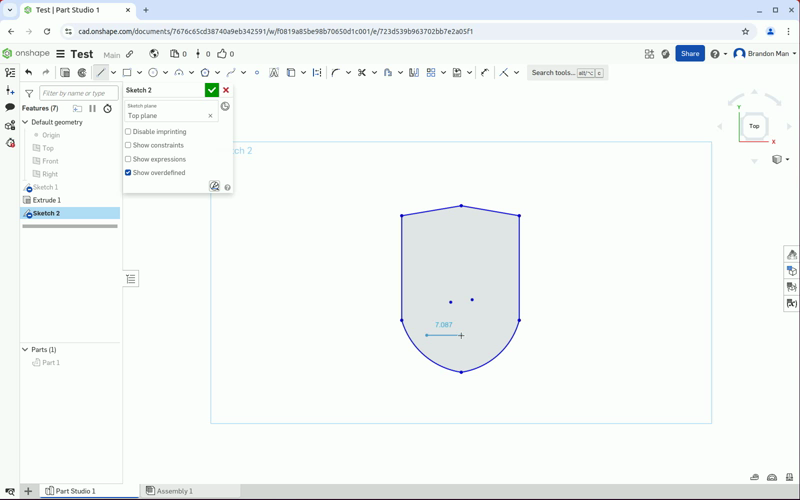
click(461, 335)
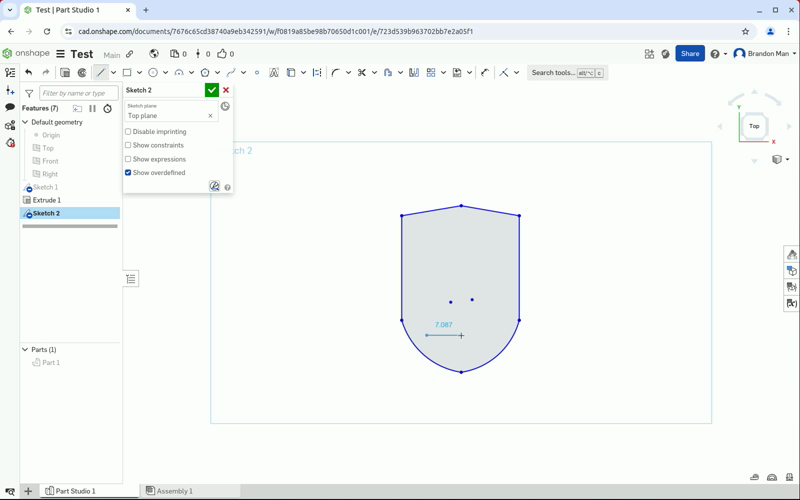
key_up(shift)
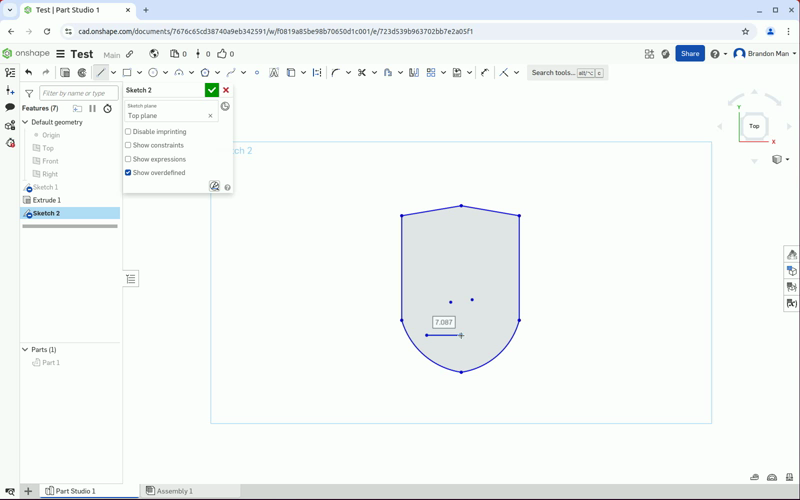
key_down(shift)
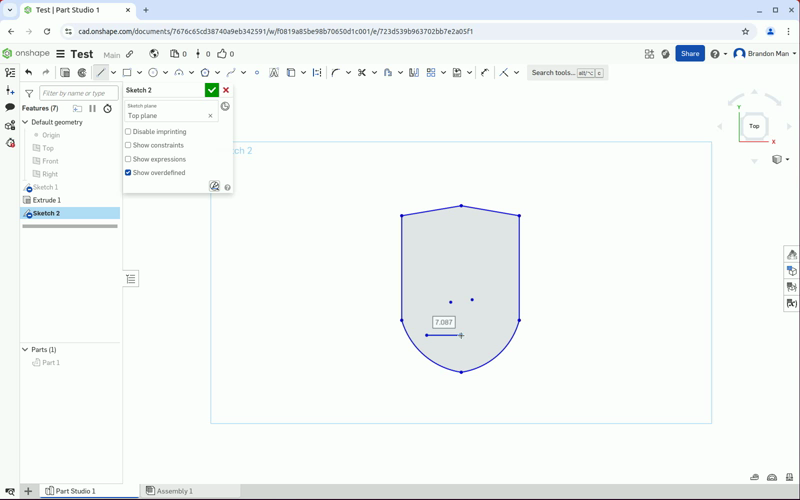
mouse_move(491, 335)
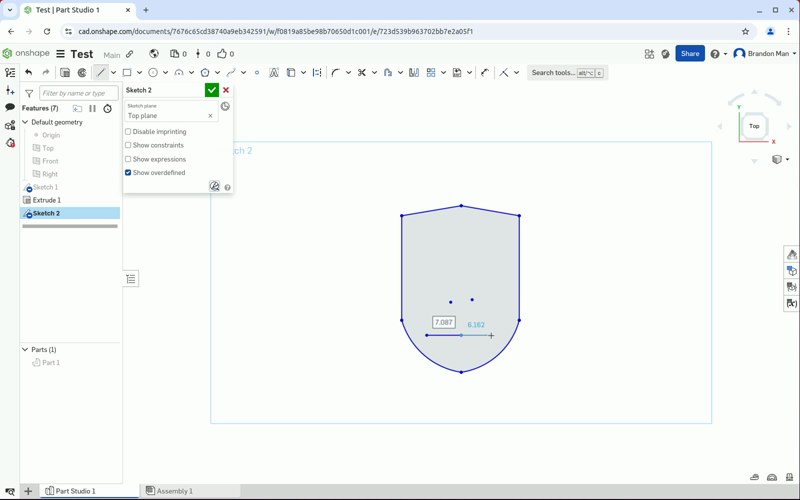
mouse_move(494, 335)
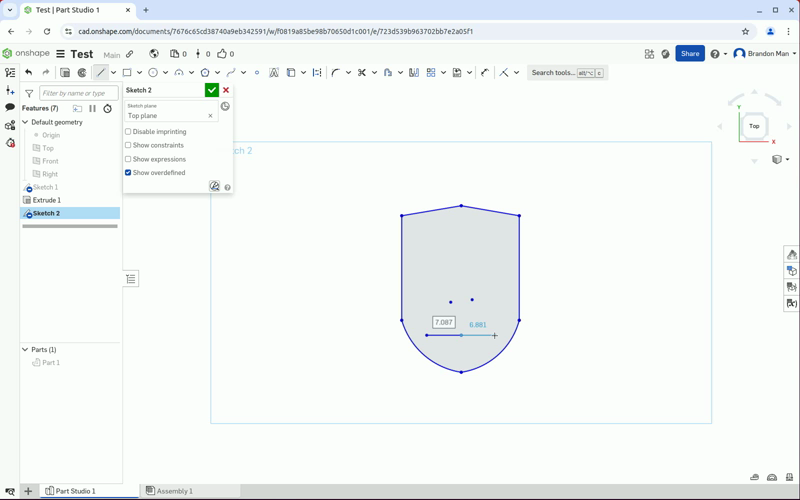
click(494, 335)
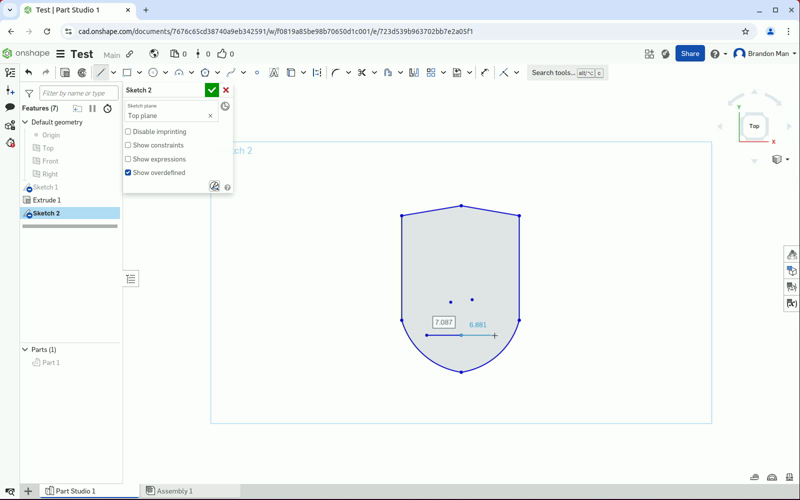
key_up(shift)
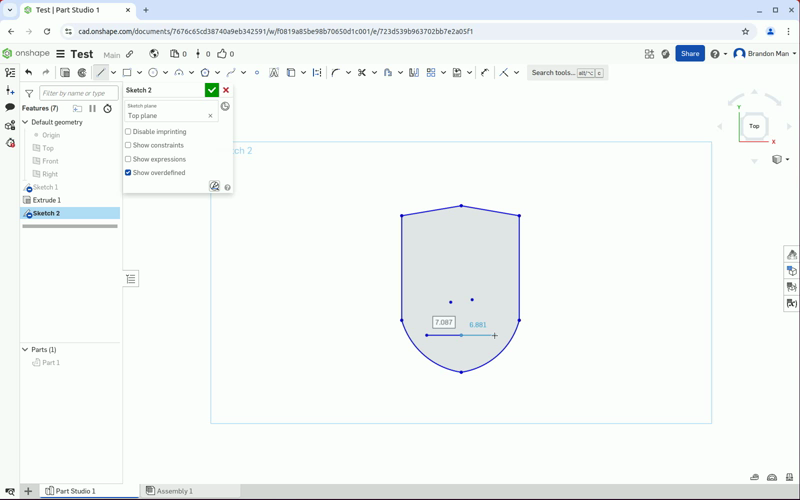
key_down(shift)
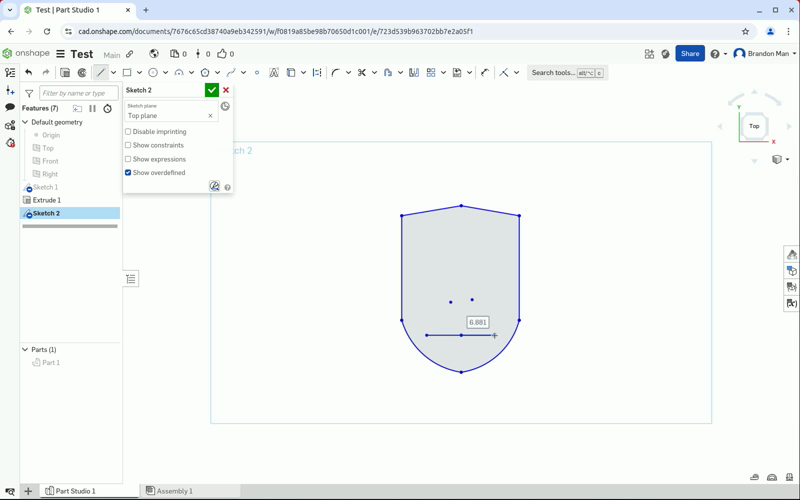
mouse_move(524, 335)
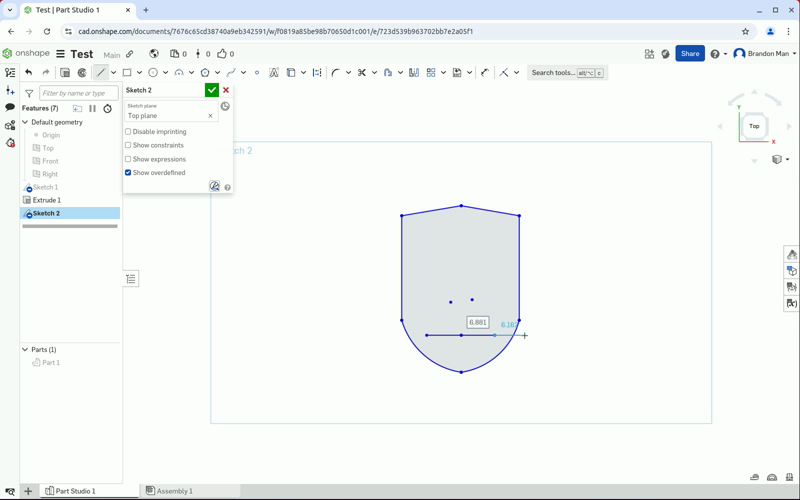
mouse_move(494, 320)
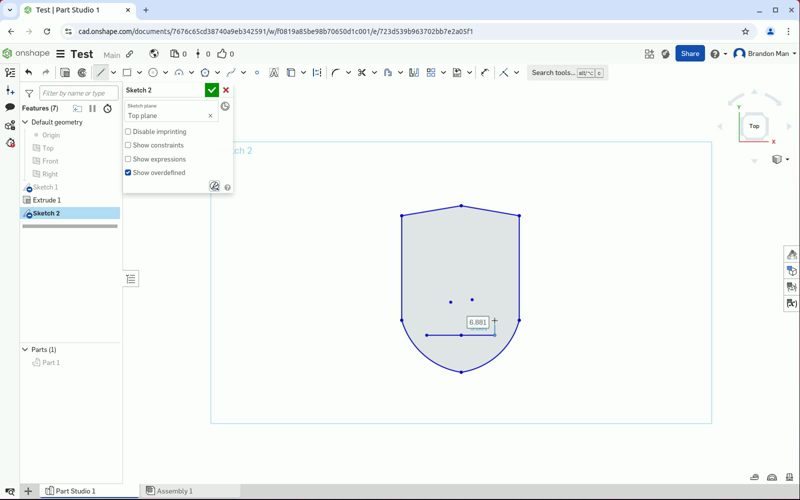
click(494, 320)
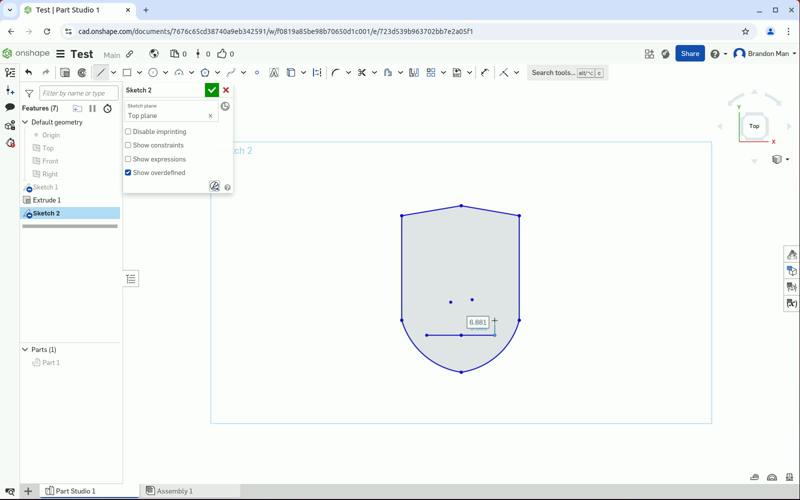
key_up(shift)
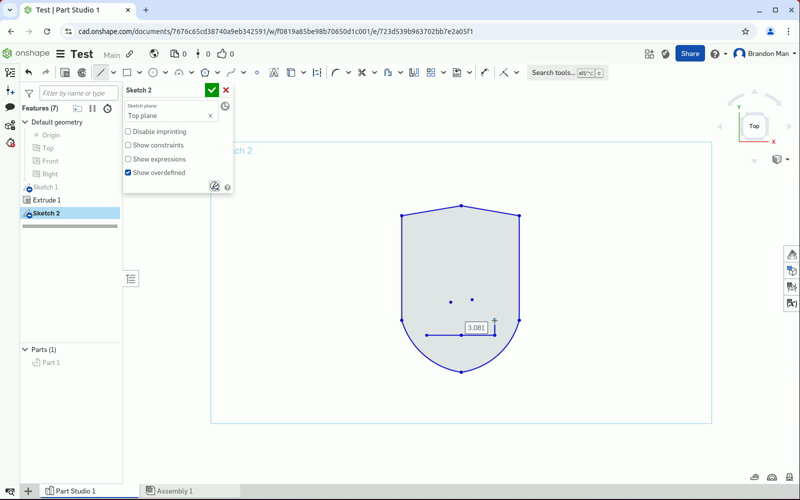
key_down(shift)
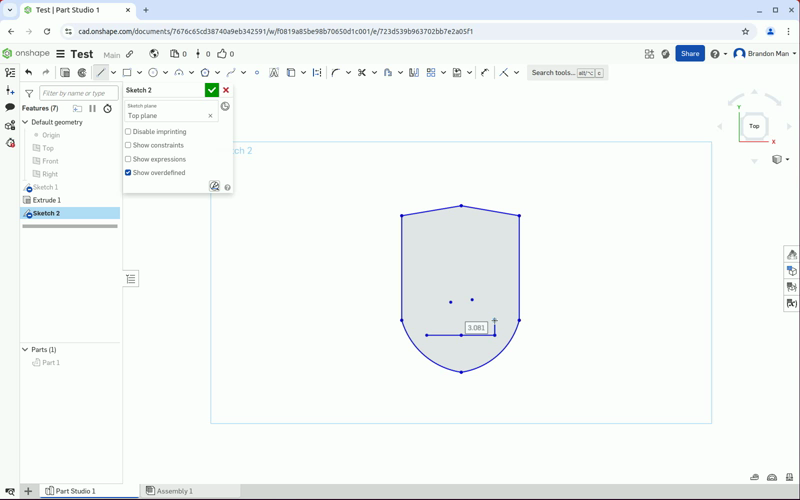
mouse_move(524, 320)
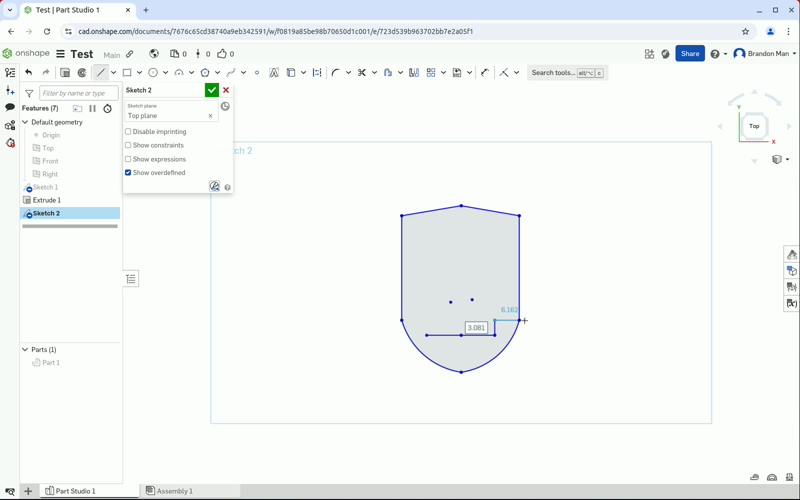
mouse_move(476, 320)
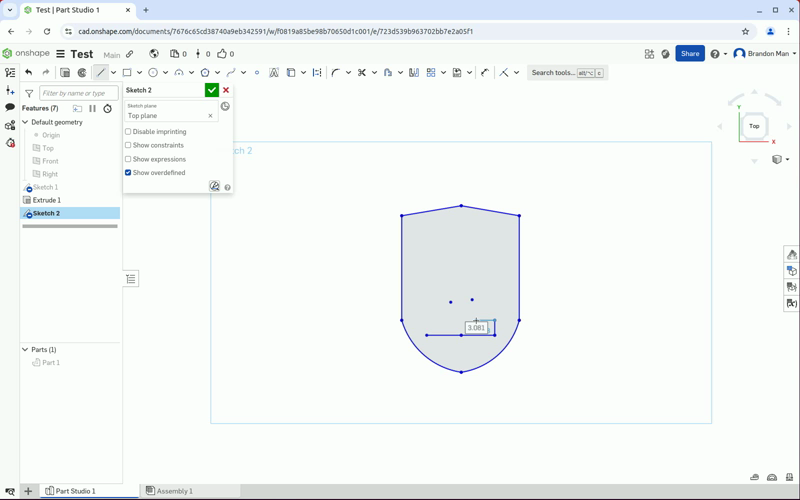
click(476, 320)
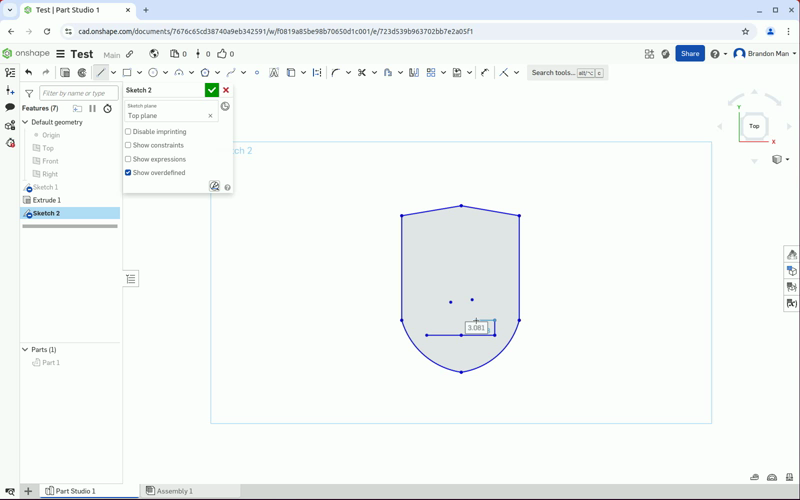
key_up(shift)
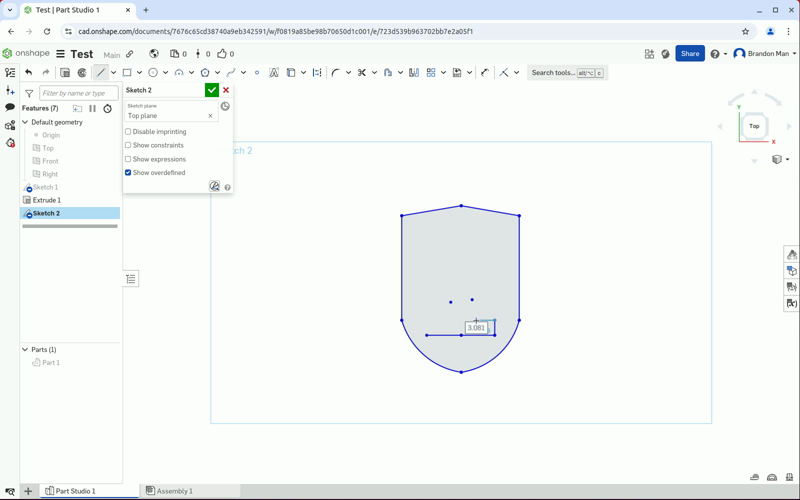
key_down(shift)
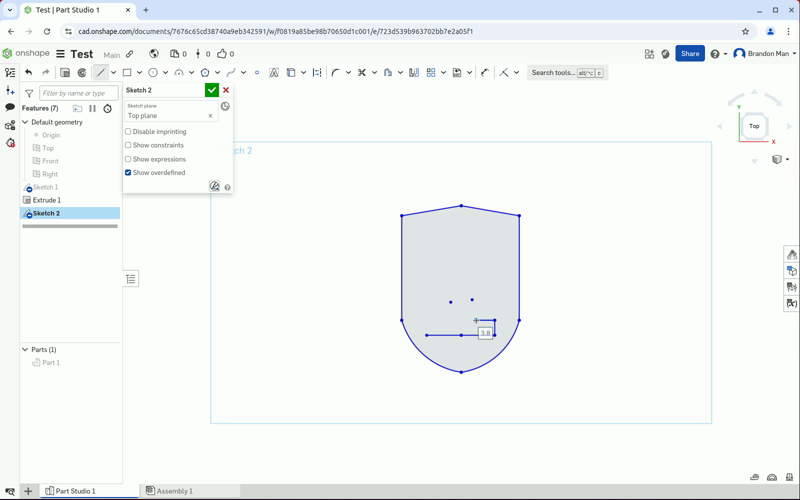
mouse_move(476, 245)
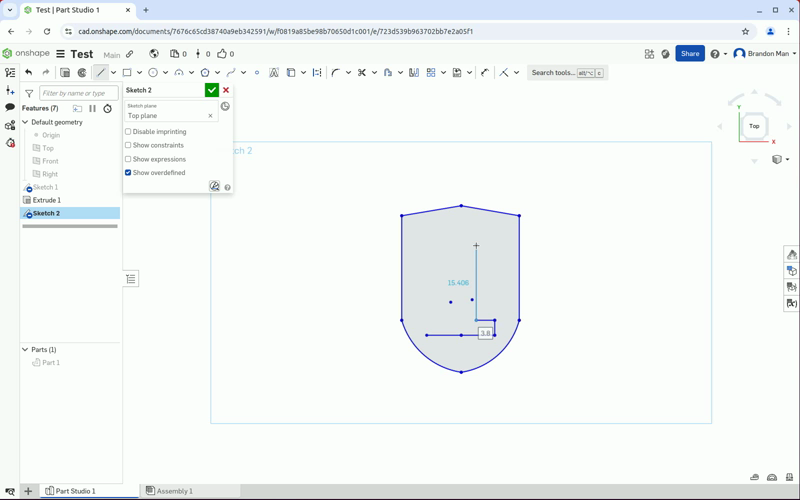
click(476, 245)
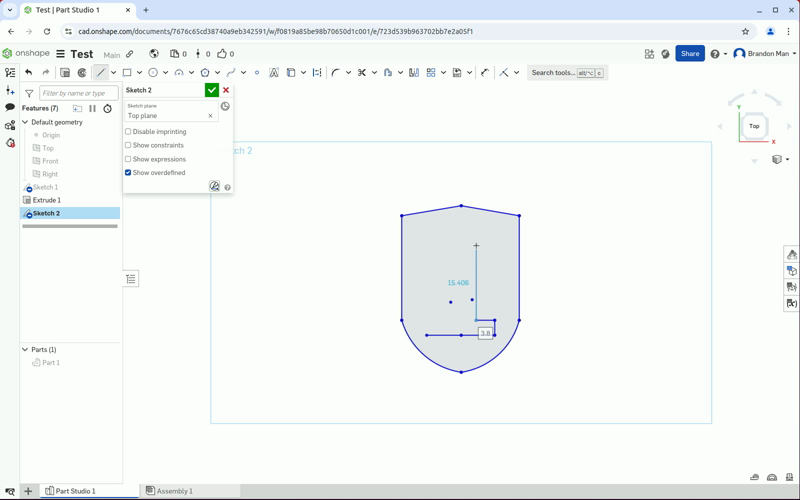
key_up(shift)
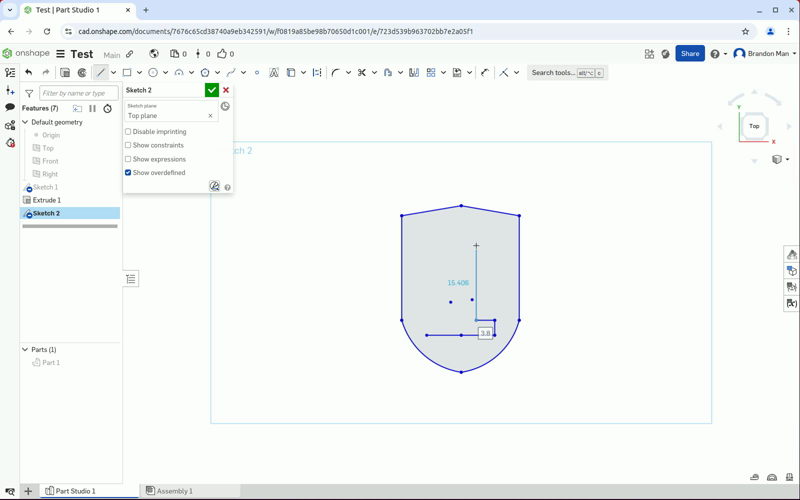
key_down(shift)
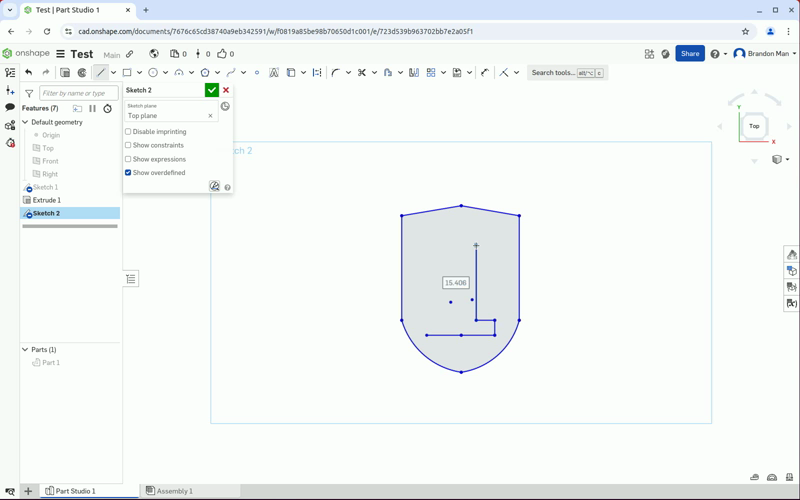
mouse_move(506, 245)
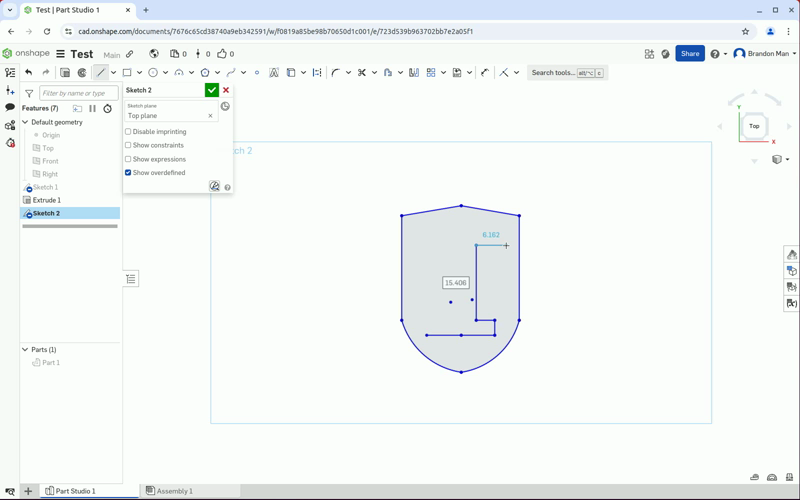
mouse_move(494, 245)
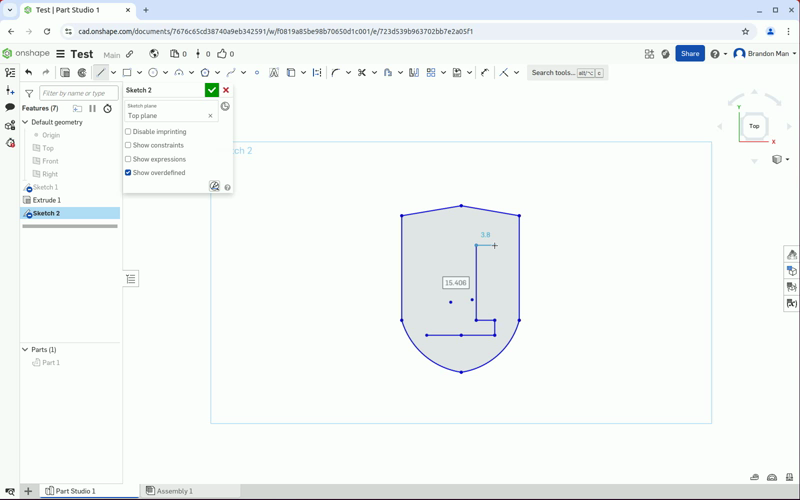
click(494, 245)
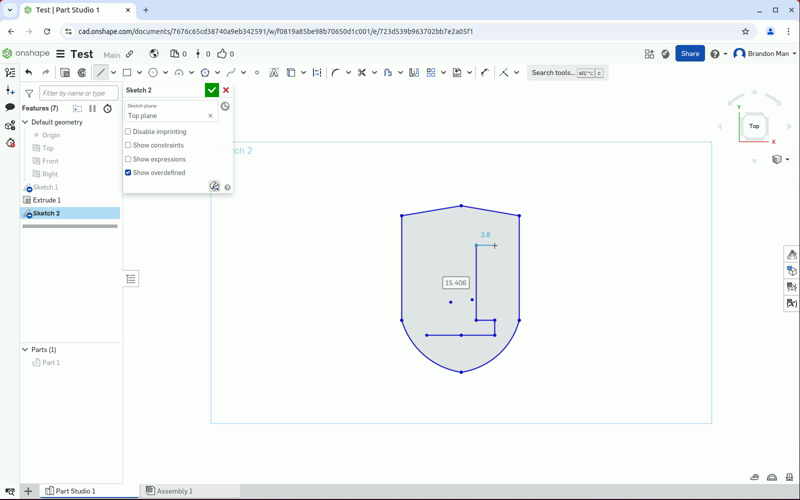
key_up(shift)
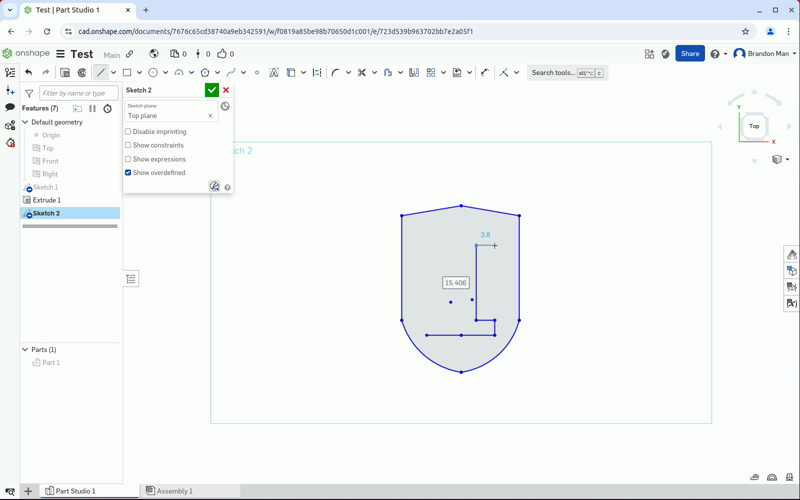
key_down(shift)
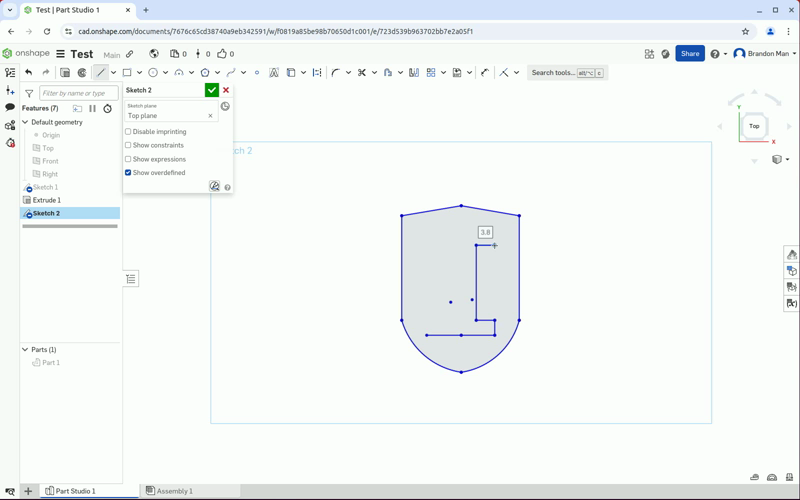
mouse_move(524, 245)
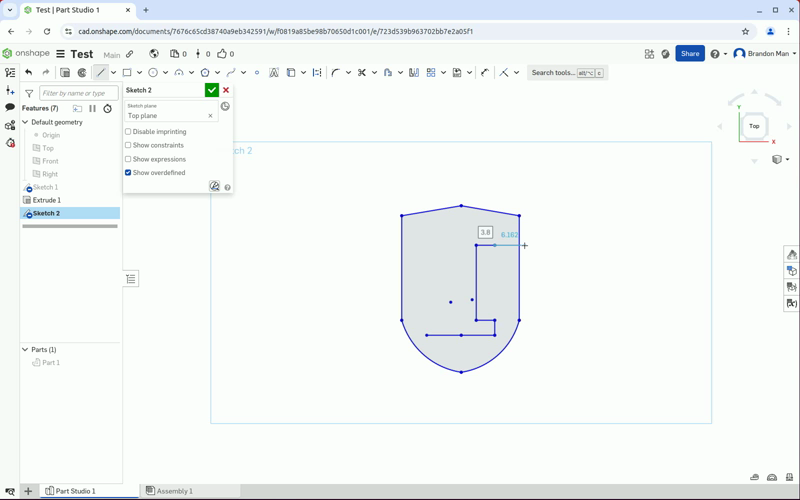
mouse_move(494, 230)
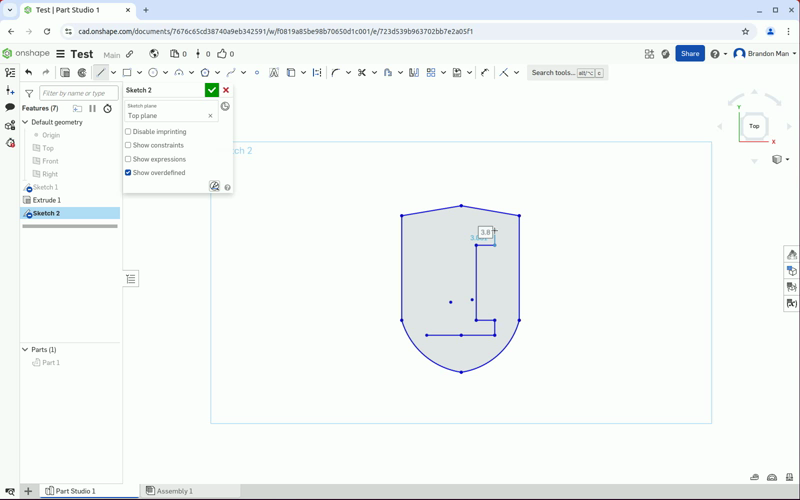
click(494, 230)
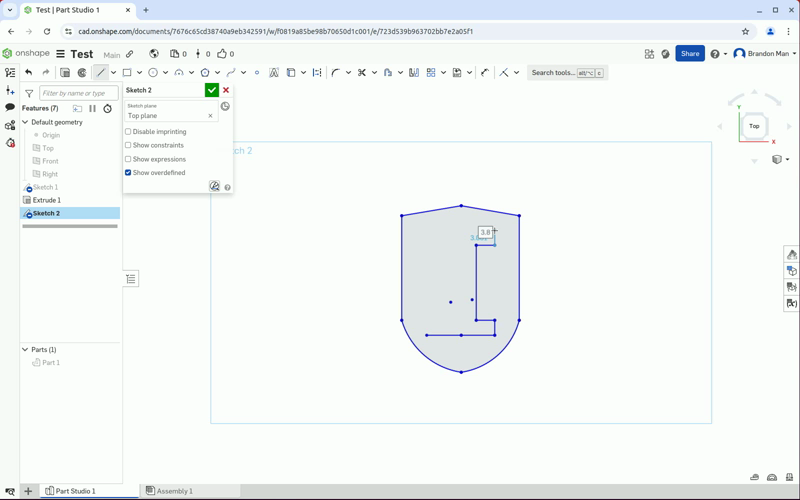
key_up(shift)
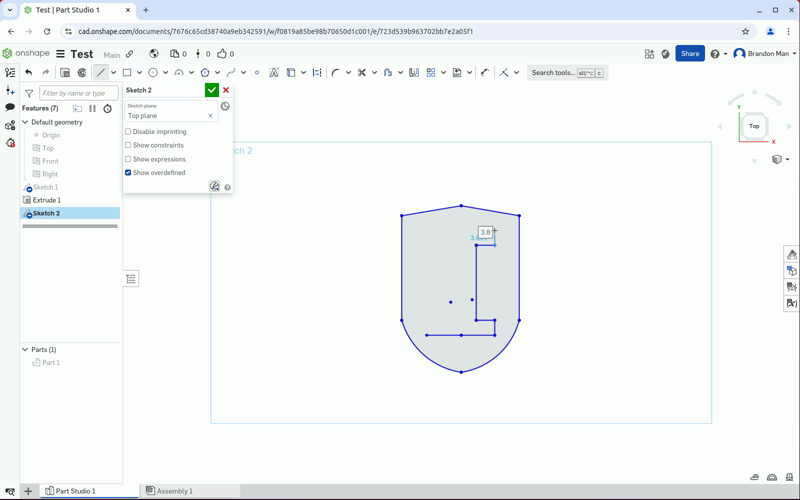
key_down(shift)
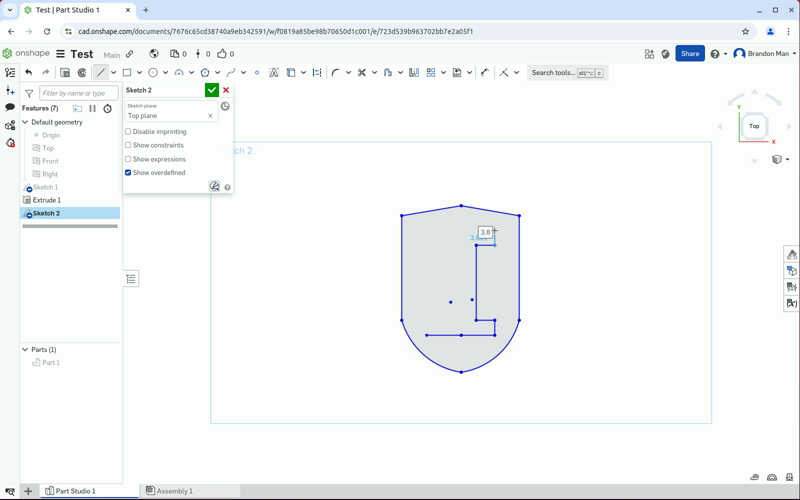
mouse_move(524, 230)
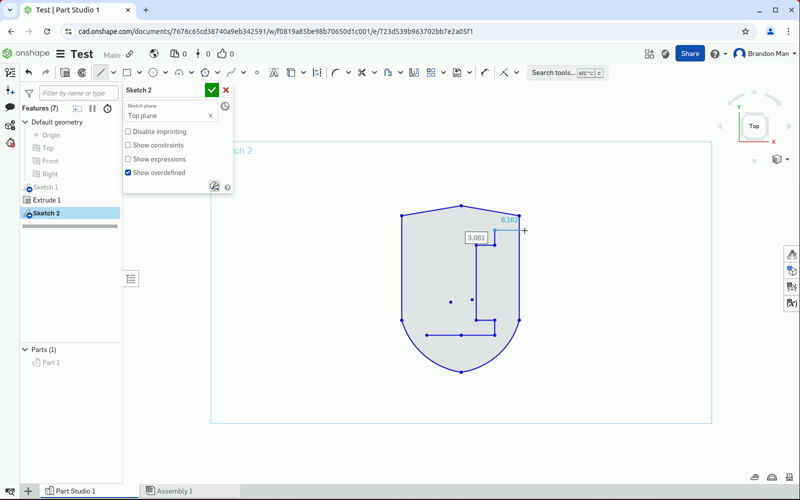
mouse_move(461, 230)
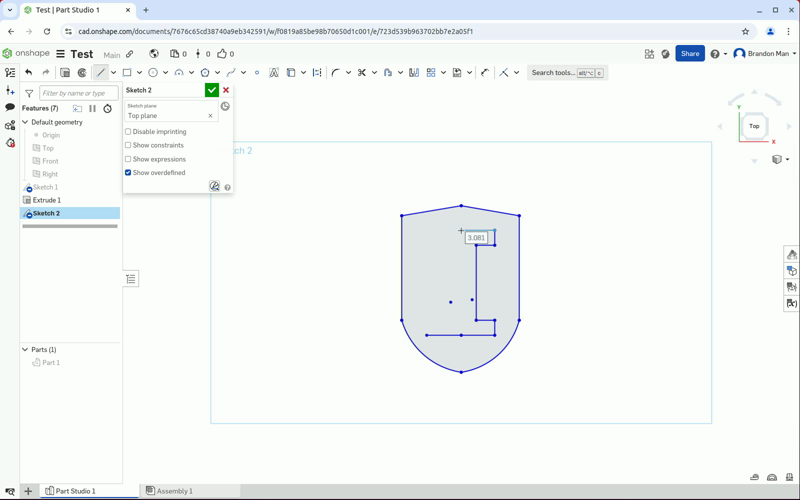
click(461, 230)
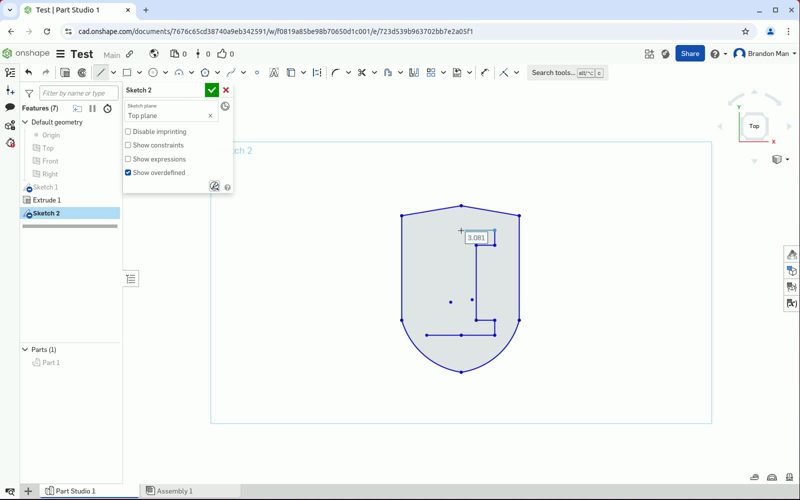
key_up(shift)
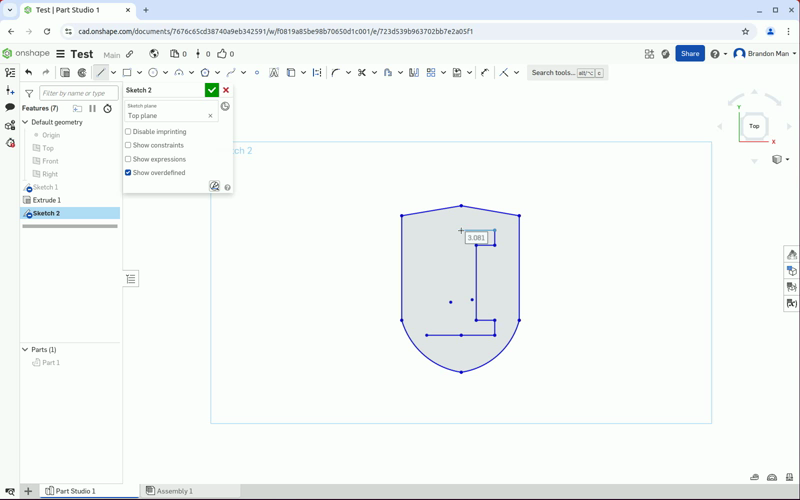
key_down(shift)
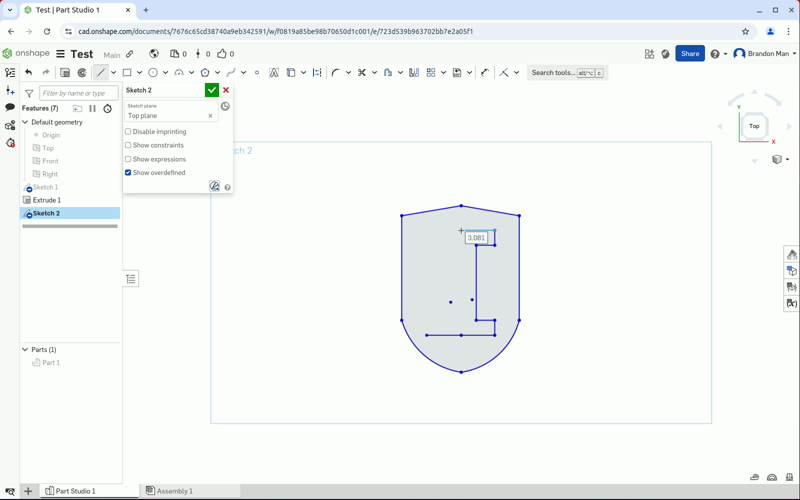
mouse_move(491, 230)
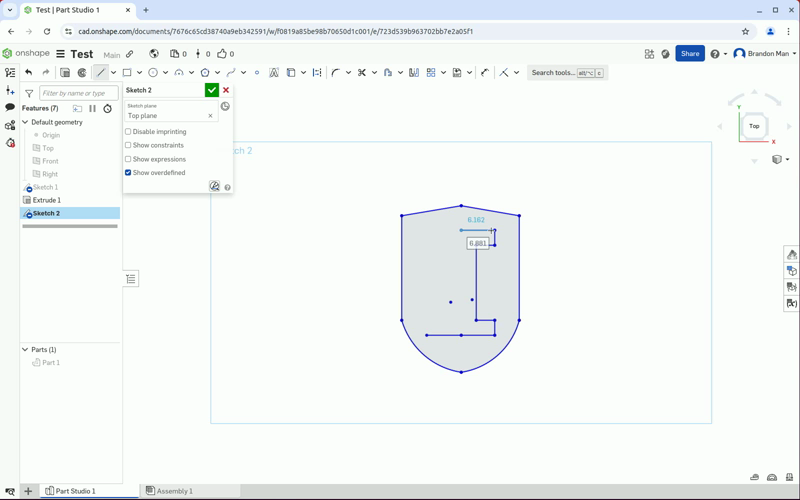
mouse_move(426, 230)
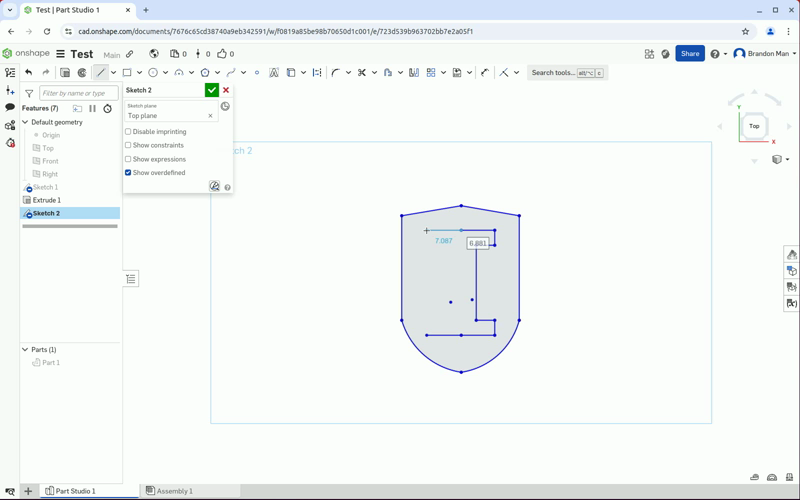
click(426, 230)
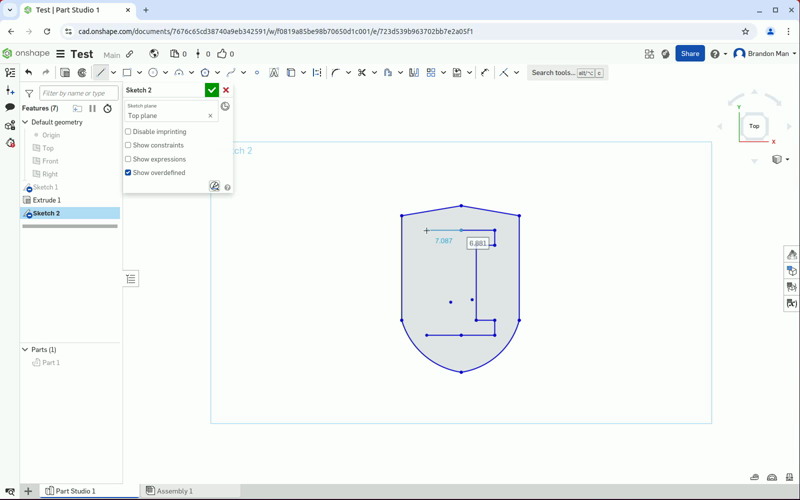
key_up(shift)
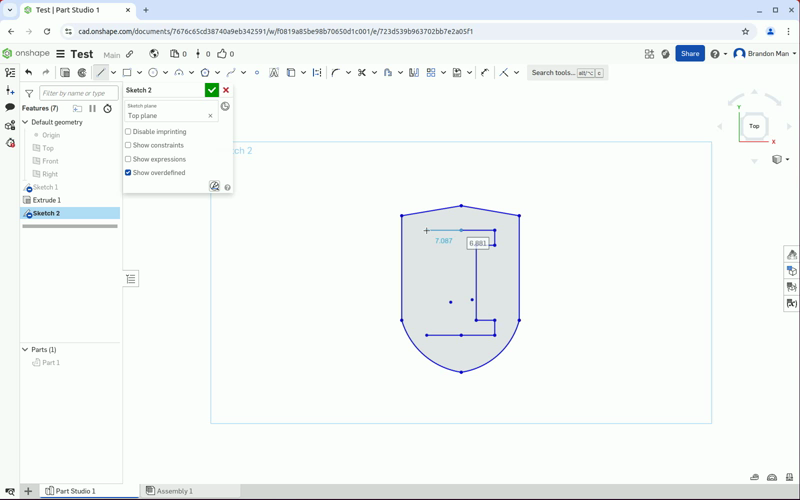
key_down(shift)
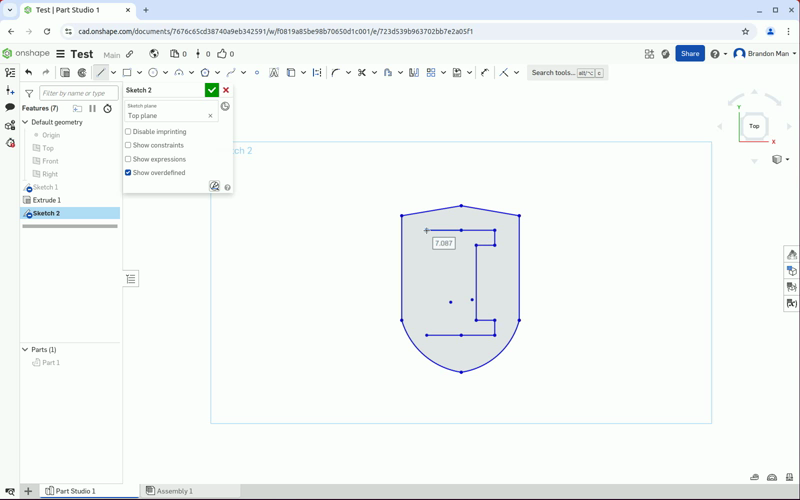
mouse_move(456, 230)
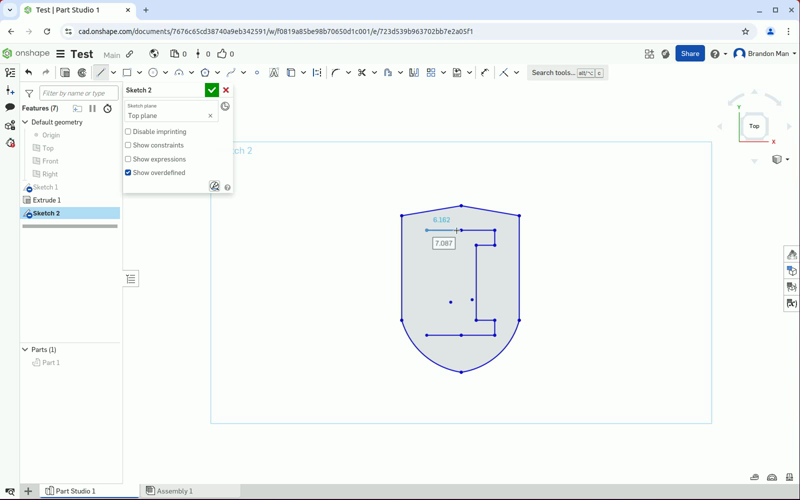
mouse_move(426, 245)
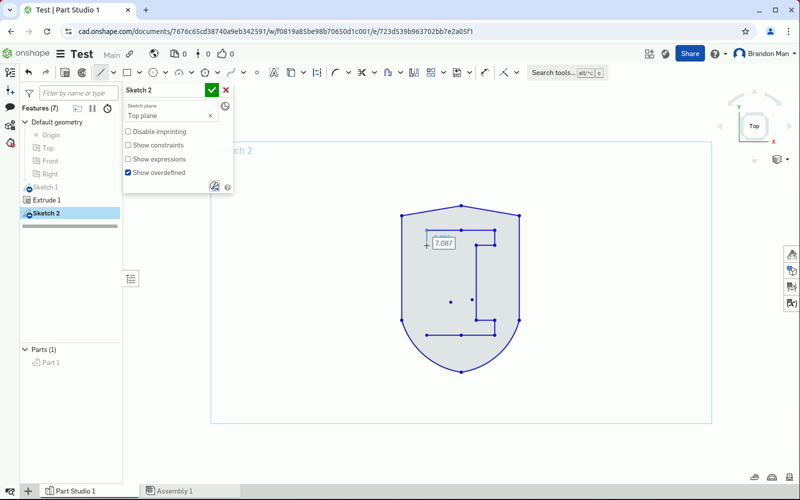
click(426, 245)
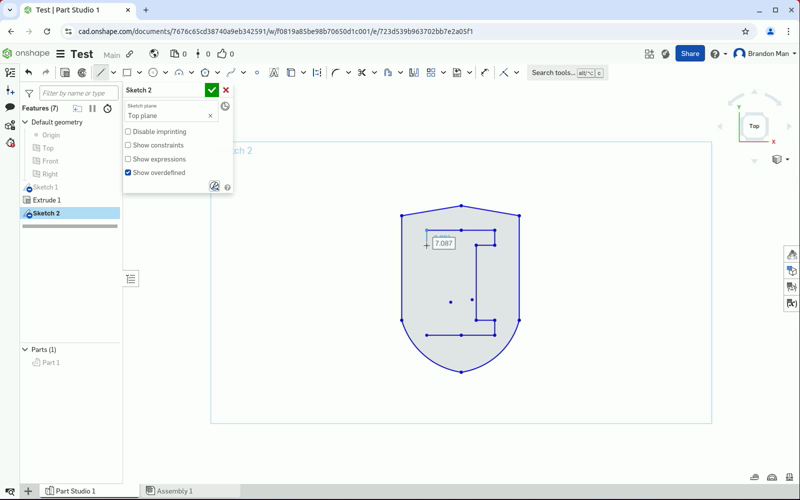
key_up(shift)
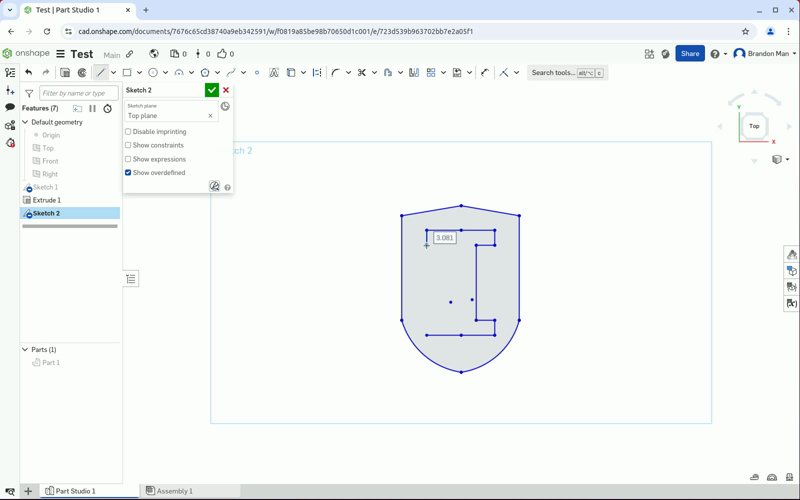
key_down(shift)
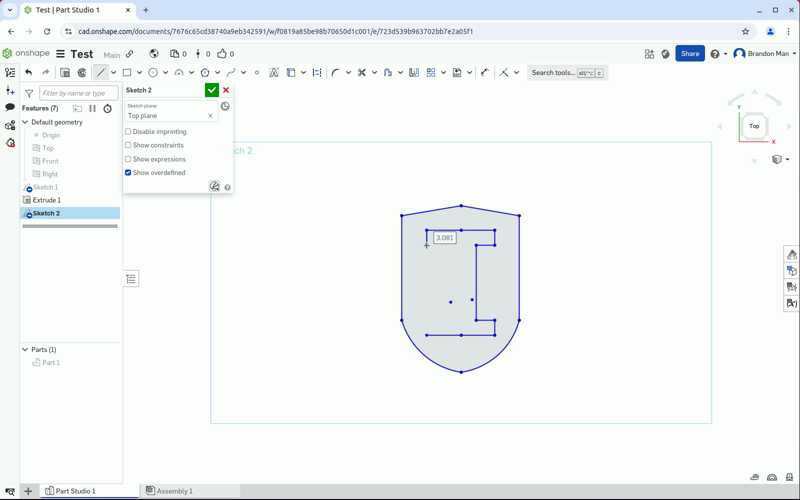
mouse_move(456, 245)
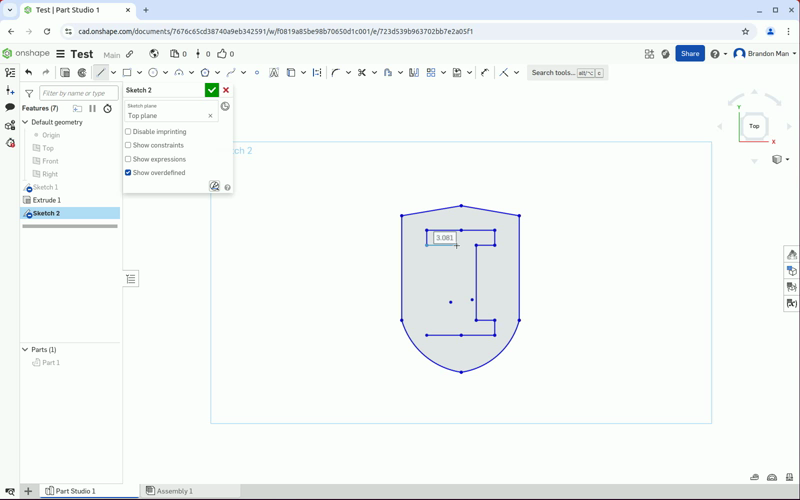
mouse_move(445, 245)
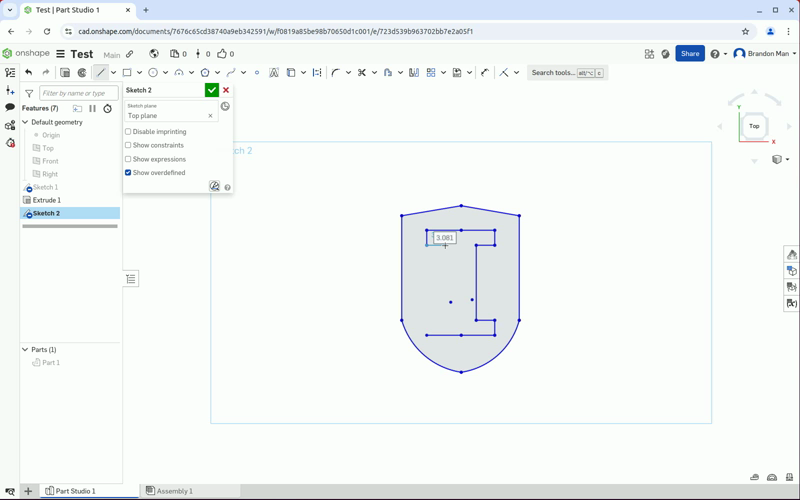
click(445, 245)
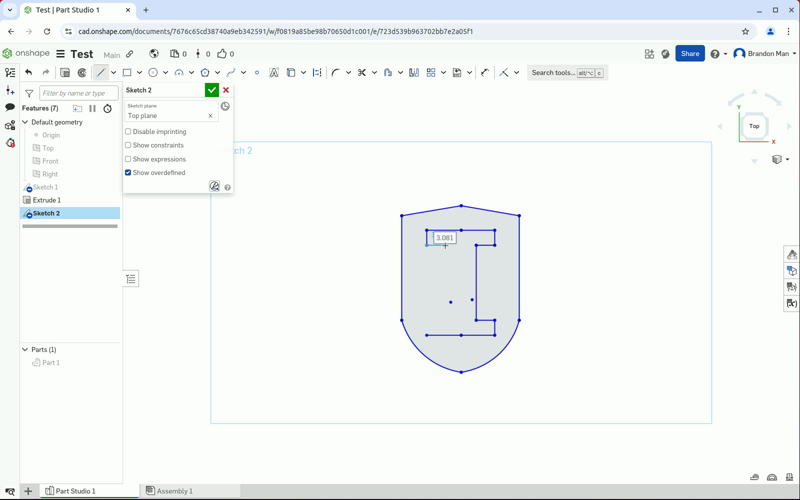
key_up(shift)
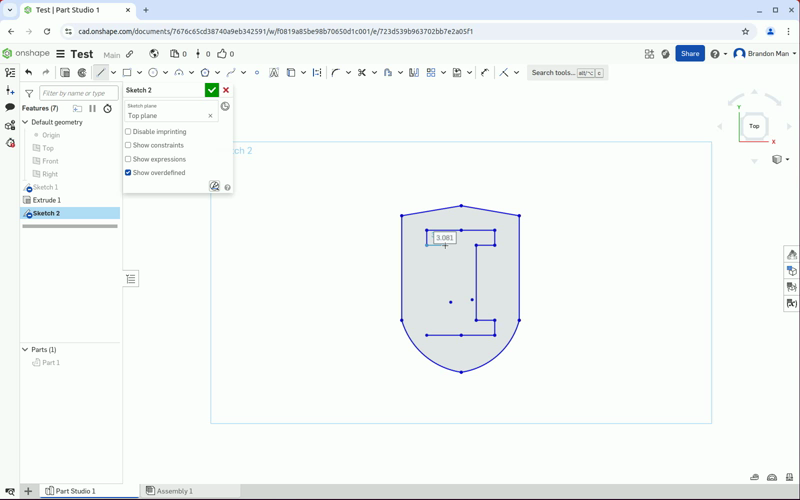
key_down(shift)
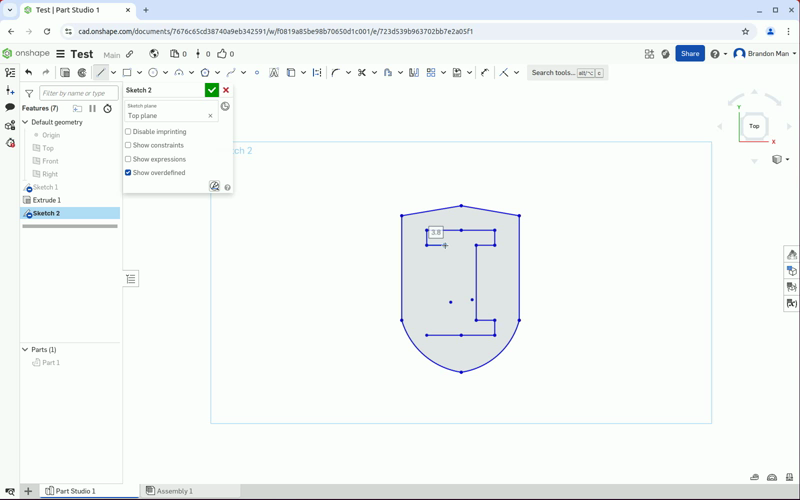
mouse_move(445, 320)
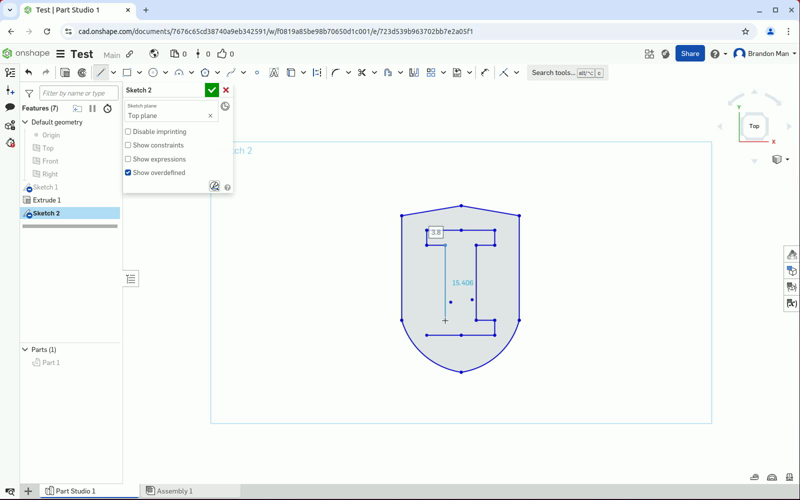
click(445, 320)
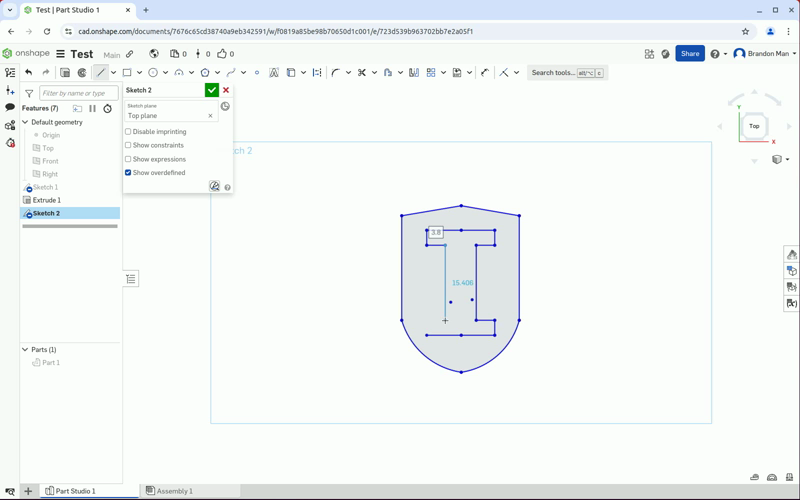
key_up(shift)
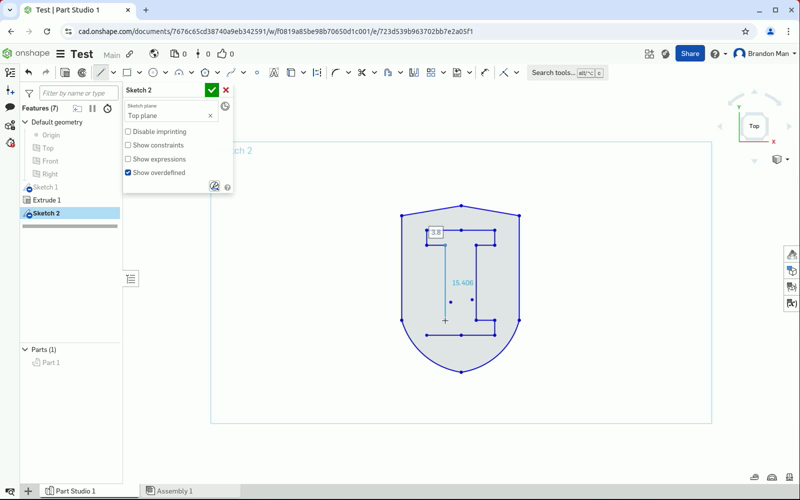
key_down(shift)
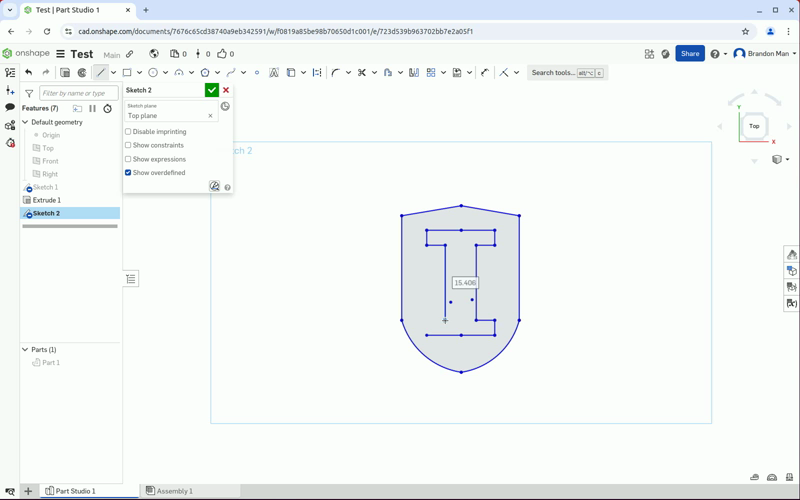
mouse_move(475, 320)
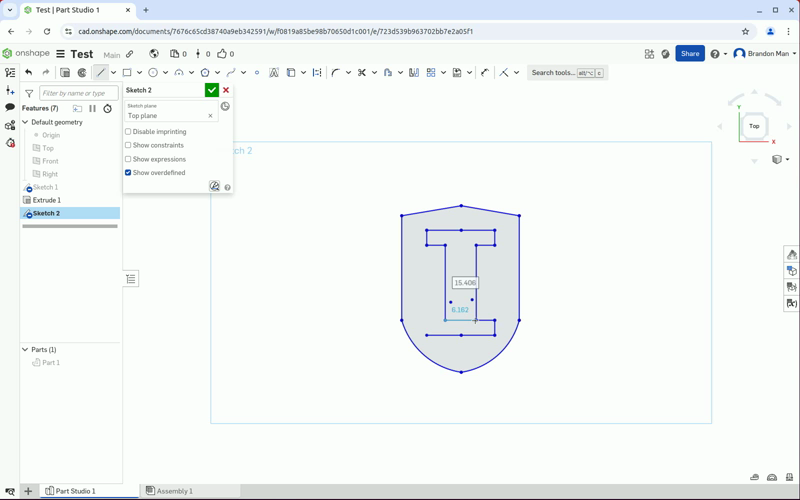
mouse_move(426, 320)
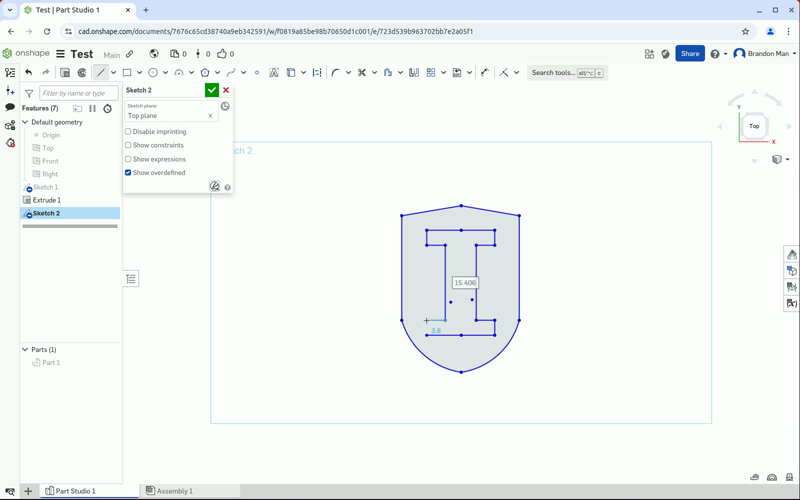
click(426, 320)
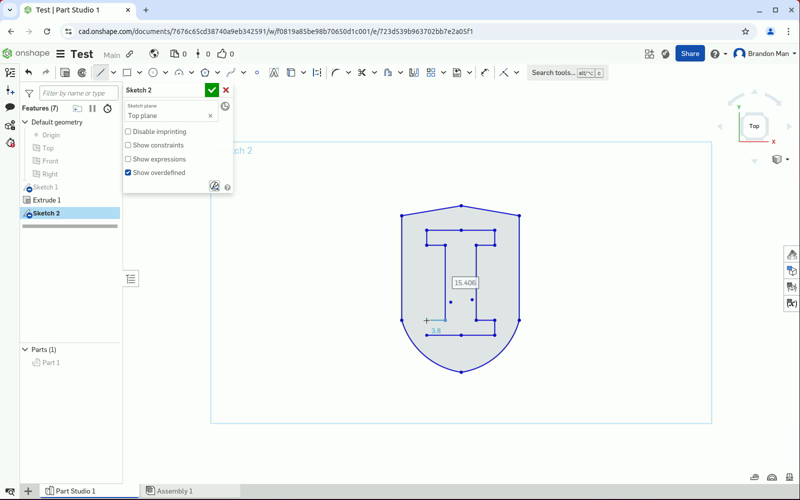
key_up(shift)
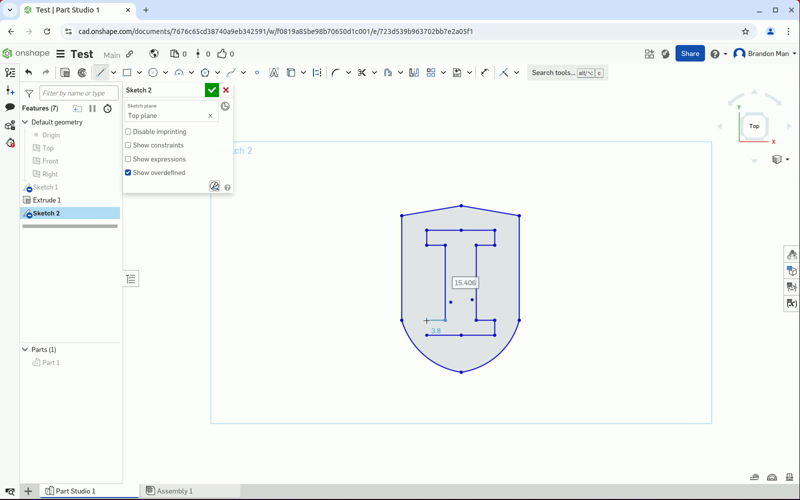
mouse_move(456, 320)
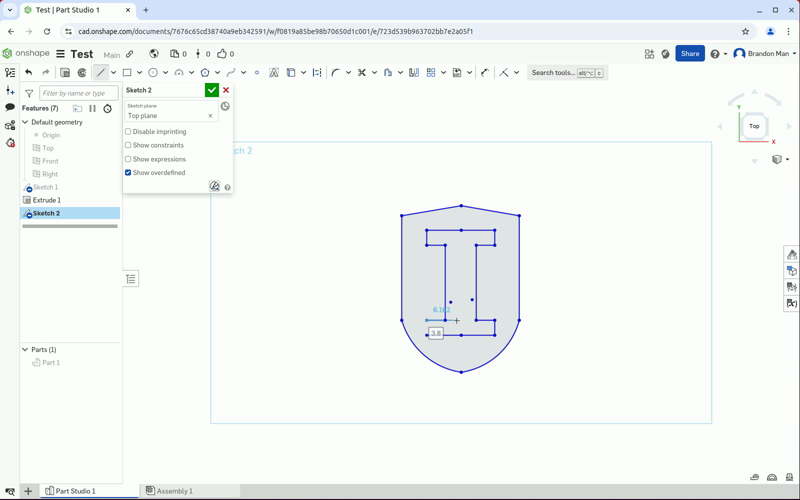
key_down(shift)
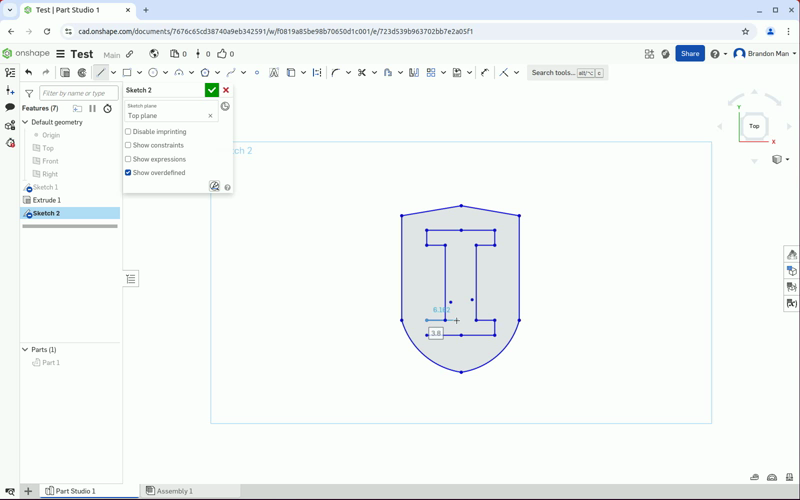
mouse_move(426, 335)
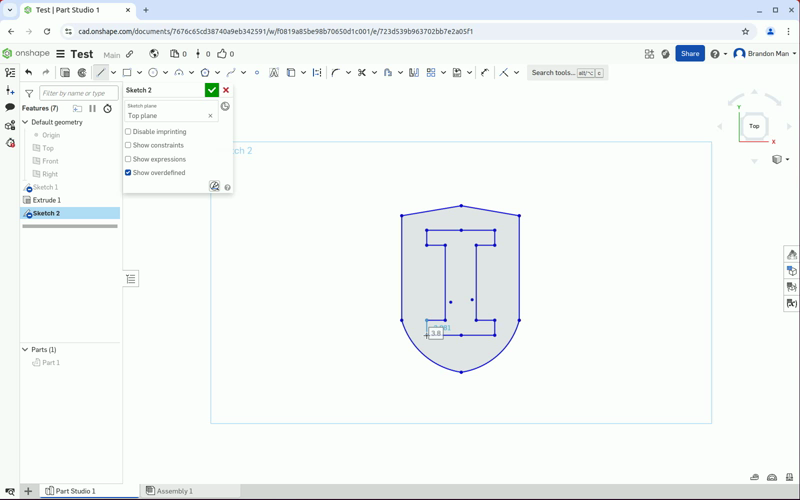
key_up(shift)
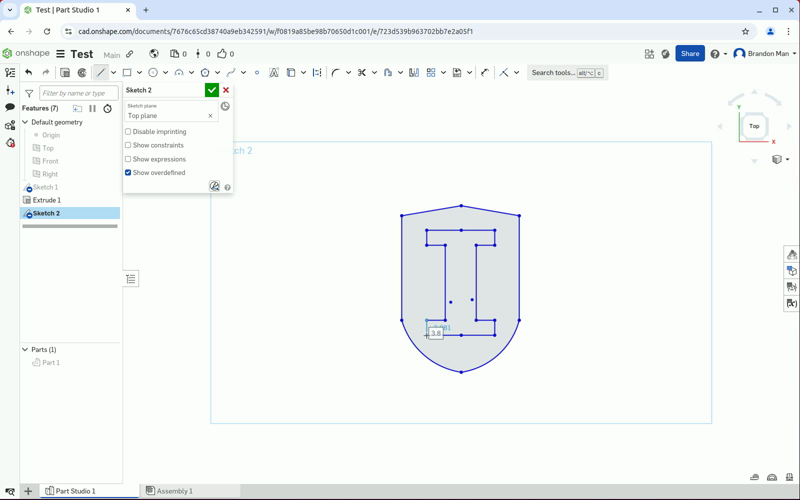
click(426, 335)
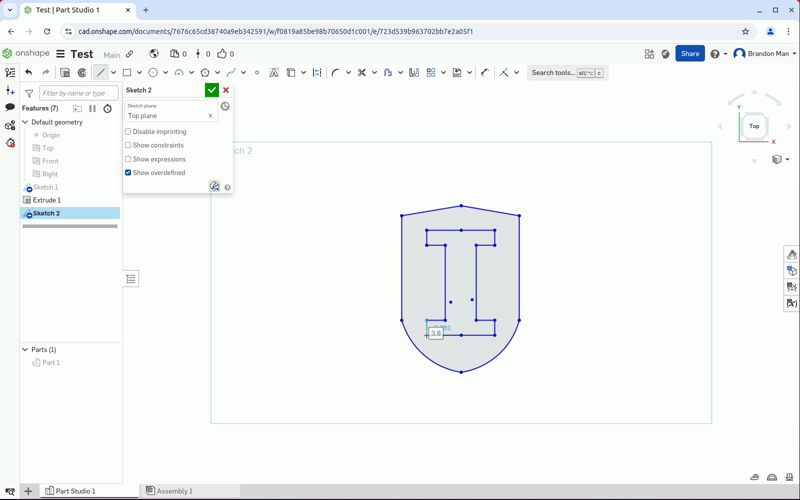
key(esc)
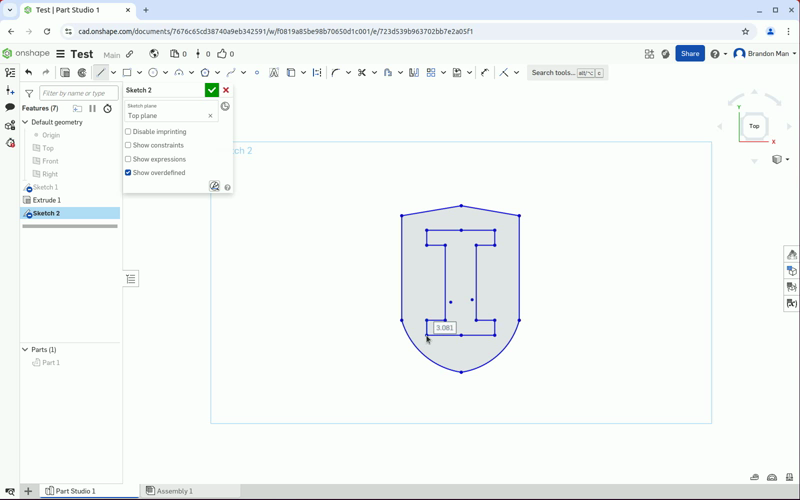
mouse_move(459, 215)
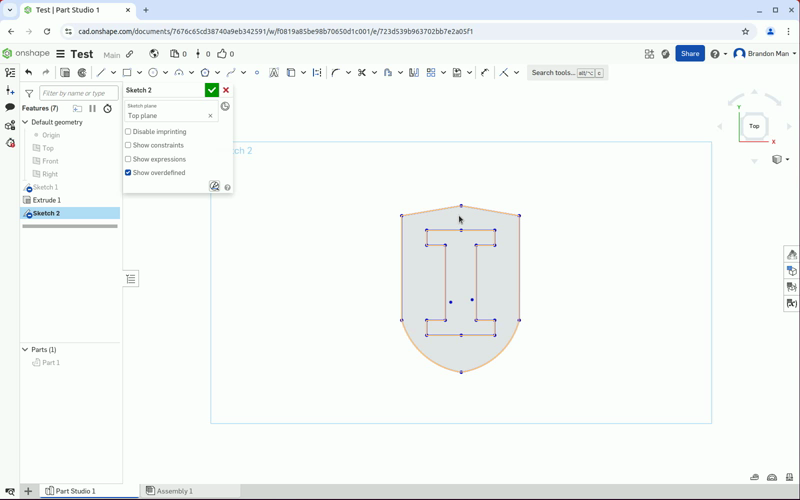
click(459, 215)
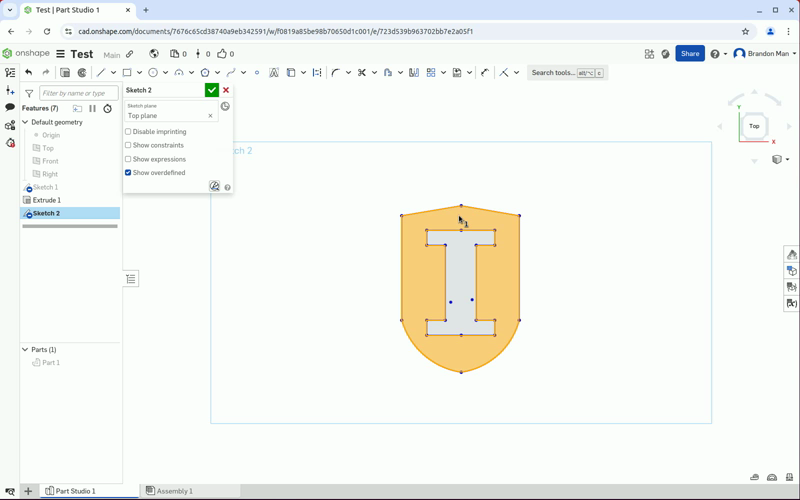
mouse_move(73, 352)
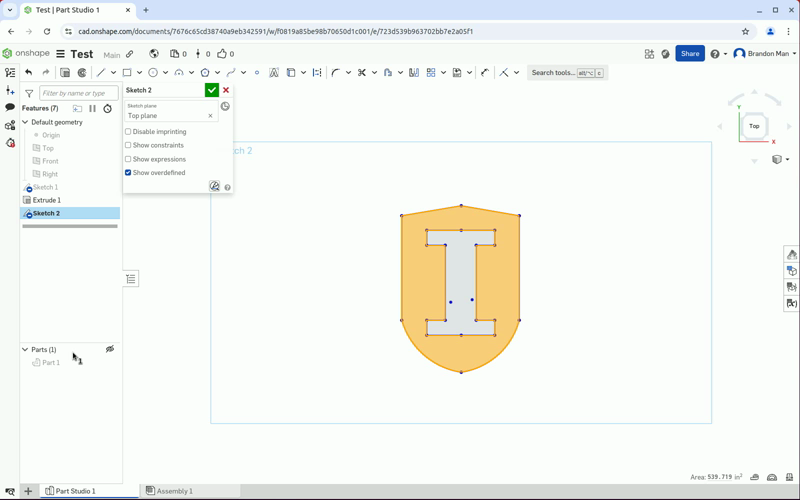
key(shift+y)
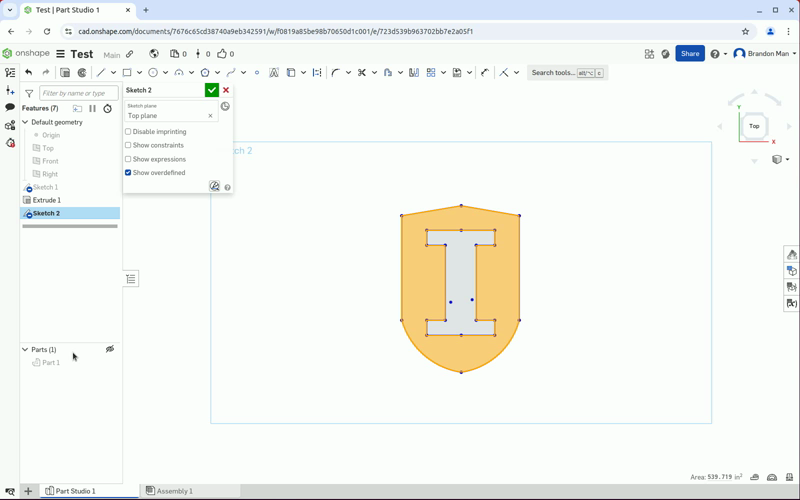
key(shift+e)
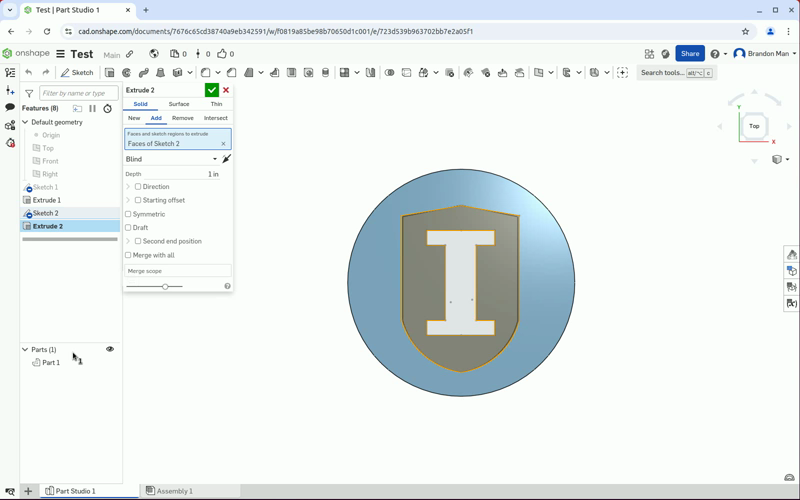
mouse_move(143, 106)
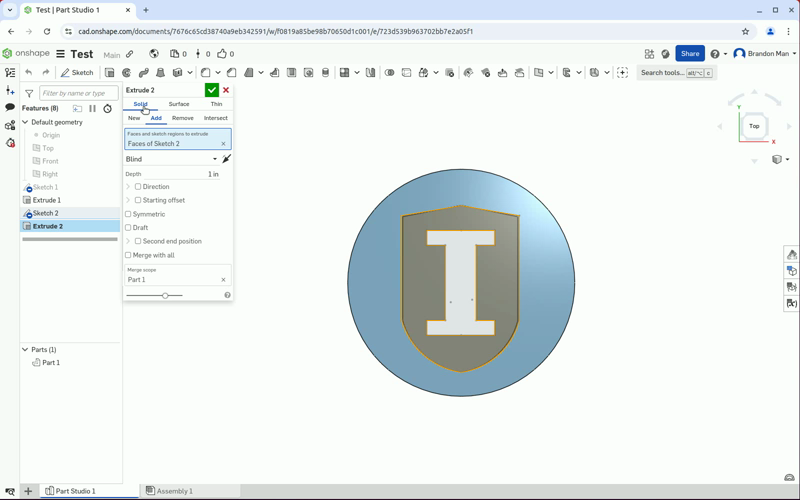
click(143, 106)
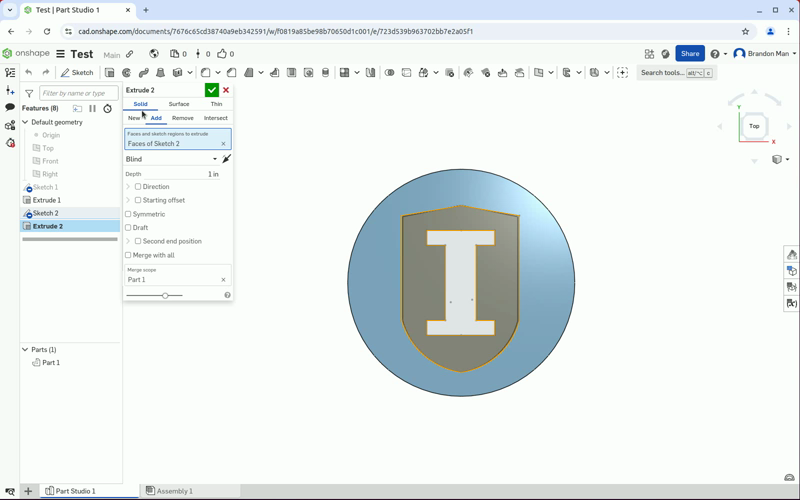
mouse_move(137, 120)
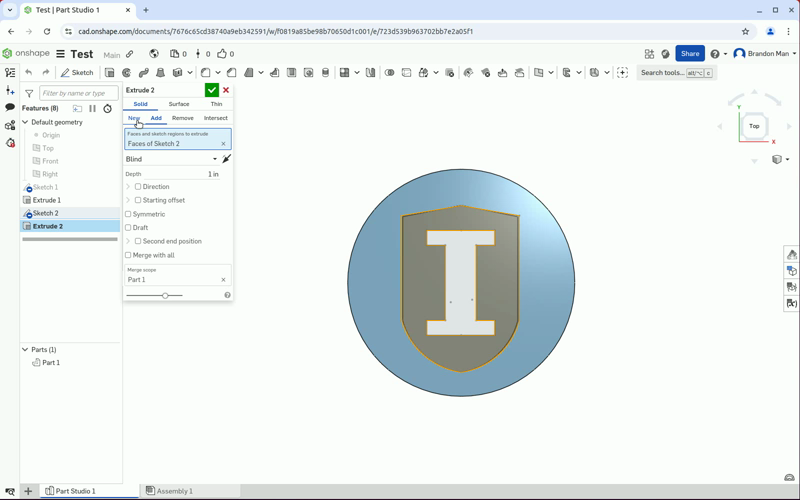
click(137, 120)
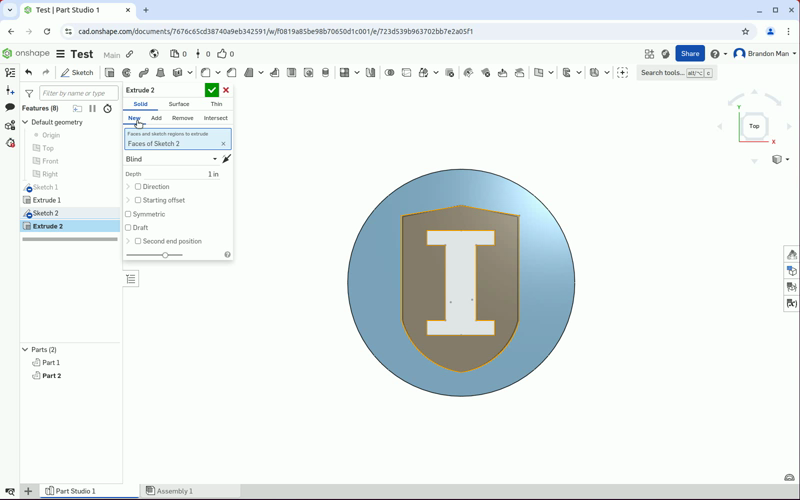
key(tab, 4)
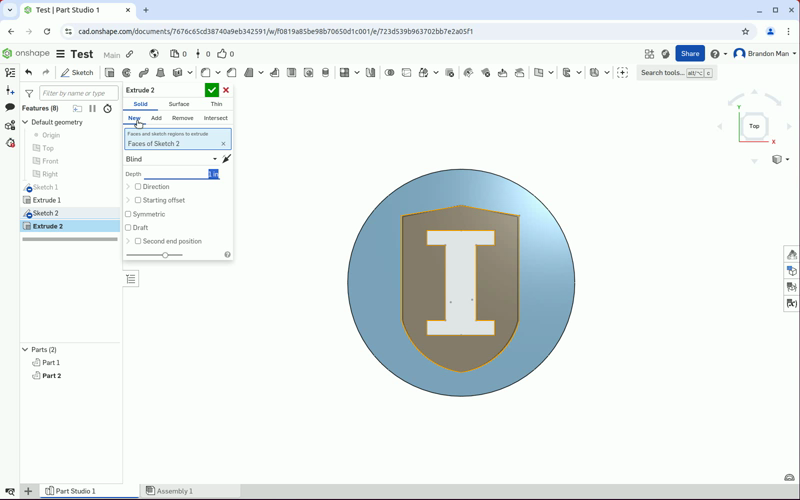
text(9.147)
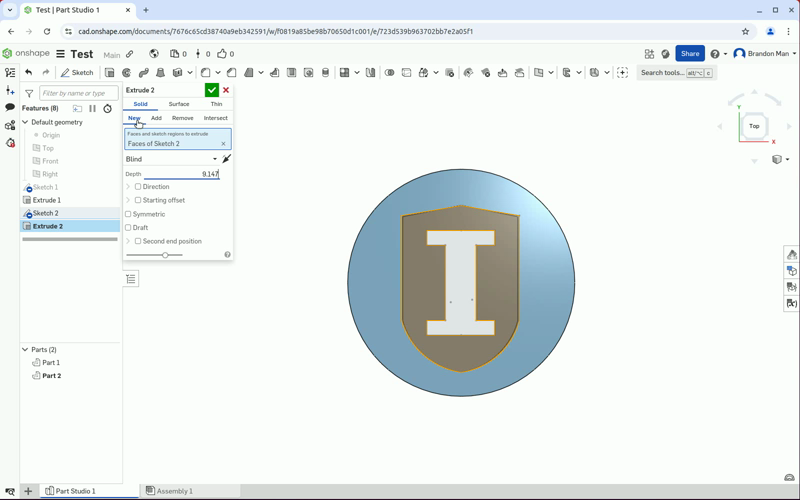
key(enter)
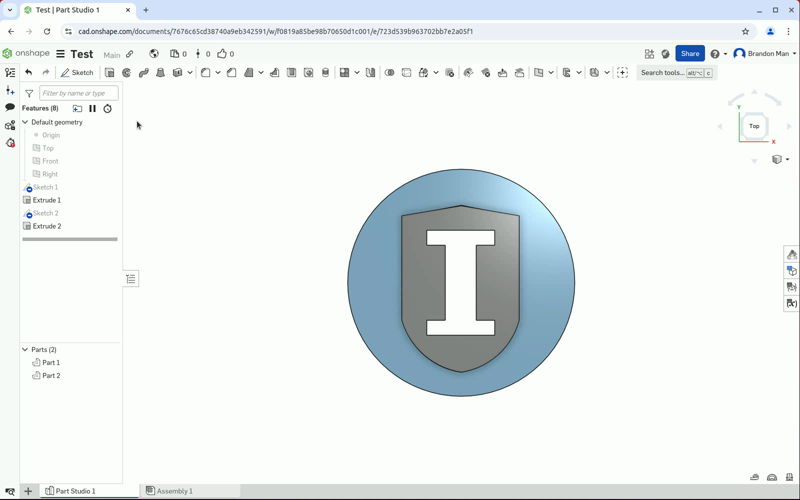
key(shift+h)
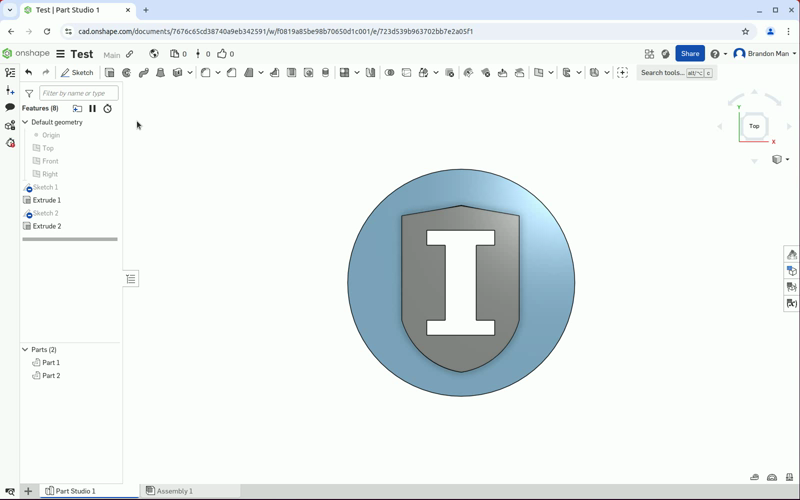
key(shift+h)
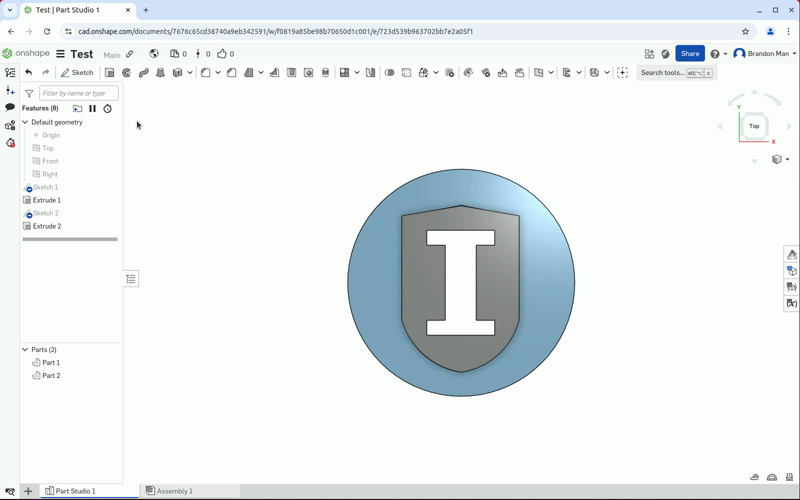
mouse_move(73, 189)
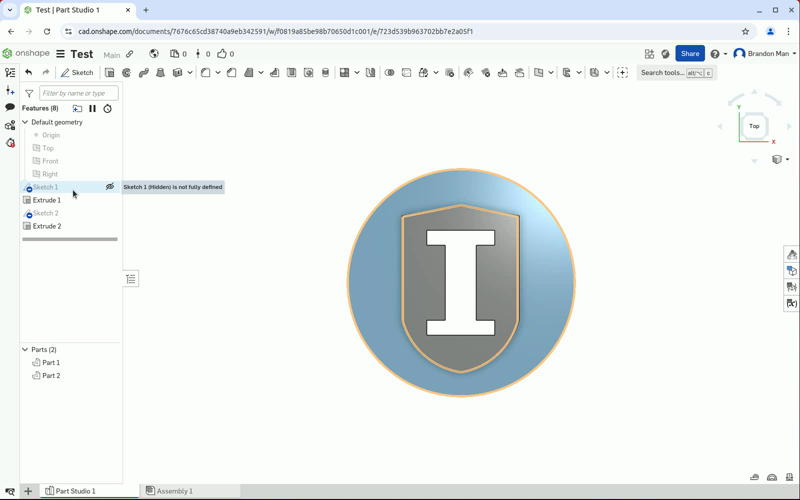
click(73, 189)
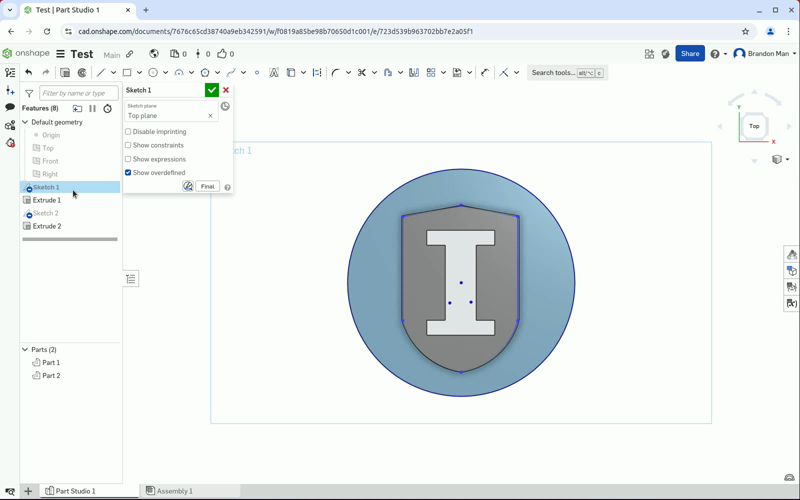
mouse_move(229, 92)
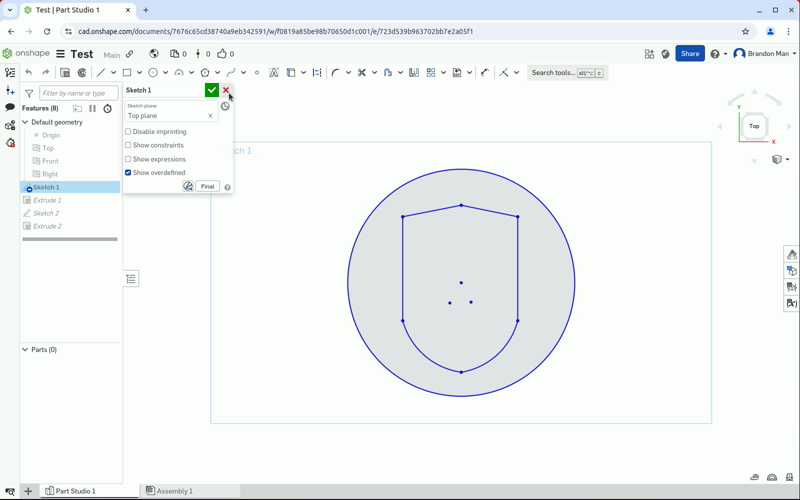
click(229, 92)
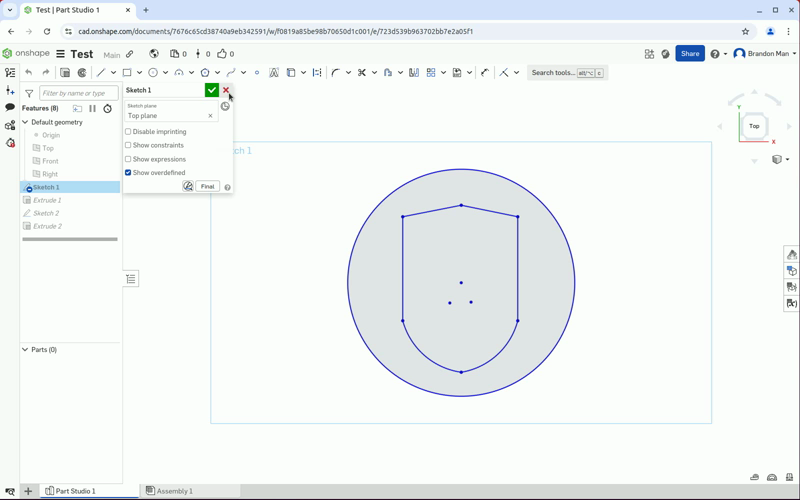
key(shift+s)
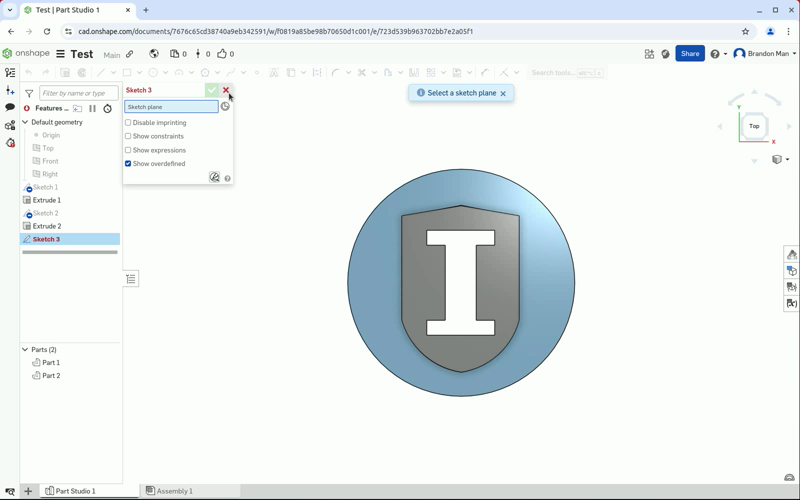
mouse_move(73, 150)
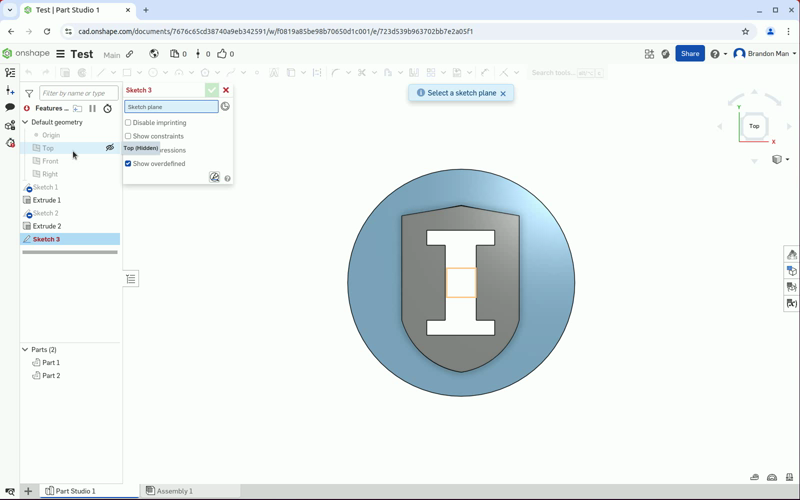
click(73, 150)
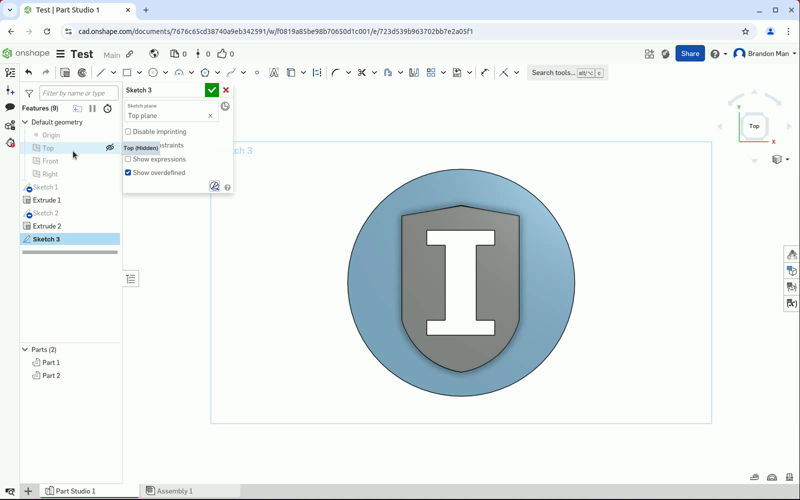
mouse_move(73, 352)
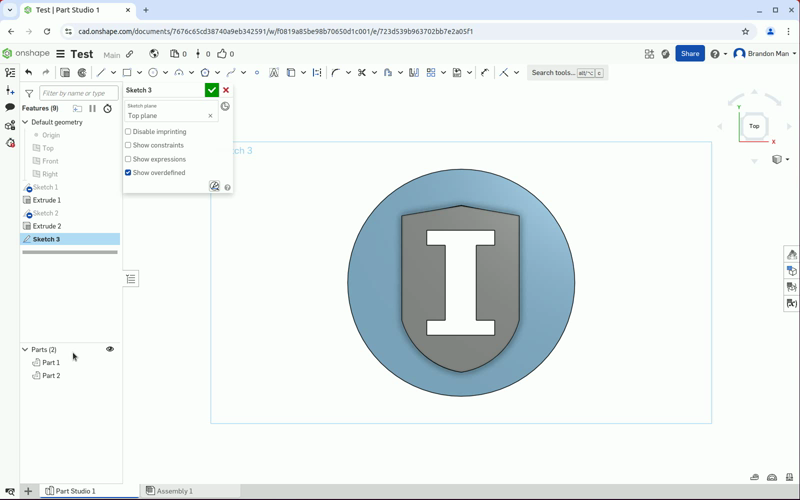
key(y)
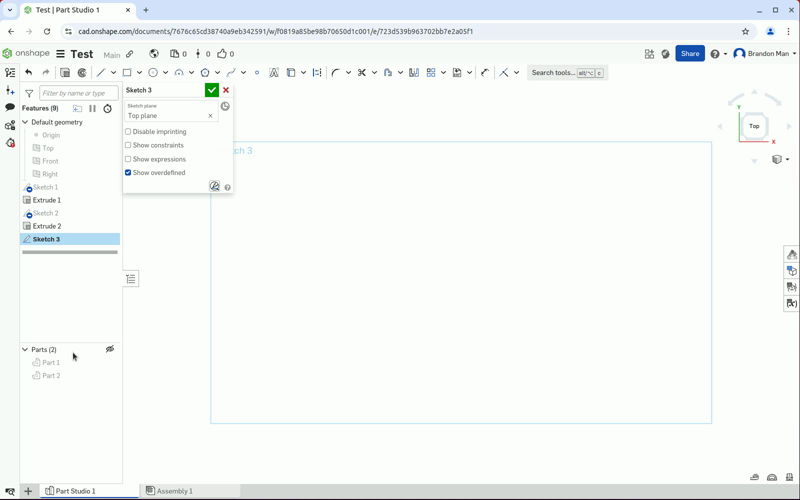
key(l)
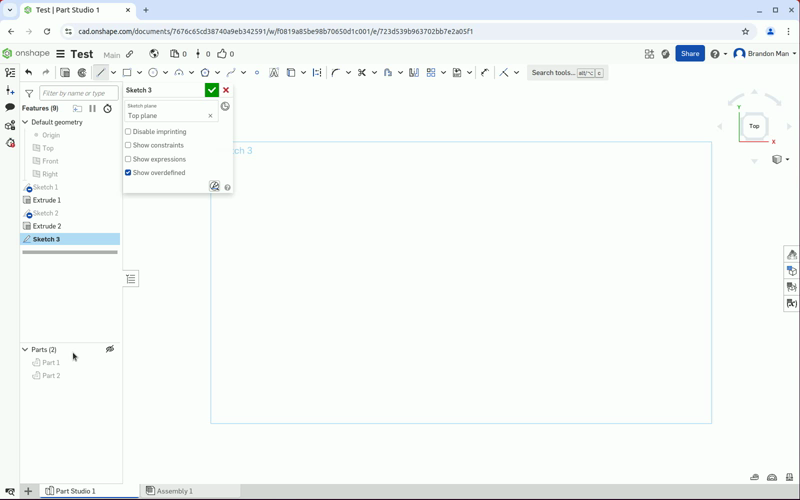
key_down(shift)
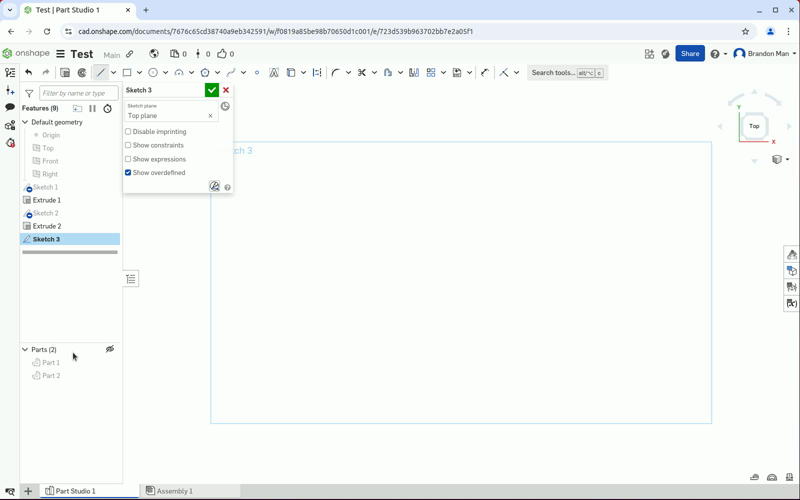
mouse_move(426, 335)
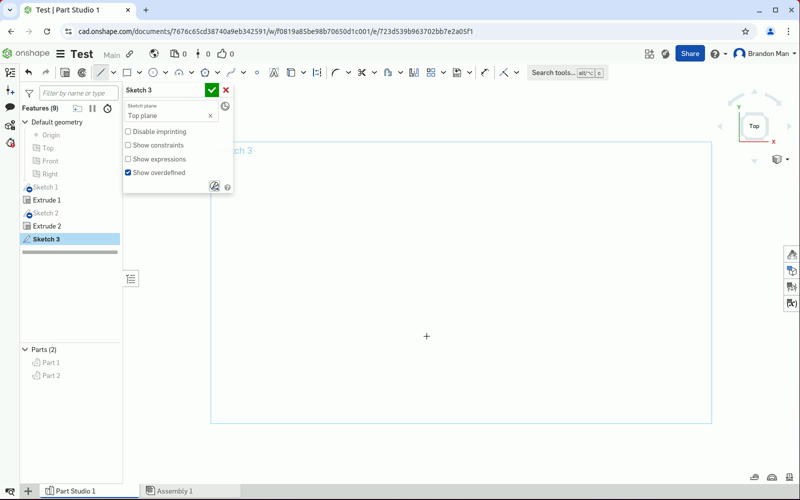
click(426, 335)
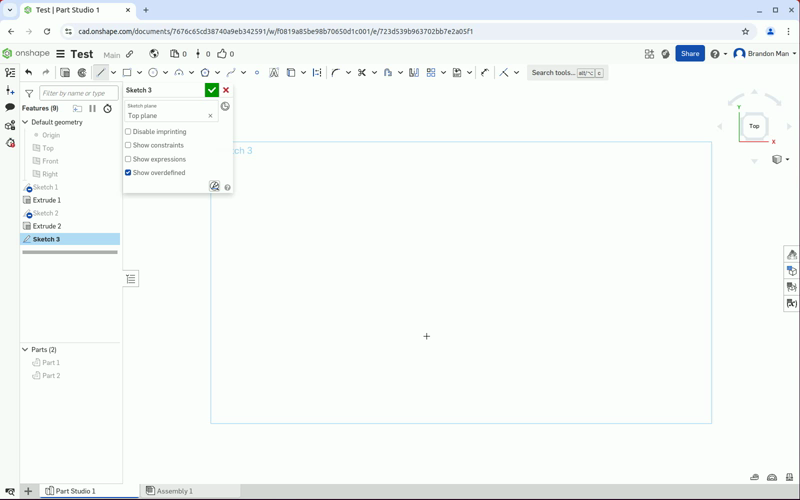
key_up(shift)
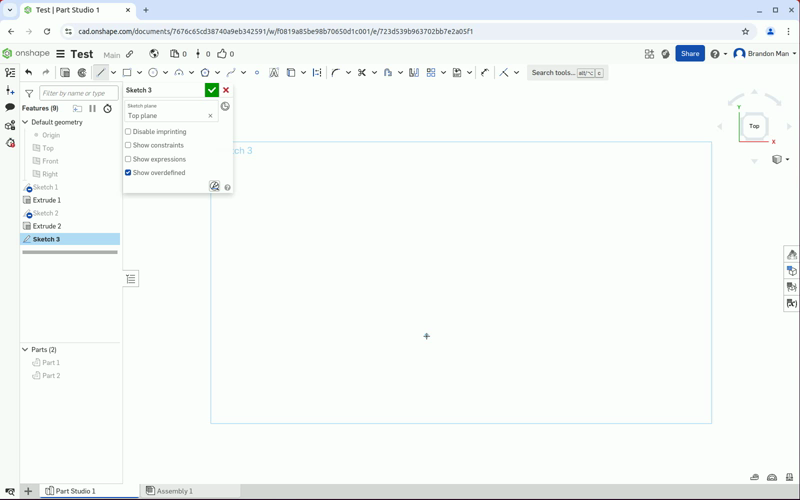
key_down(shift)
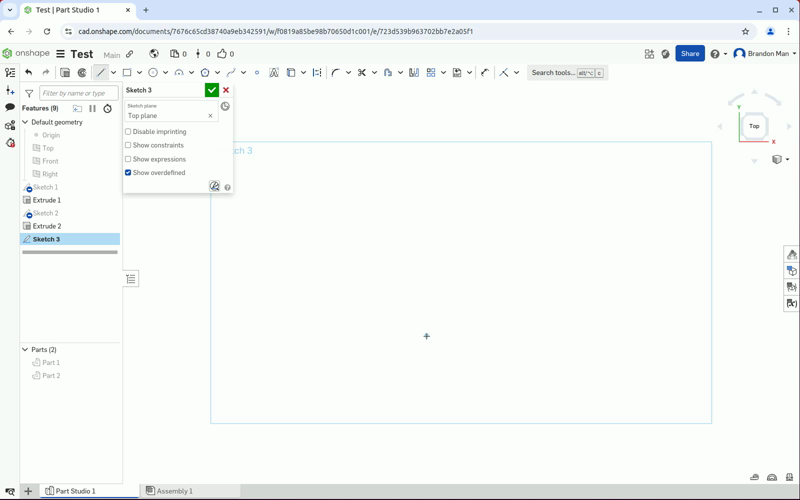
mouse_move(456, 335)
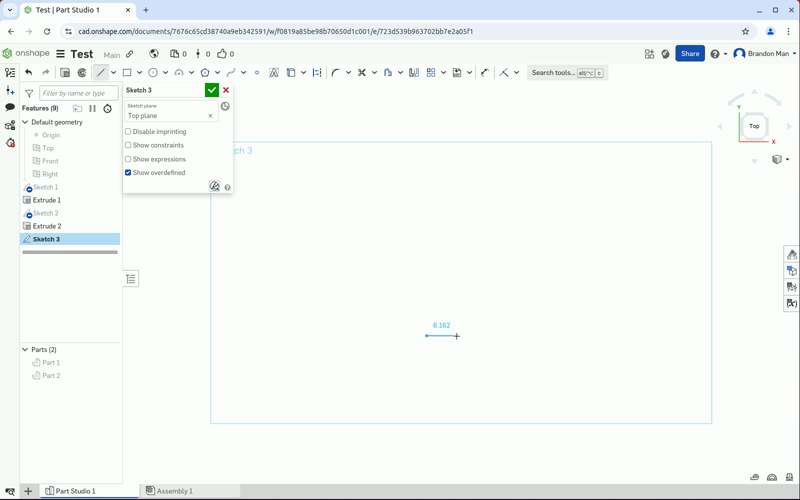
mouse_move(461, 335)
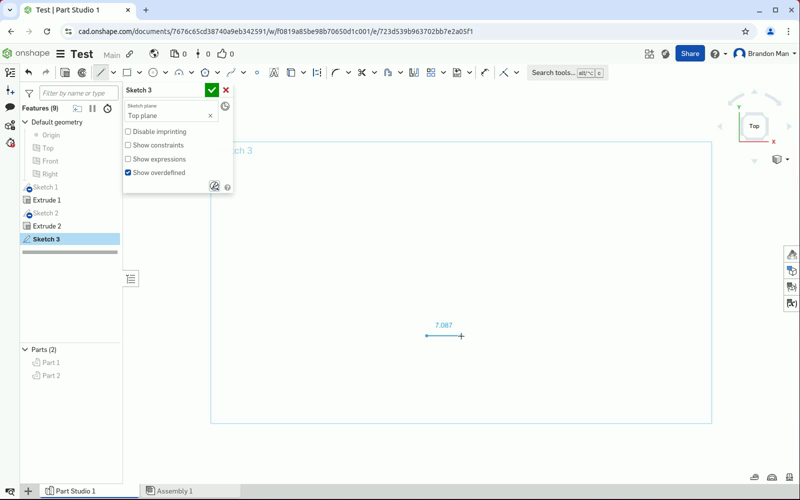
click(461, 335)
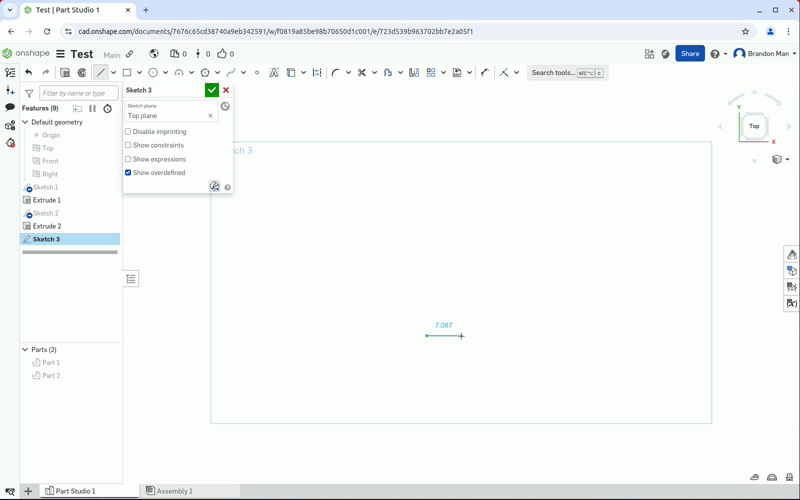
key_up(shift)
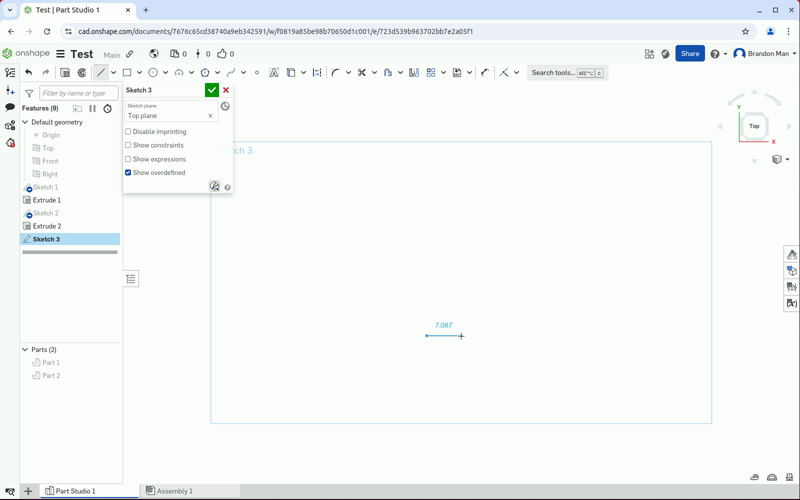
key_down(shift)
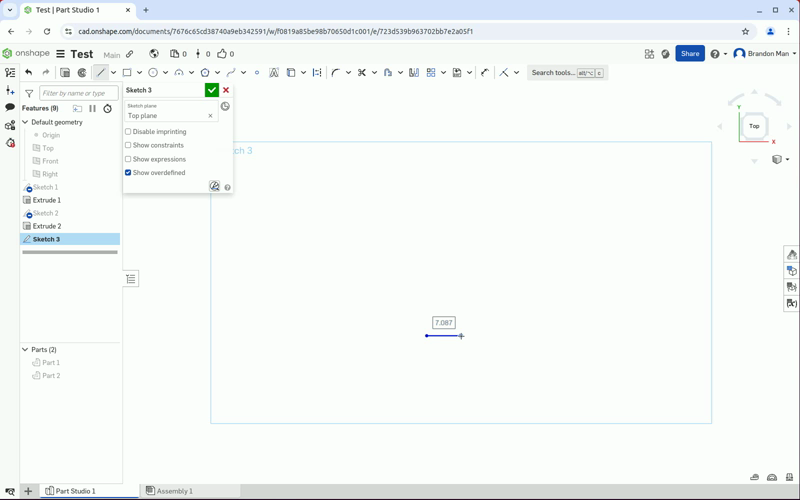
mouse_move(461, 230)
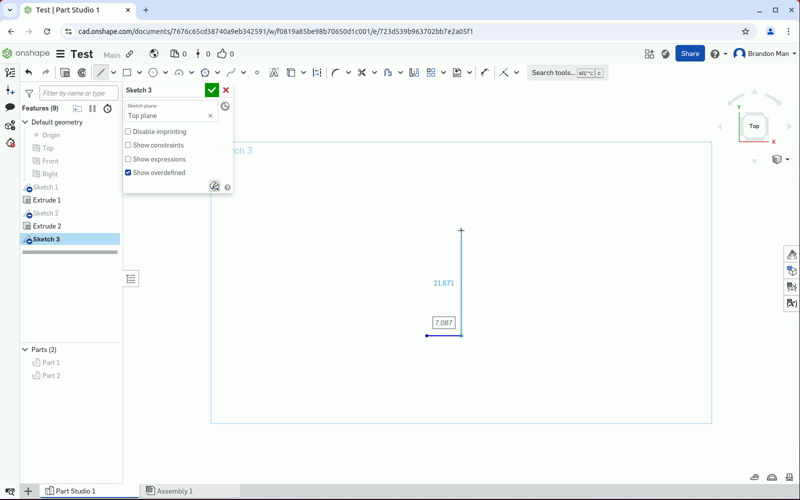
click(461, 230)
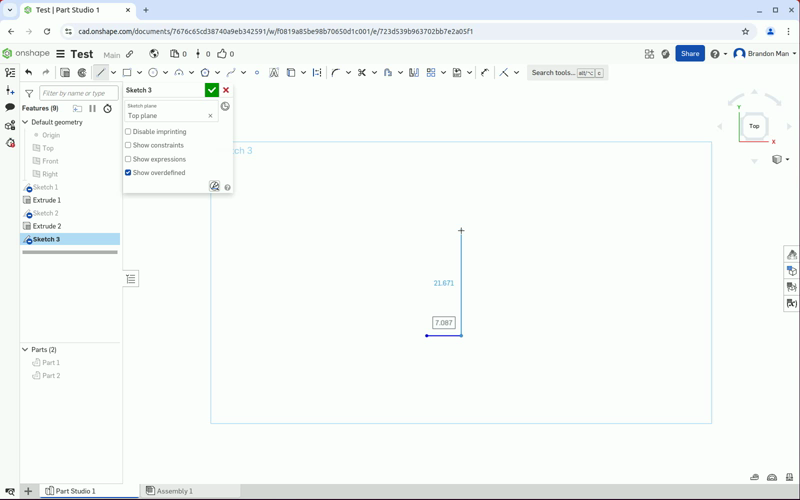
key_up(shift)
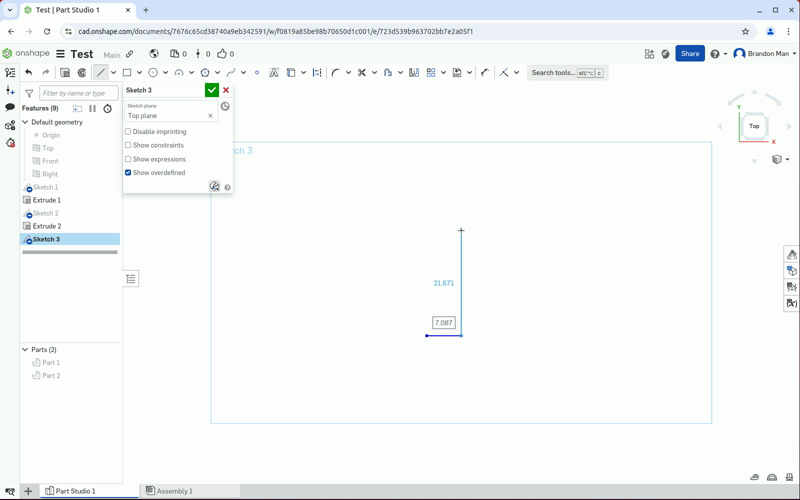
key_down(shift)
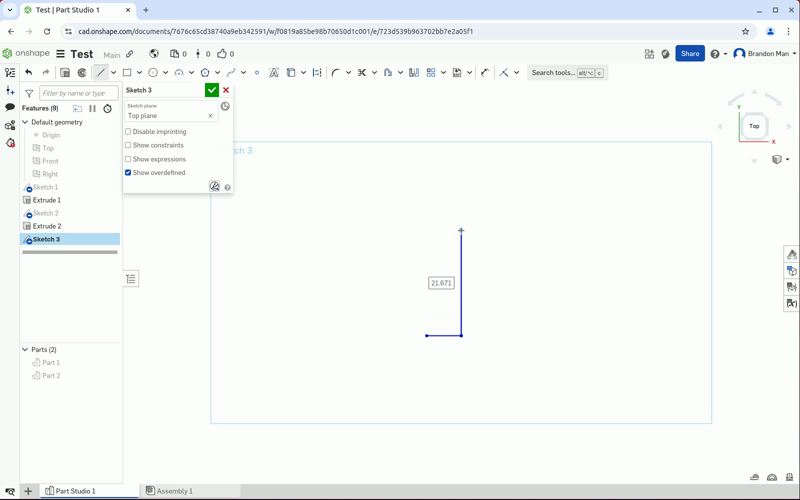
mouse_move(491, 230)
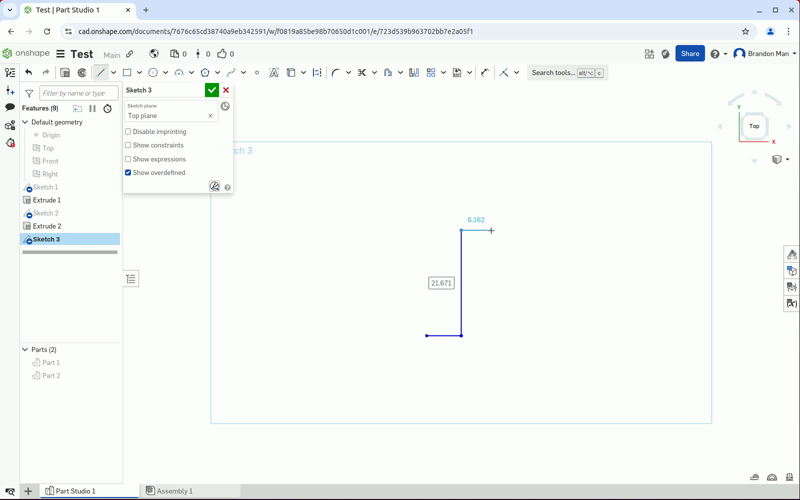
mouse_move(426, 230)
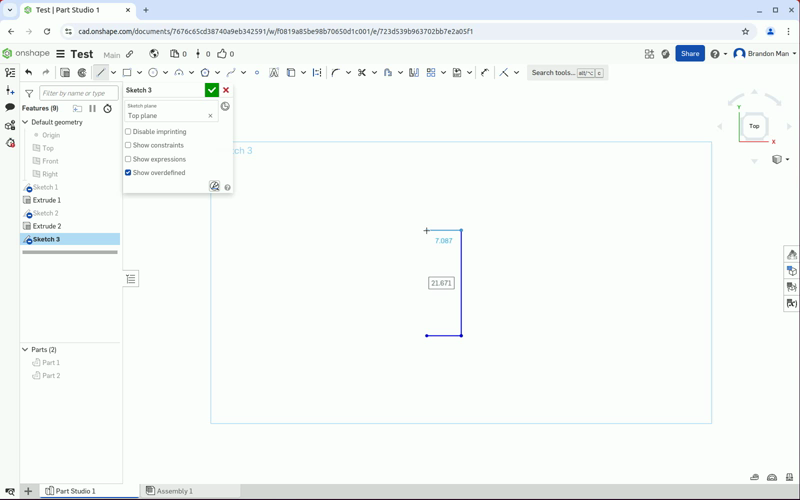
click(426, 230)
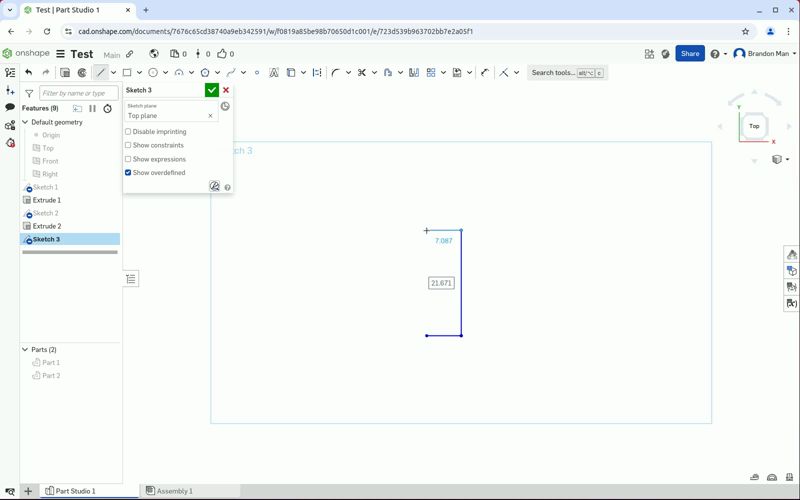
key_up(shift)
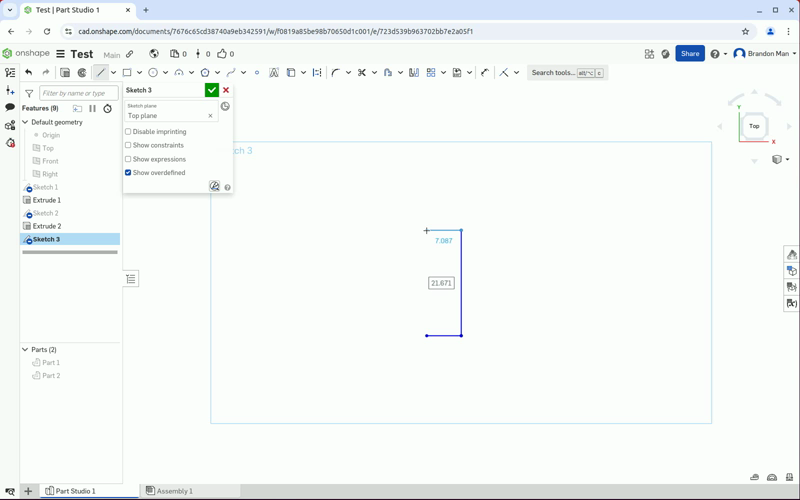
key_down(shift)
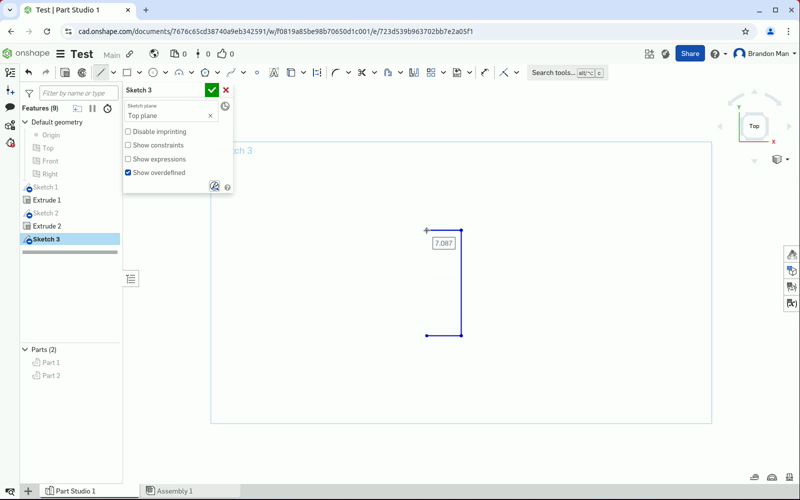
mouse_move(456, 230)
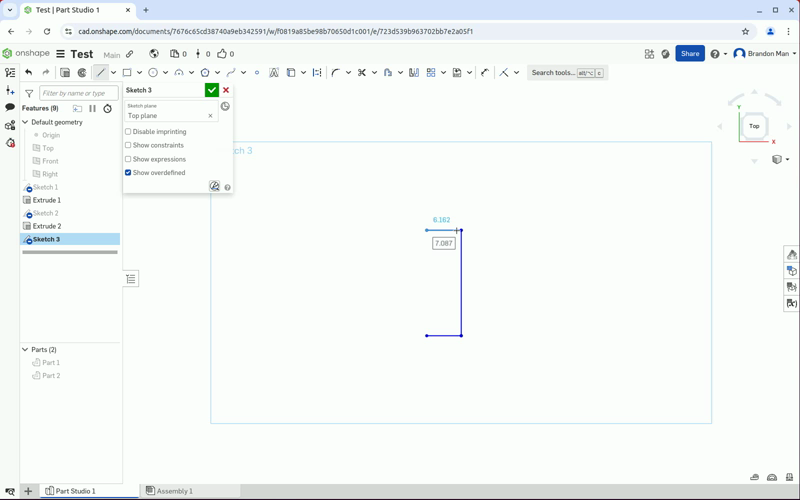
mouse_move(426, 245)
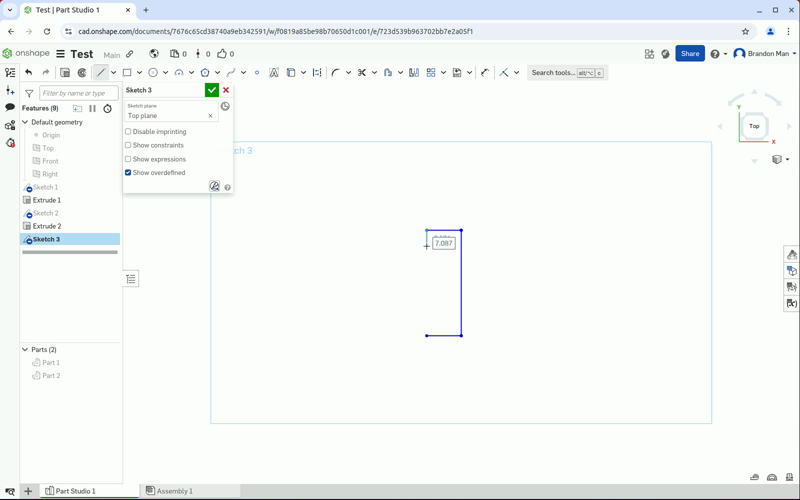
click(426, 245)
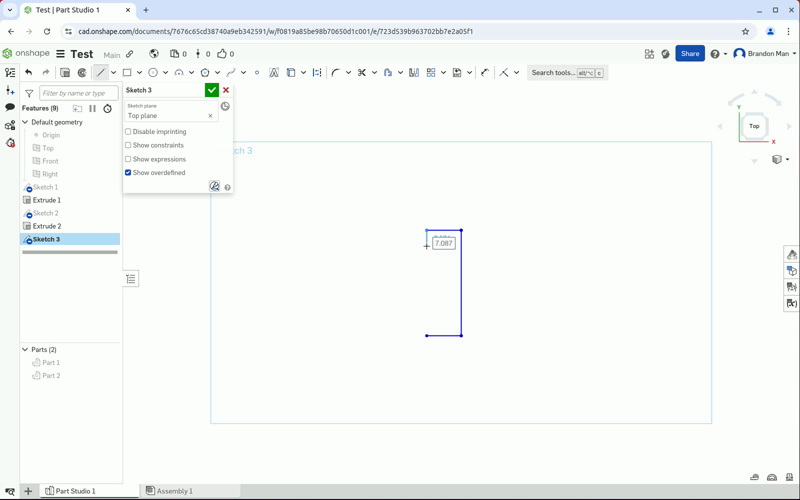
key_up(shift)
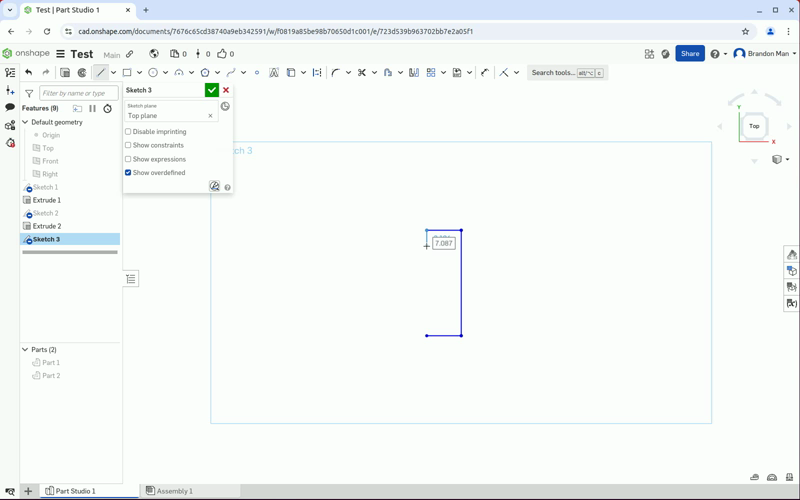
key_down(shift)
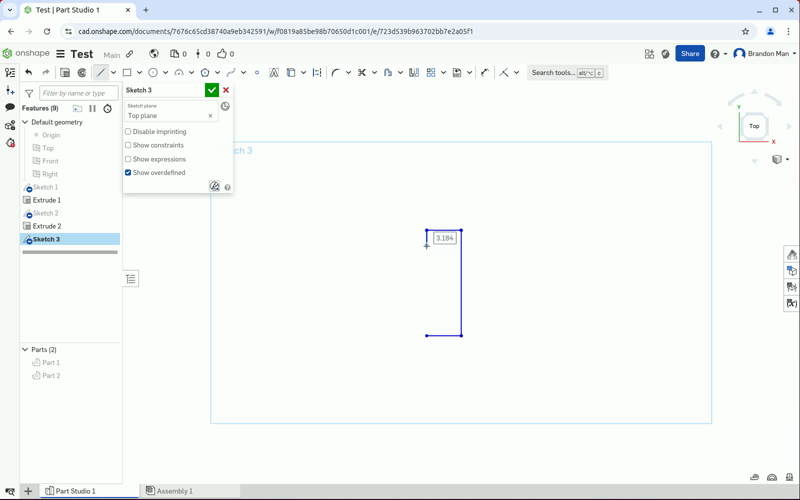
mouse_move(456, 245)
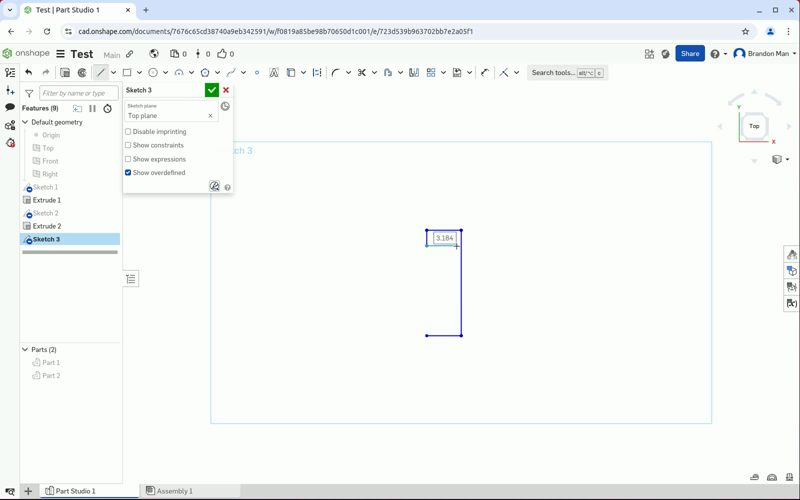
mouse_move(445, 245)
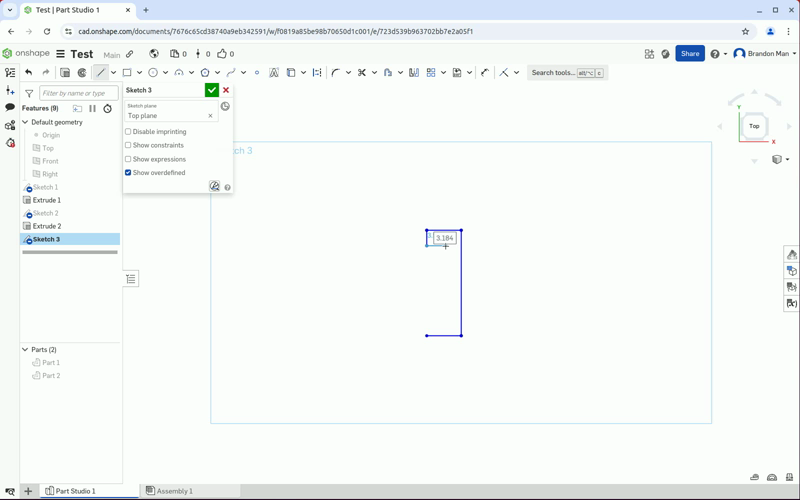
click(445, 245)
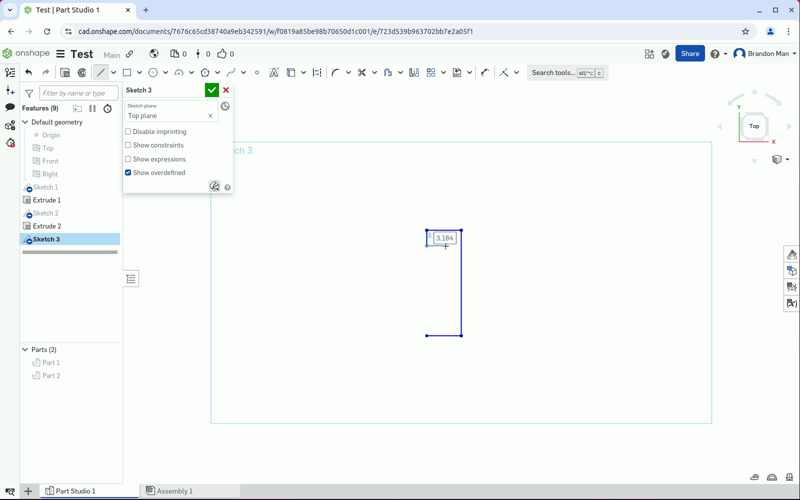
key_up(shift)
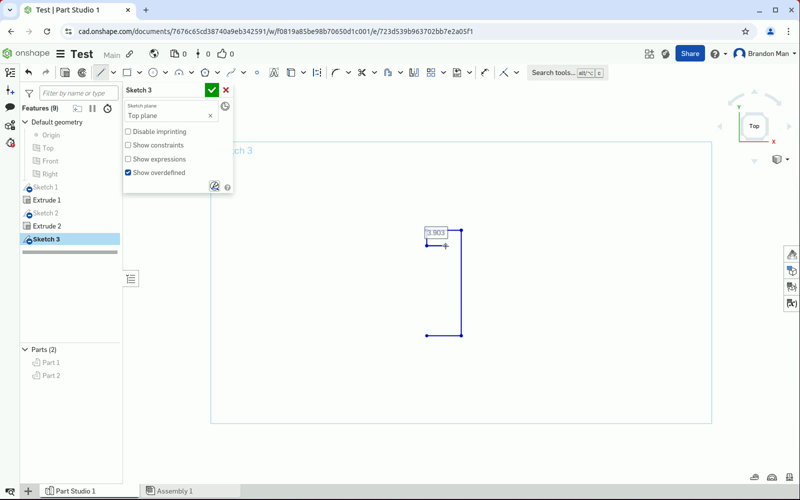
key_down(shift)
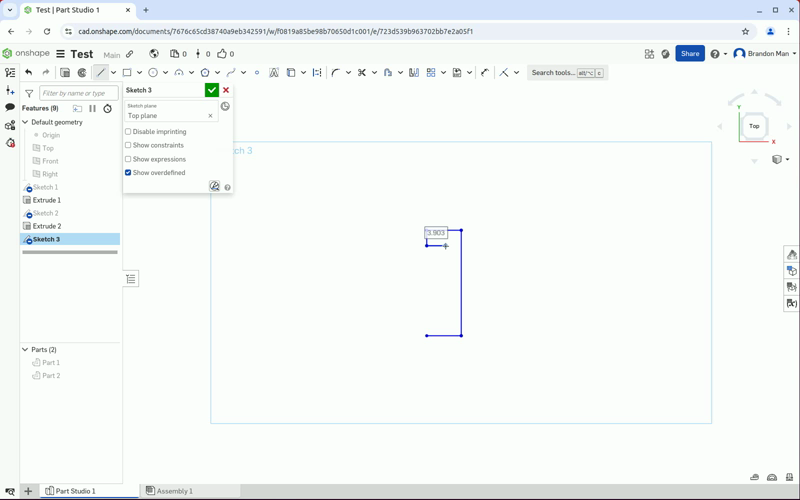
mouse_move(445, 320)
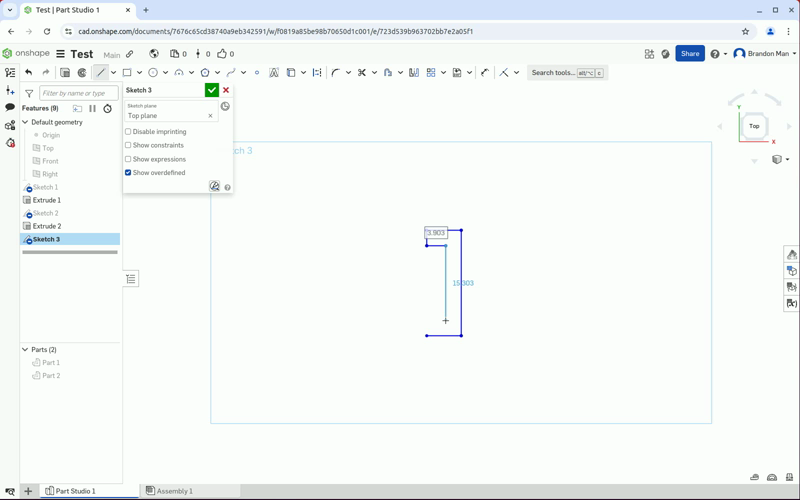
click(445, 320)
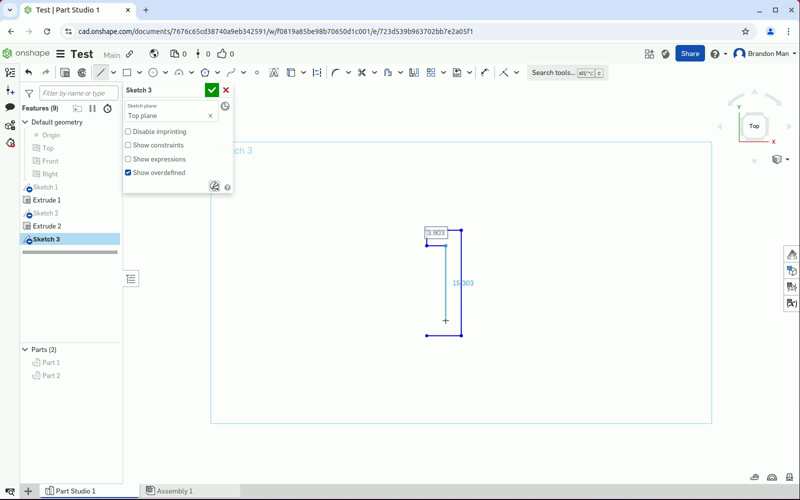
key_up(shift)
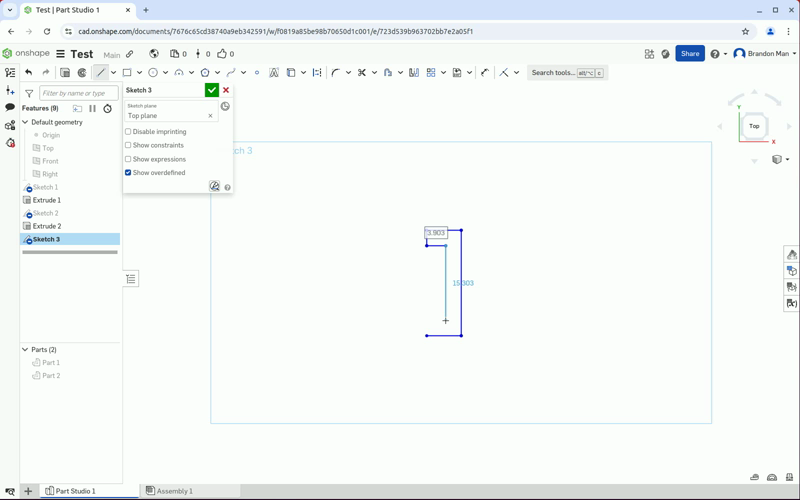
key_down(shift)
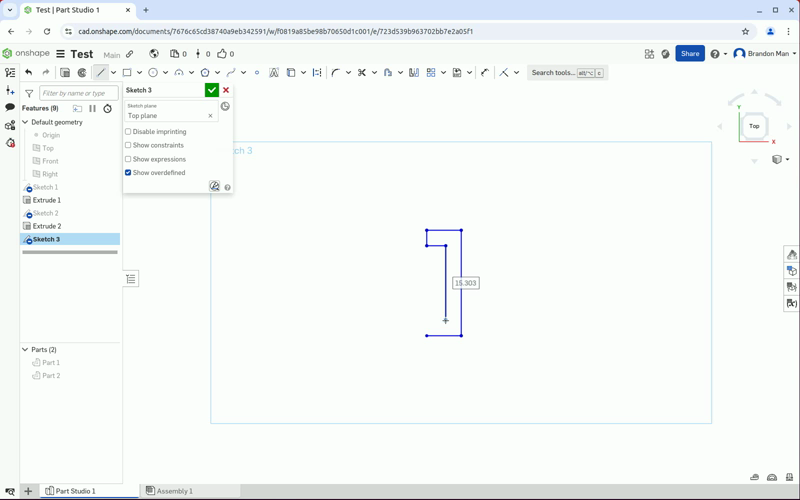
mouse_move(475, 320)
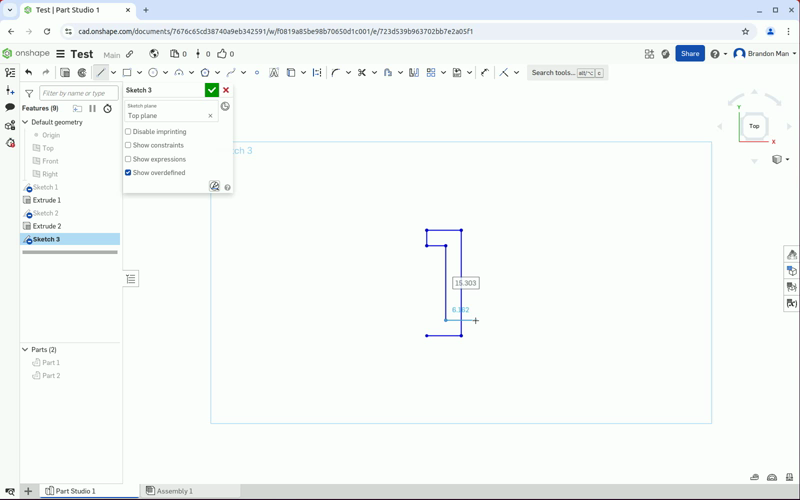
mouse_move(426, 320)
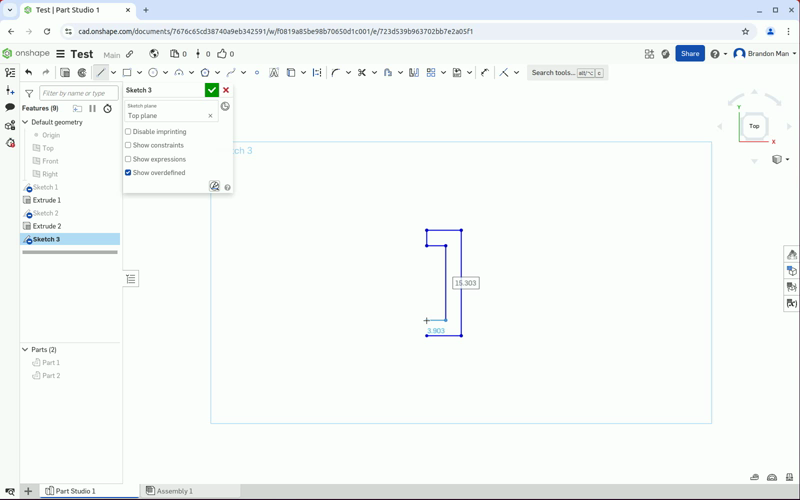
click(426, 320)
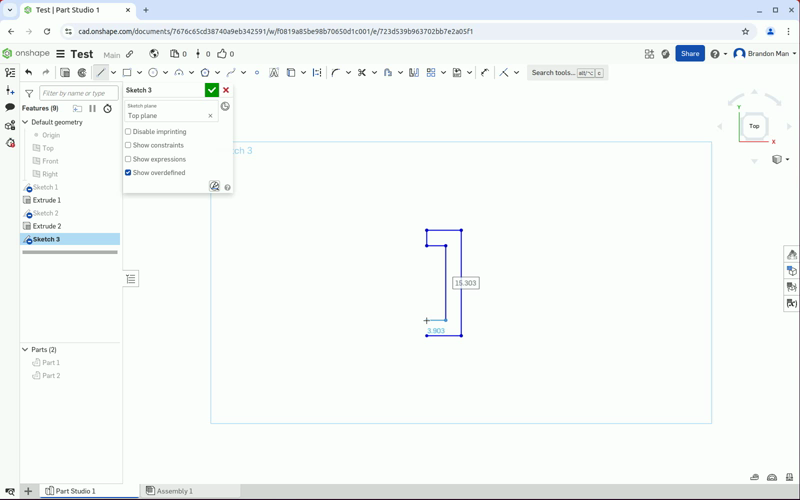
key_up(shift)
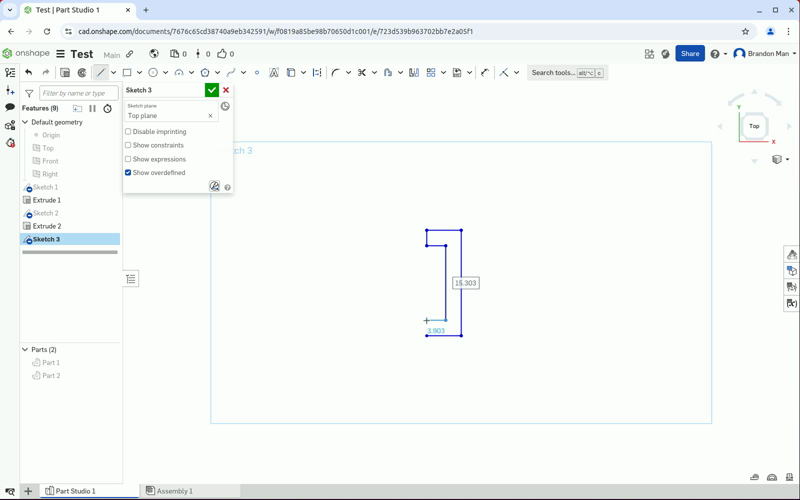
mouse_move(456, 320)
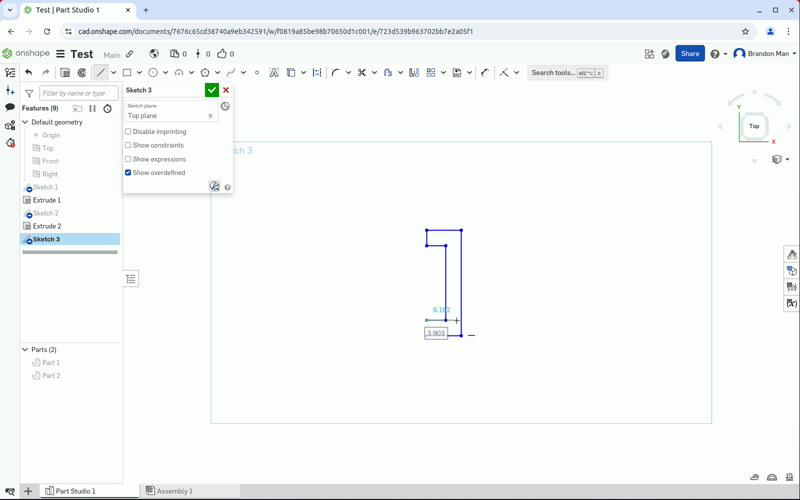
key_down(shift)
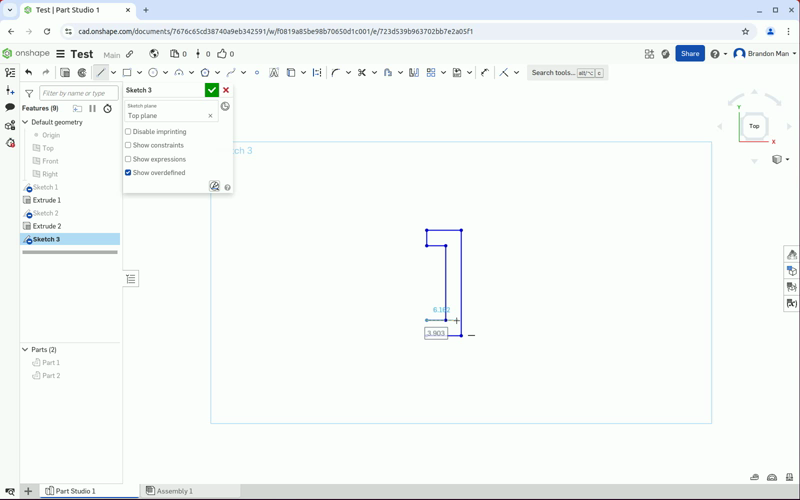
mouse_move(426, 335)
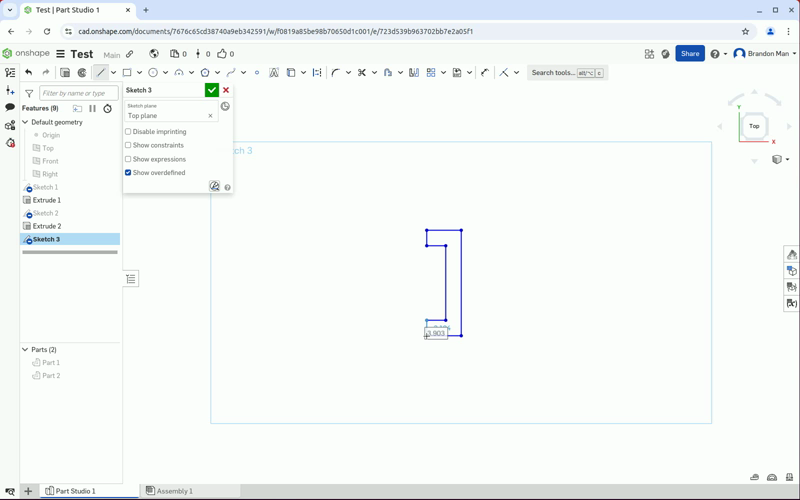
key_up(shift)
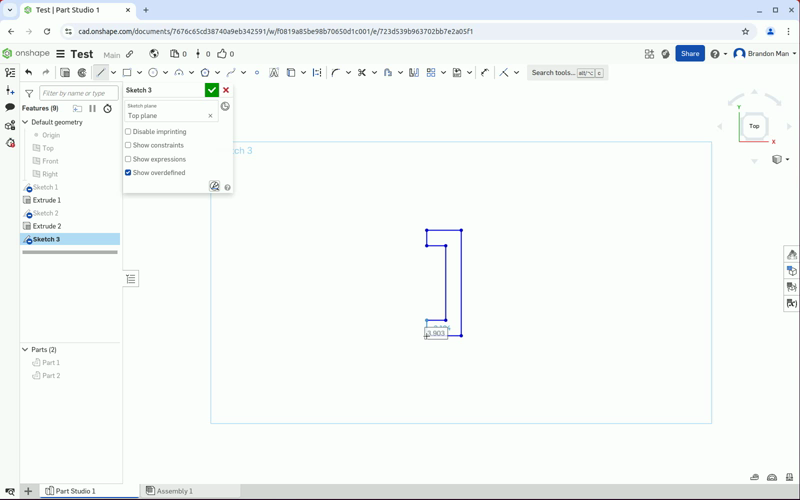
click(426, 335)
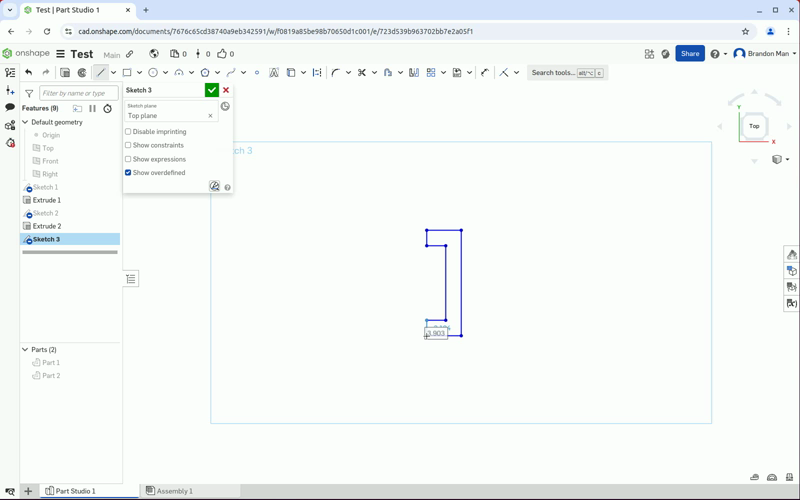
key(esc)
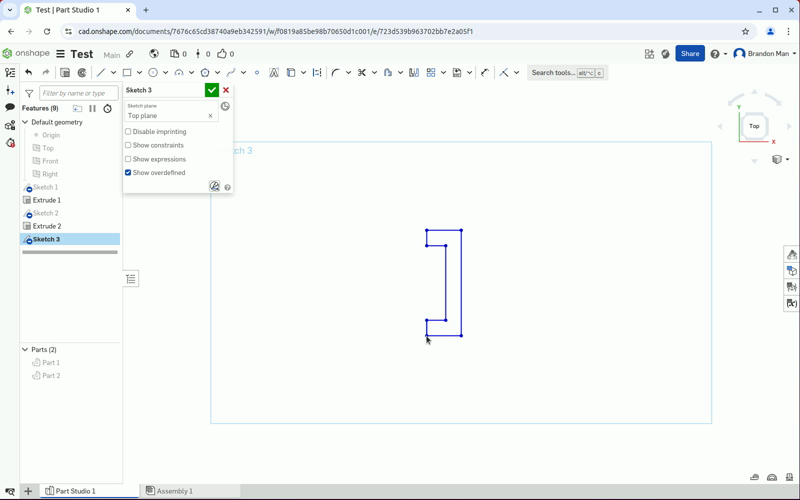
mouse_move(448, 333)
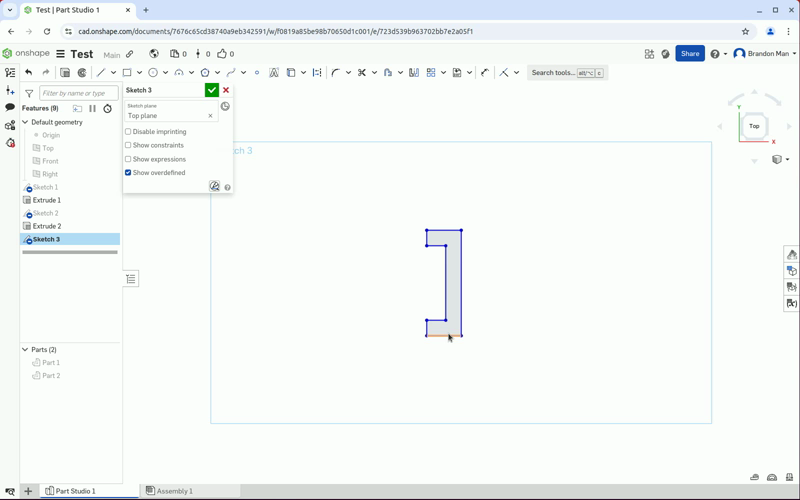
click(448, 333)
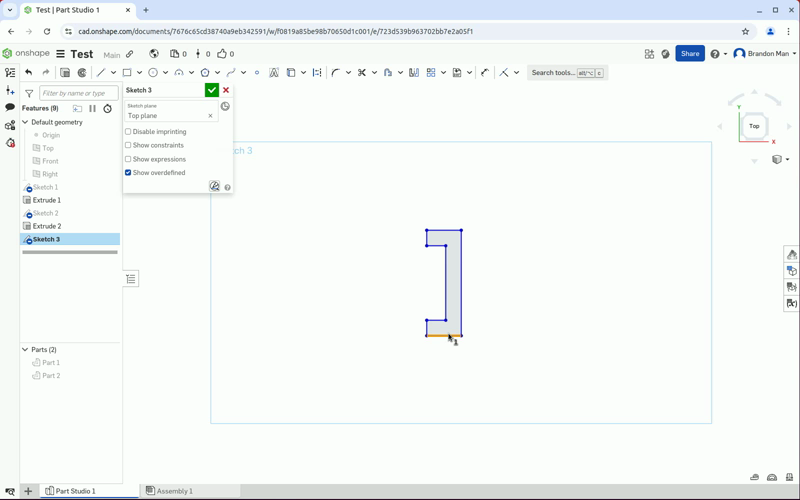
mouse_move(73, 352)
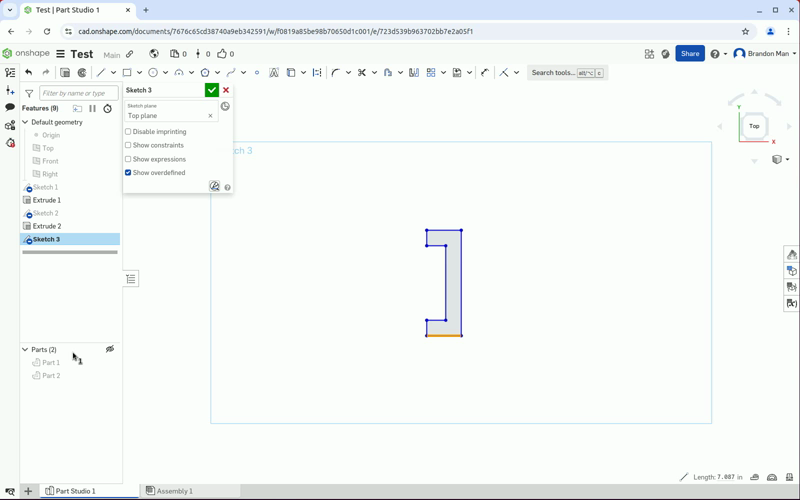
key(shift+y)
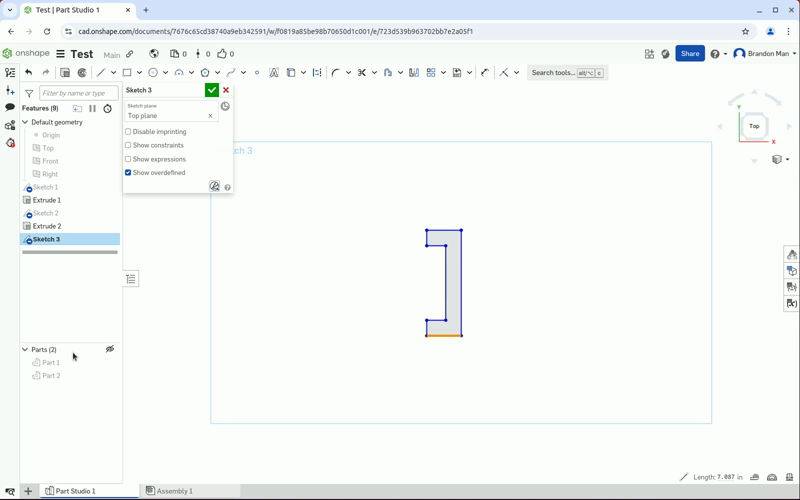
key(shift+e)
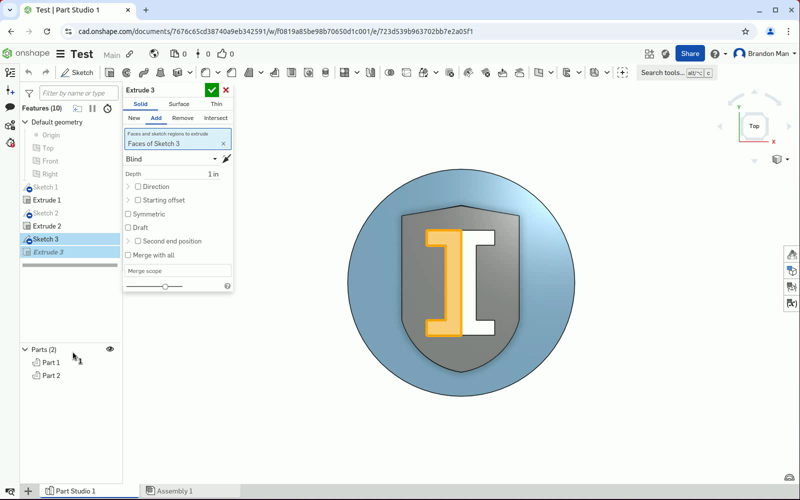
mouse_move(143, 106)
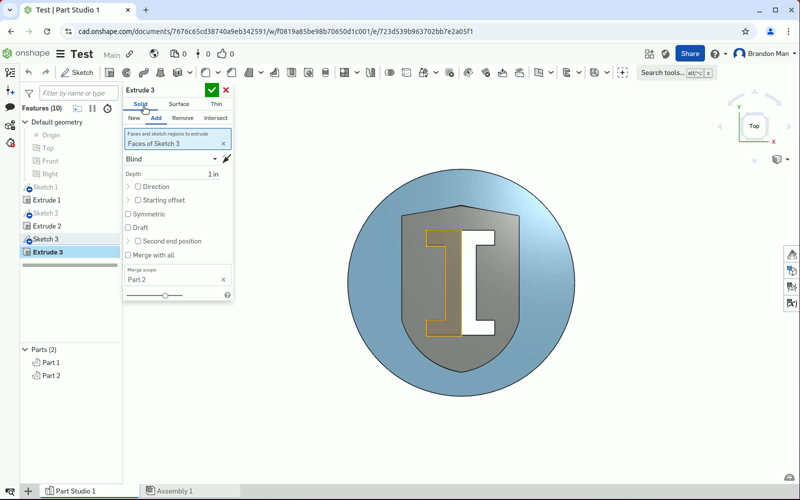
click(143, 106)
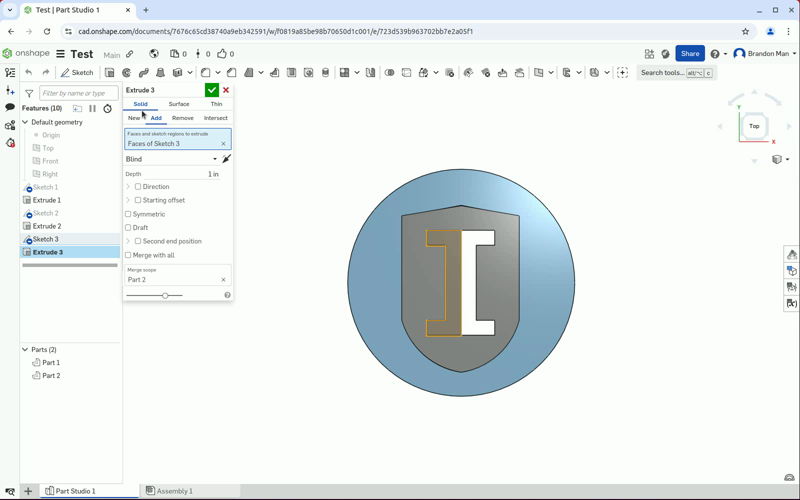
mouse_move(137, 120)
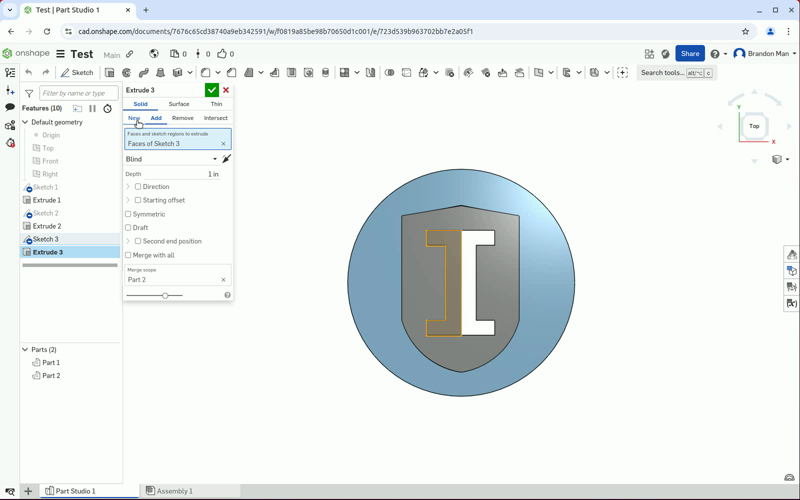
click(137, 120)
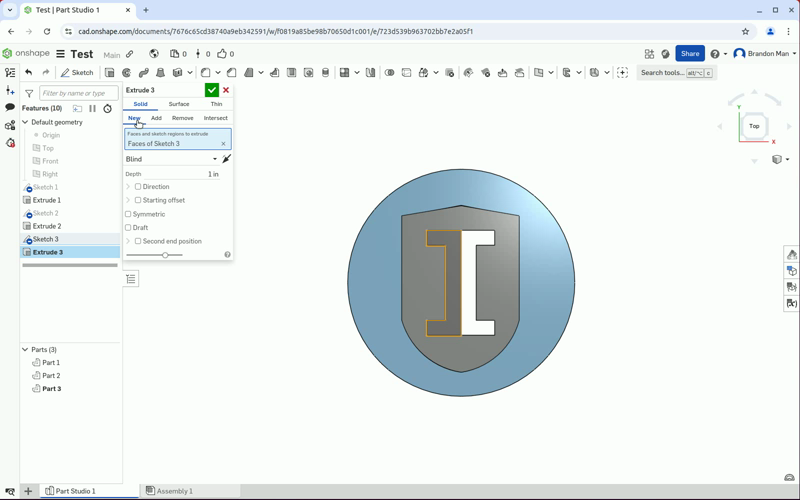
key(tab, 4)
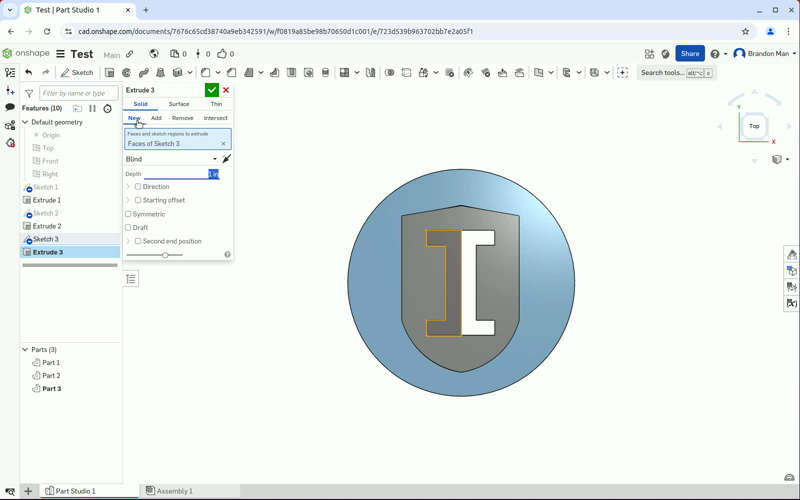
text(10.832)
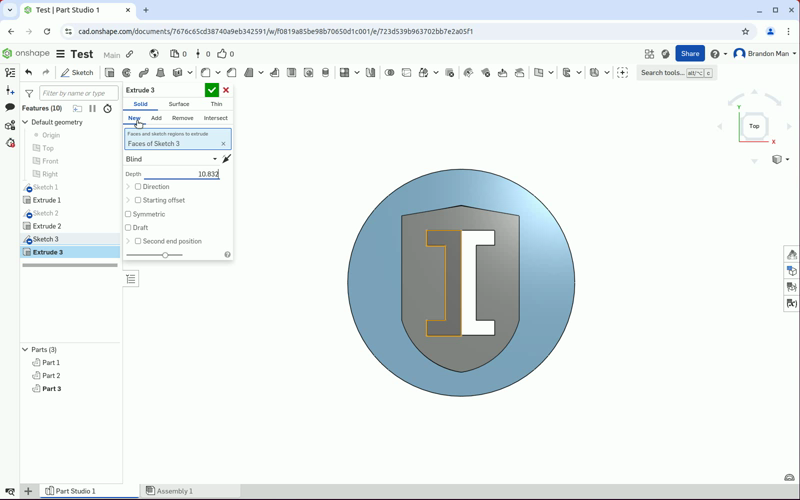
key(enter)
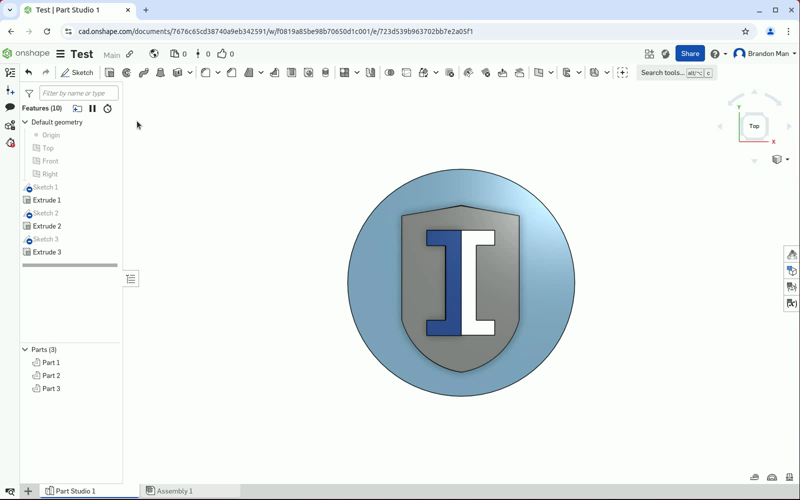
key(shift+h)
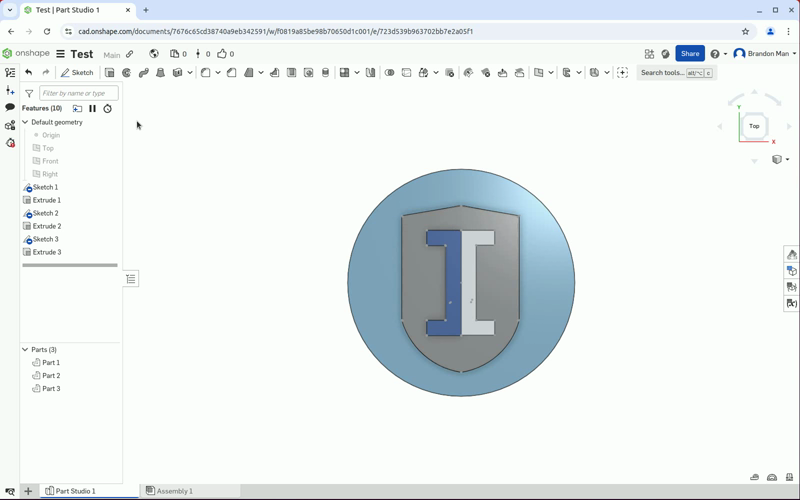
key(shift+h)
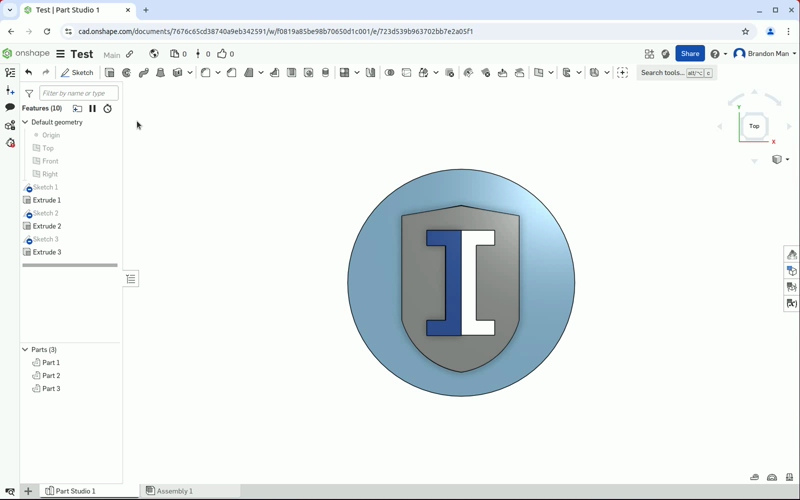
mouse_move(73, 189)
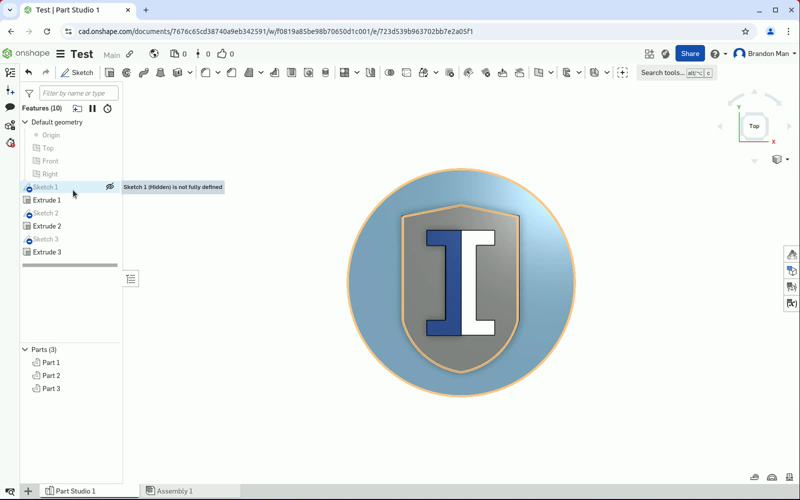
click(73, 189)
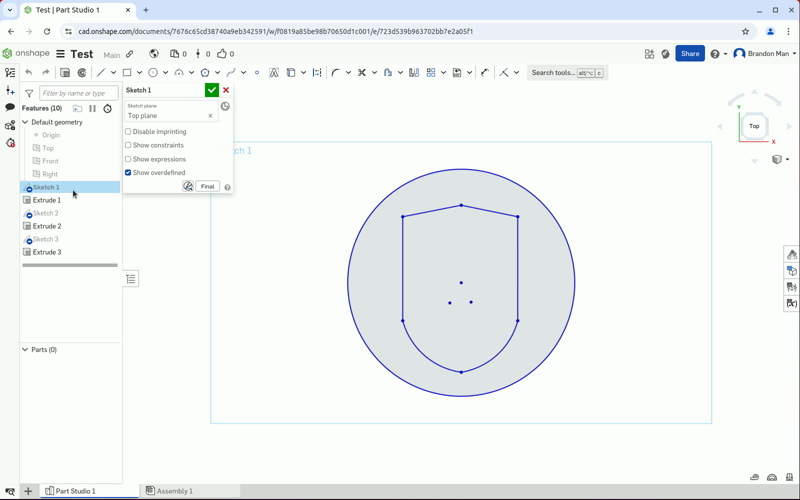
mouse_move(229, 92)
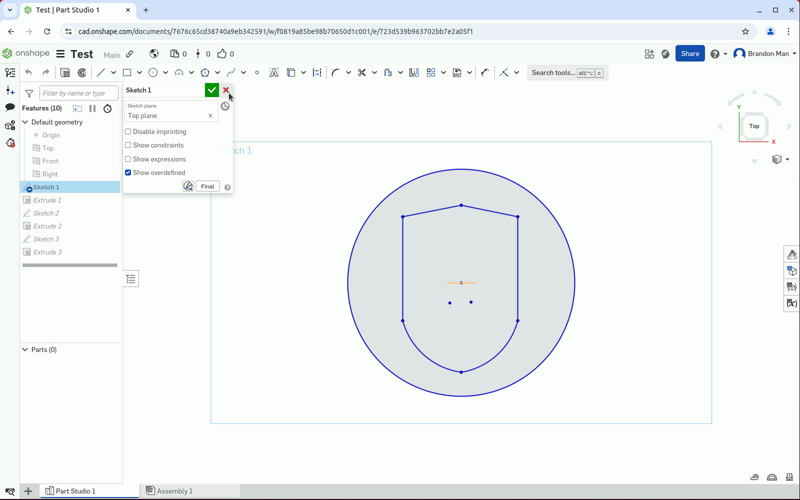
click(229, 92)
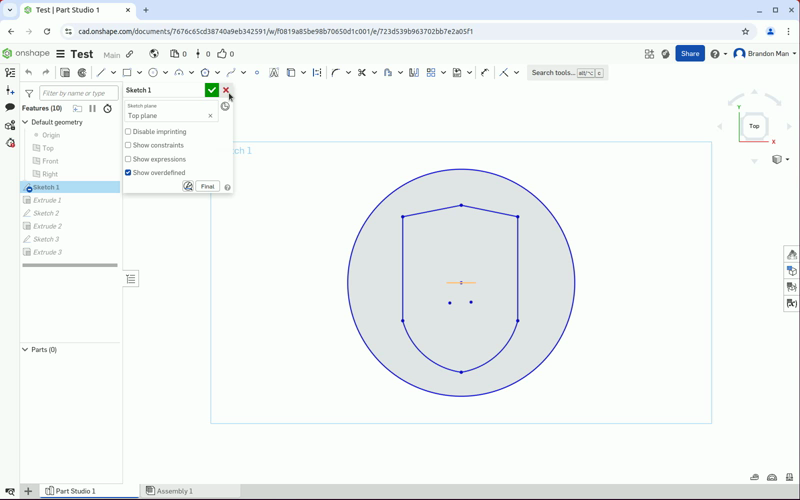
key(shift+s)
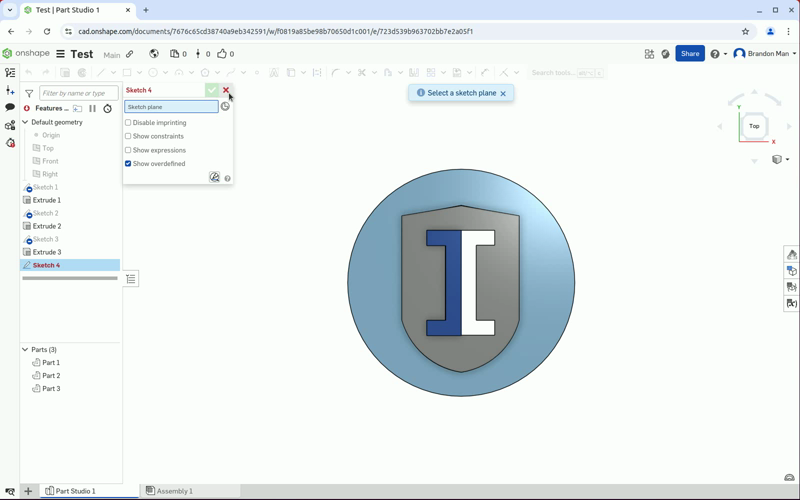
mouse_move(73, 150)
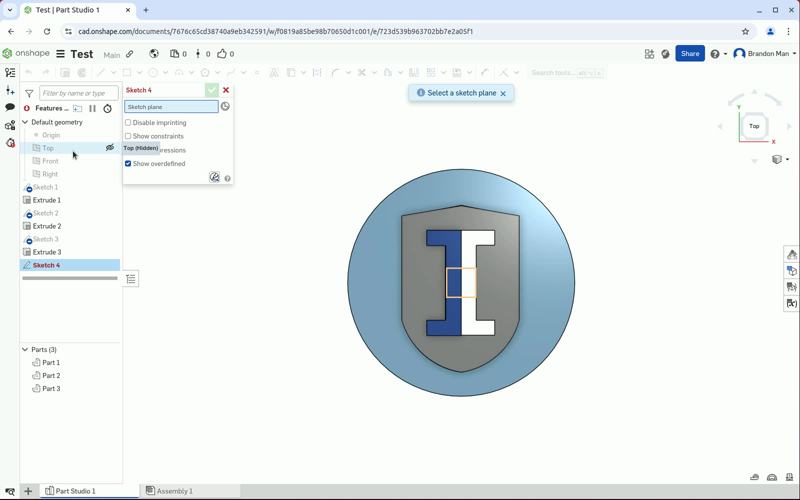
click(73, 150)
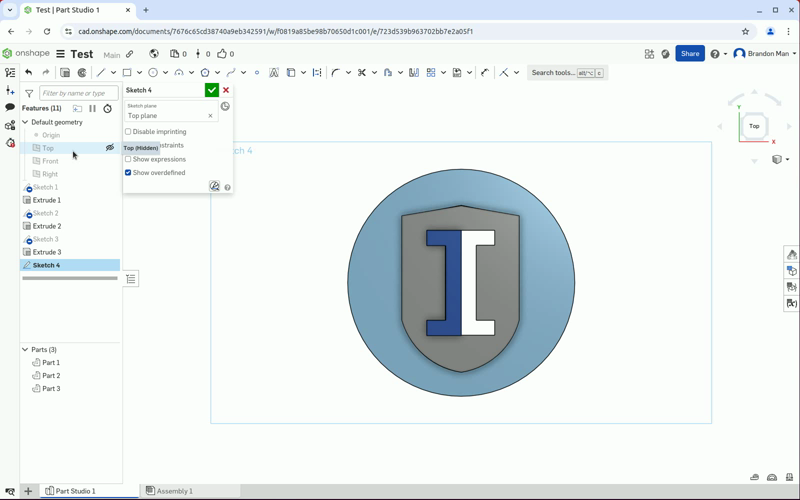
mouse_move(73, 352)
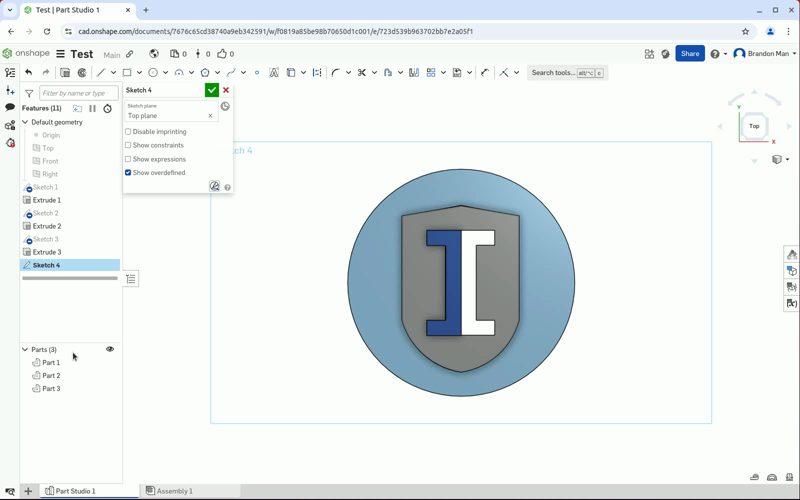
key(y)
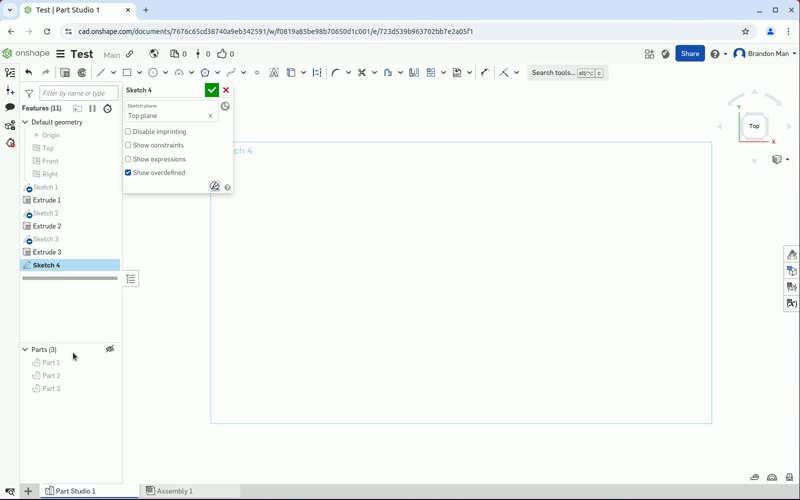
key(l)
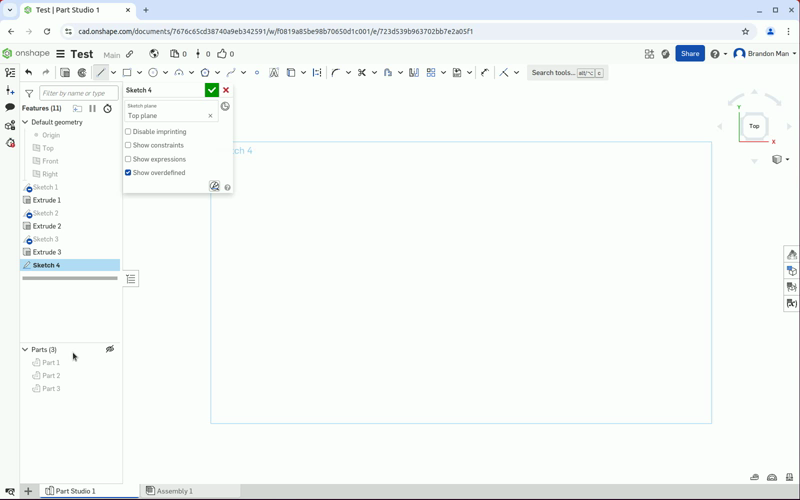
key_down(shift)
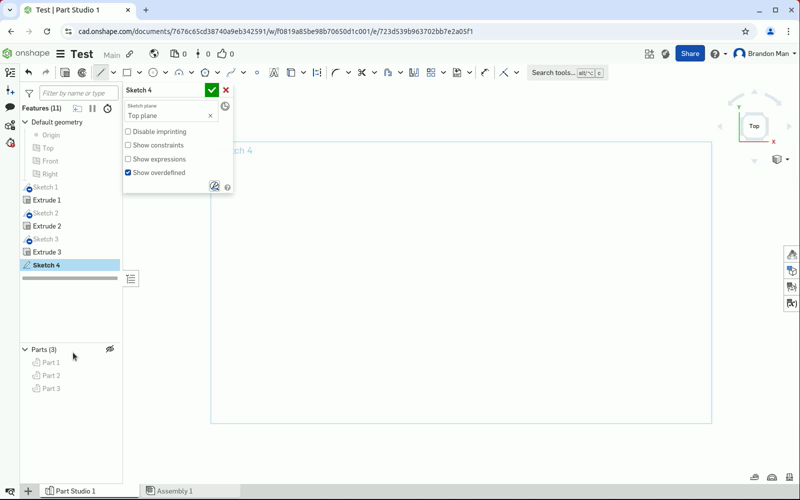
mouse_move(460, 335)
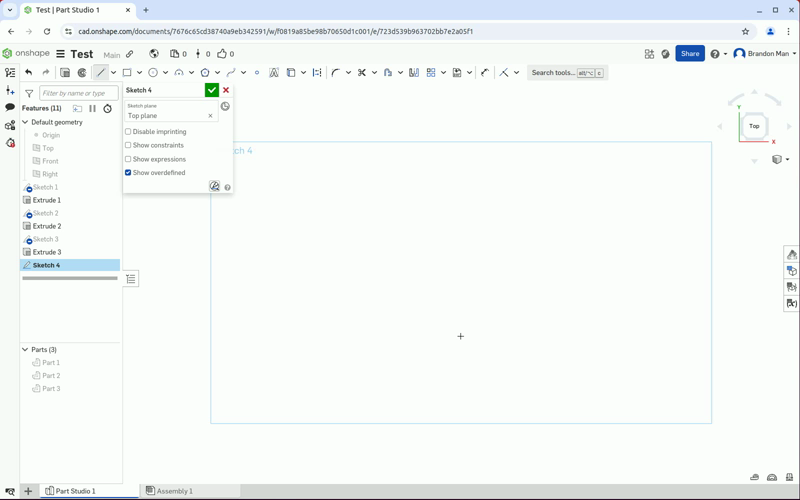
click(460, 335)
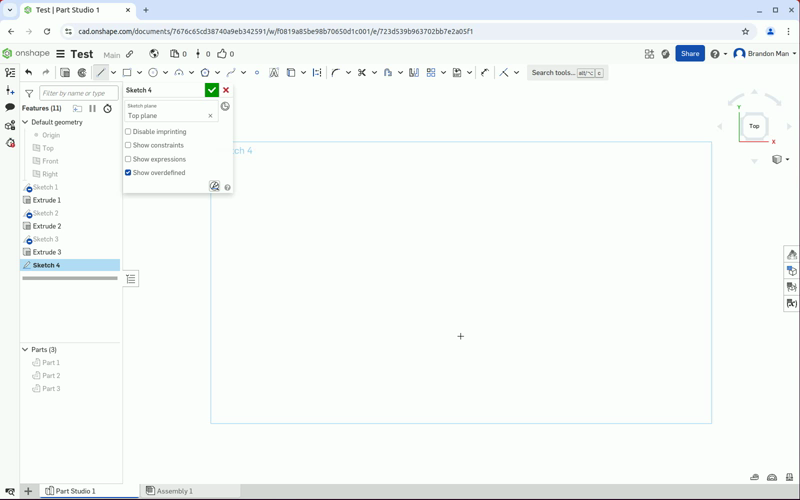
key_up(shift)
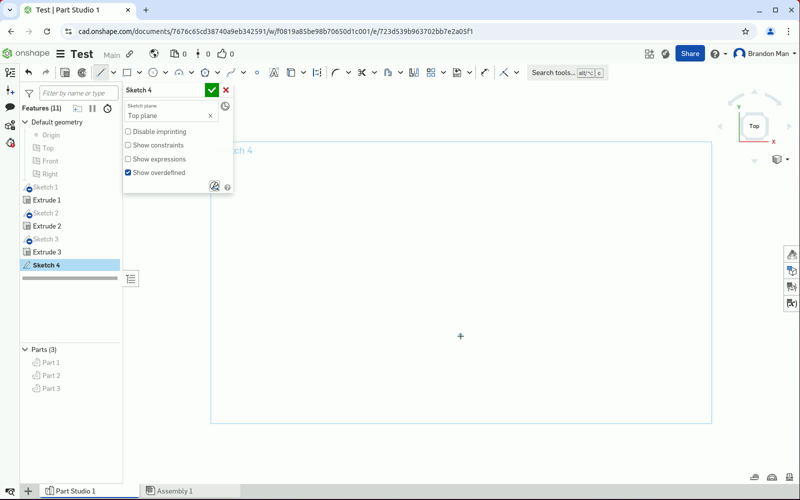
key_down(shift)
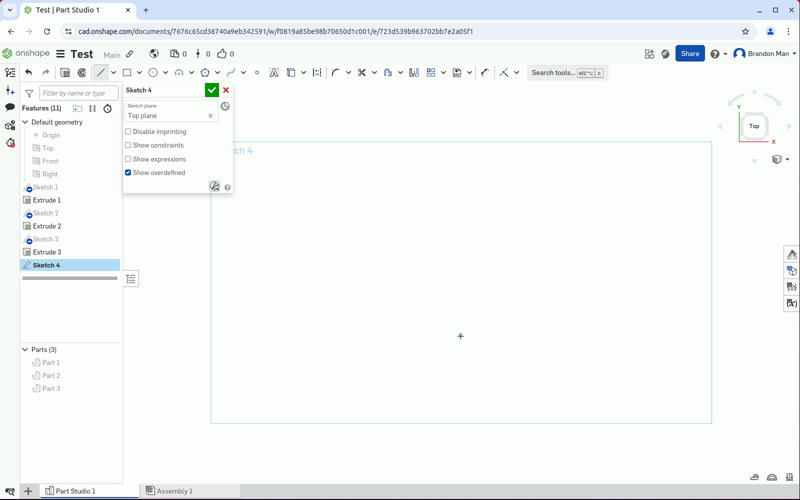
mouse_move(490, 335)
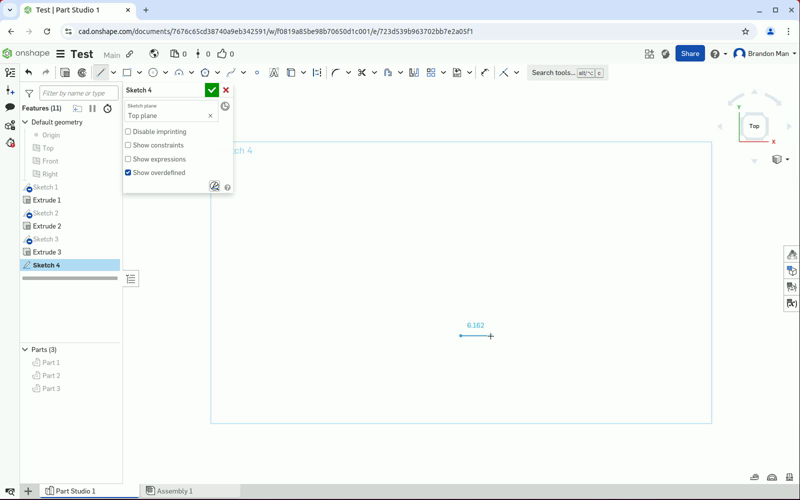
mouse_move(495, 335)
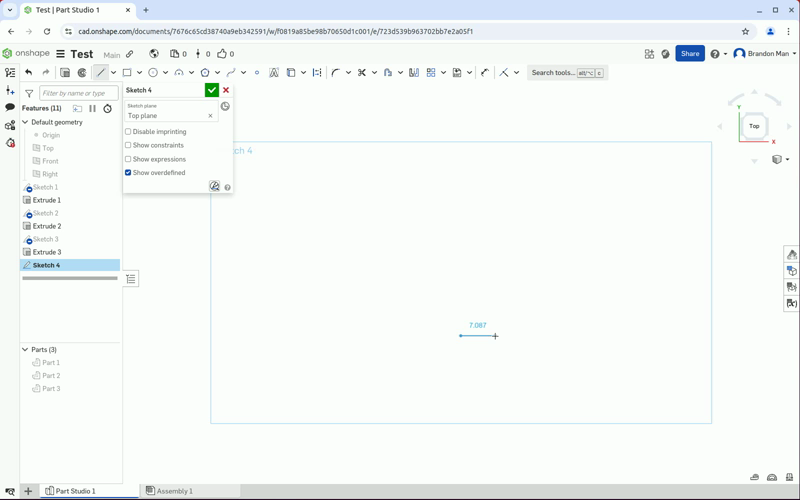
click(495, 335)
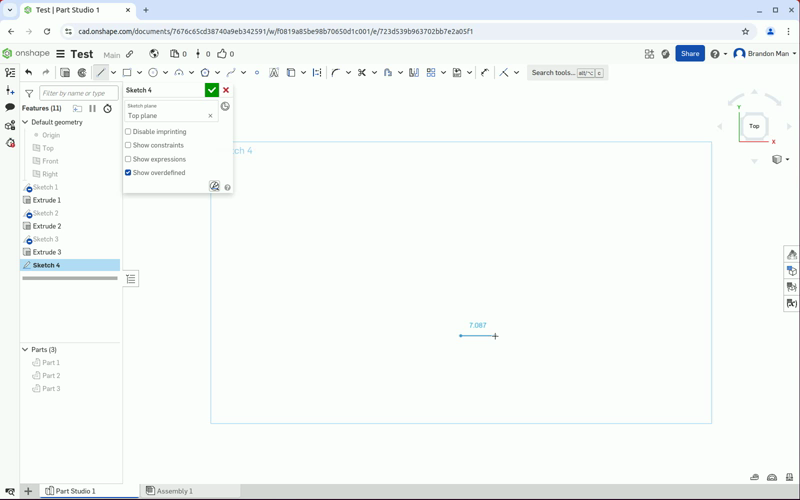
key_up(shift)
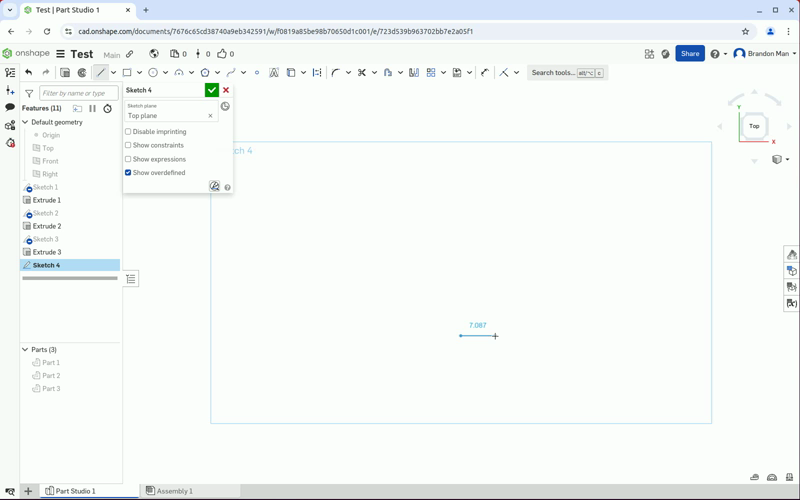
key_down(shift)
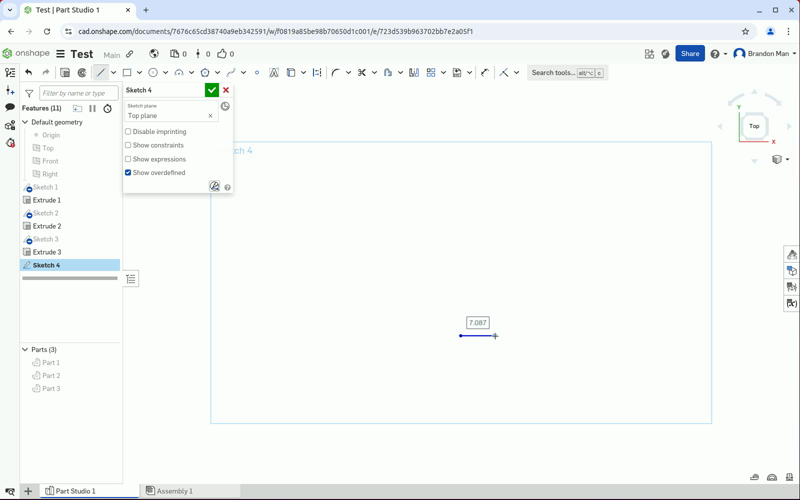
mouse_move(525, 335)
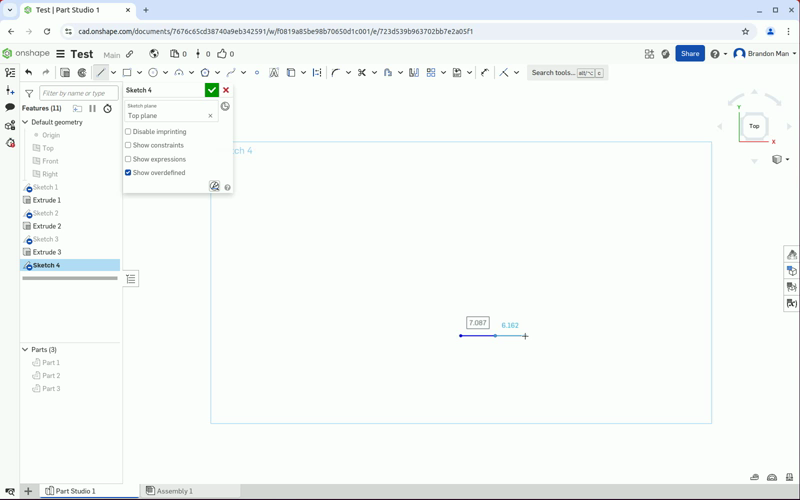
mouse_move(495, 320)
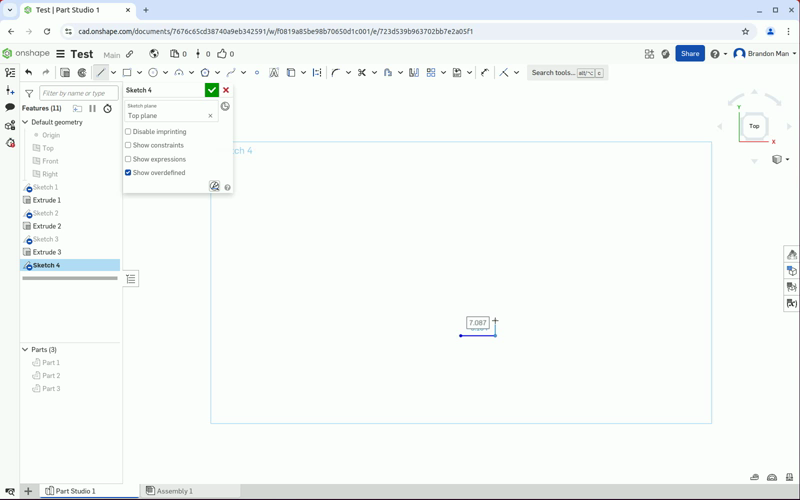
click(495, 320)
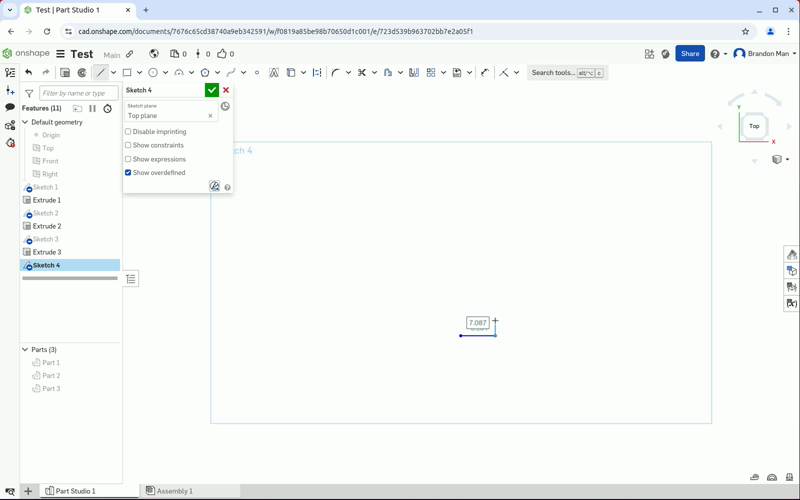
key_up(shift)
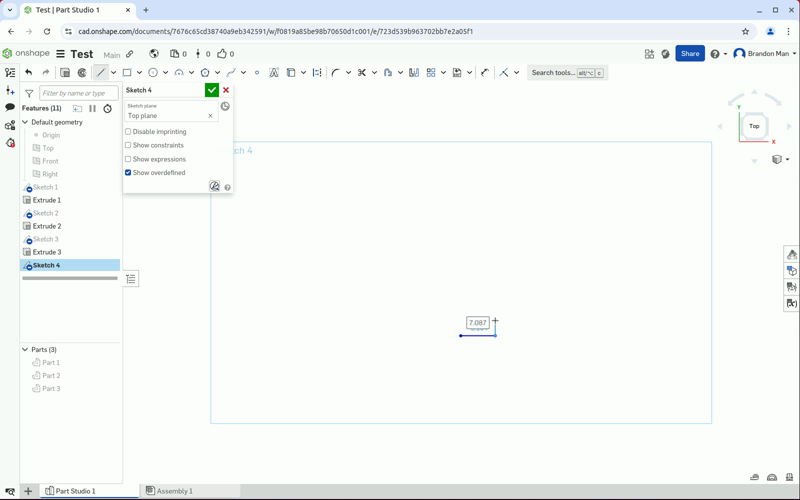
key_down(shift)
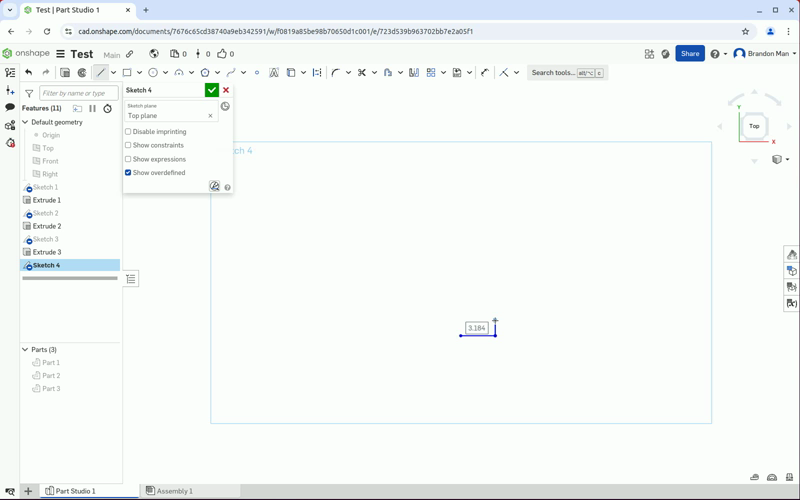
mouse_move(525, 320)
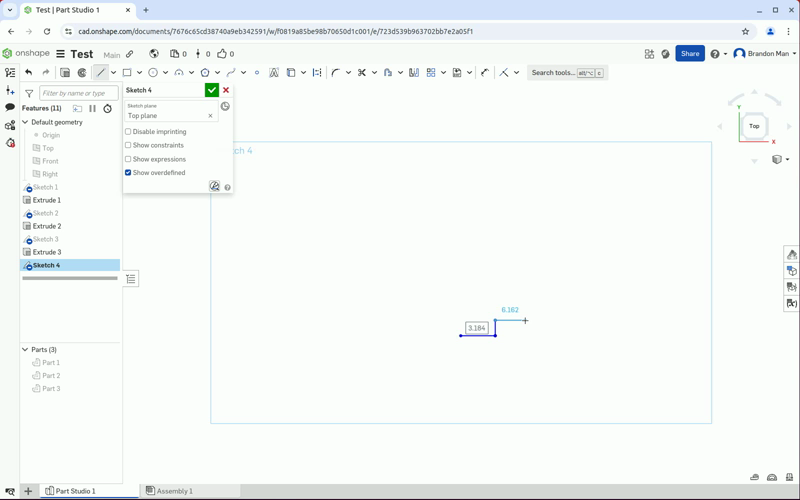
mouse_move(476, 320)
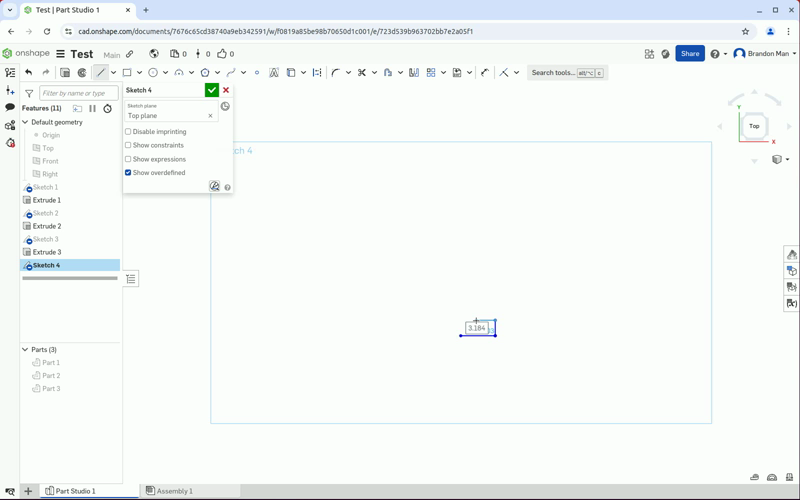
click(476, 320)
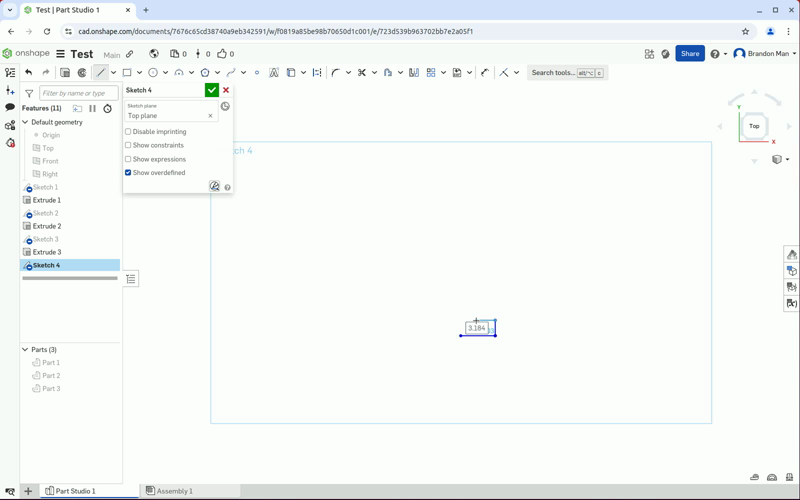
key_up(shift)
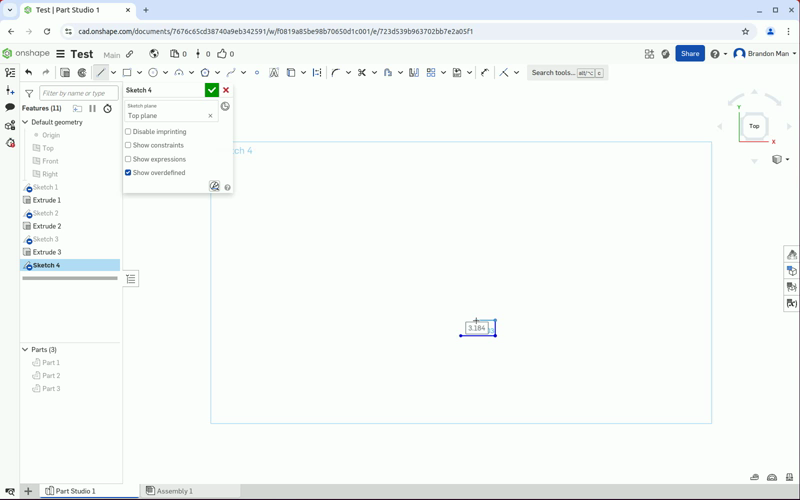
key_down(shift)
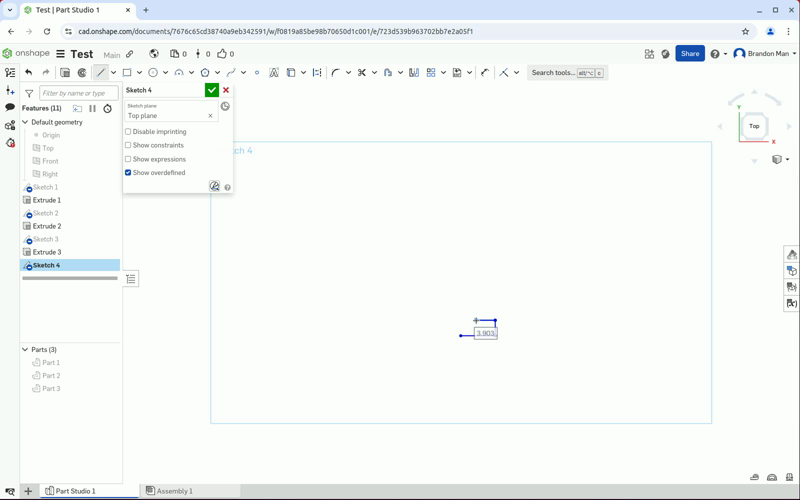
mouse_move(476, 245)
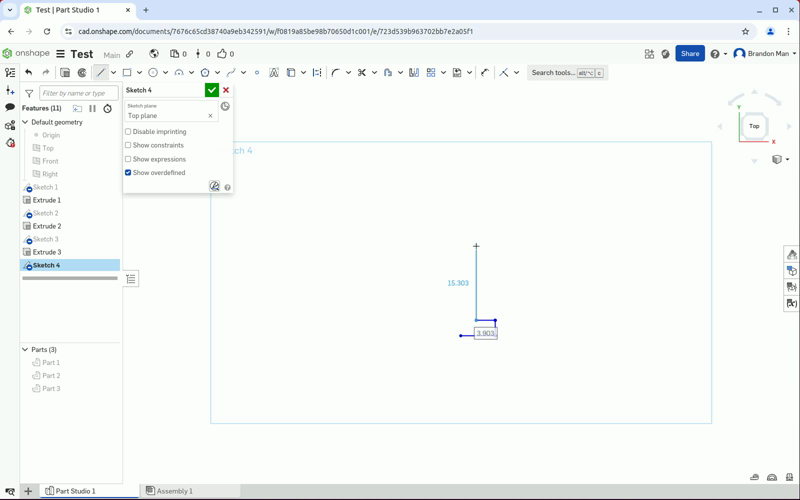
click(476, 245)
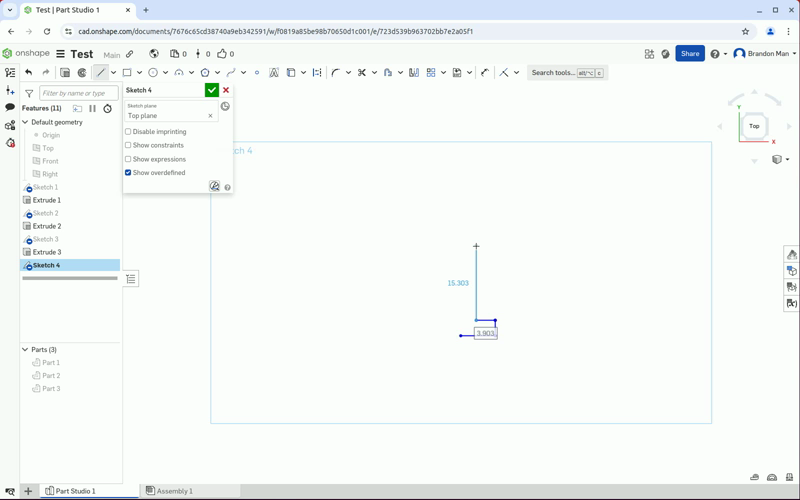
key_up(shift)
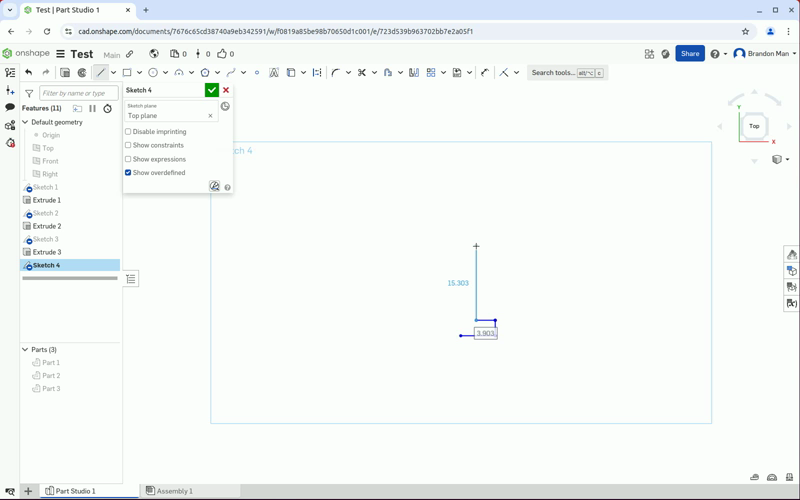
key_down(shift)
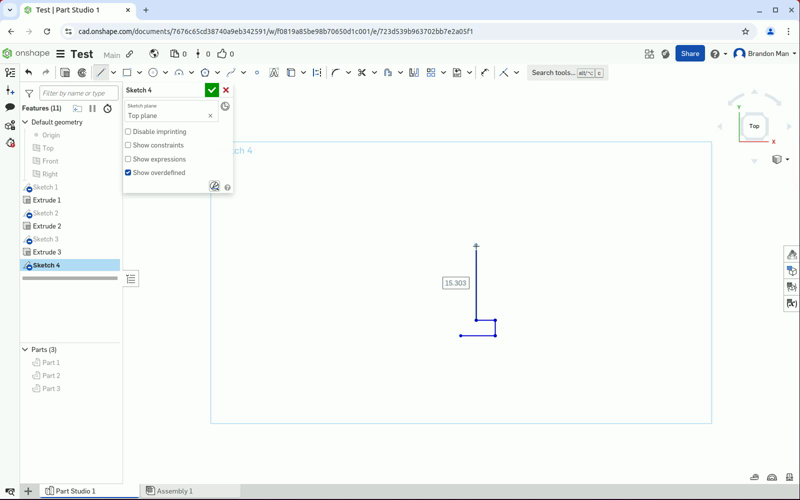
mouse_move(506, 245)
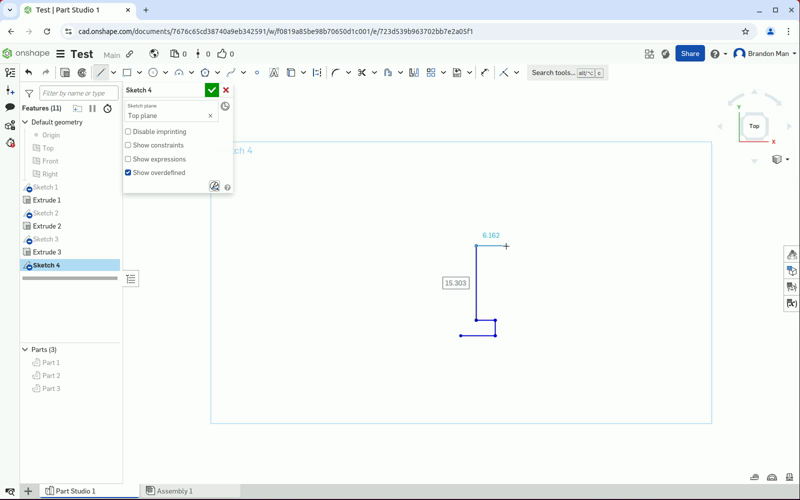
mouse_move(495, 245)
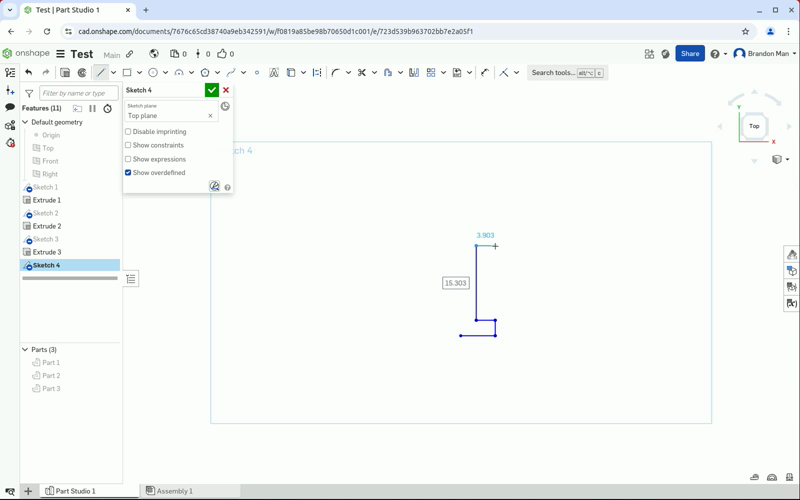
click(495, 245)
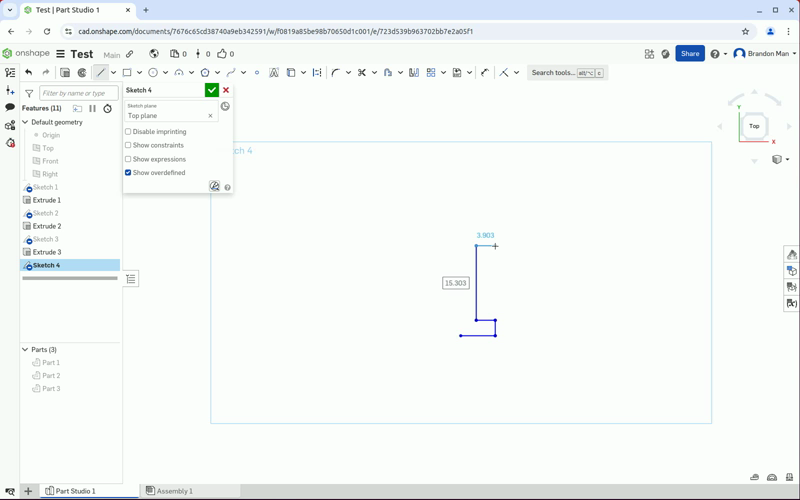
key_up(shift)
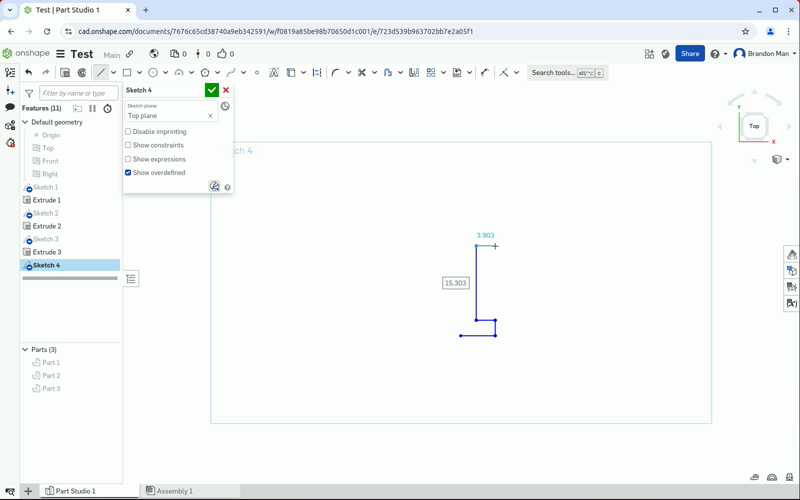
key_down(shift)
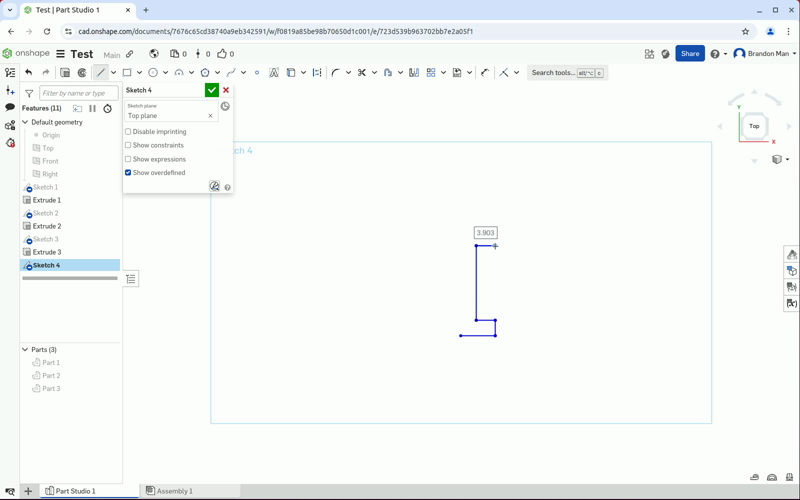
mouse_move(525, 245)
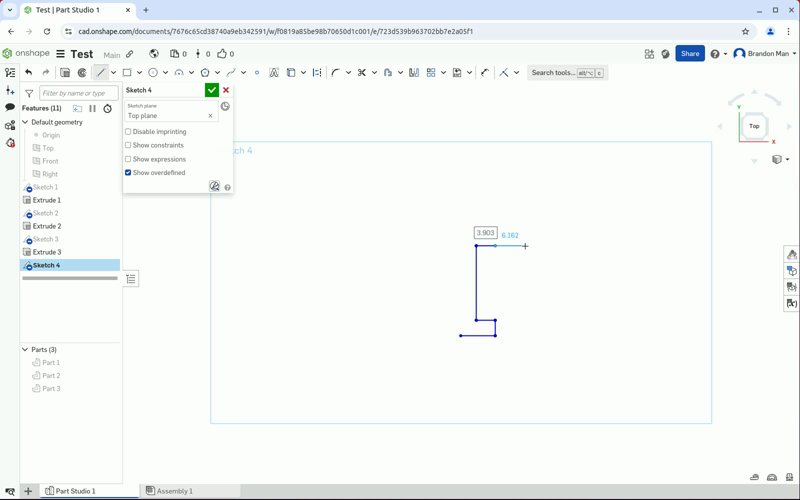
mouse_move(495, 230)
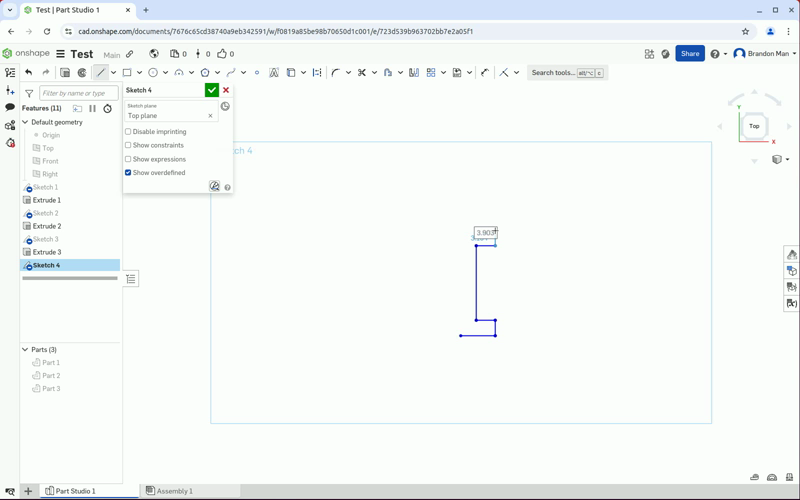
click(495, 230)
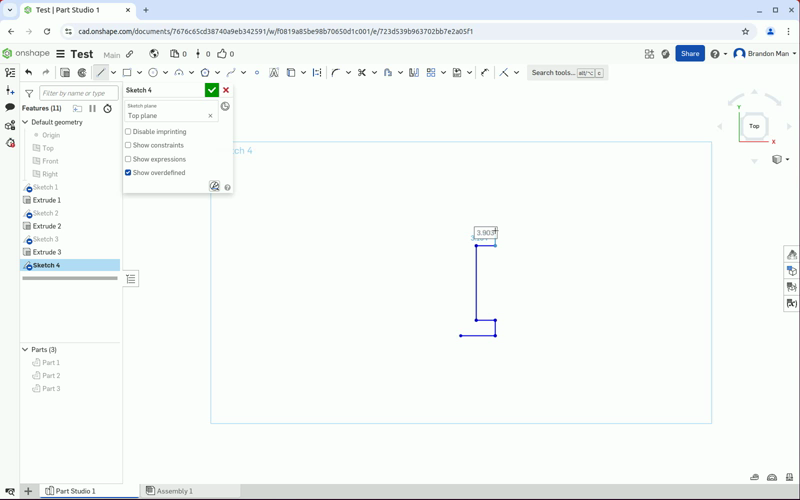
key_up(shift)
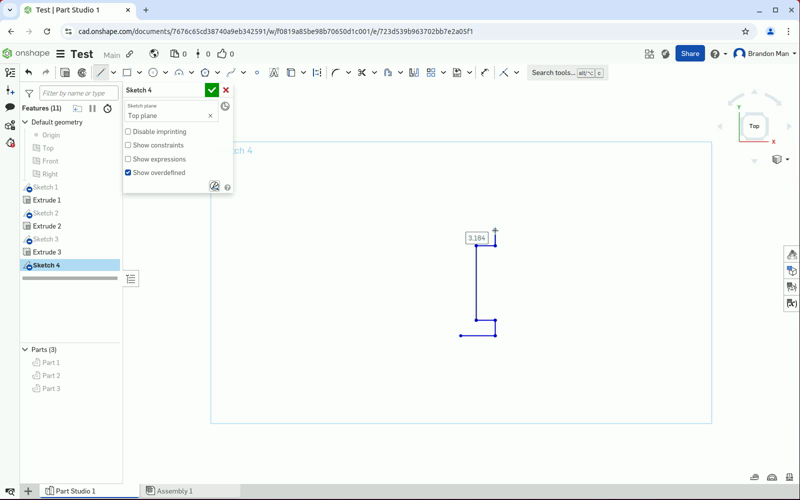
key_down(shift)
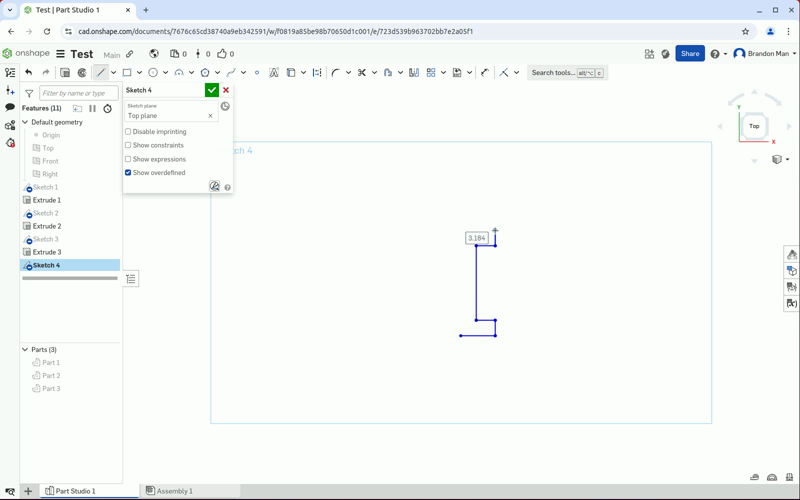
mouse_move(525, 230)
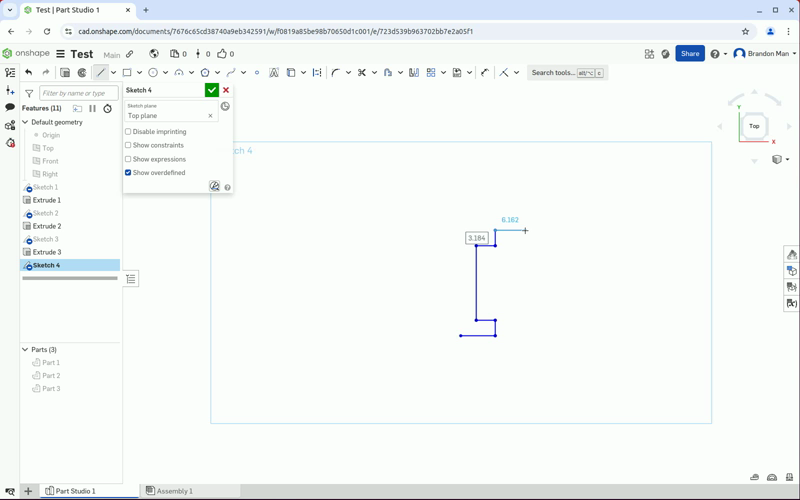
mouse_move(460, 230)
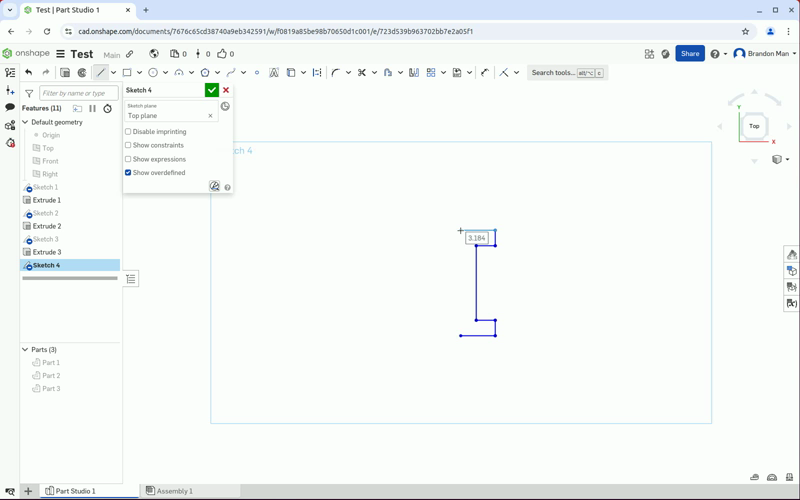
click(460, 230)
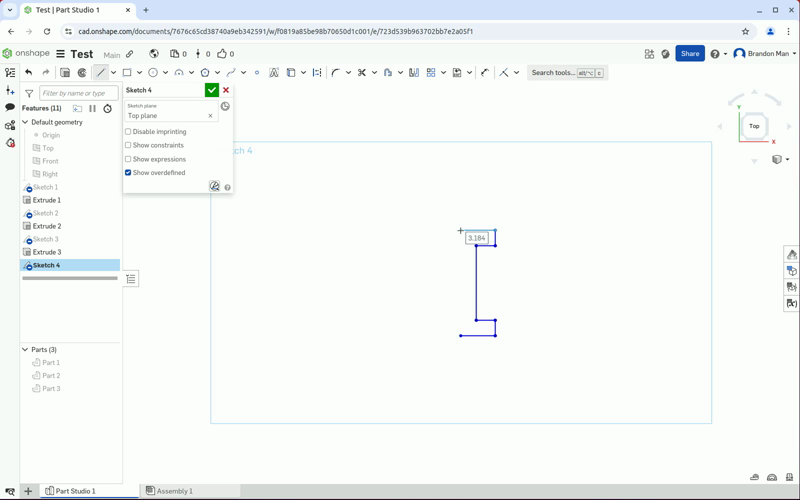
key_up(shift)
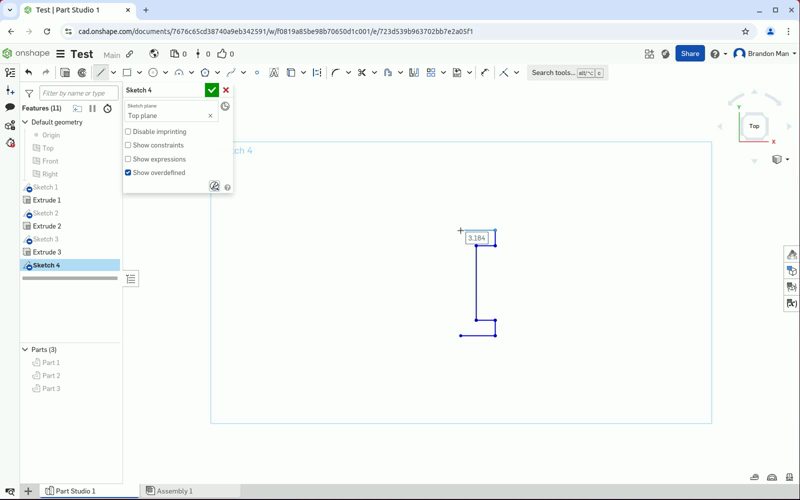
key_down(shift)
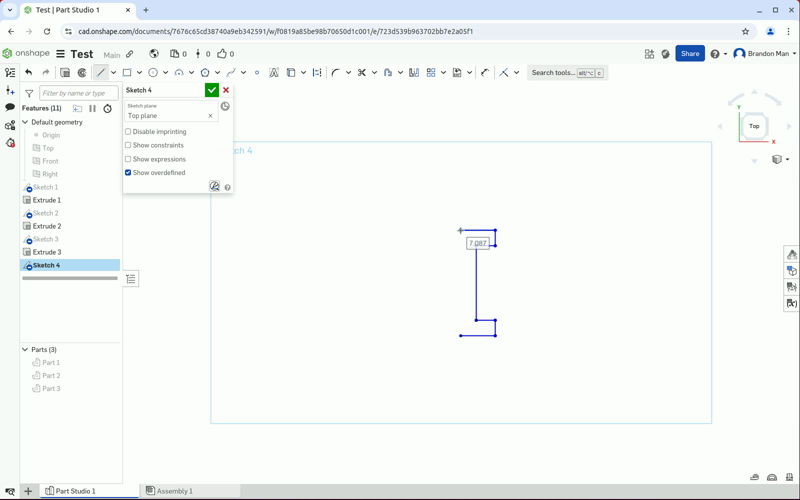
mouse_move(460, 335)
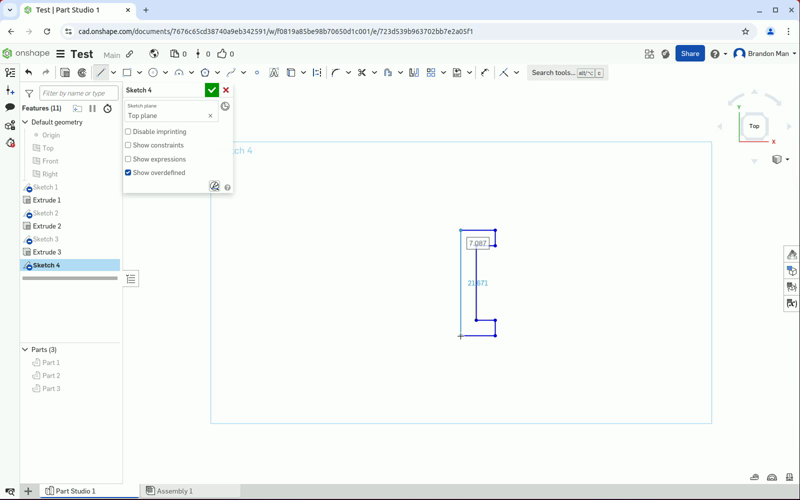
key_up(shift)
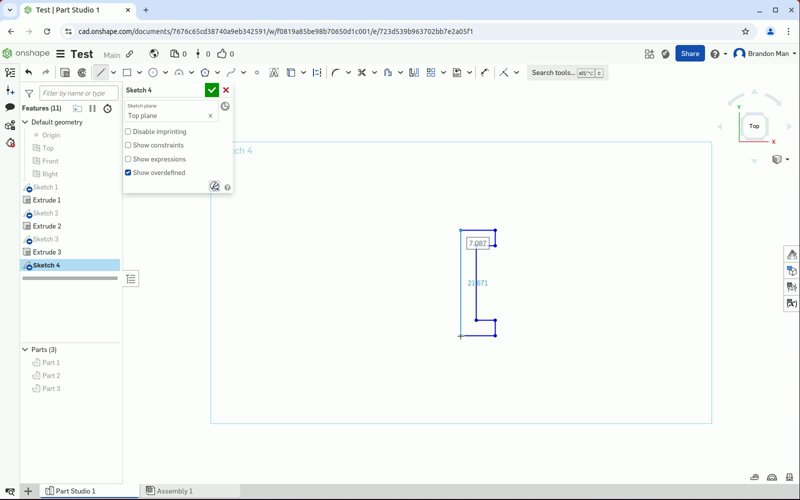
click(460, 335)
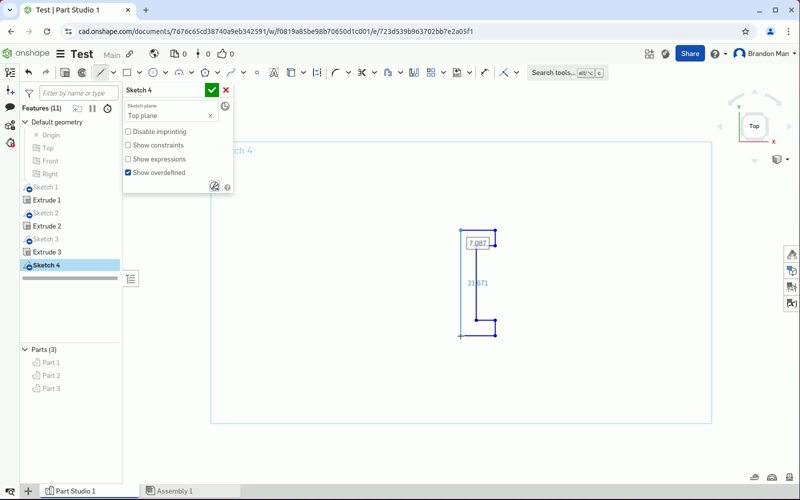
key(esc)
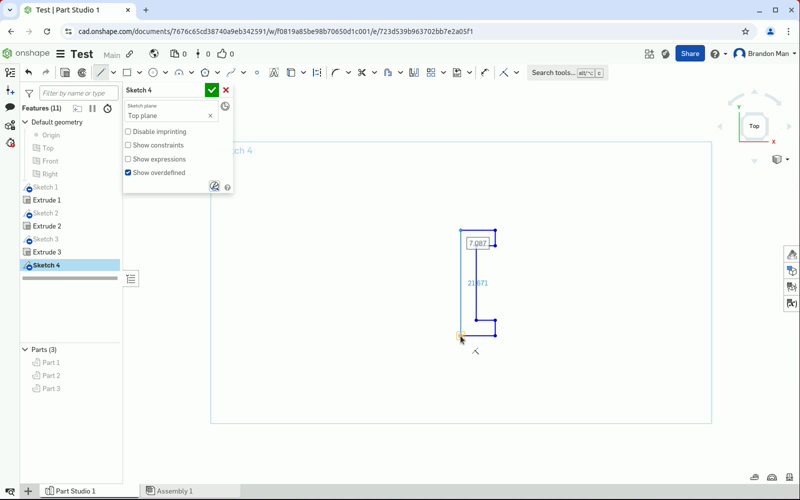
mouse_move(487, 242)
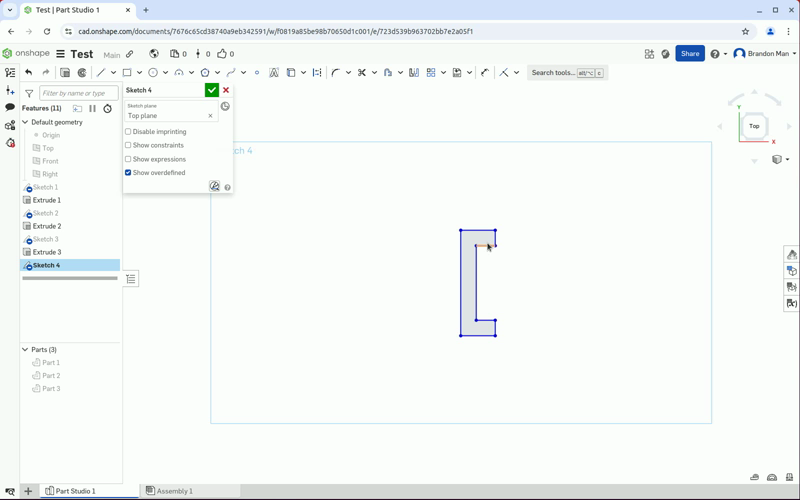
click(487, 242)
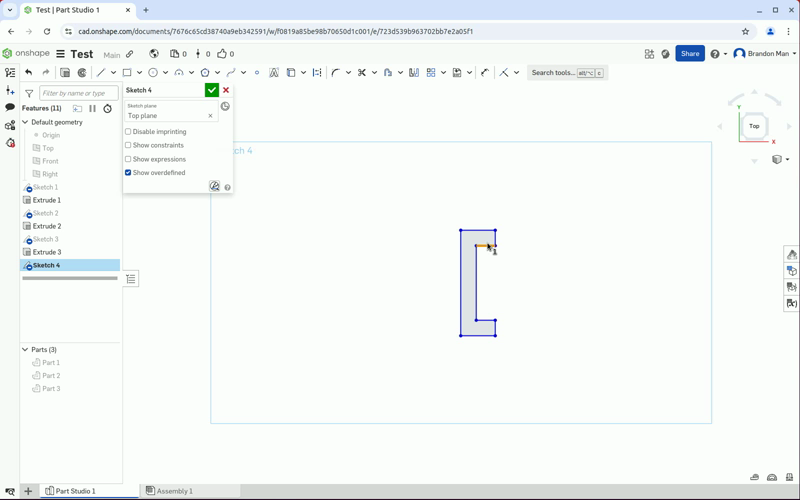
mouse_move(73, 352)
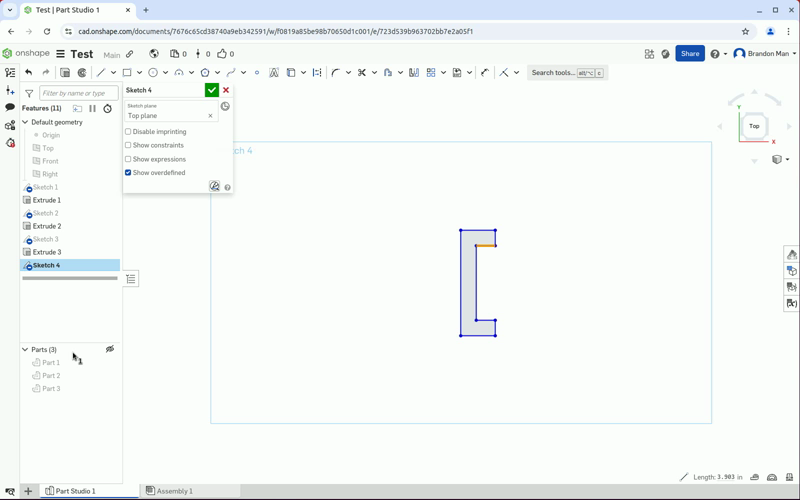
key(shift+y)
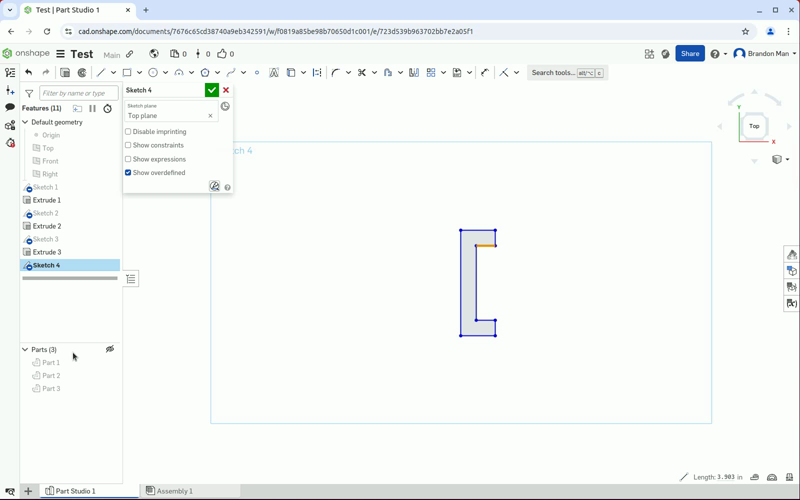
key(shift+e)
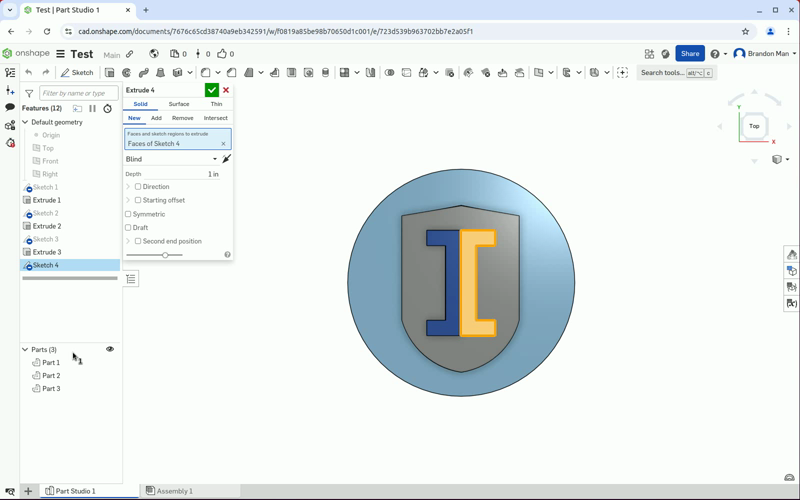
mouse_move(143, 106)
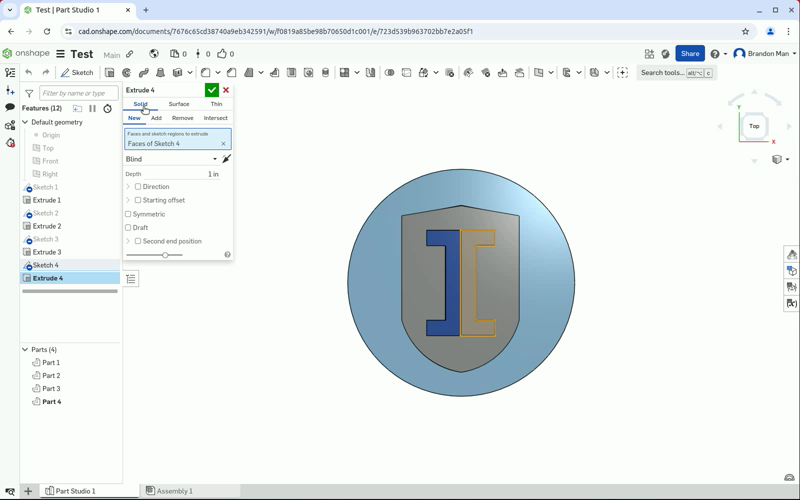
click(143, 106)
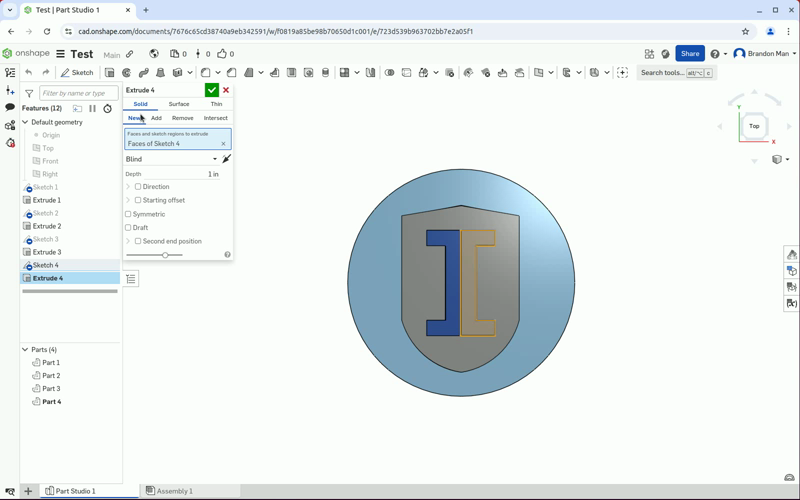
mouse_move(137, 120)
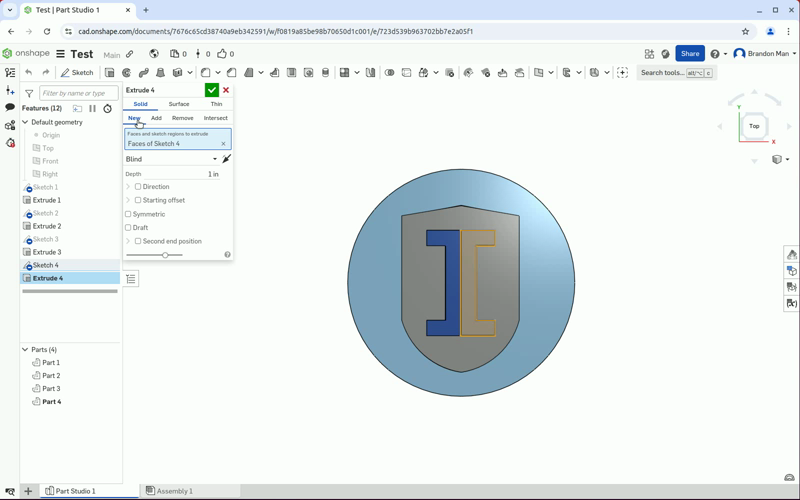
click(137, 120)
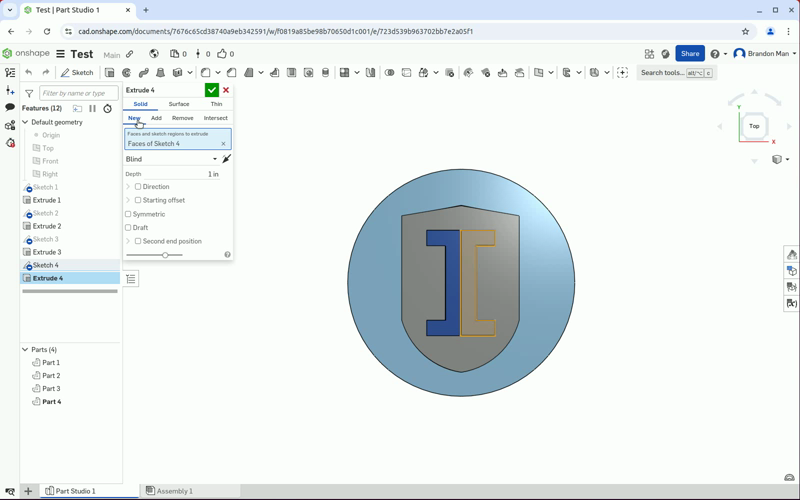
key(tab, 4)
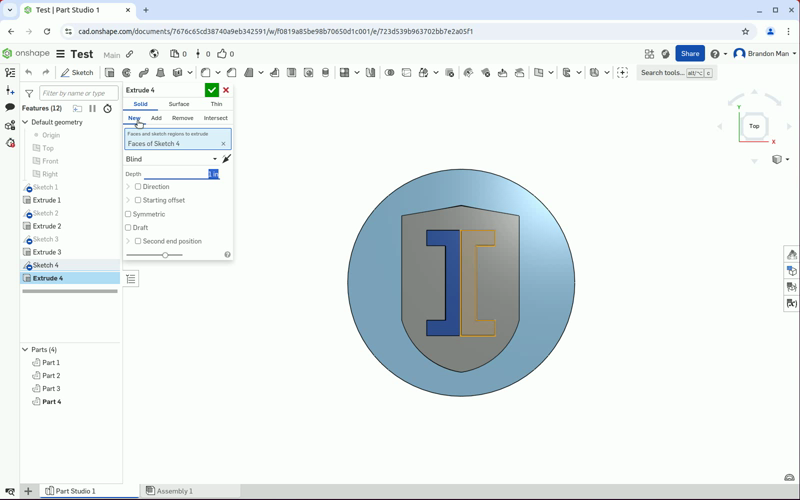
text(10.832)
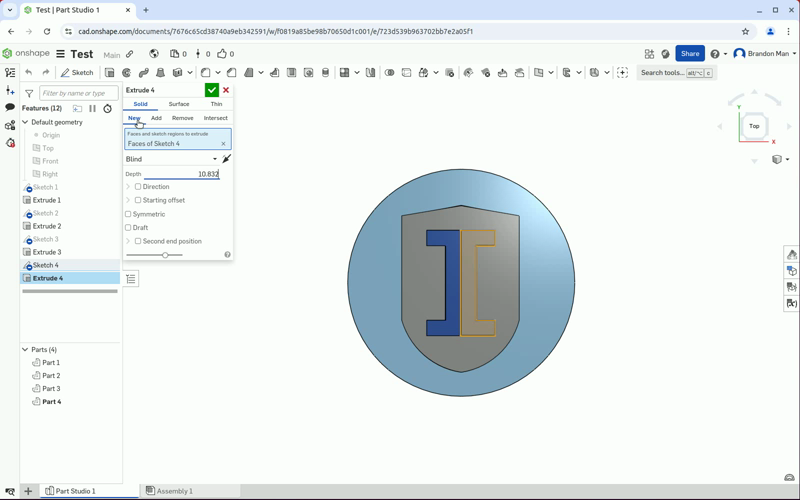
key(enter)
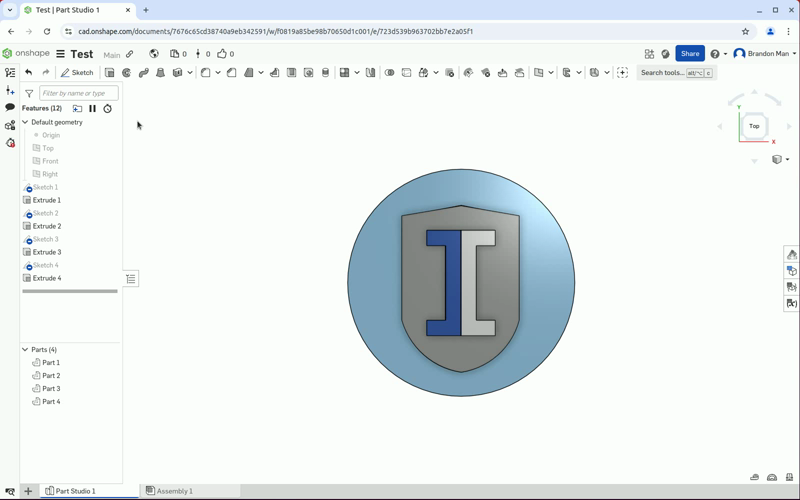
key(shift+h)
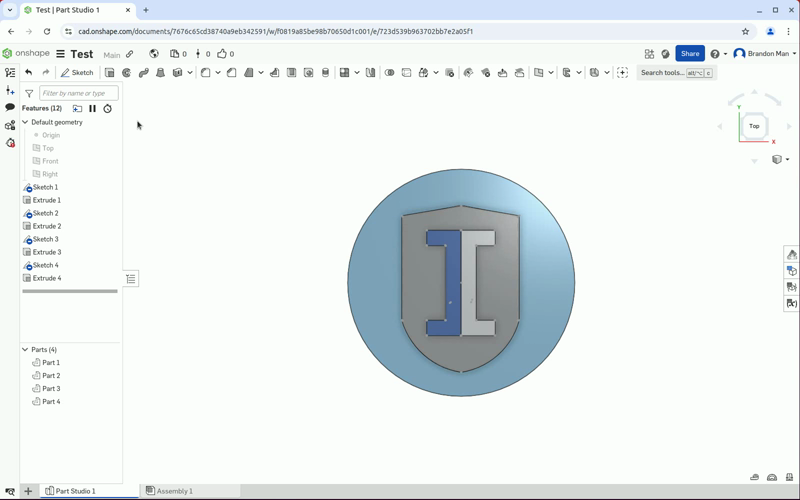
key(shift+h)
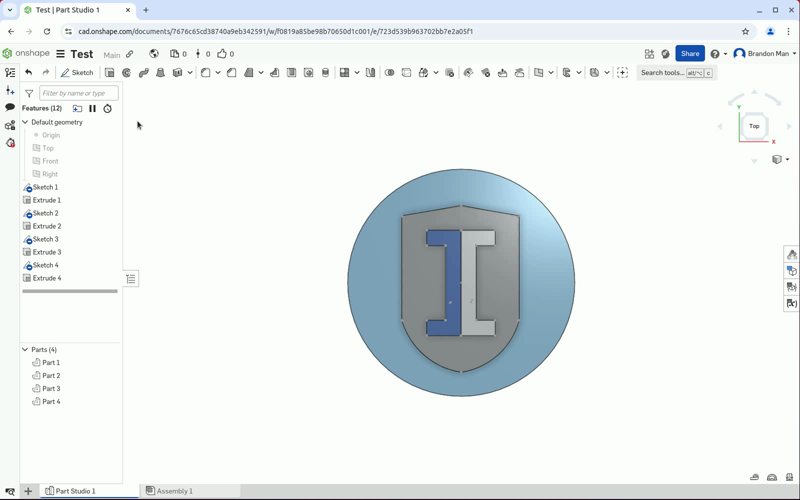
key(shift+7)
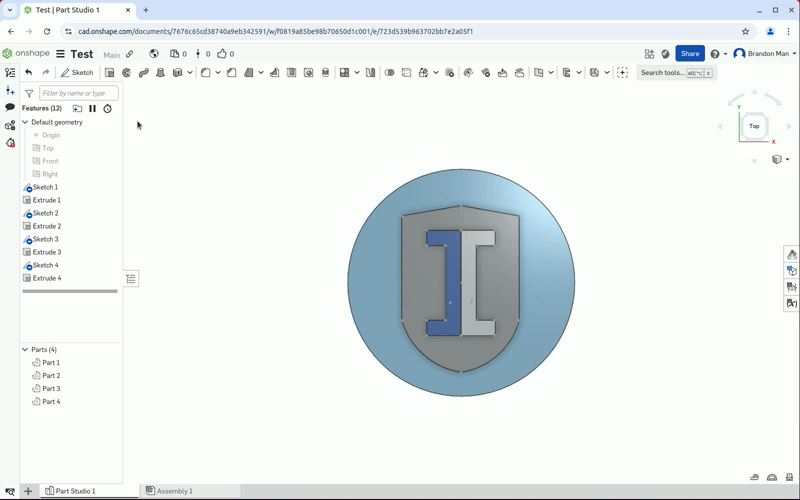
key(up, 3)
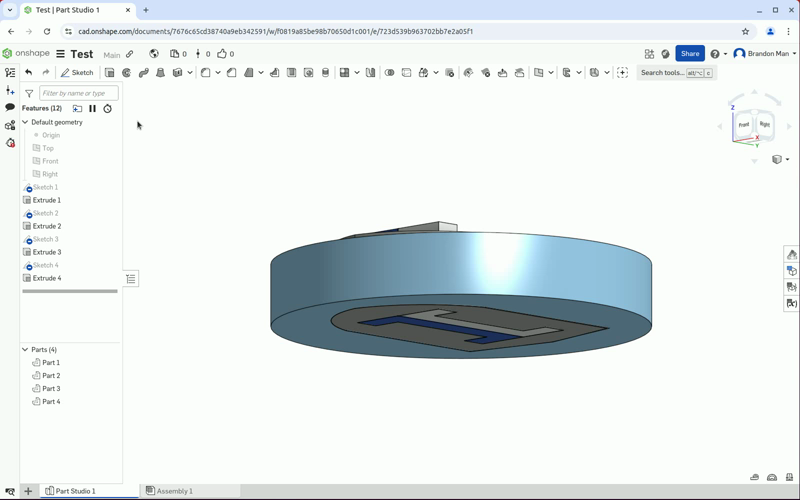
key(left, 3)
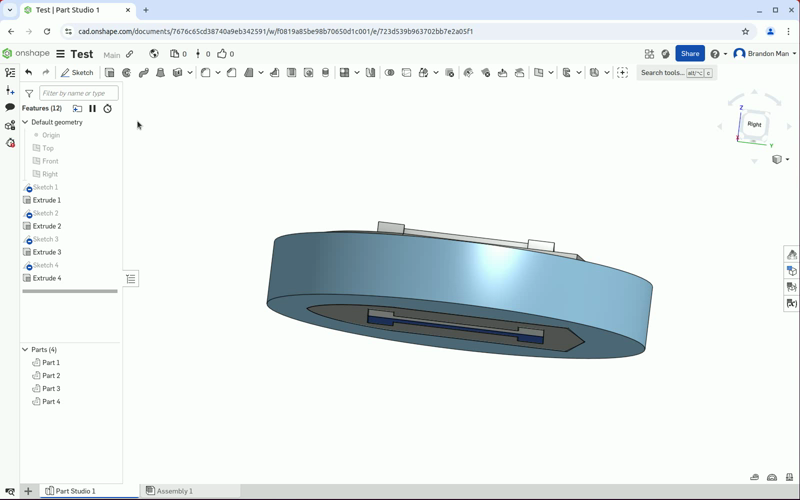
key(right, 3)
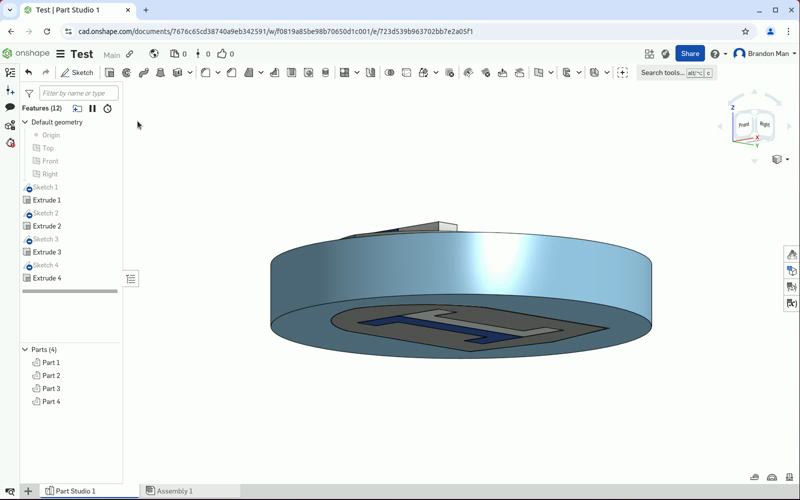
key(down, 3)
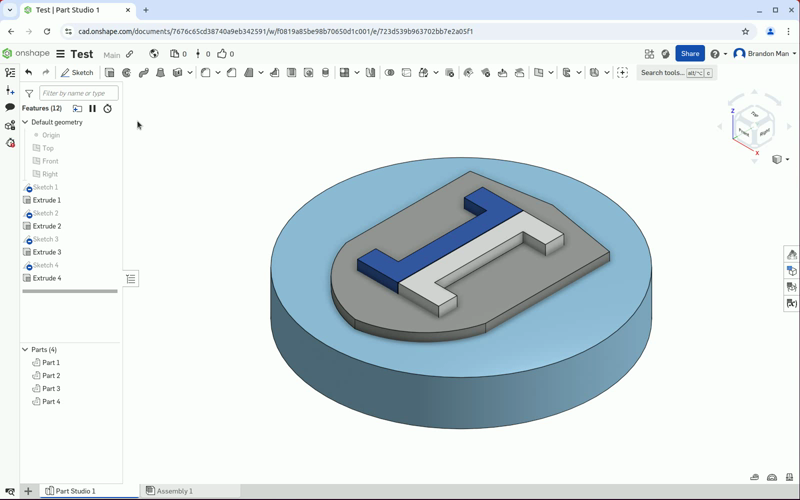
mouse_move(73, 189)
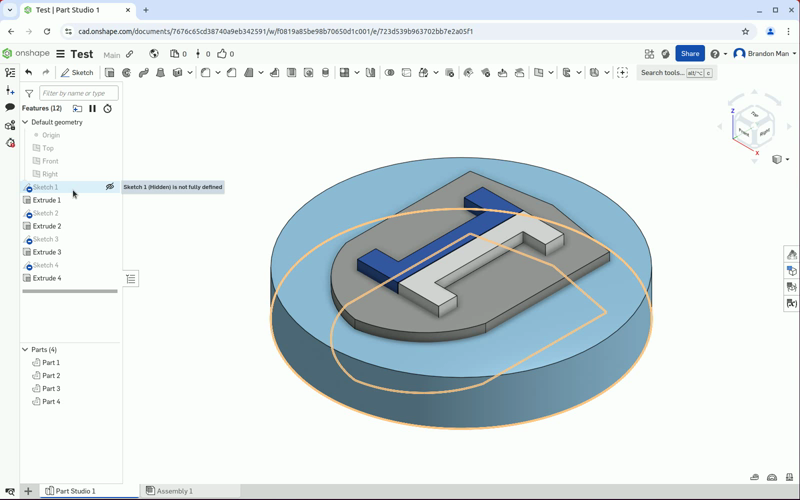
click(73, 189)